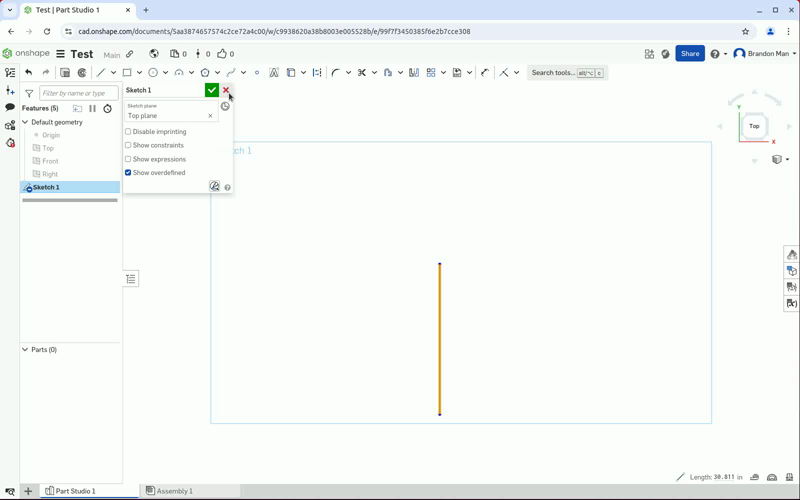
key(shift+h)
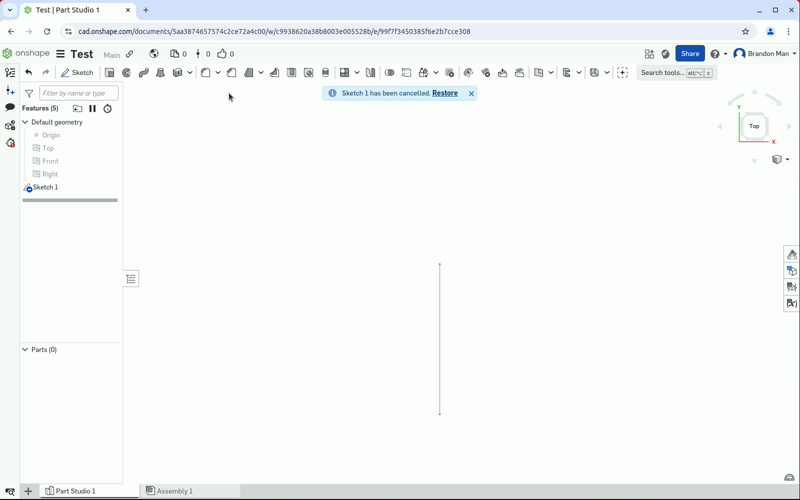
mouse_move(73, 352)
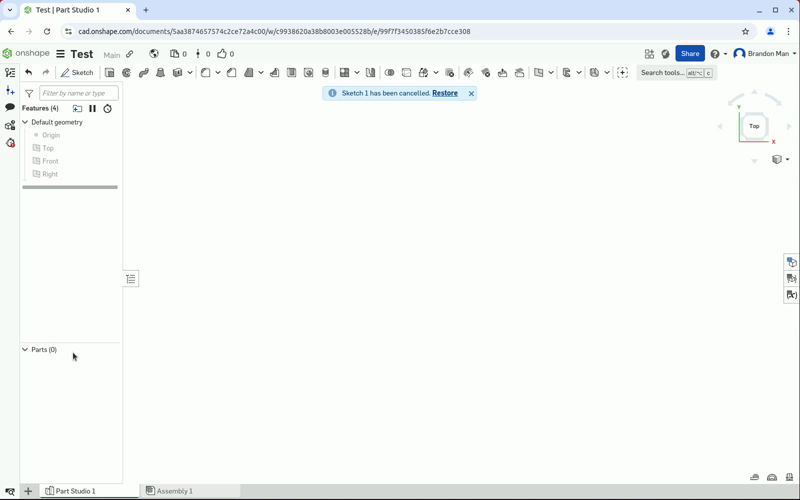
key(y)
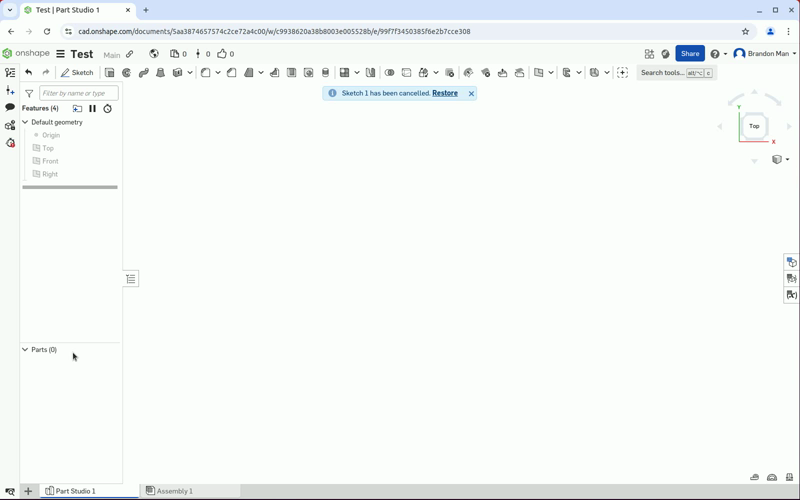
key(shift+p)
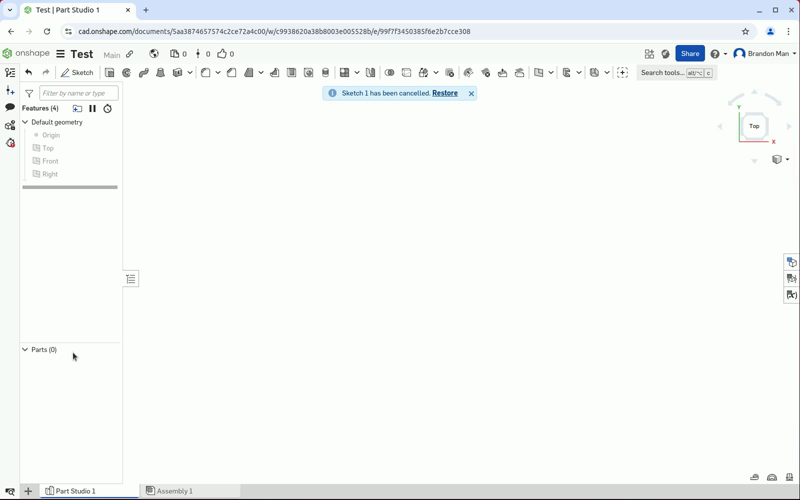
key(space)
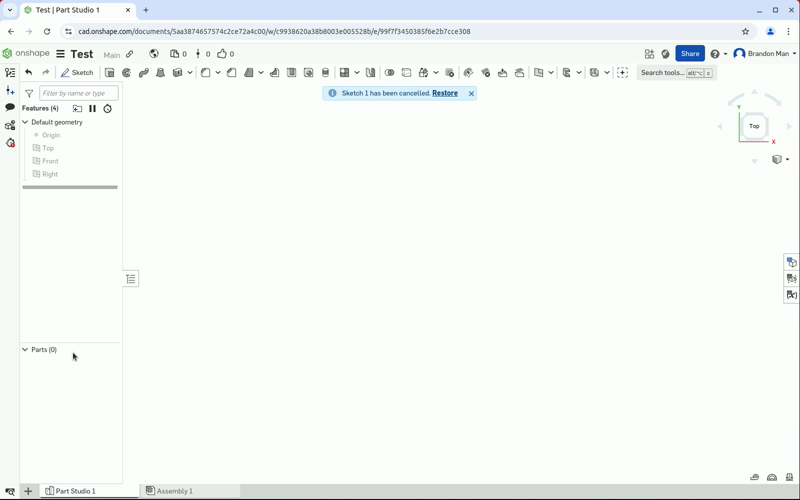
key_down(shift)
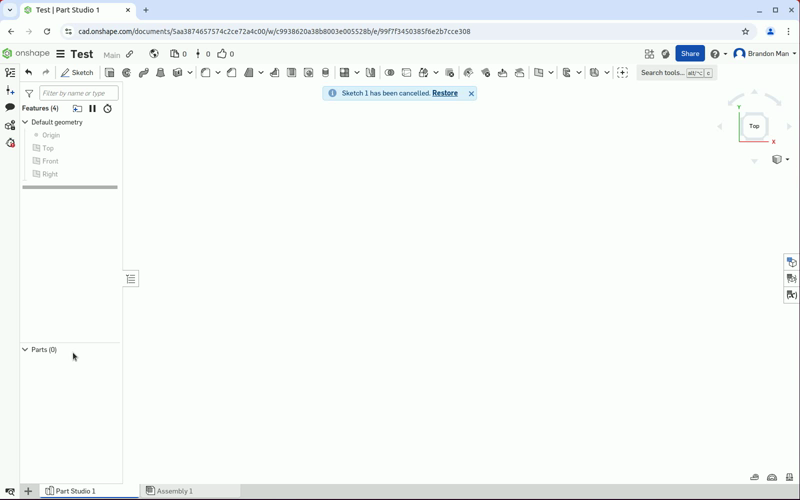
key(up)
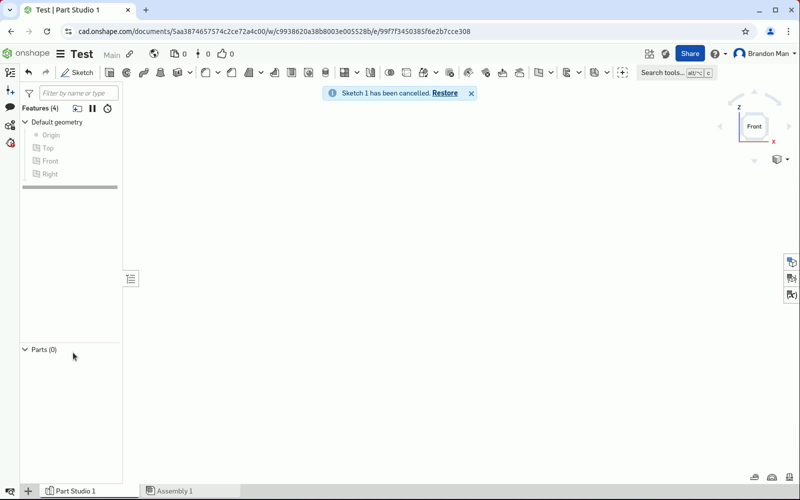
key_up(shift)
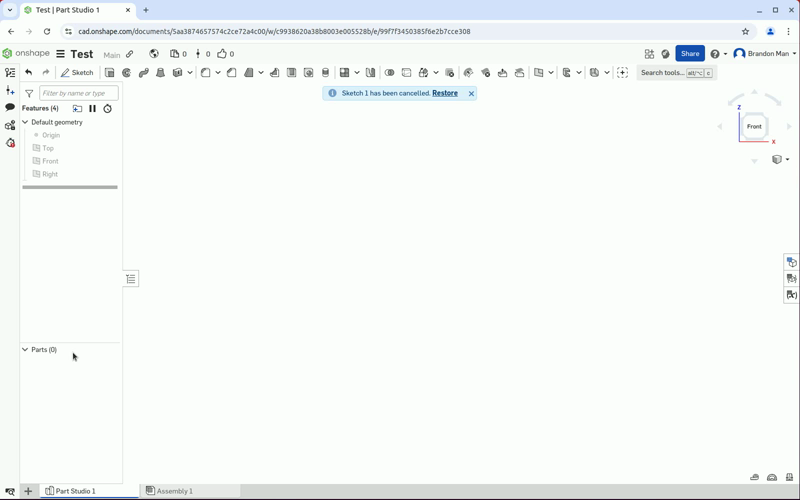
key(space)
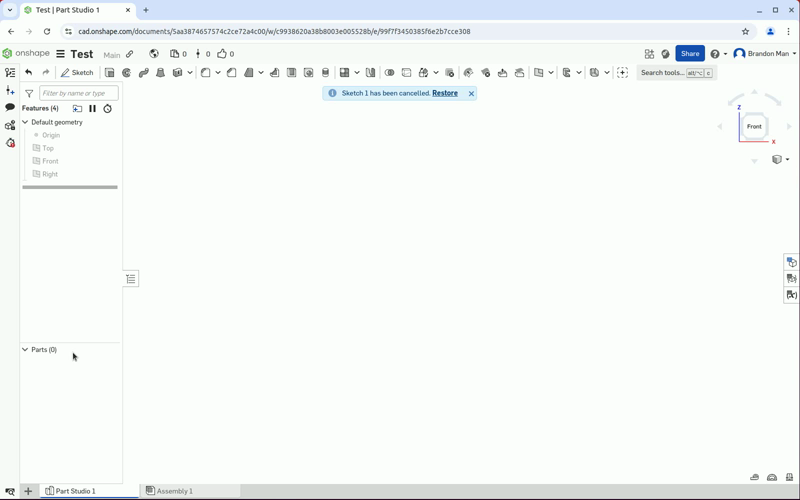
key_down(shift)
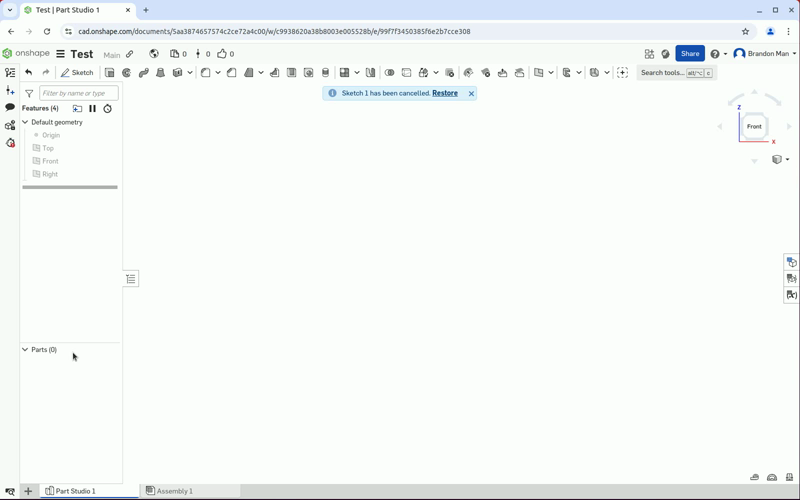
key(left)
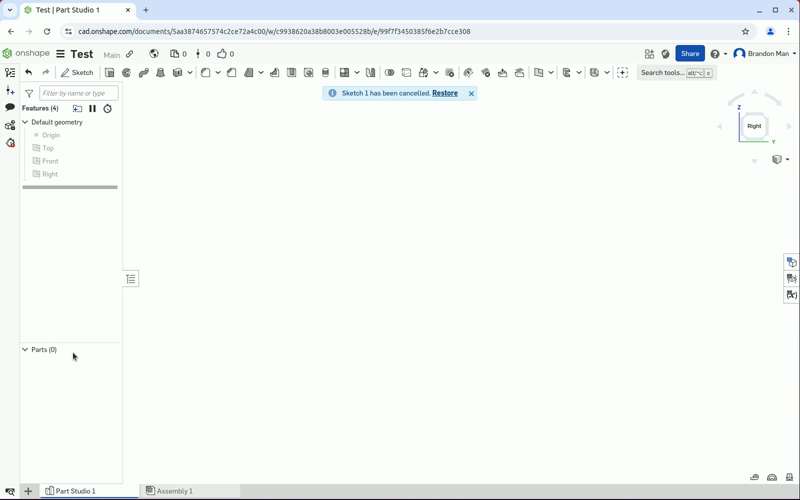
key_up(shift)
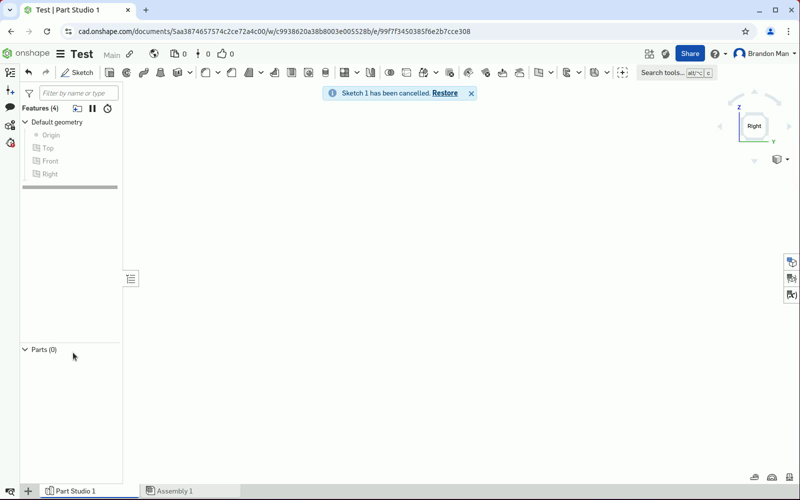
mouse_move(73, 352)
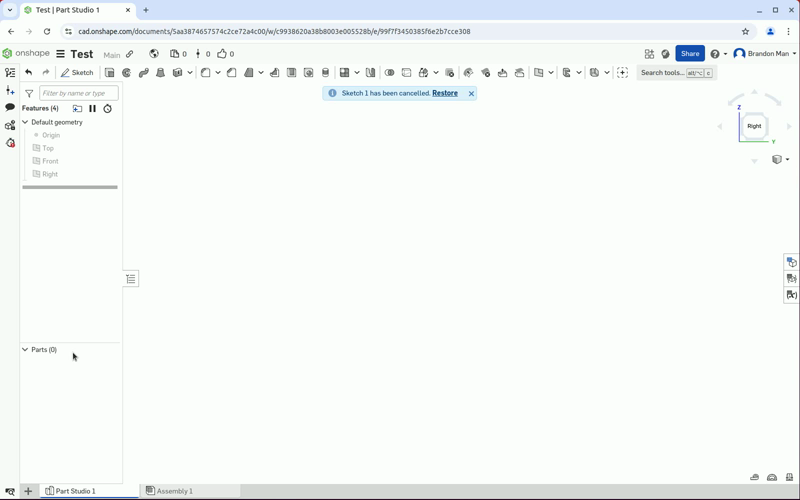
key(shift+y)
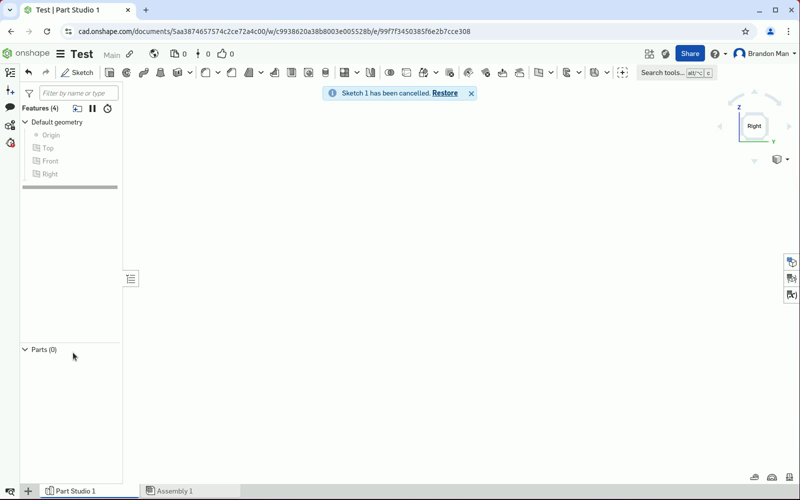
key(shift+s)
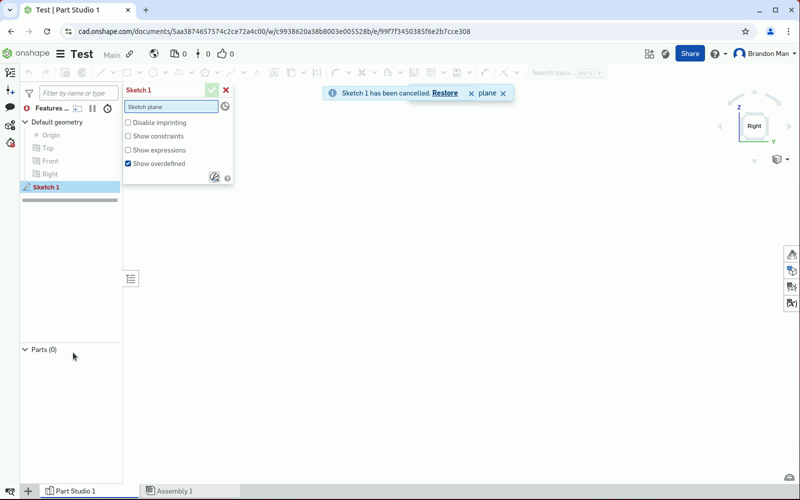
mouse_move(73, 176)
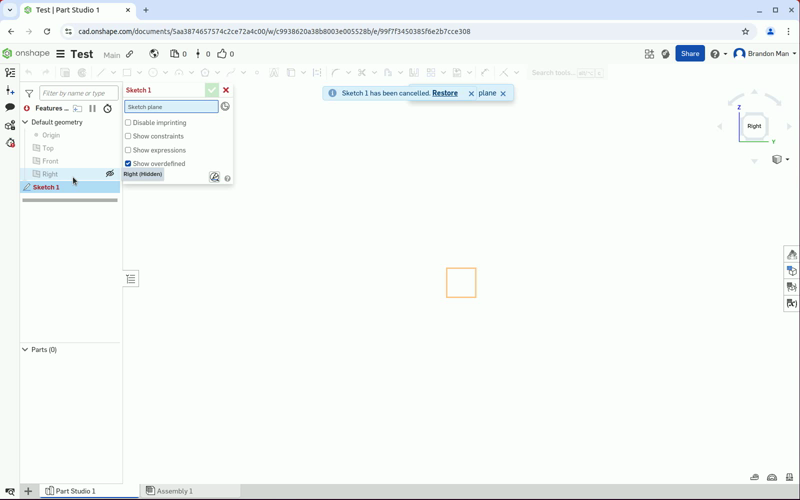
click(73, 176)
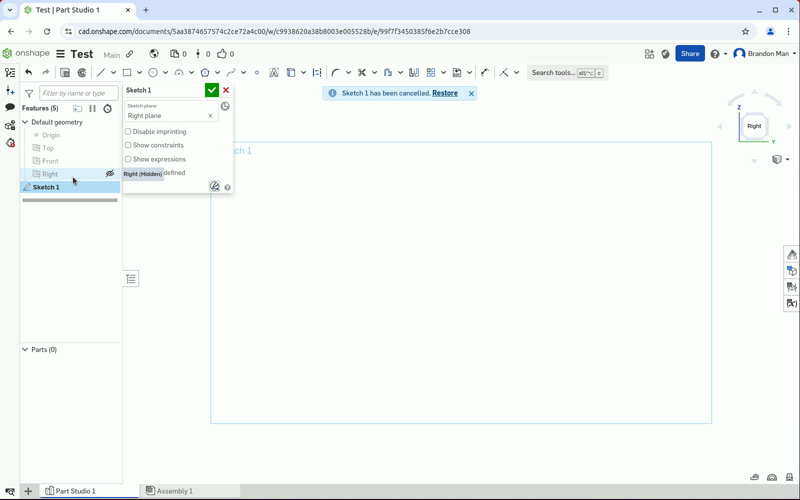
mouse_move(73, 352)
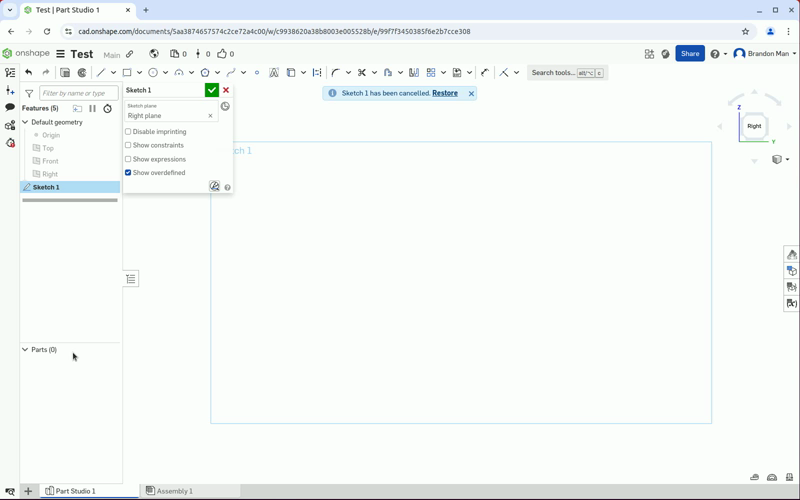
key(y)
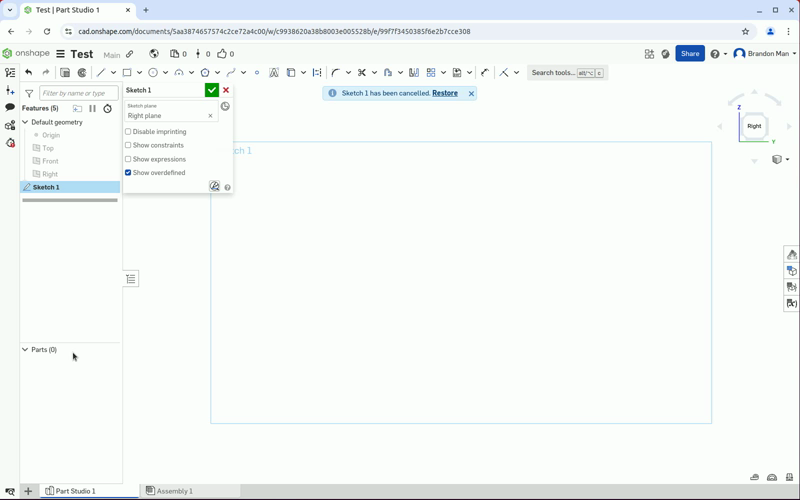
key(l)
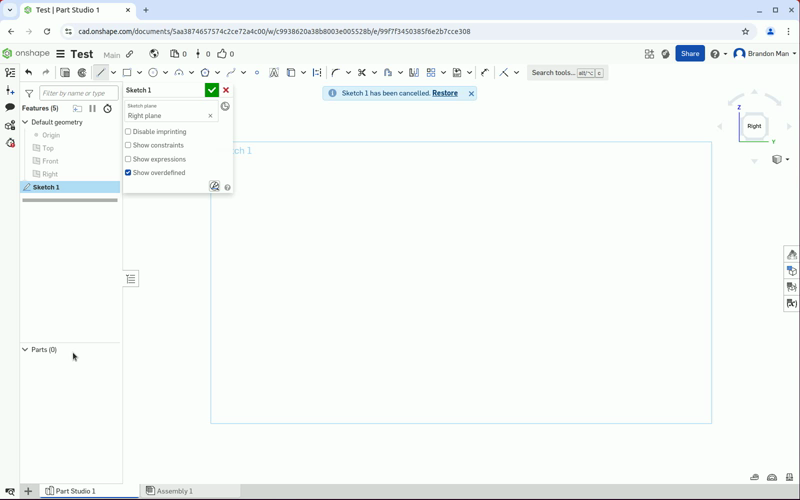
key_down(shift)
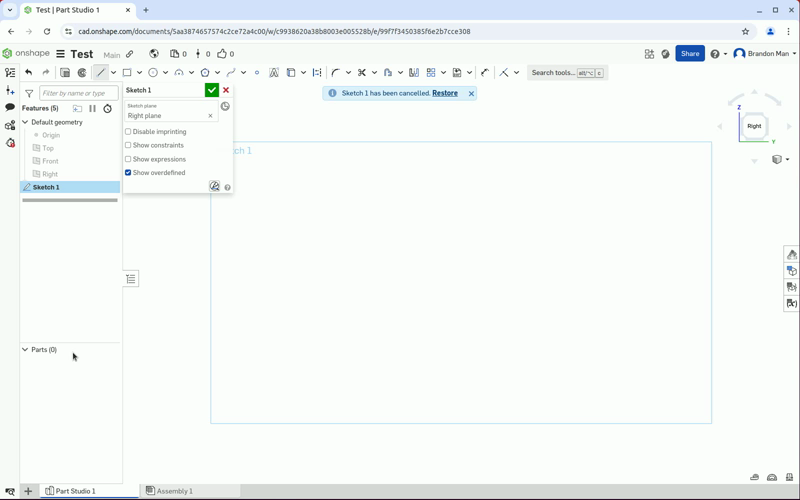
mouse_move(463, 325)
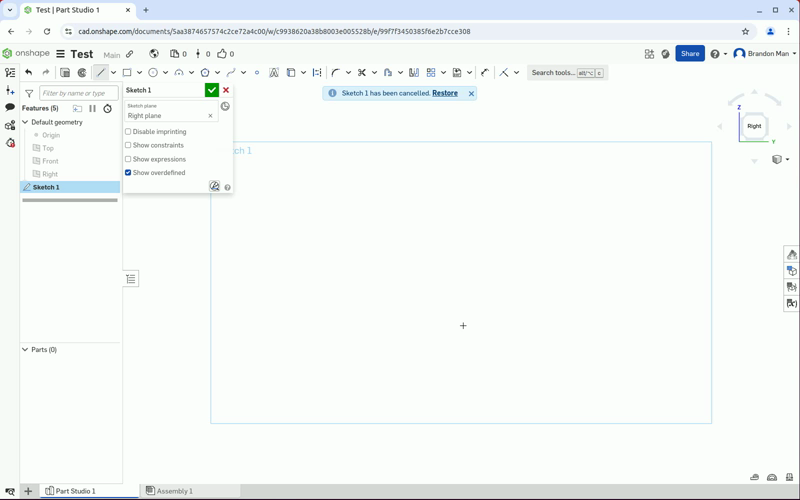
click(463, 325)
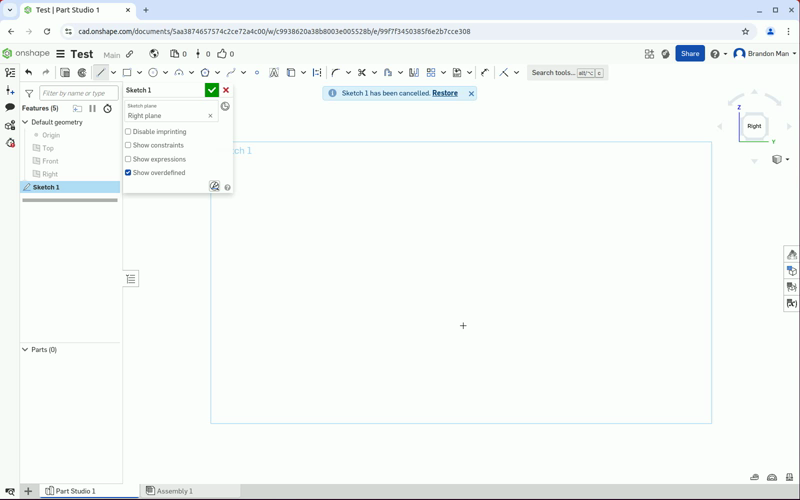
key_up(shift)
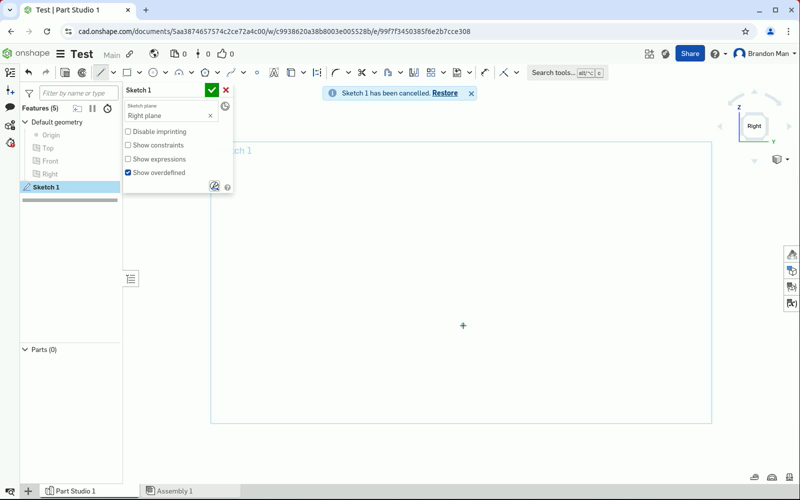
key_down(shift)
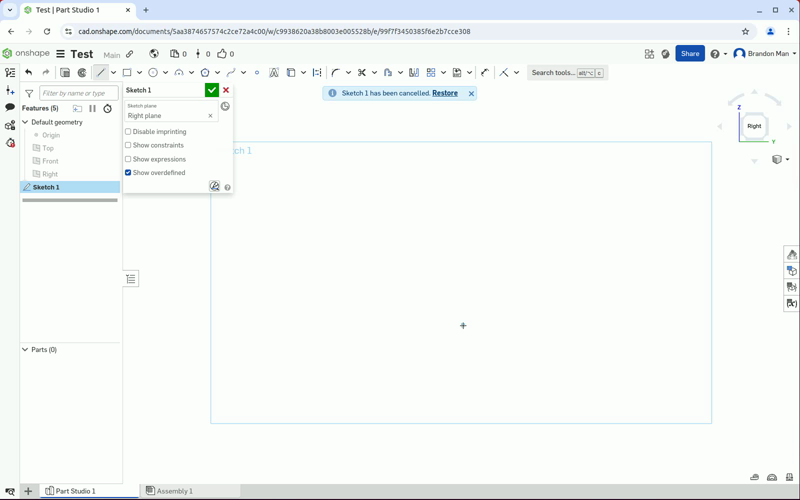
mouse_move(493, 325)
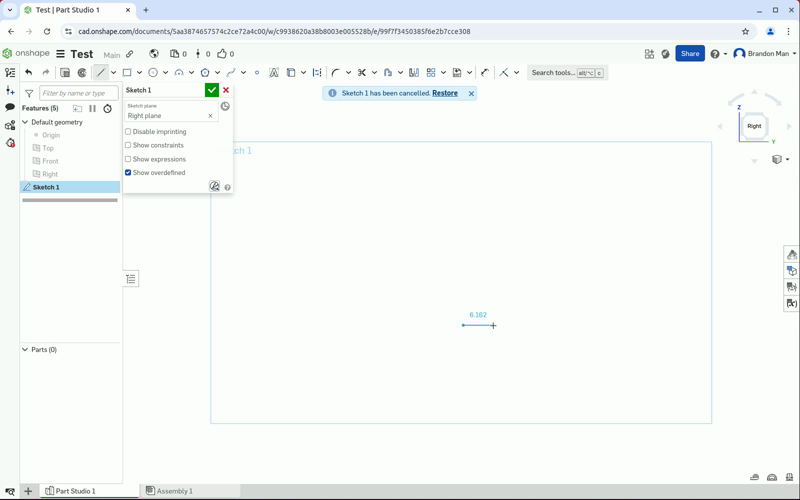
mouse_move(468, 325)
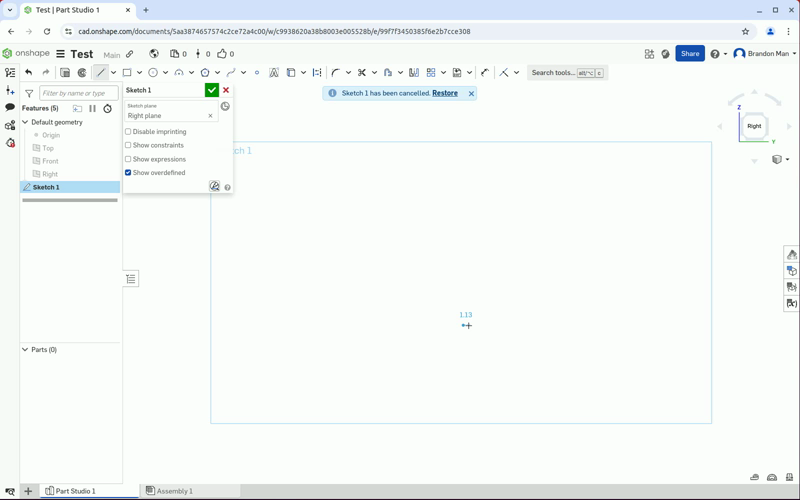
scroll(6)
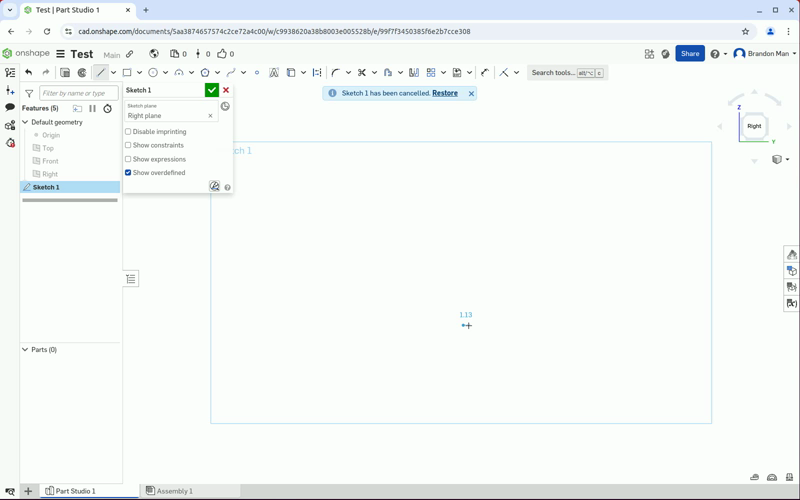
scroll(6)
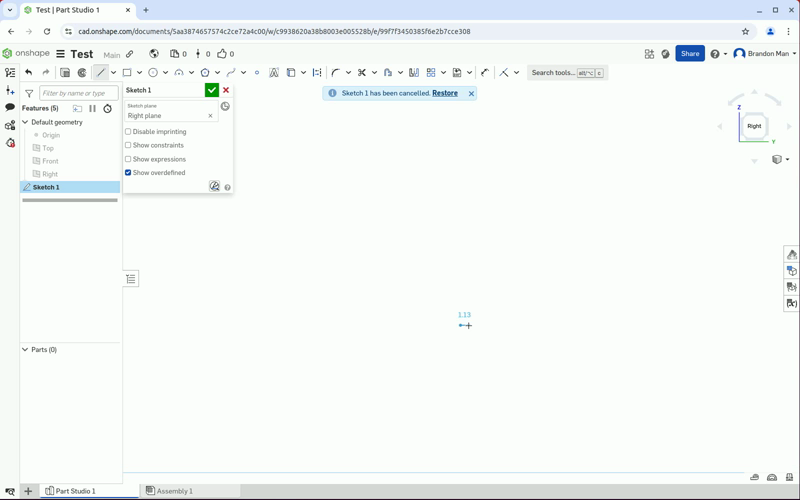
scroll(6)
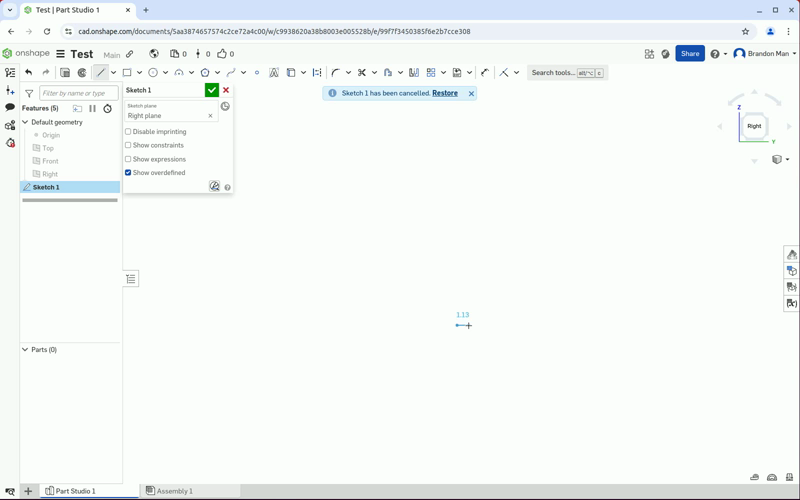
scroll(6)
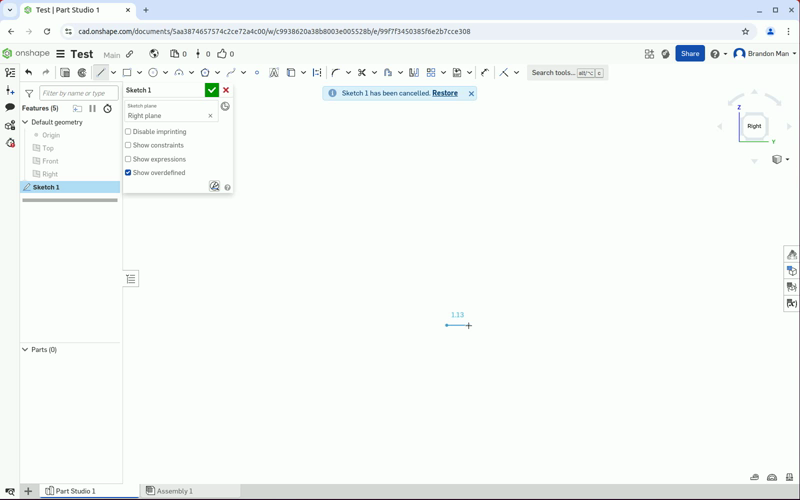
scroll(6)
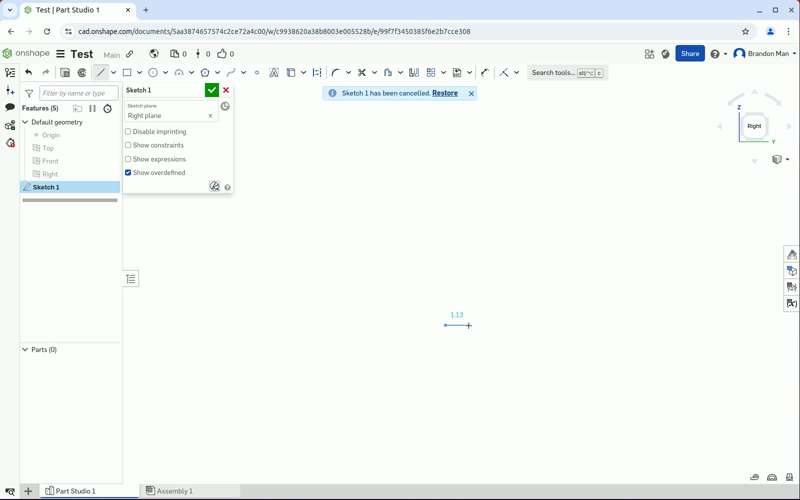
scroll(6)
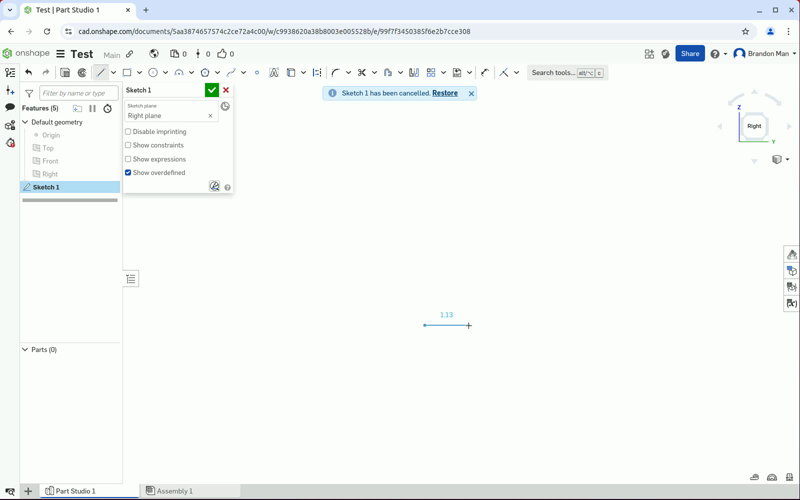
scroll(6)
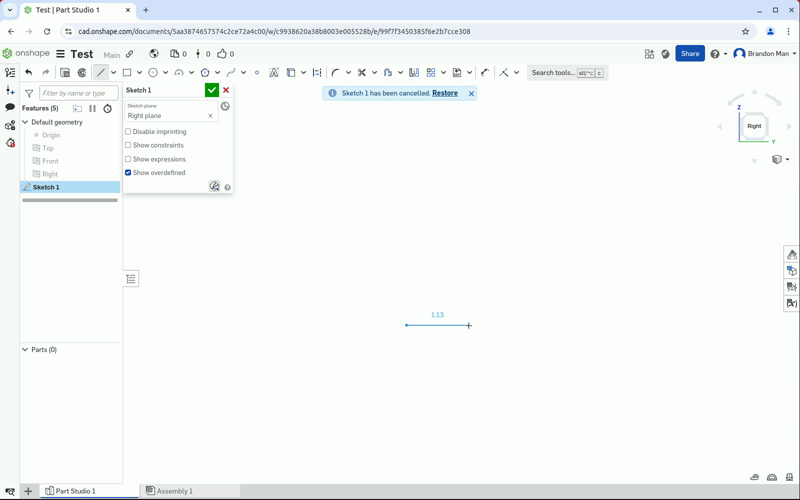
click(468, 325)
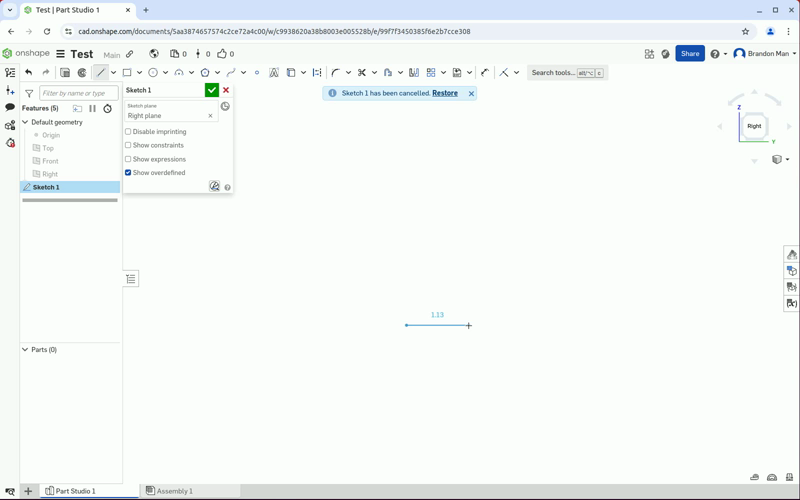
scroll(-6)
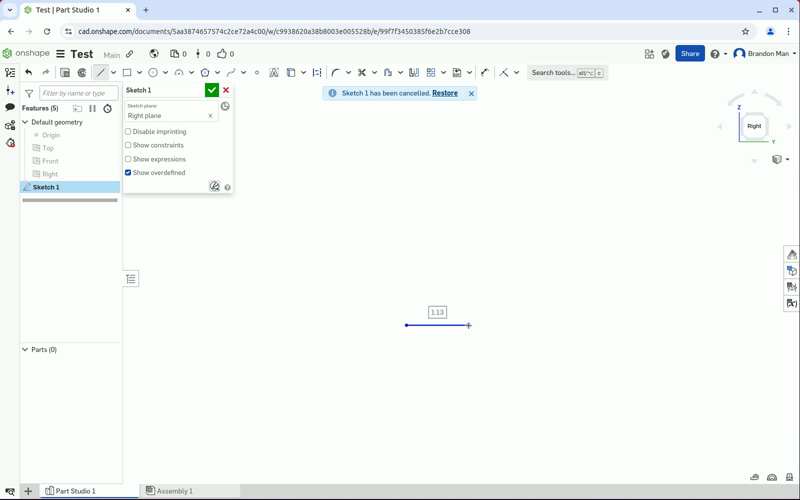
scroll(-6)
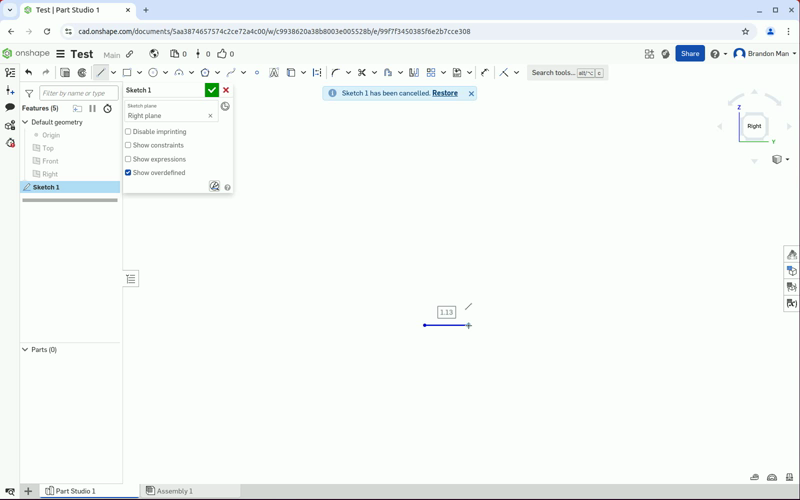
scroll(-6)
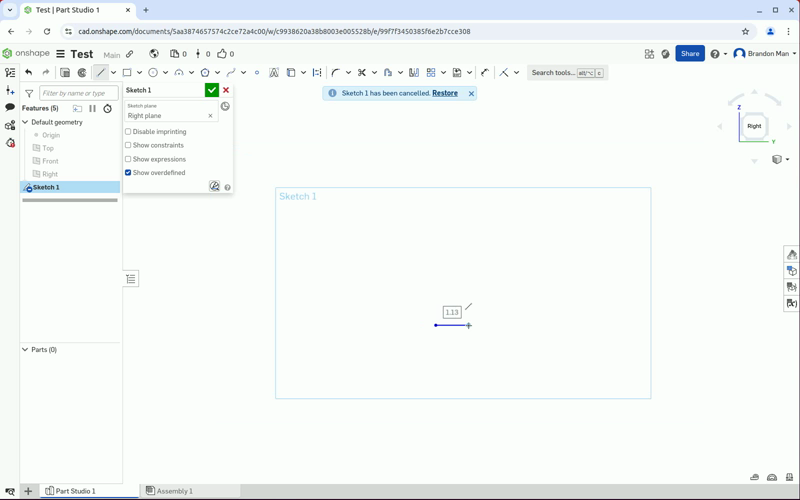
scroll(-6)
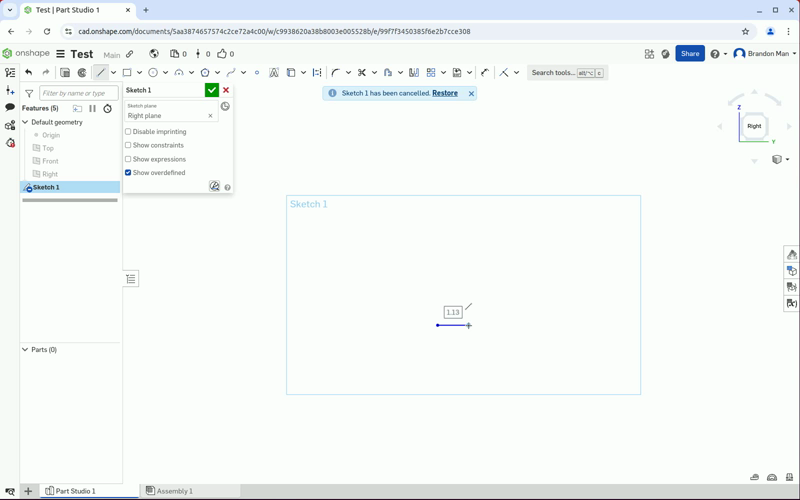
scroll(-6)
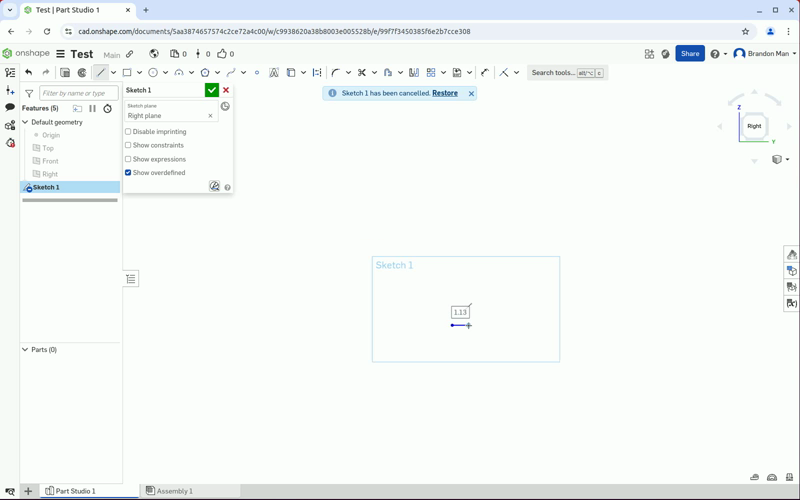
scroll(-6)
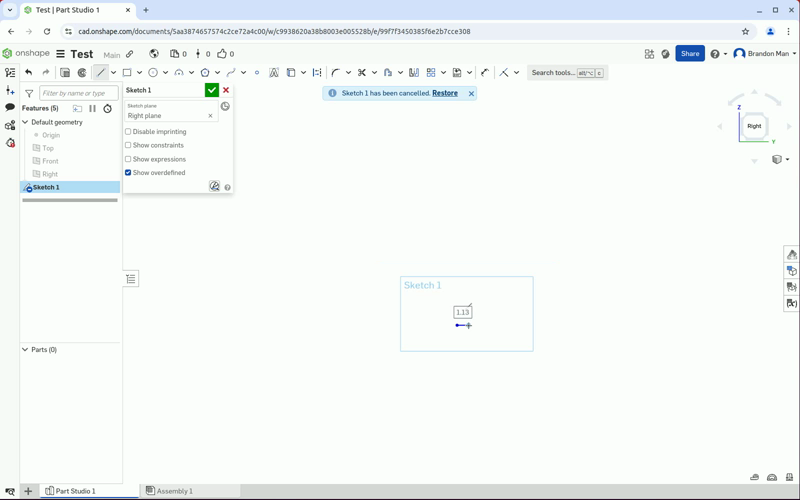
scroll(-6)
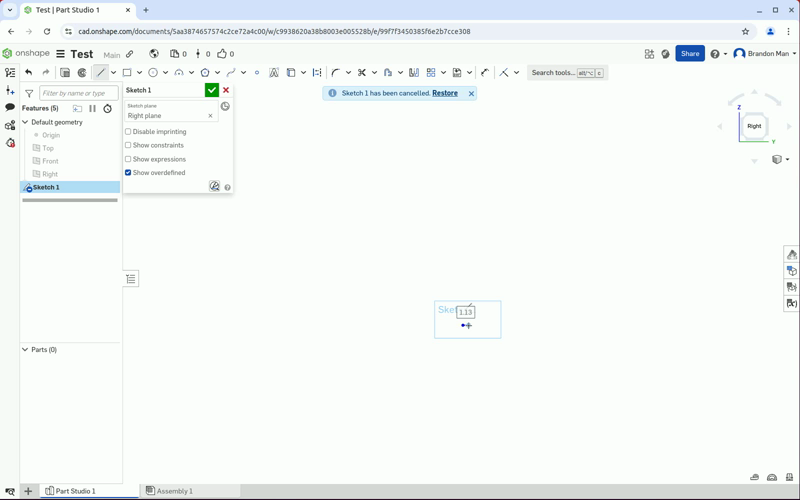
key_up(shift)
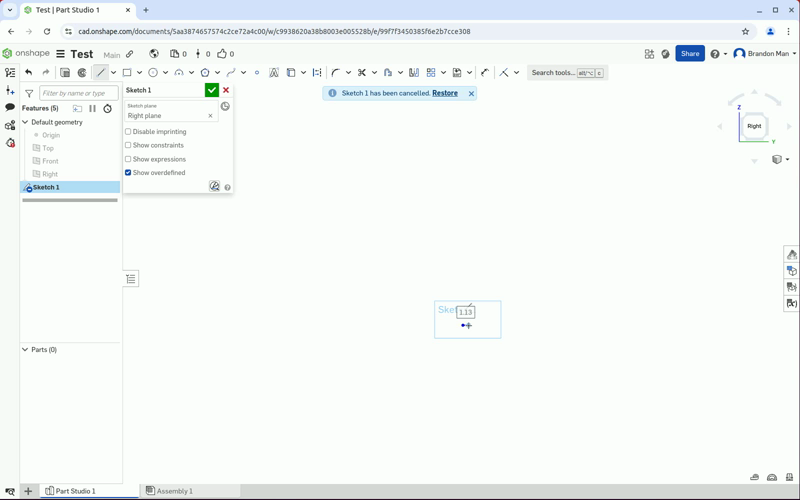
key_down(shift)
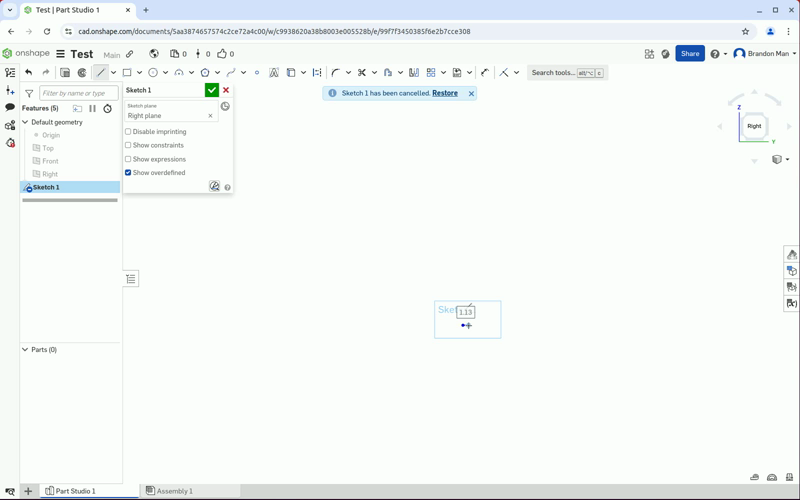
mouse_move(468, 240)
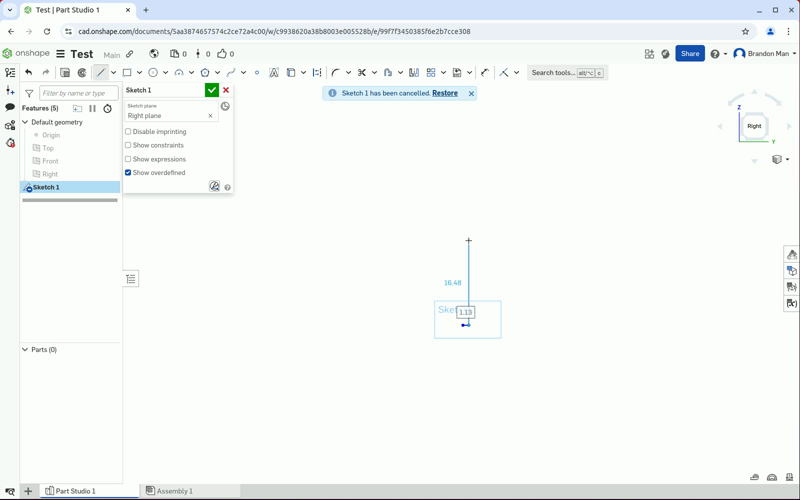
click(468, 240)
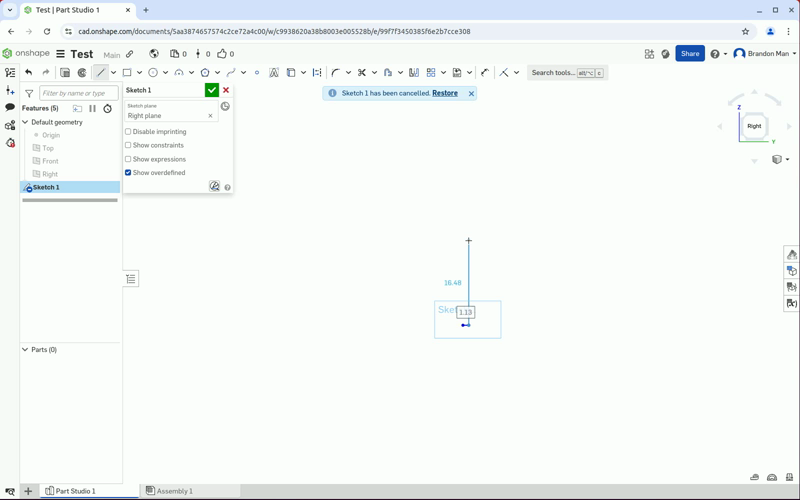
key_up(shift)
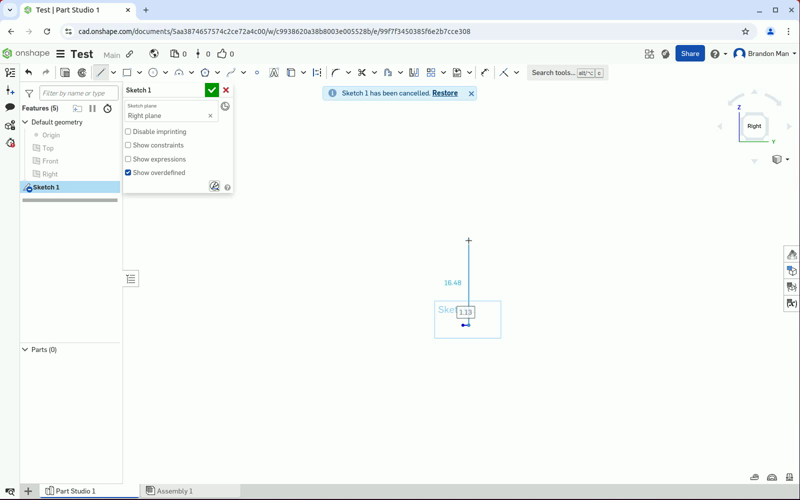
key_down(shift)
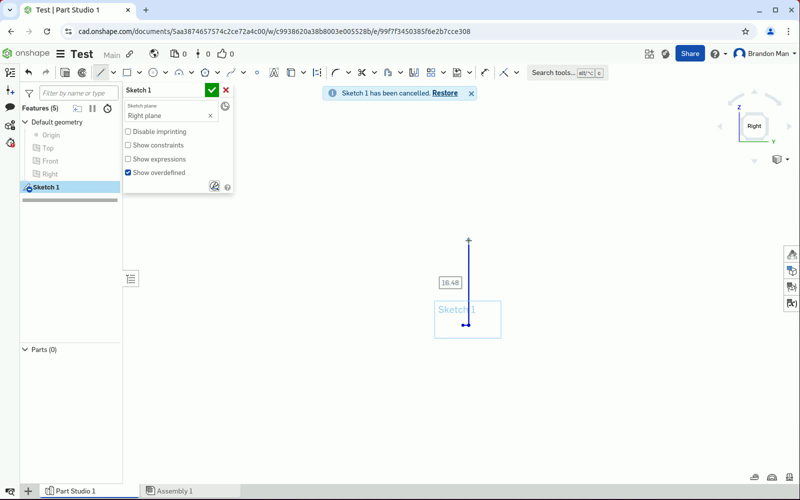
mouse_move(498, 240)
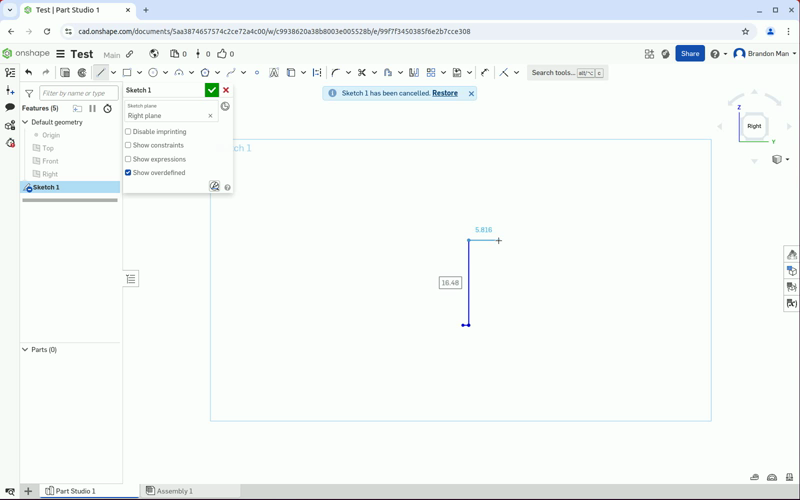
mouse_move(463, 240)
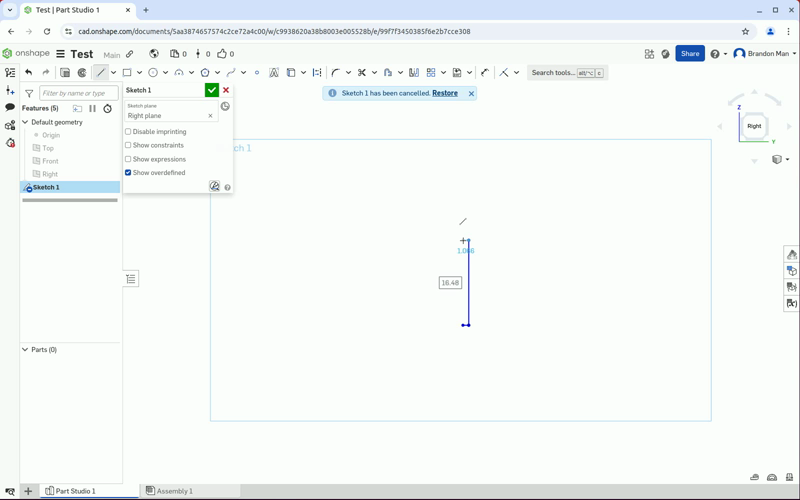
scroll(6)
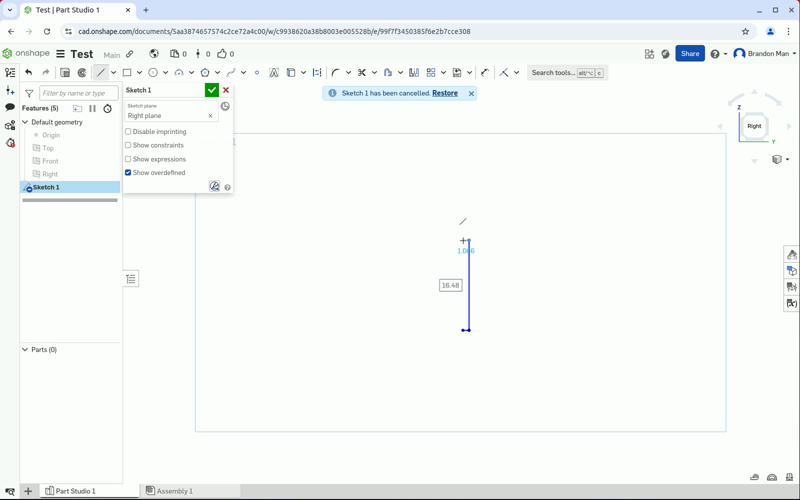
scroll(6)
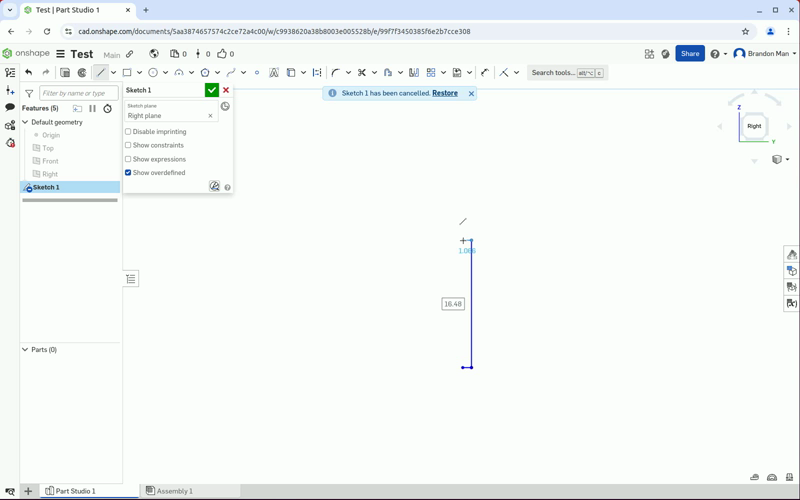
scroll(6)
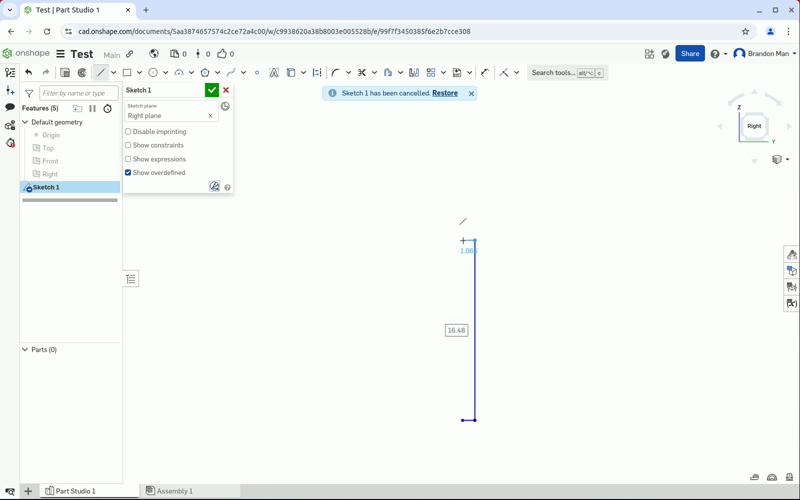
scroll(6)
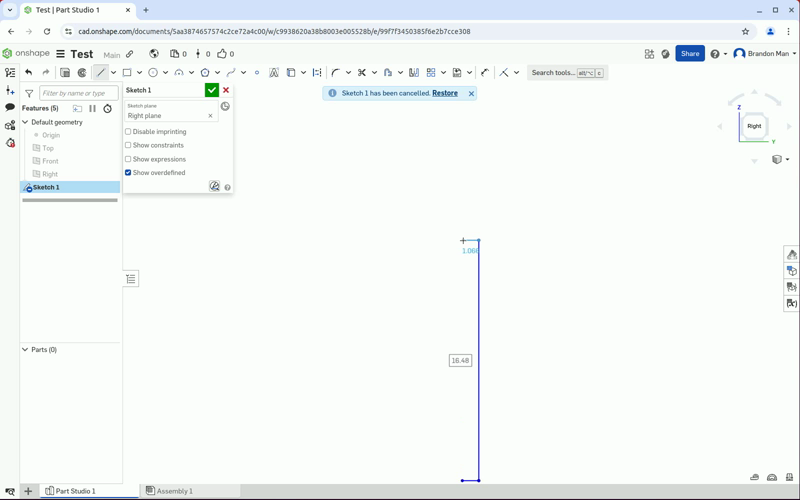
scroll(6)
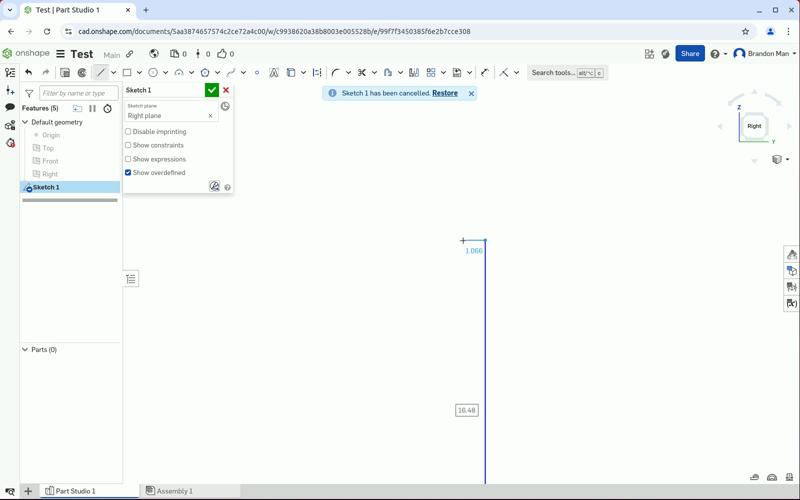
scroll(6)
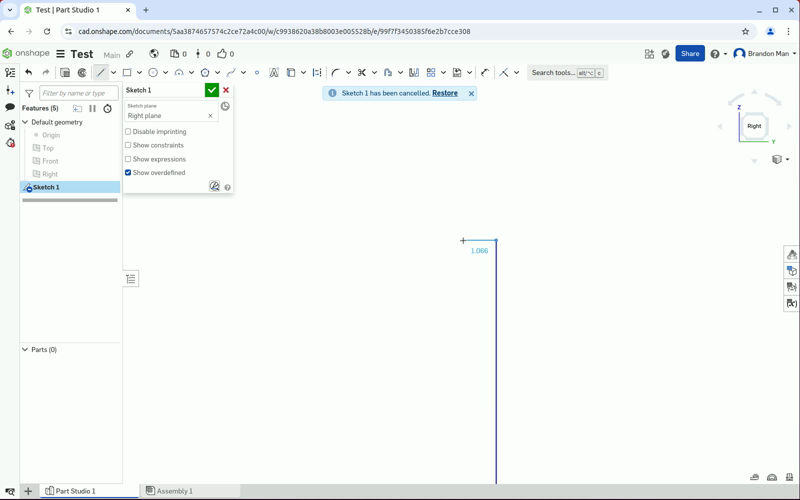
scroll(6)
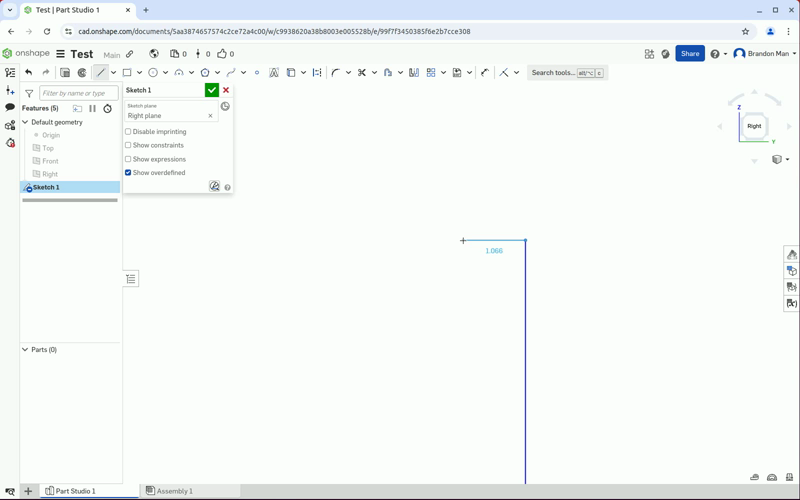
click(463, 240)
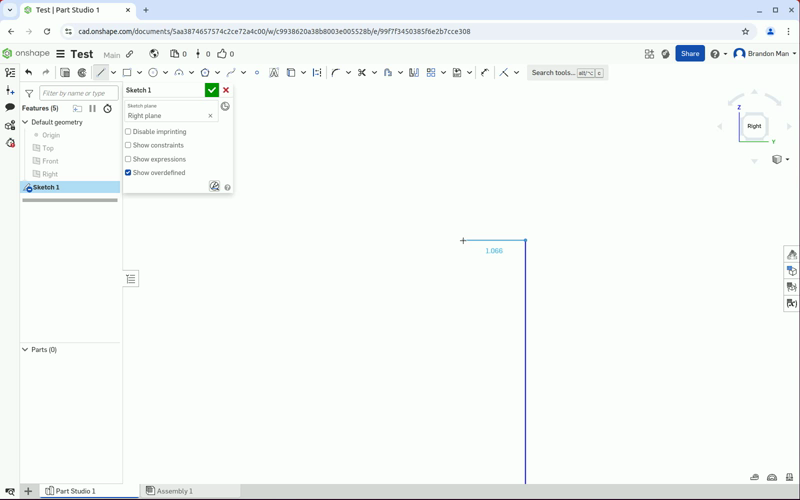
scroll(-6)
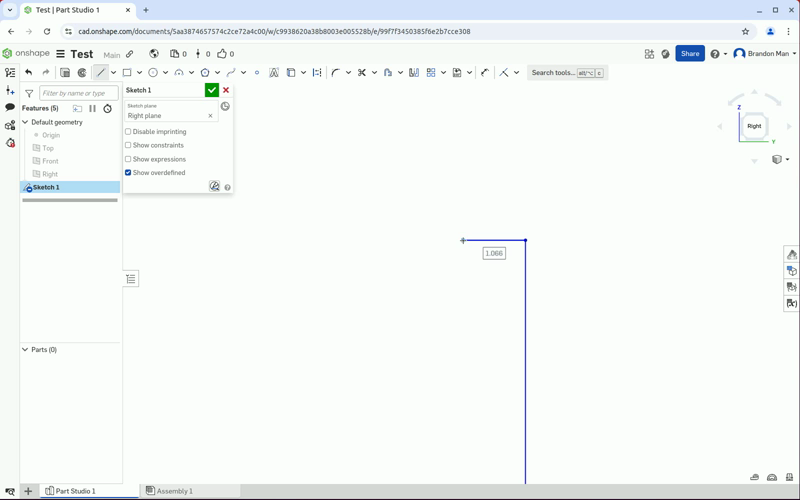
scroll(-6)
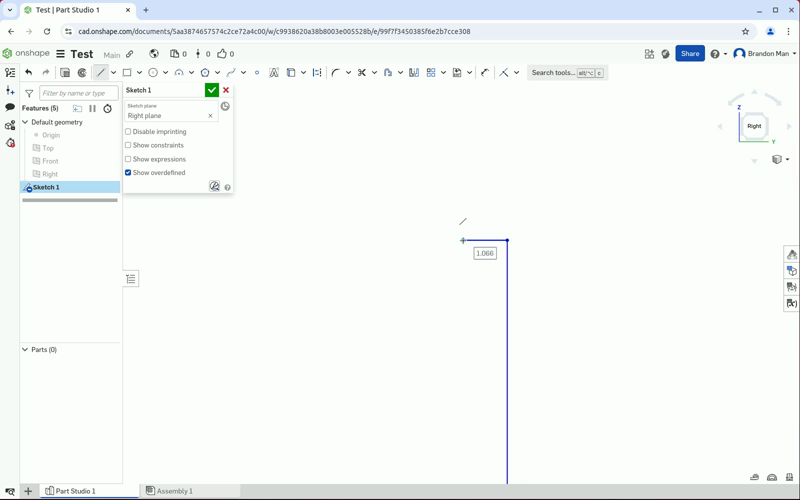
scroll(-6)
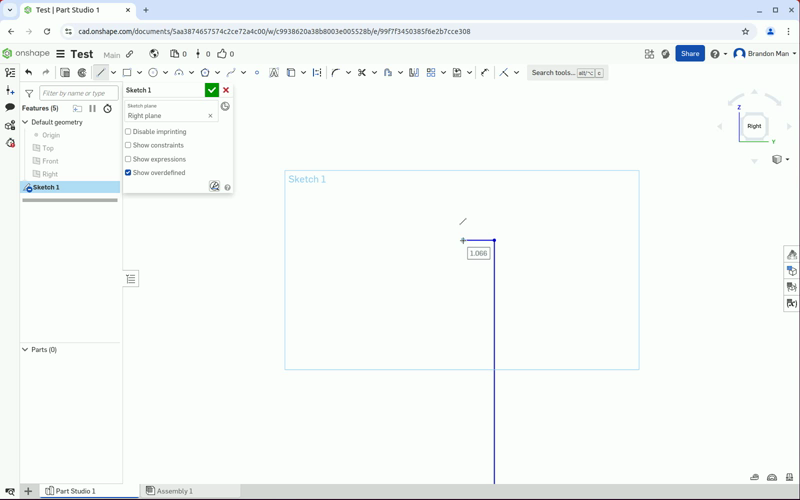
scroll(-6)
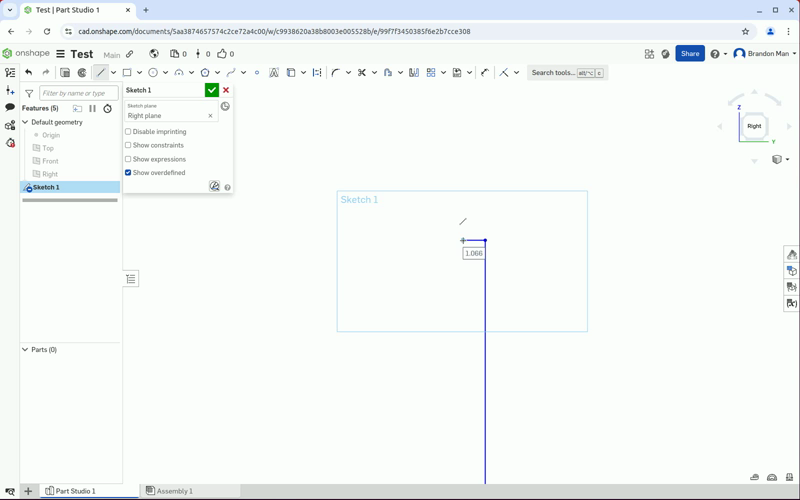
scroll(-6)
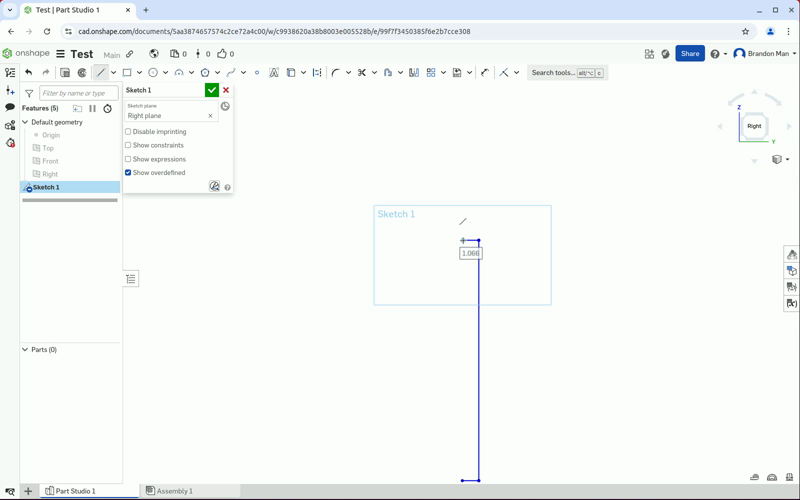
scroll(-6)
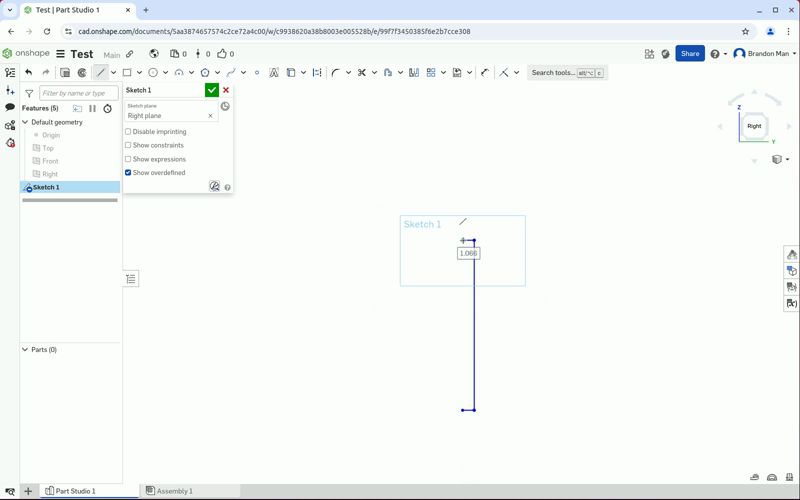
scroll(-6)
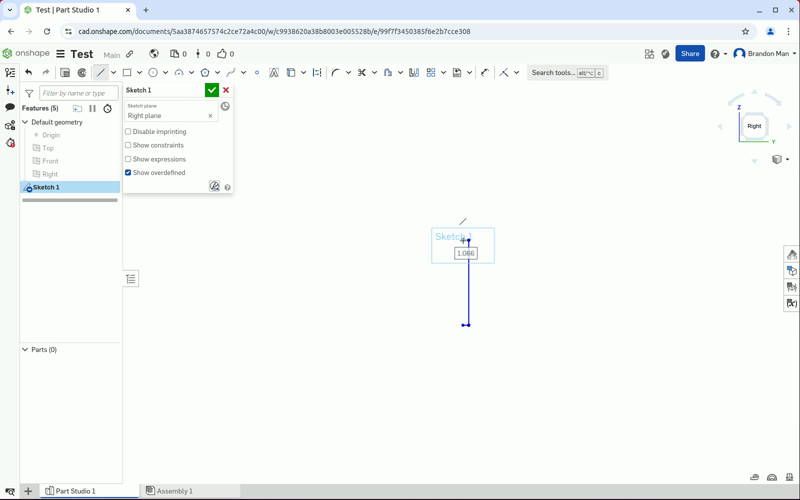
key_up(shift)
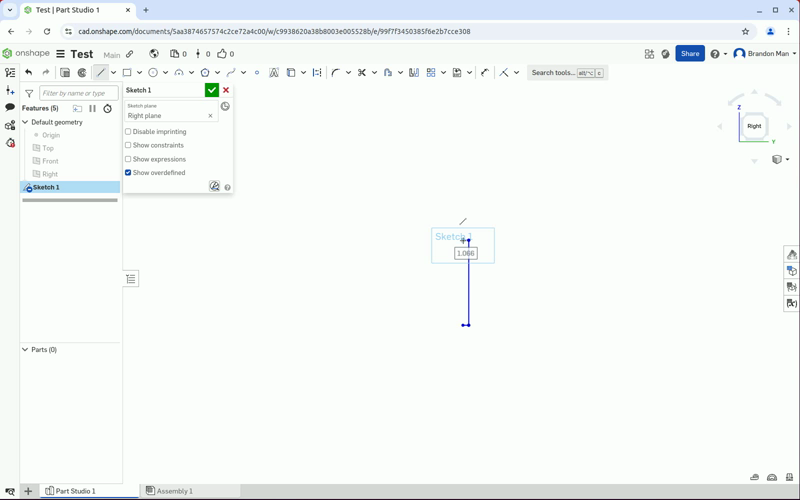
key_down(shift)
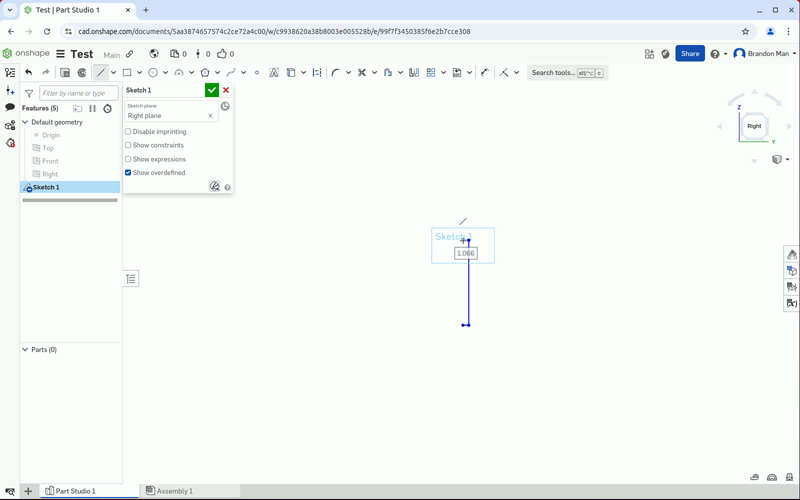
mouse_move(463, 325)
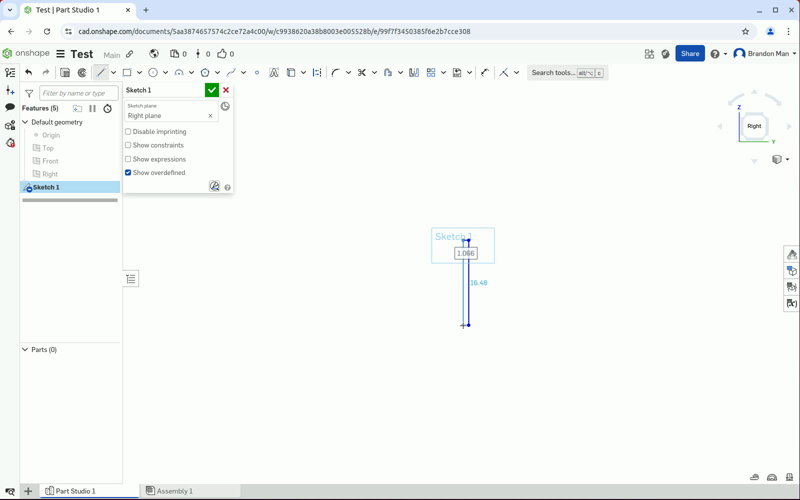
key_up(shift)
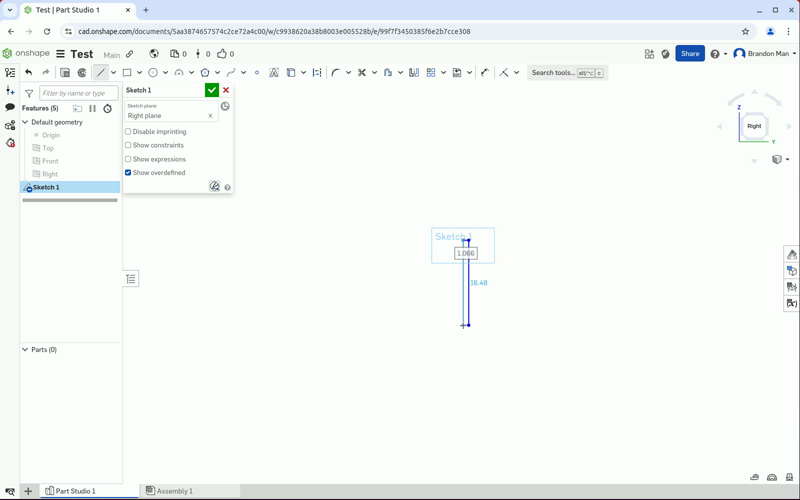
click(463, 325)
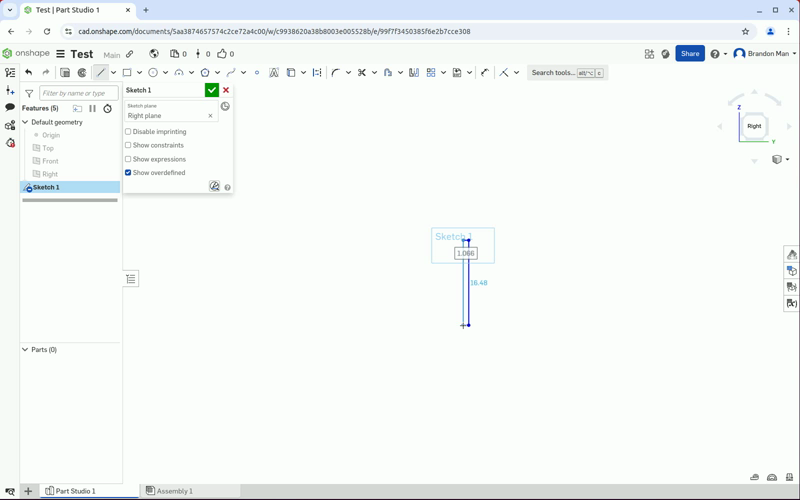
key(esc)
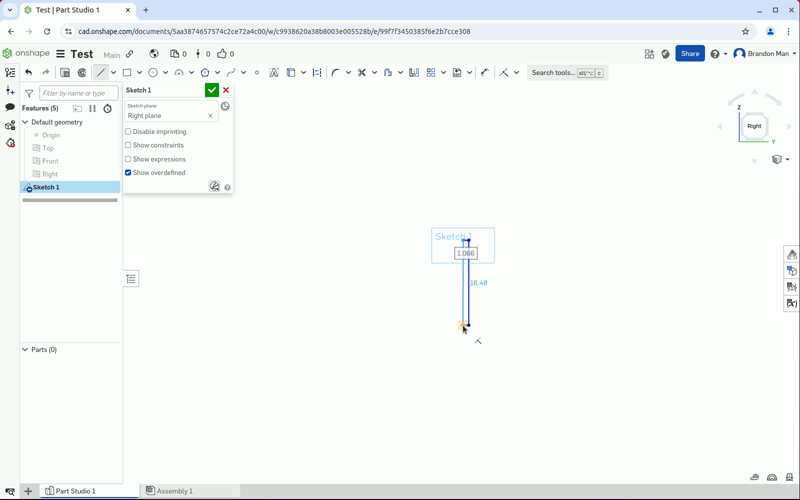
mouse_move(465, 241)
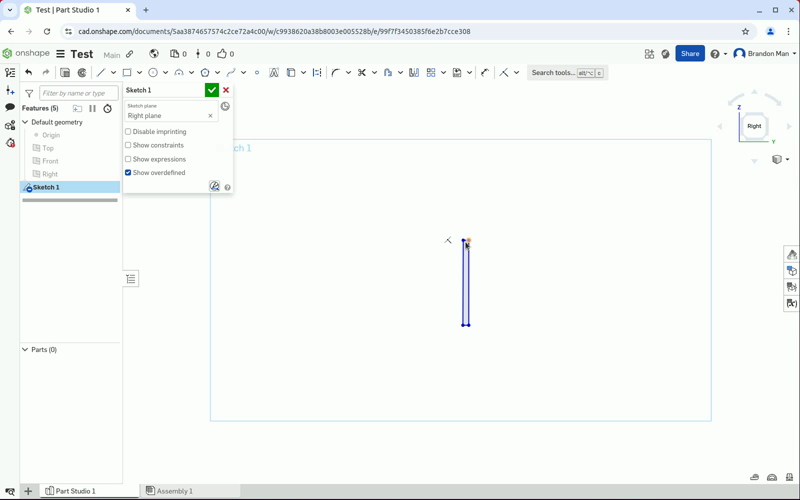
scroll(6)
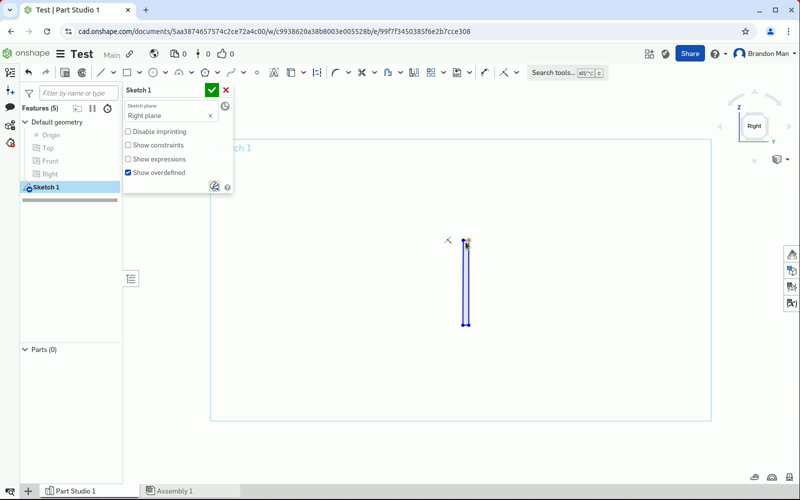
scroll(6)
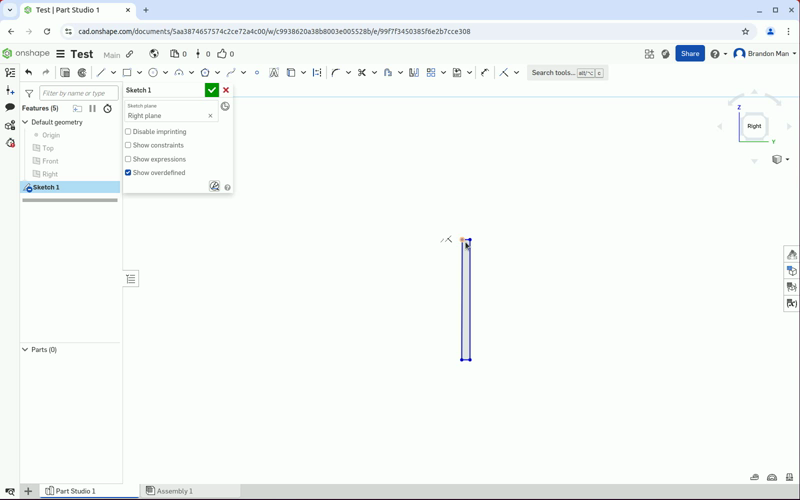
scroll(6)
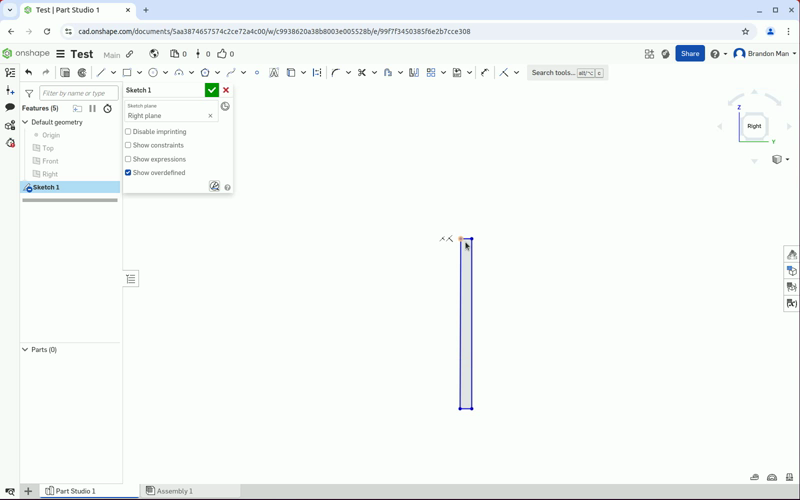
scroll(6)
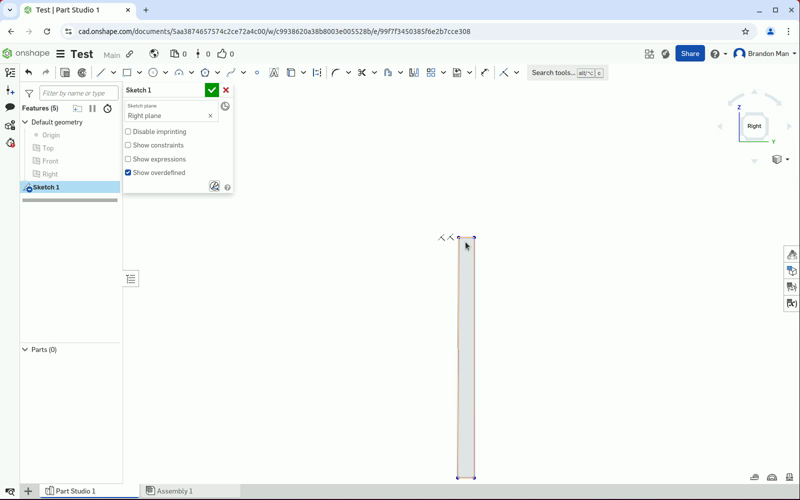
scroll(6)
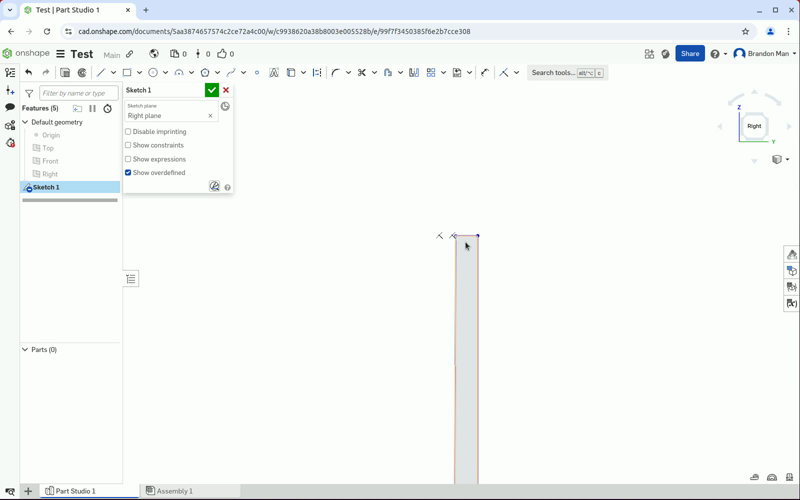
scroll(6)
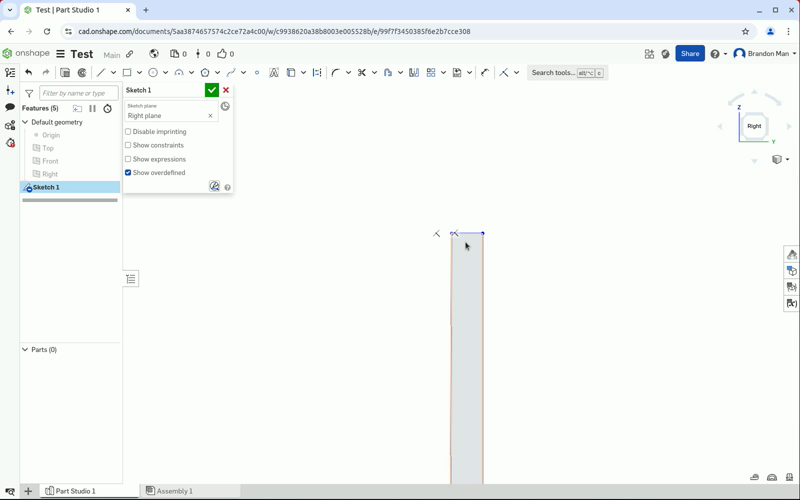
scroll(6)
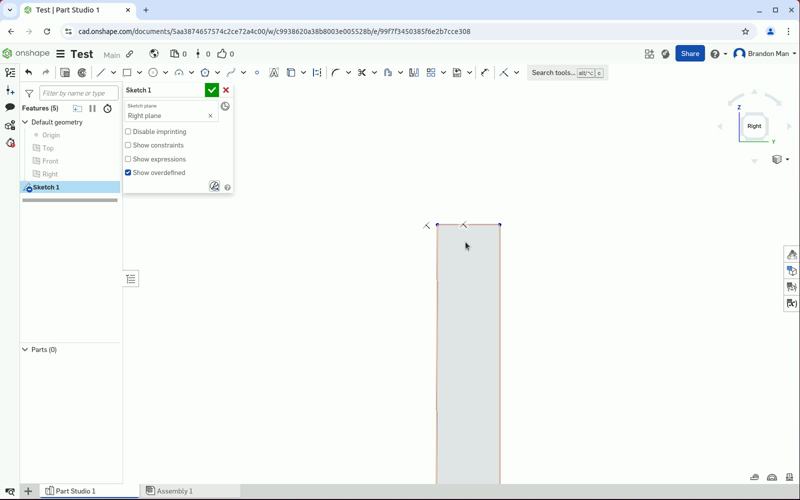
click(465, 241)
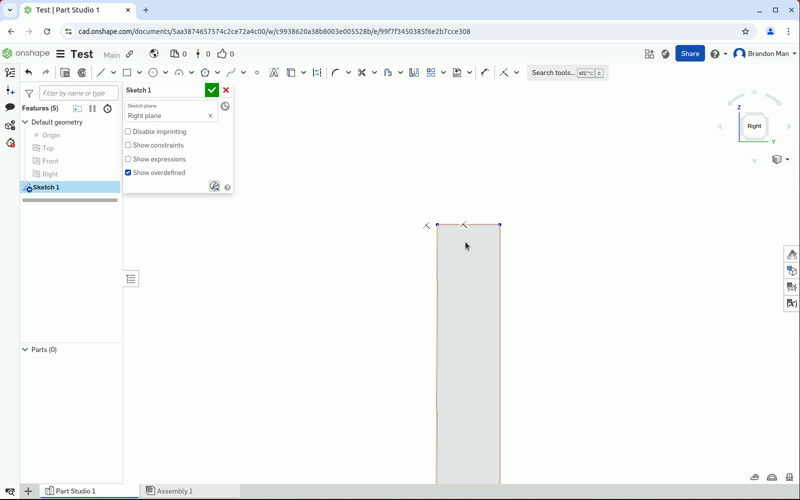
scroll(-6)
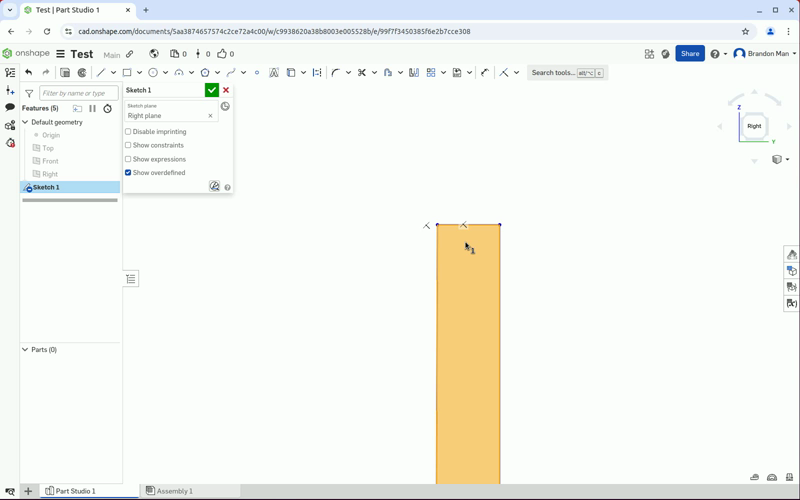
scroll(-6)
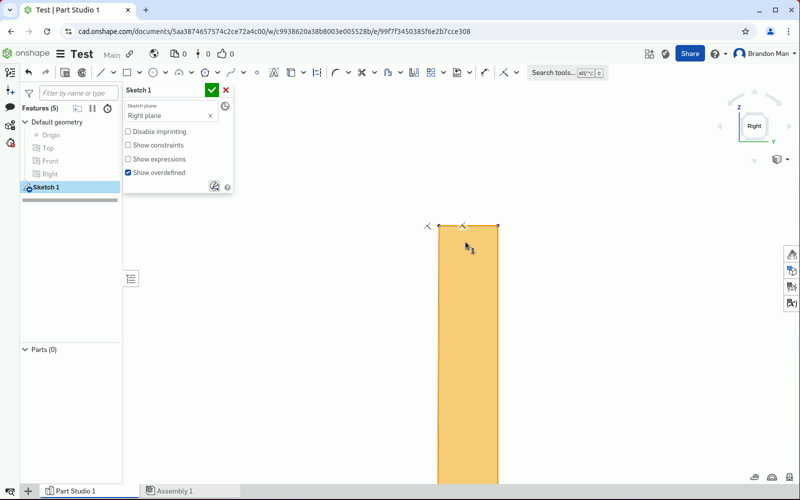
scroll(-6)
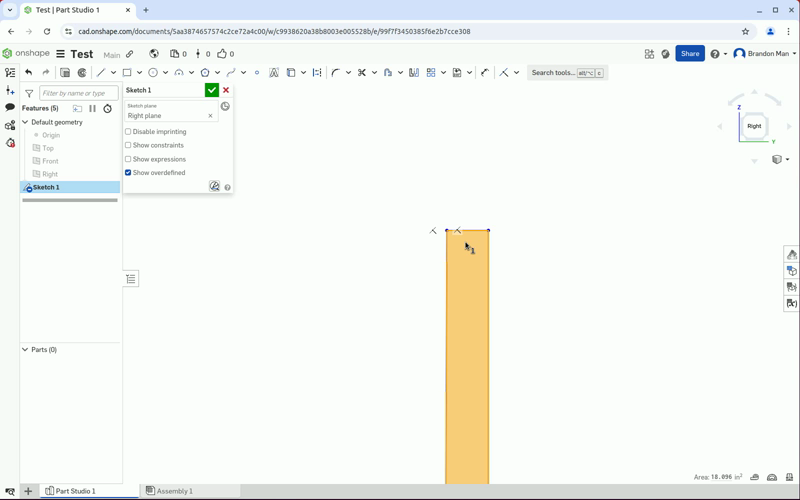
scroll(-6)
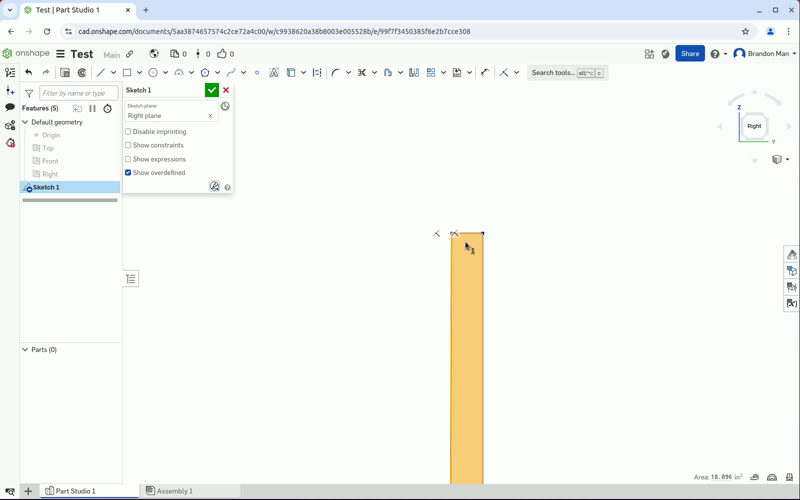
scroll(-6)
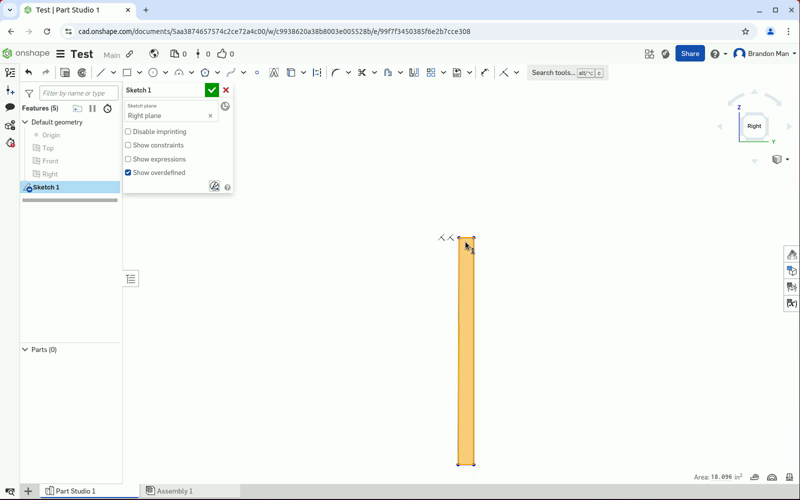
scroll(-6)
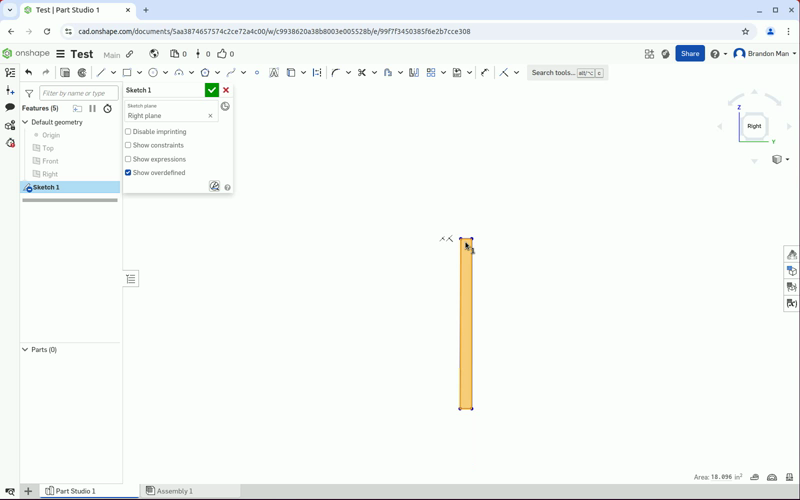
scroll(-6)
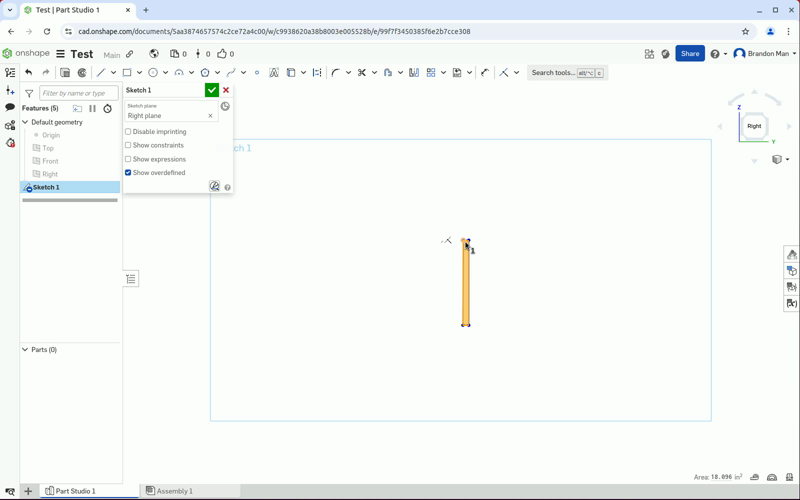
mouse_move(73, 352)
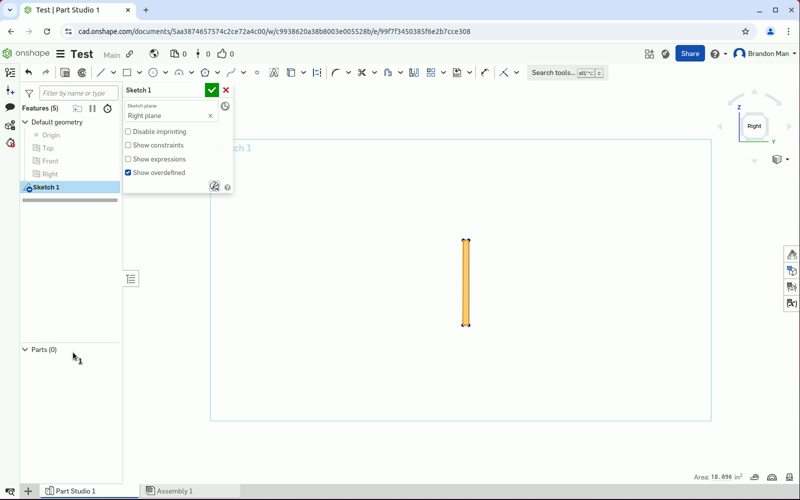
key(shift+y)
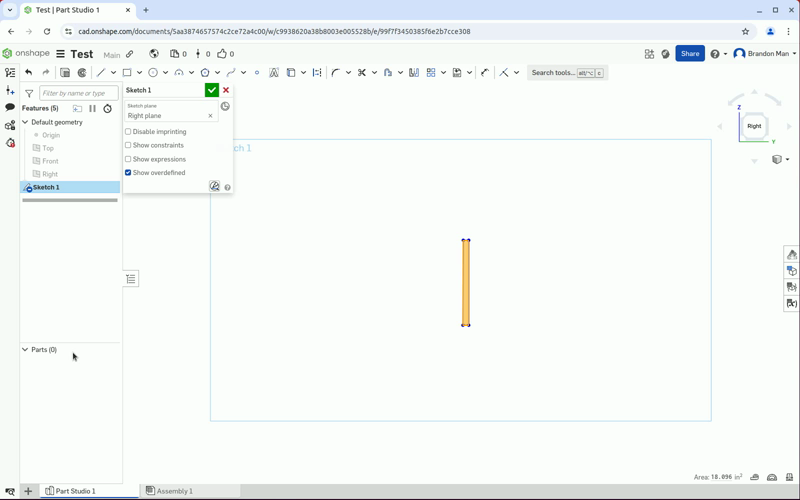
key(shift+e)
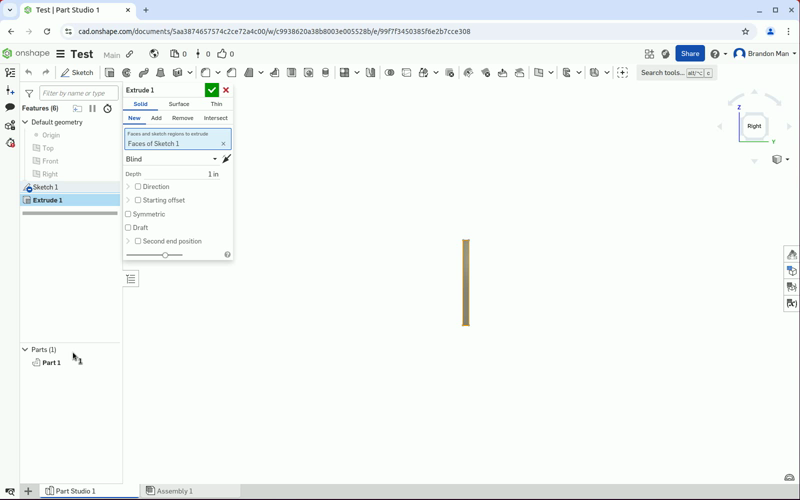
mouse_move(143, 106)
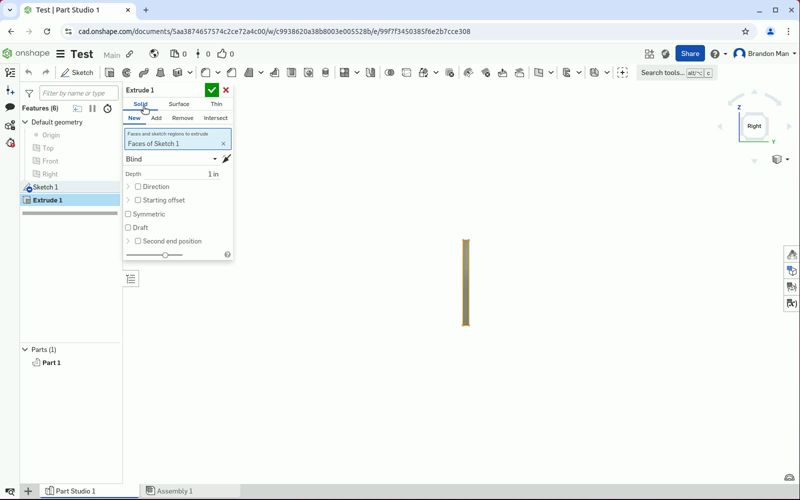
click(143, 106)
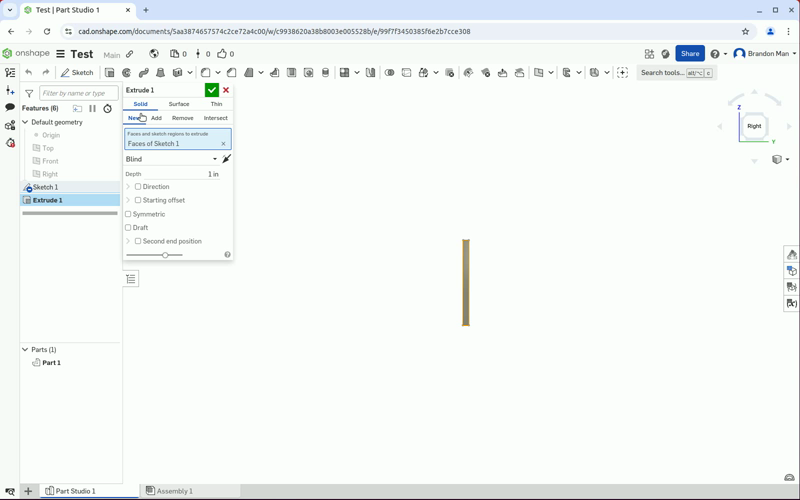
mouse_move(137, 120)
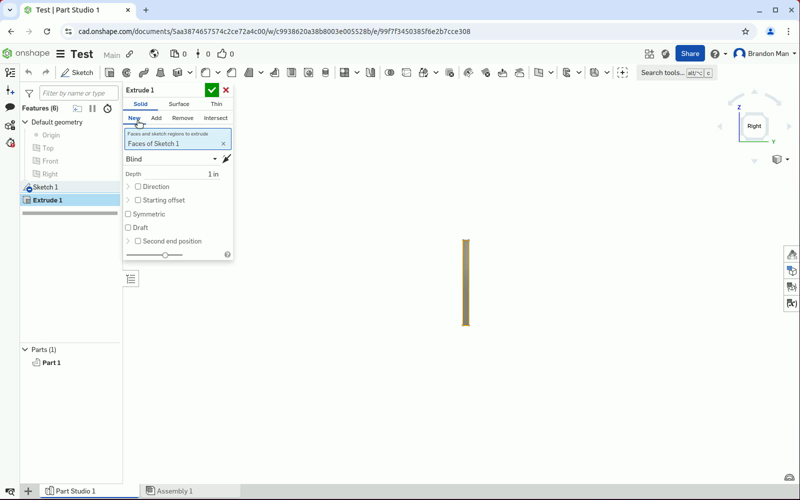
click(137, 120)
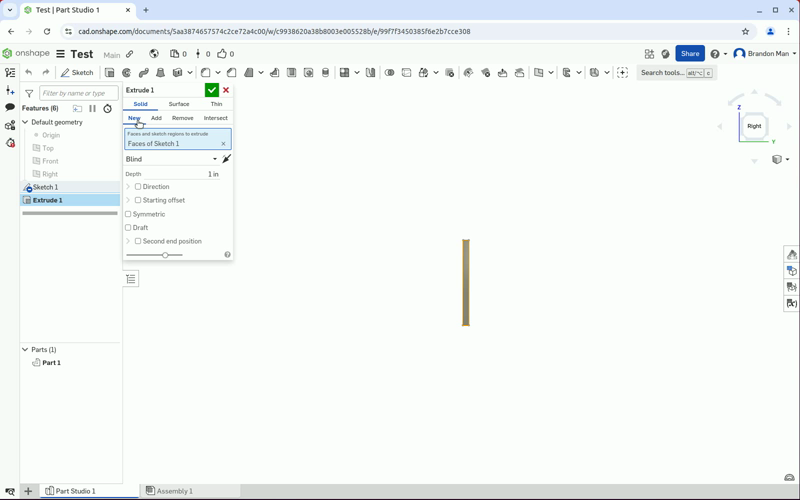
key(tab, 4)
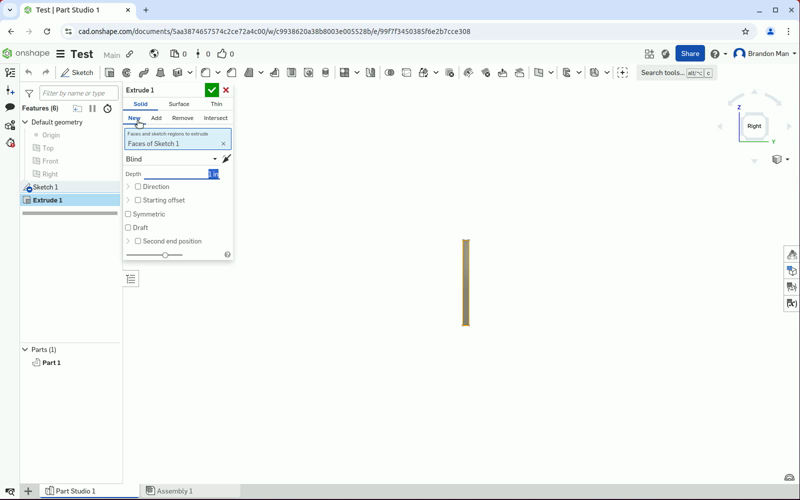
text(0.481)
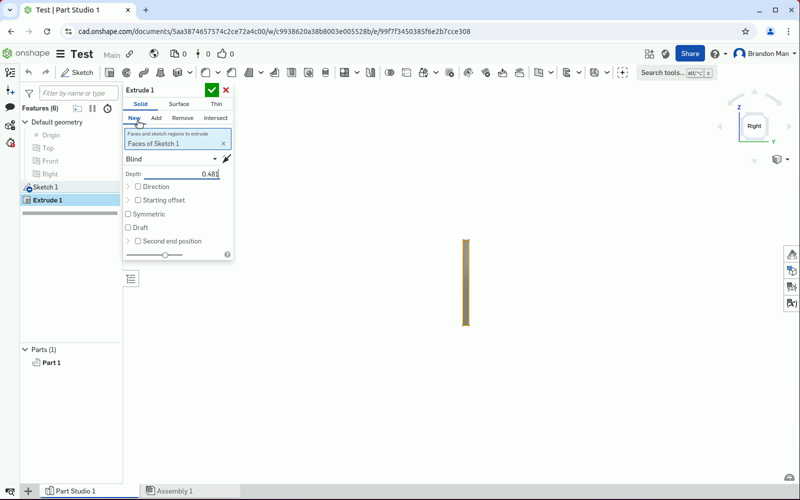
key(enter)
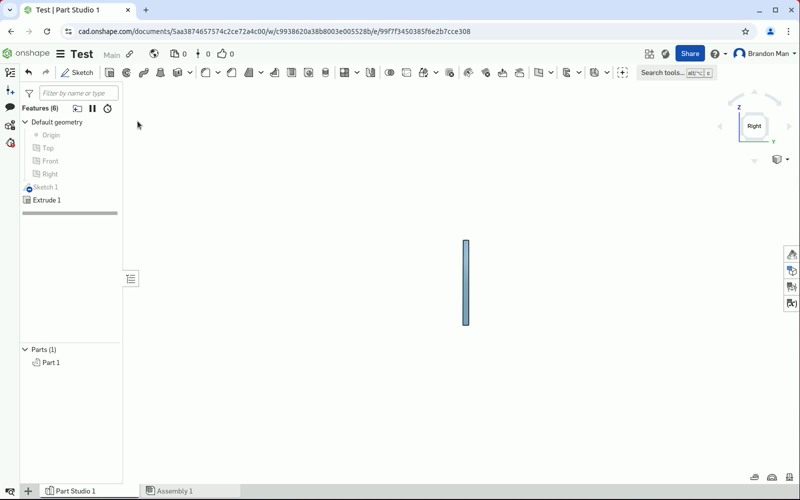
key(shift+h)
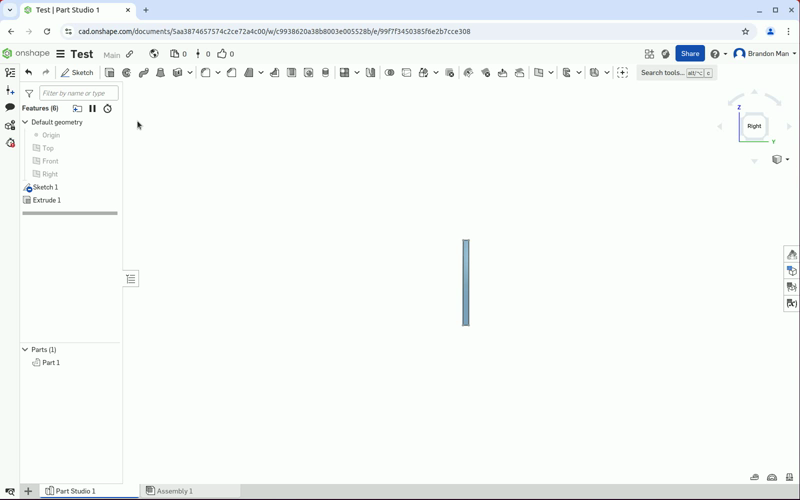
key(shift+h)
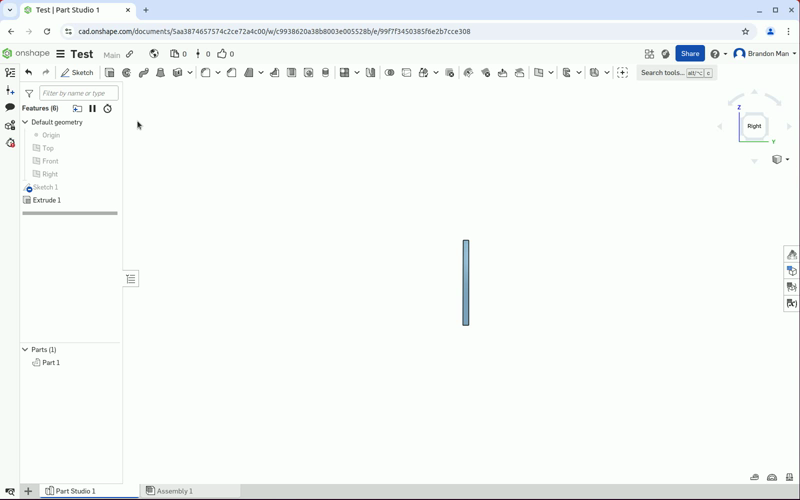
mouse_move(73, 189)
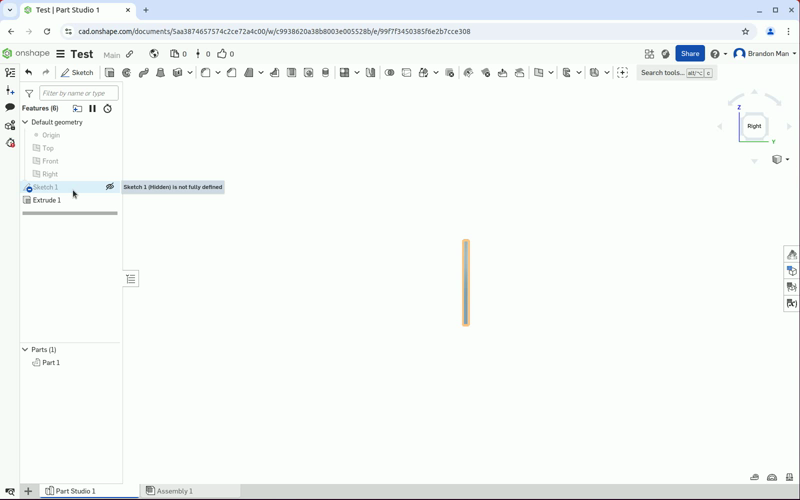
click(73, 189)
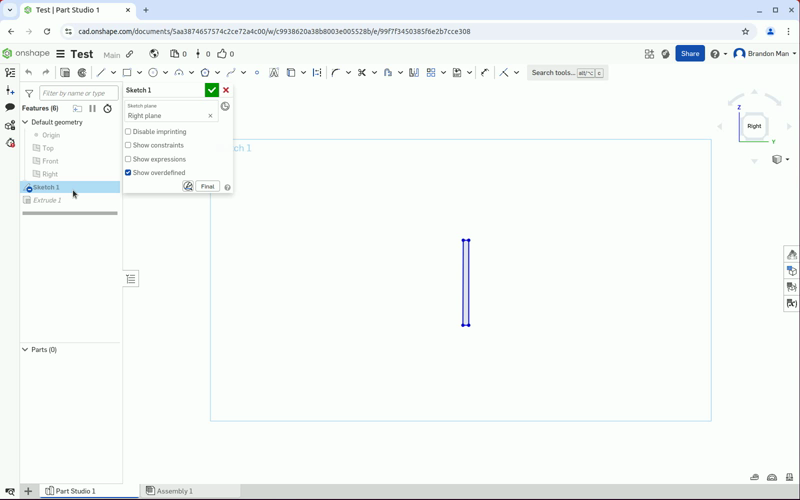
mouse_move(229, 92)
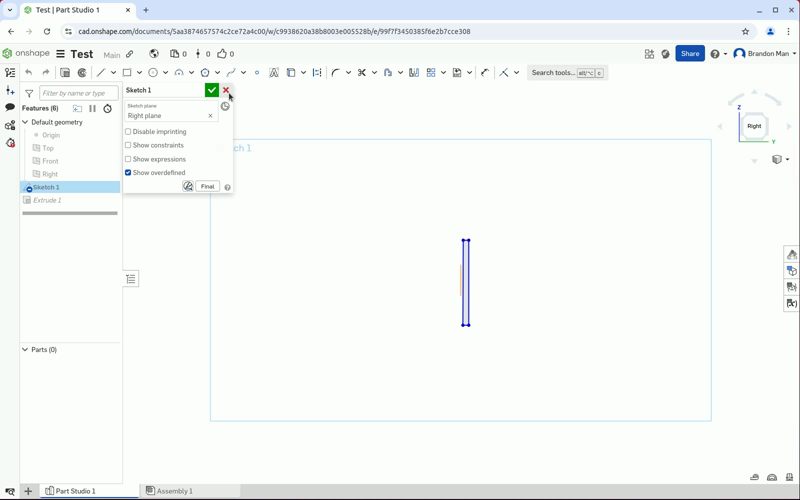
click(229, 92)
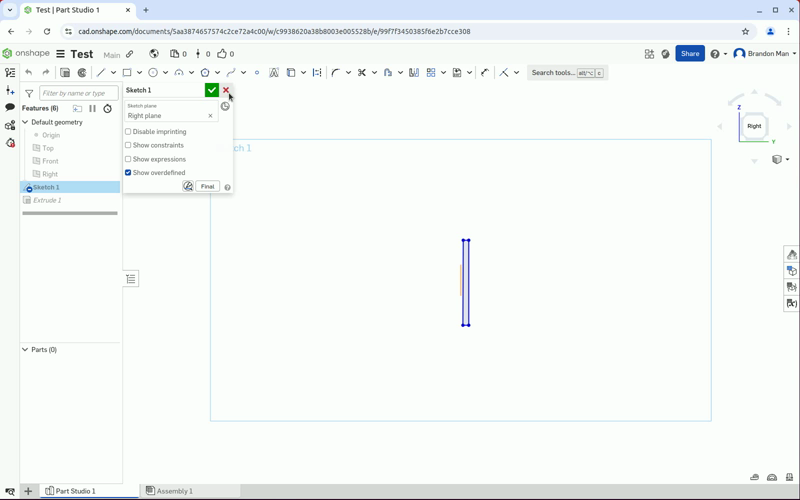
key(shift+s)
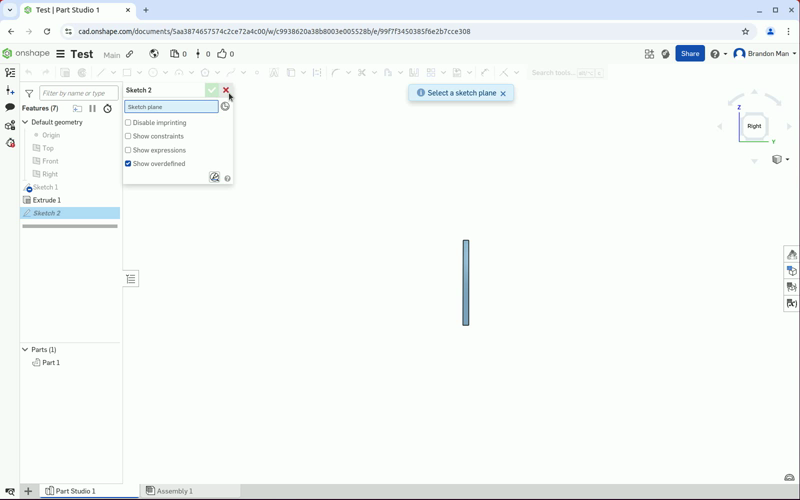
mouse_move(73, 176)
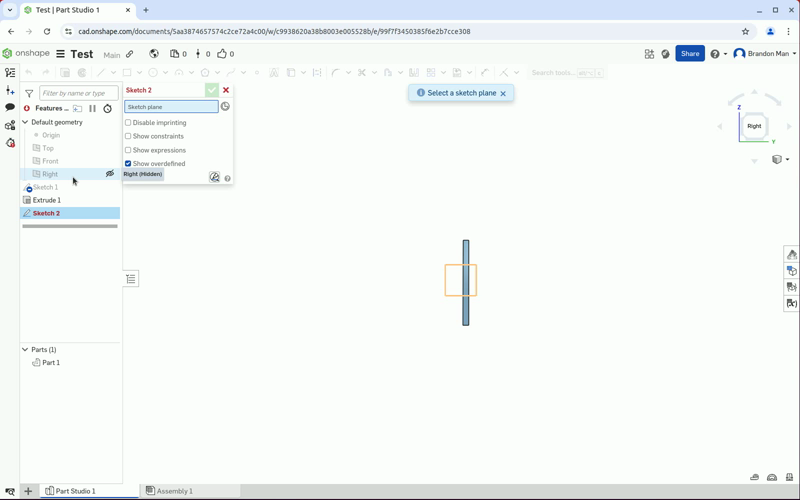
click(73, 176)
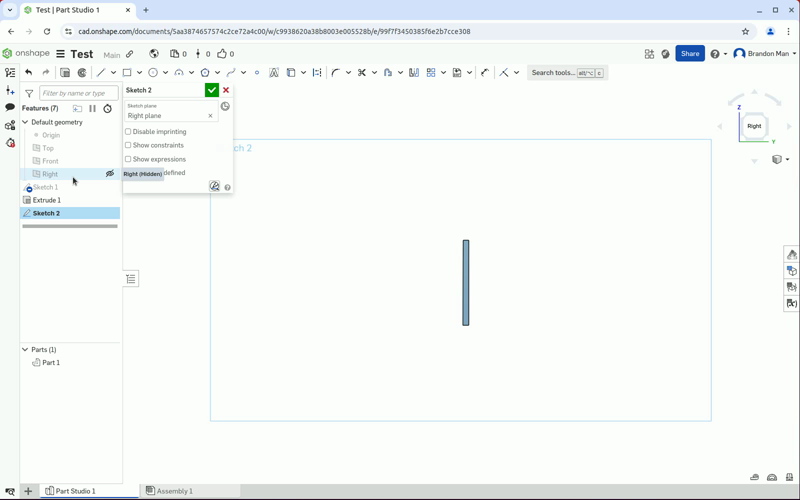
mouse_move(73, 352)
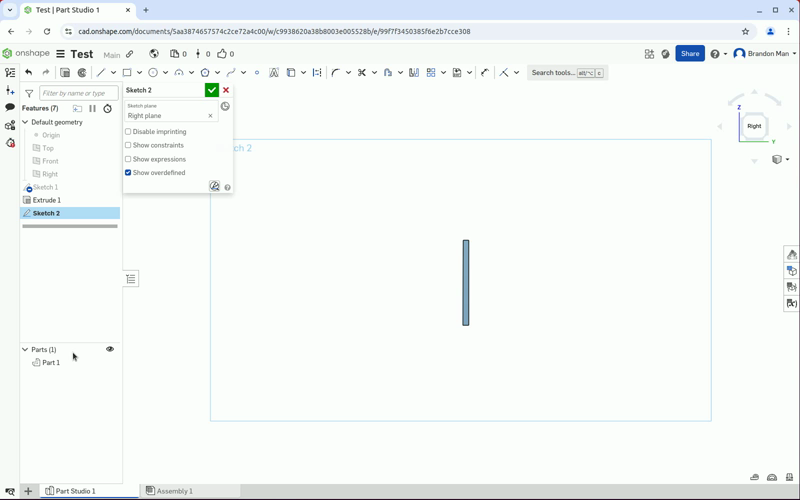
key(y)
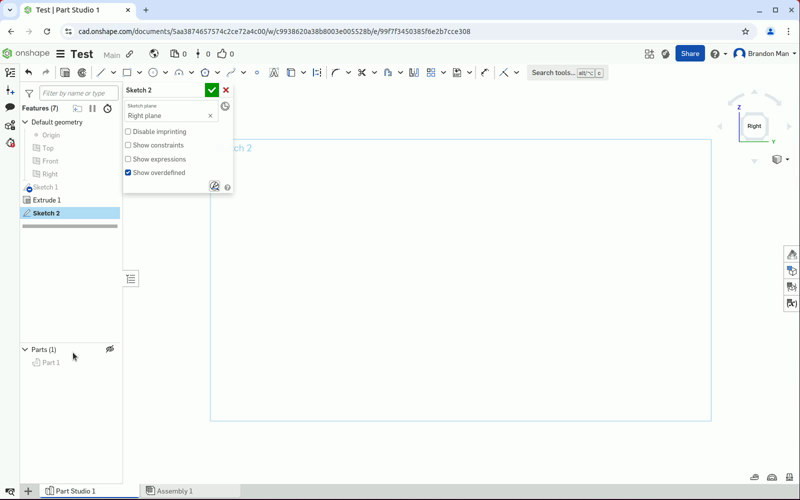
key(l)
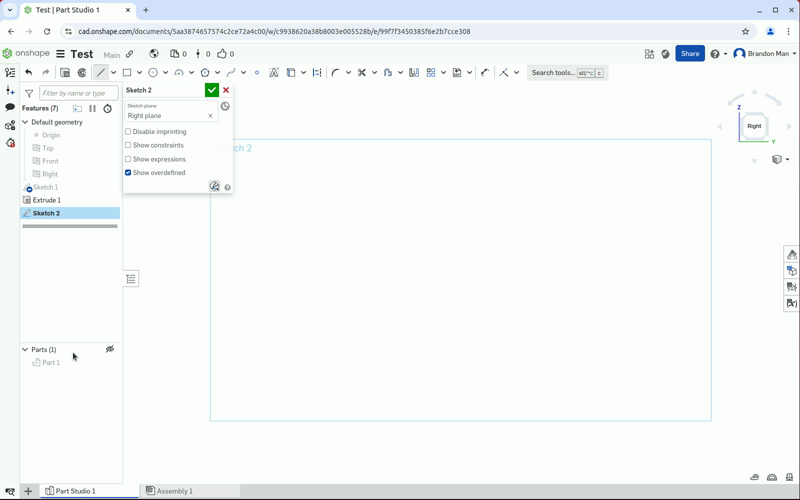
key_down(shift)
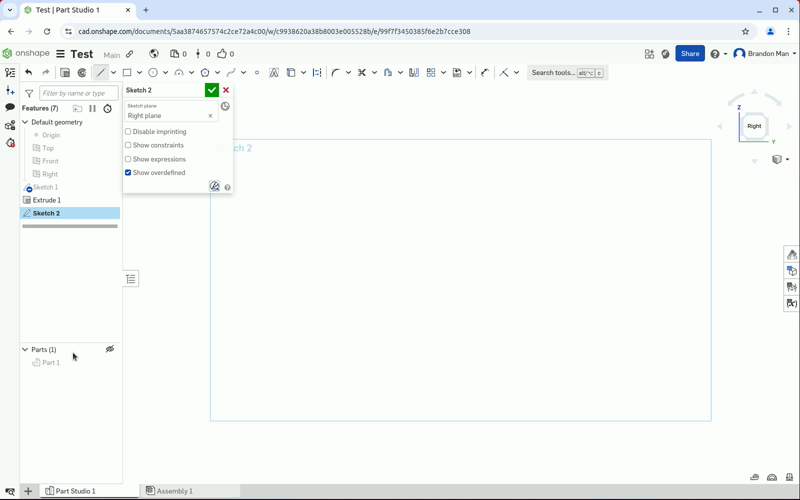
mouse_move(477, 325)
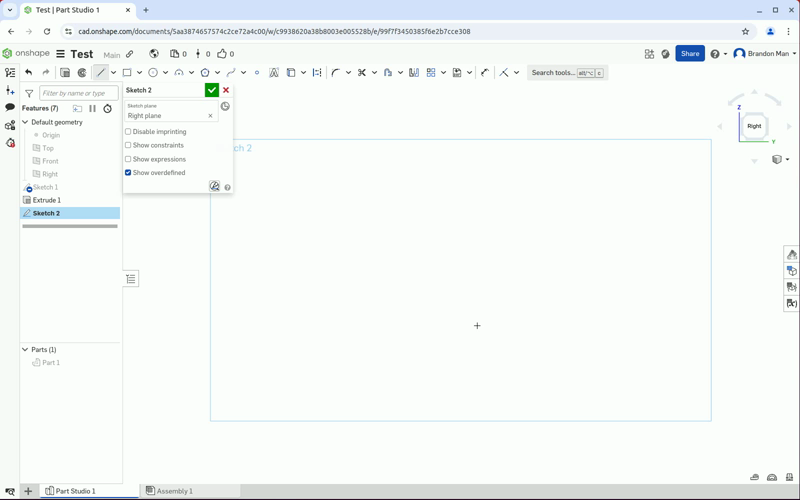
click(477, 325)
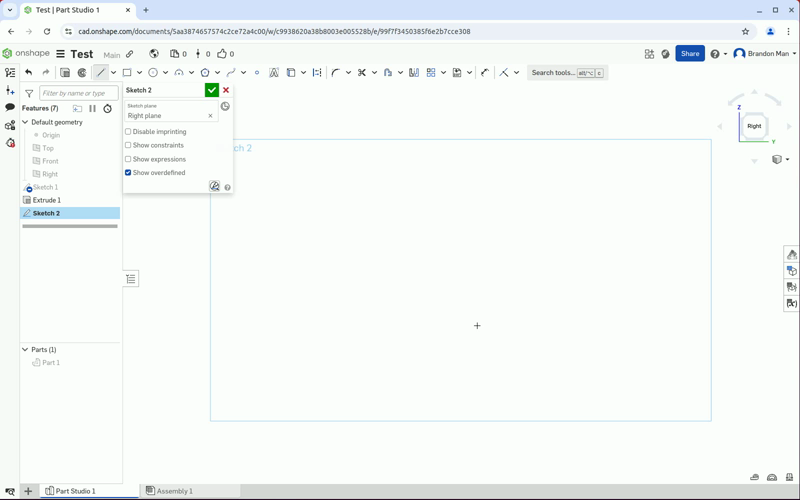
key_up(shift)
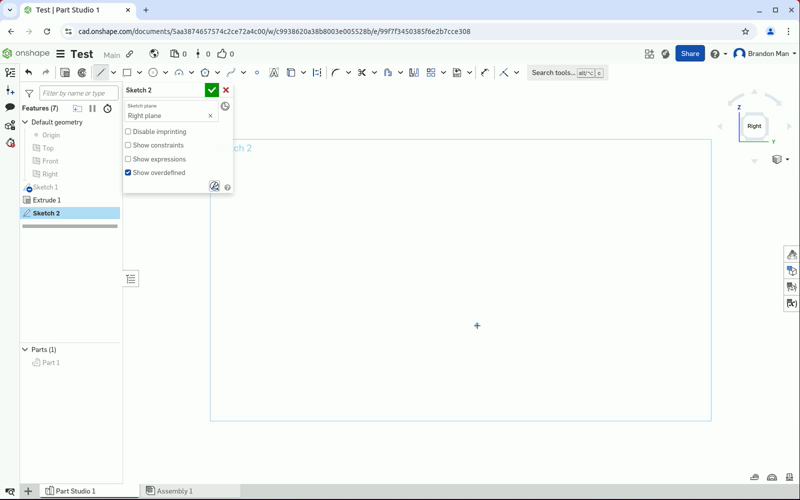
key_down(shift)
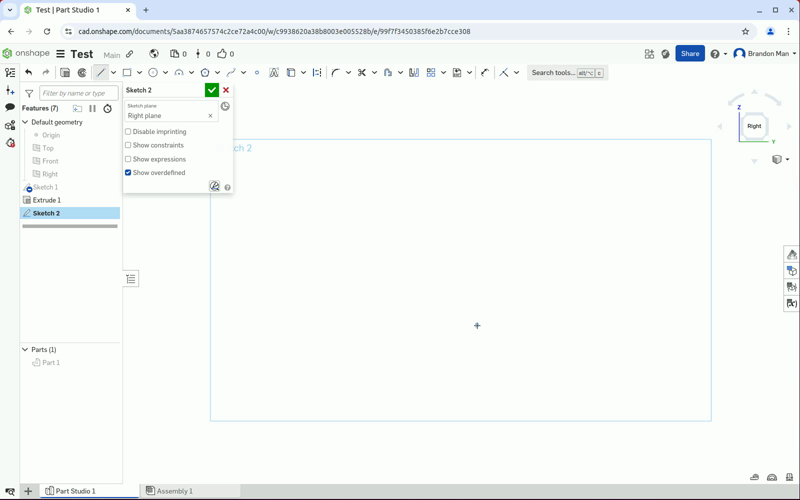
mouse_move(507, 325)
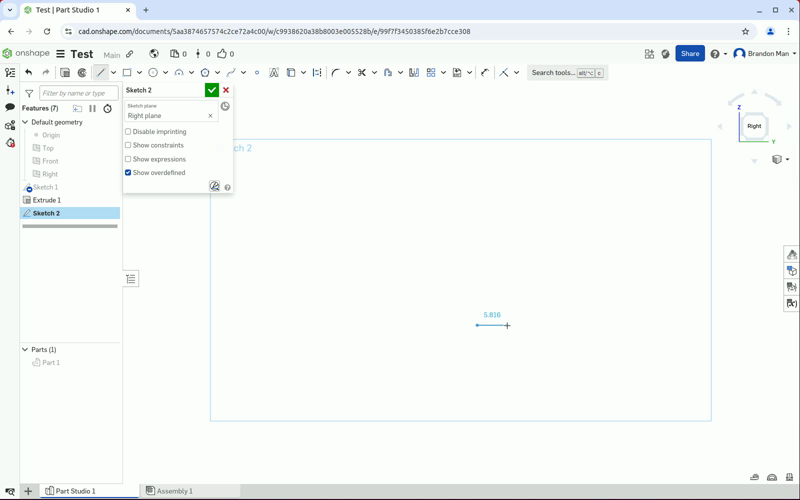
mouse_move(482, 325)
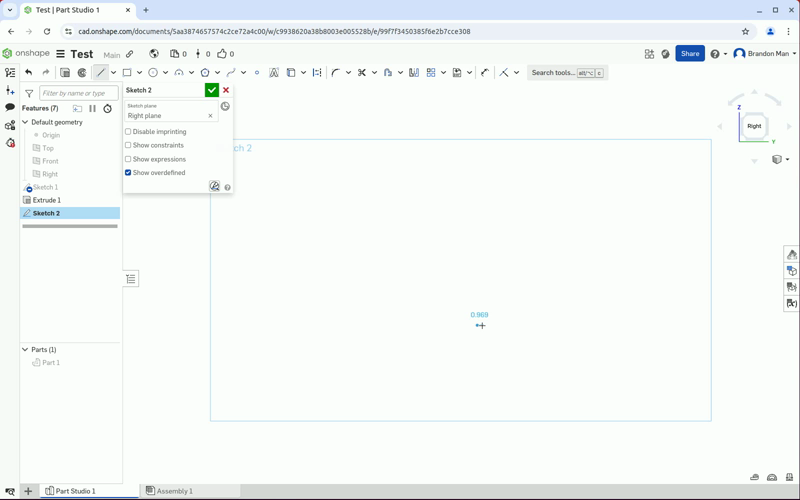
scroll(6)
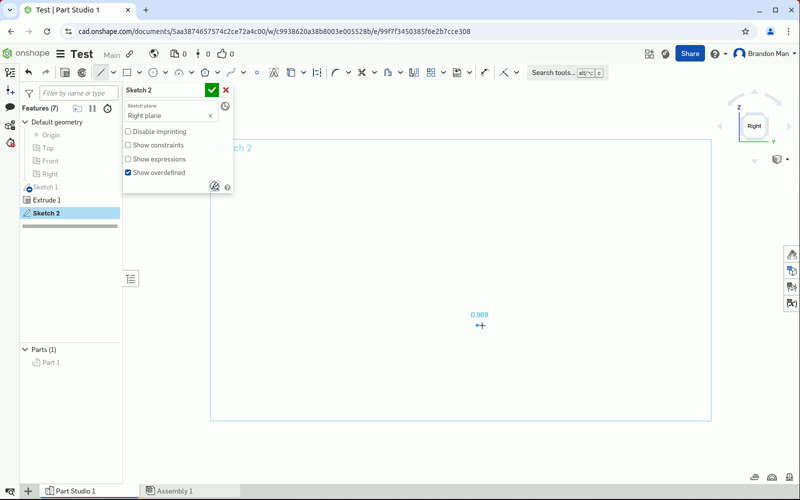
scroll(6)
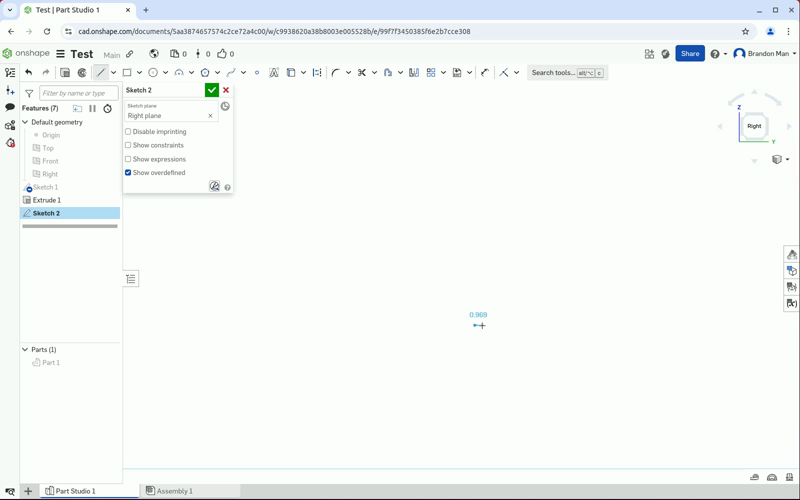
scroll(6)
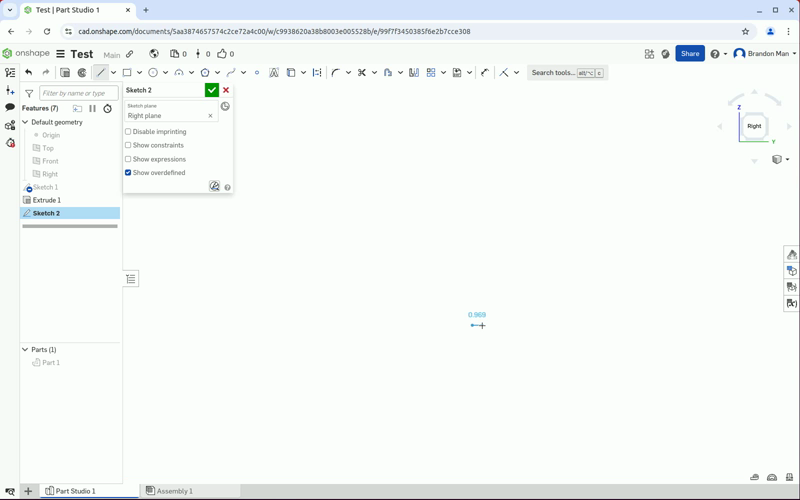
scroll(6)
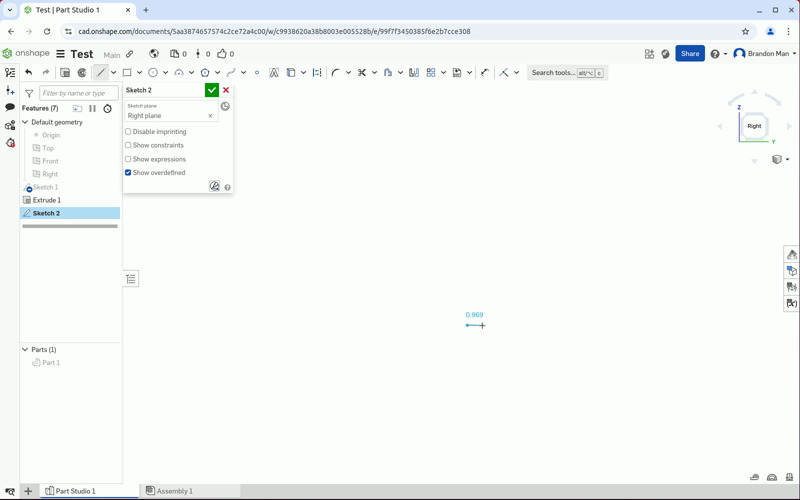
scroll(6)
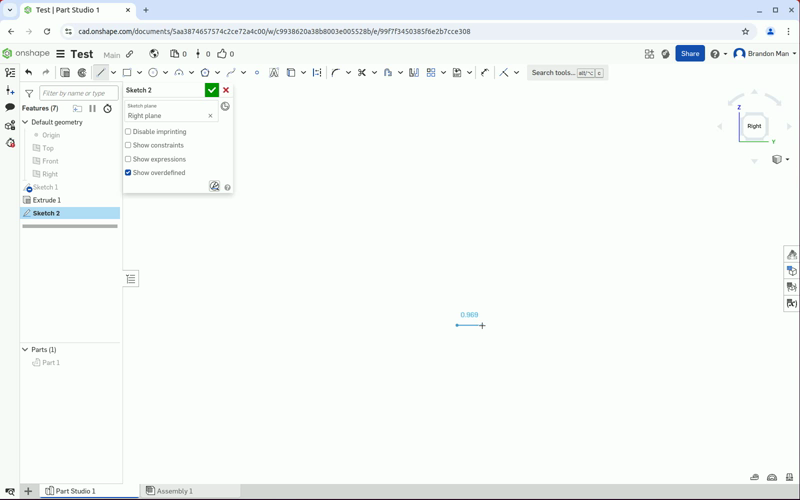
scroll(6)
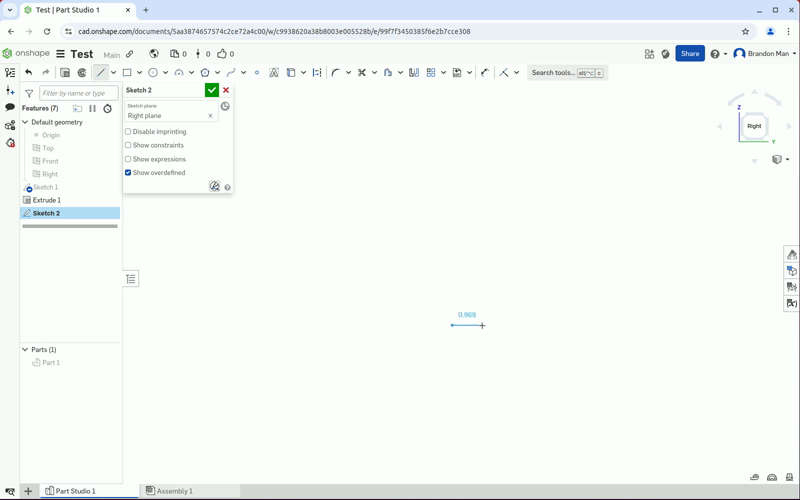
scroll(6)
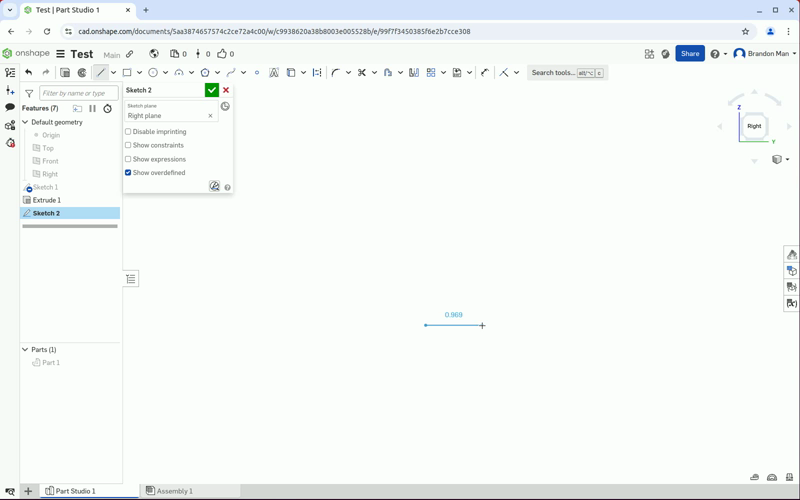
click(482, 325)
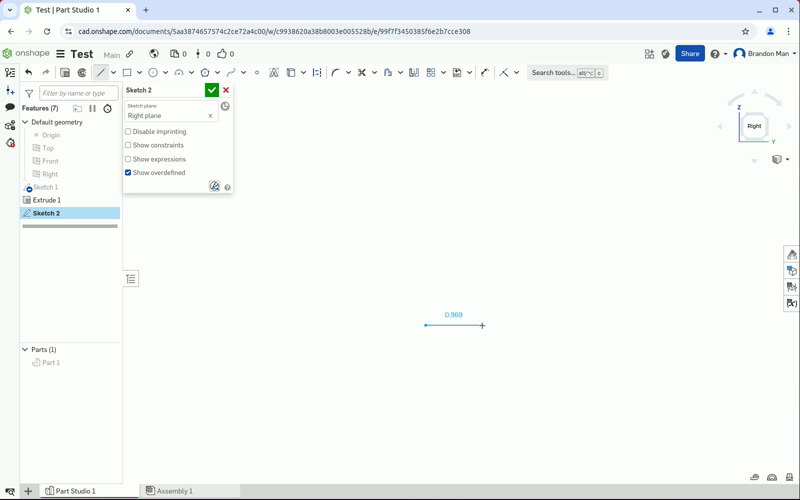
scroll(-6)
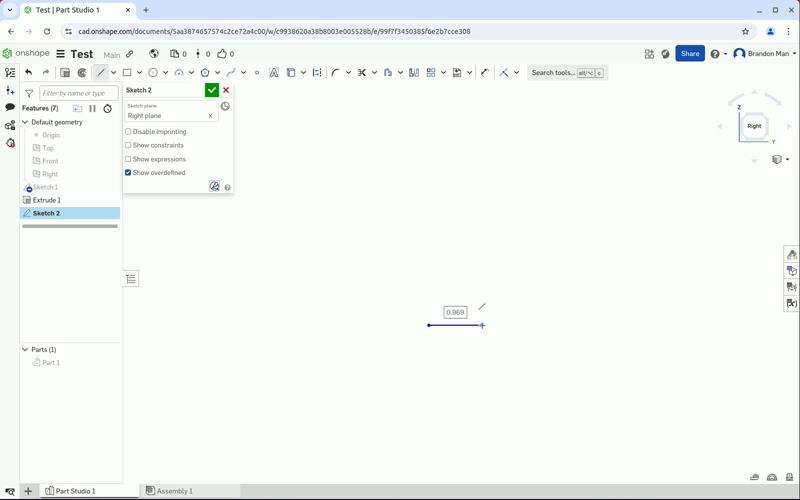
scroll(-6)
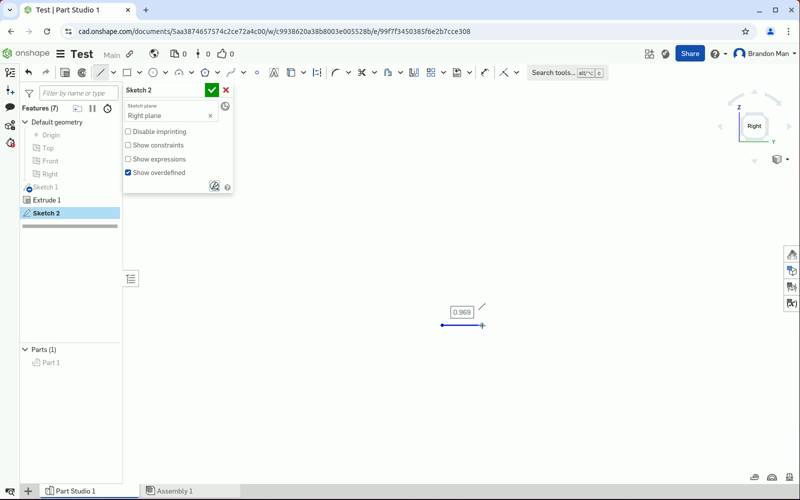
scroll(-6)
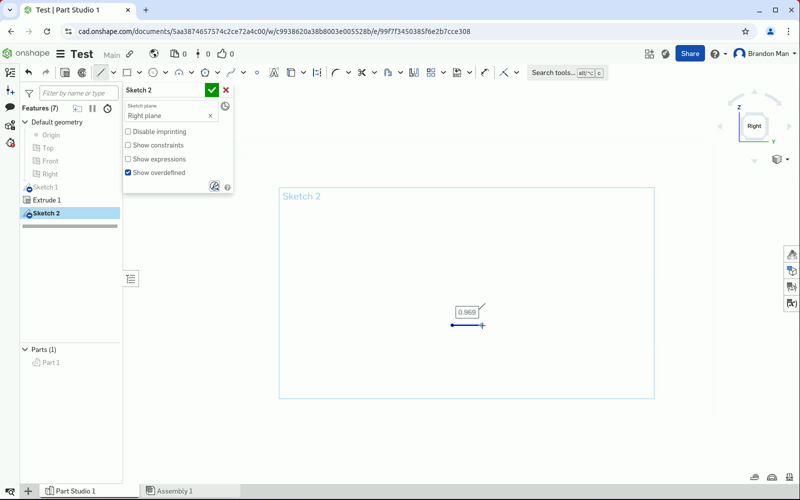
scroll(-6)
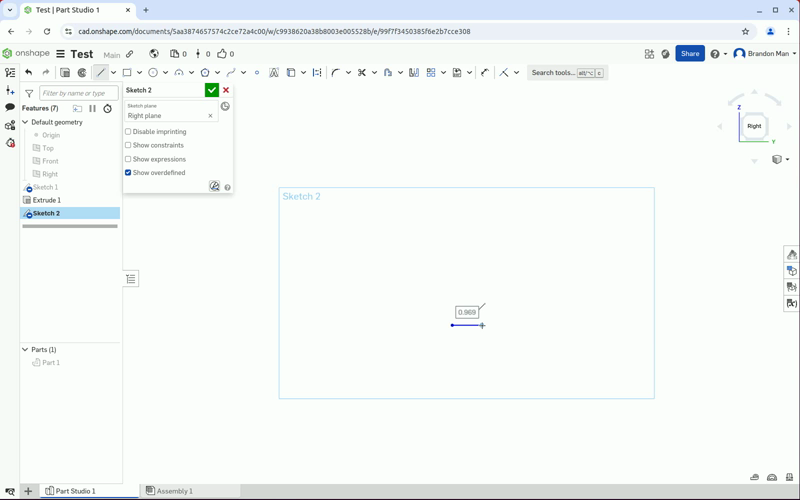
scroll(-6)
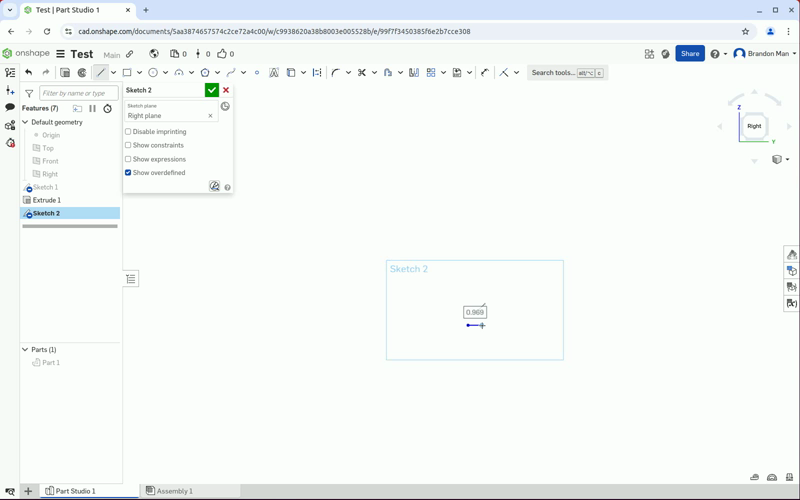
scroll(-6)
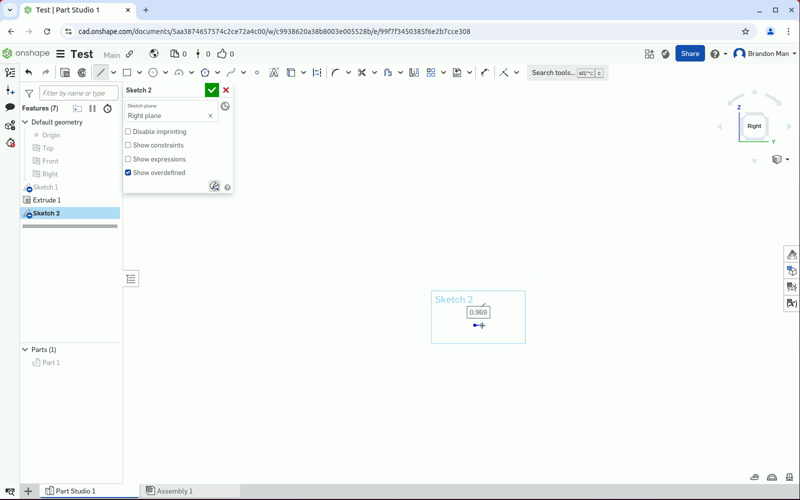
scroll(-6)
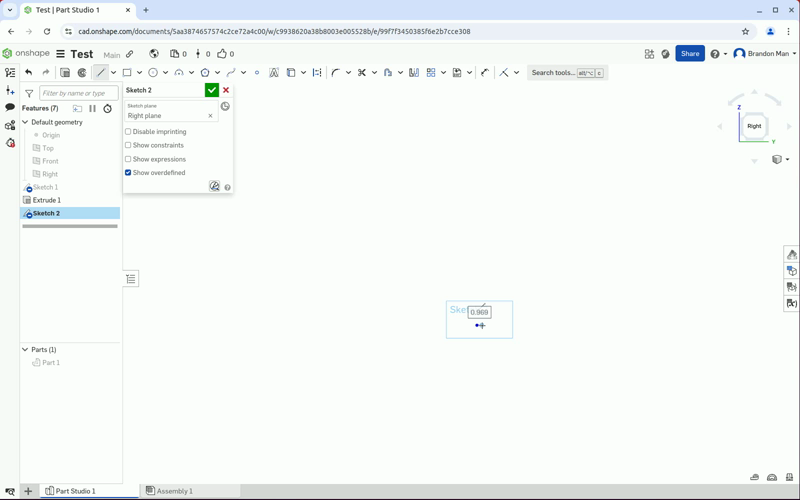
key_up(shift)
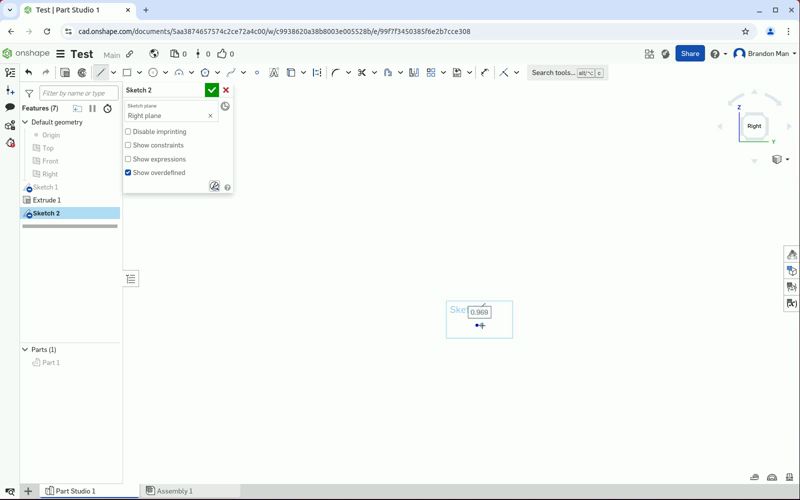
key_down(shift)
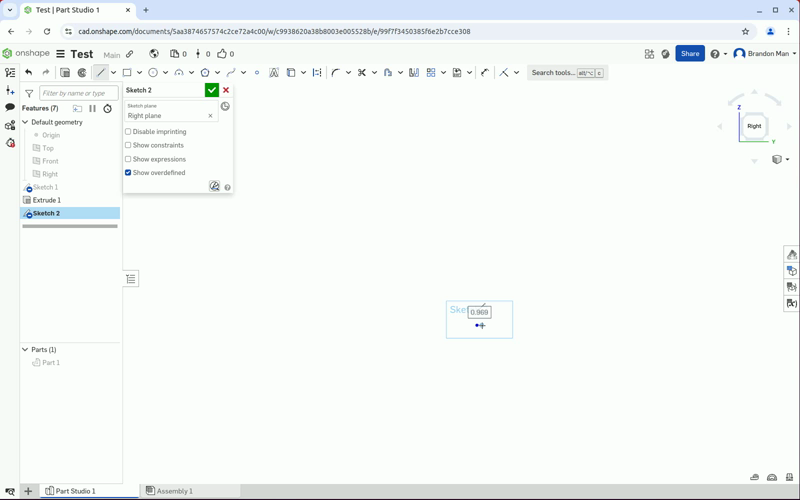
mouse_move(482, 240)
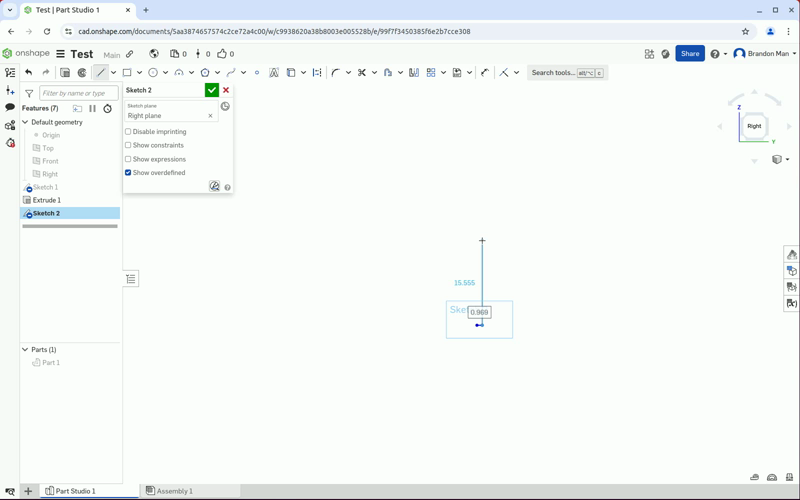
click(482, 240)
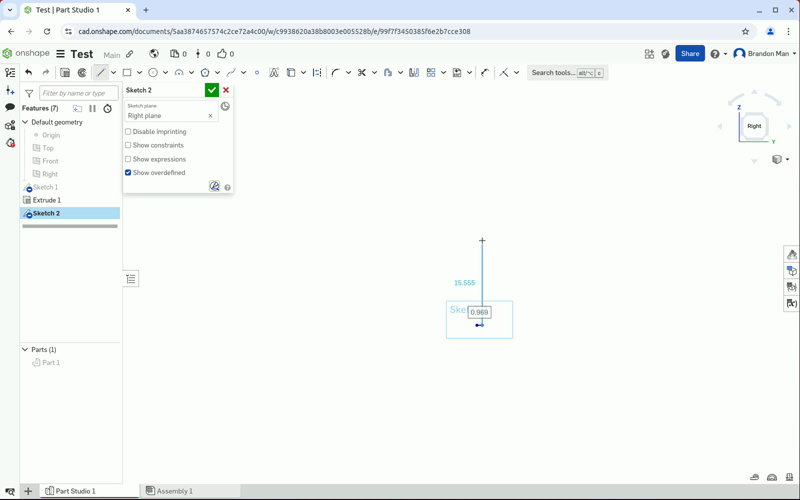
key_up(shift)
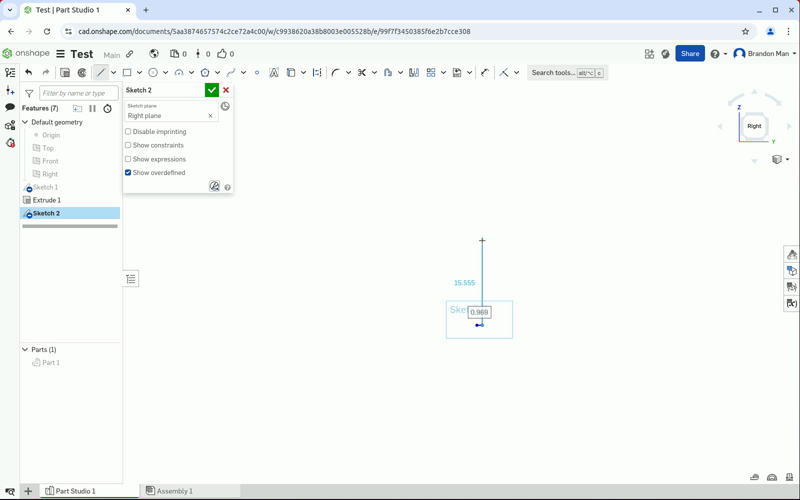
key_down(shift)
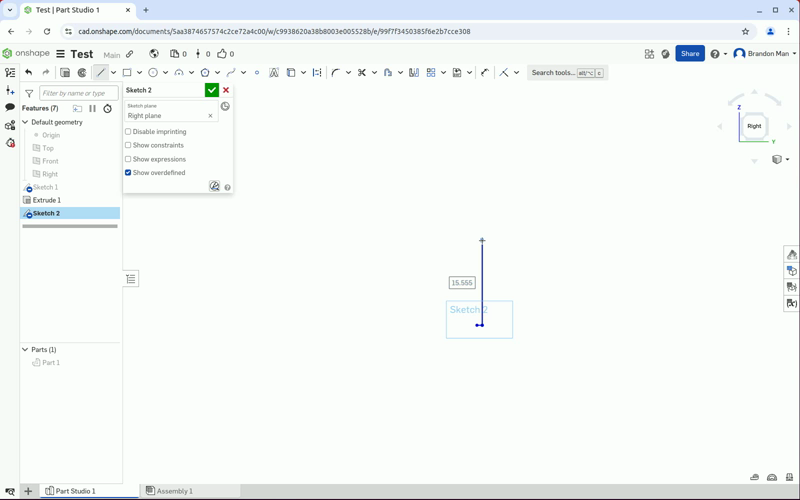
mouse_move(512, 240)
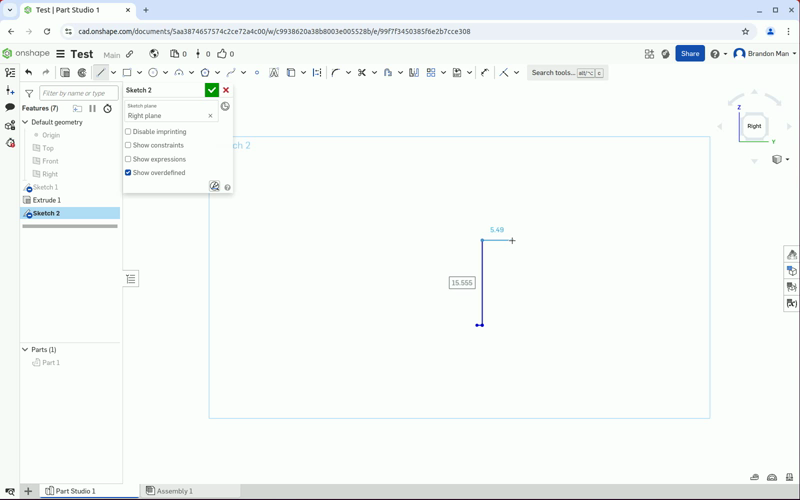
mouse_move(477, 240)
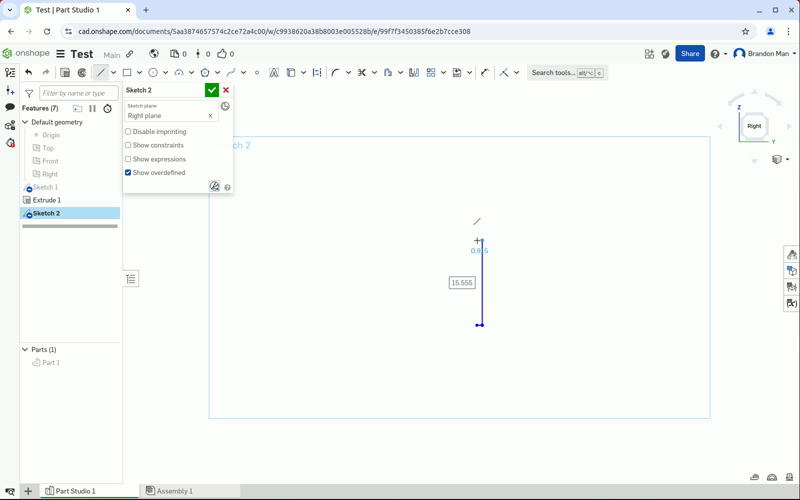
scroll(6)
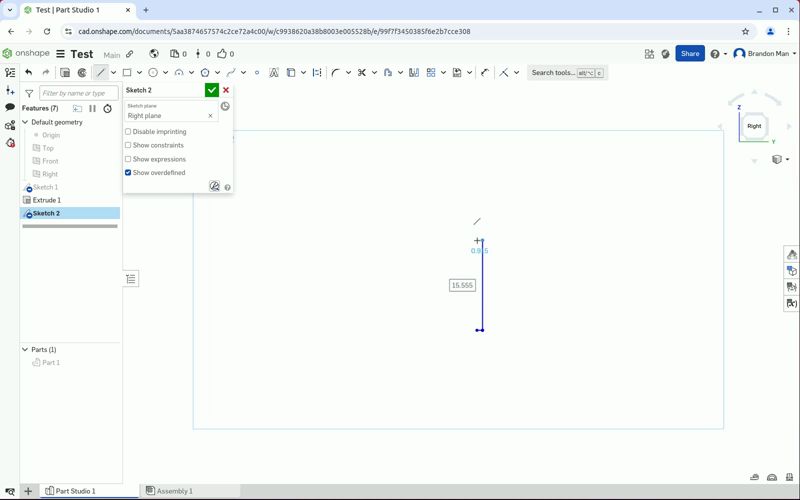
scroll(6)
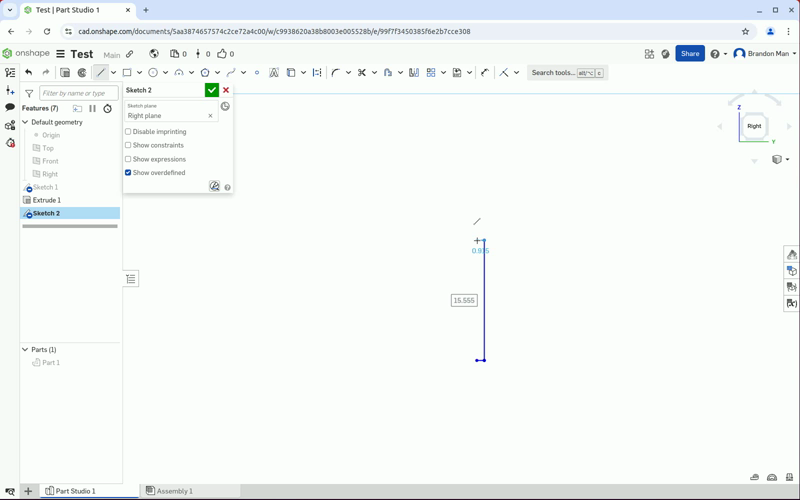
scroll(6)
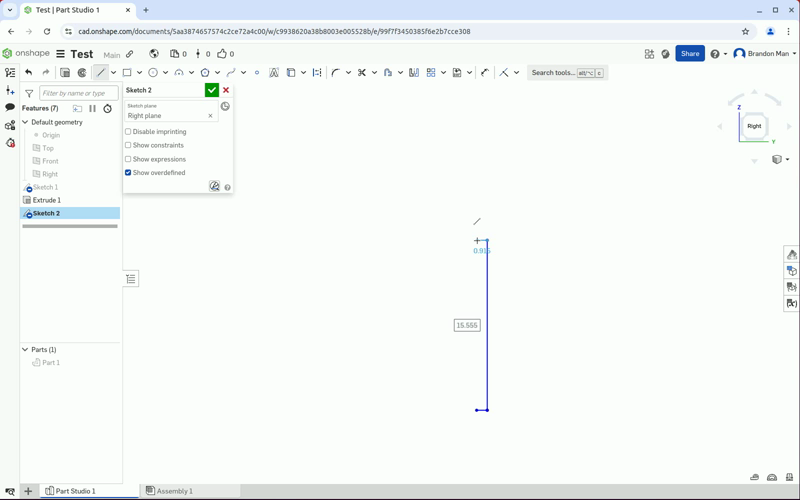
scroll(6)
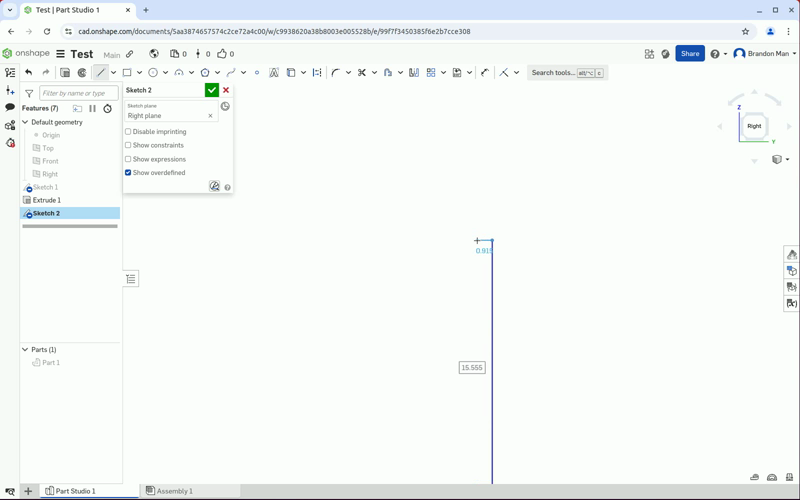
scroll(6)
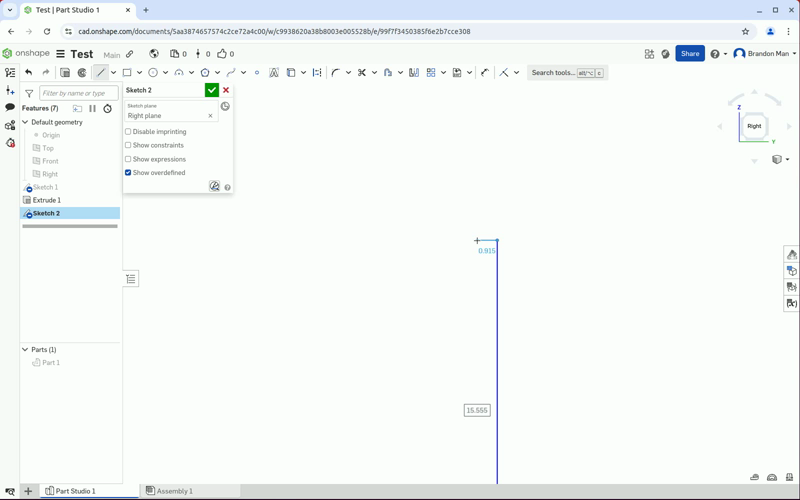
scroll(6)
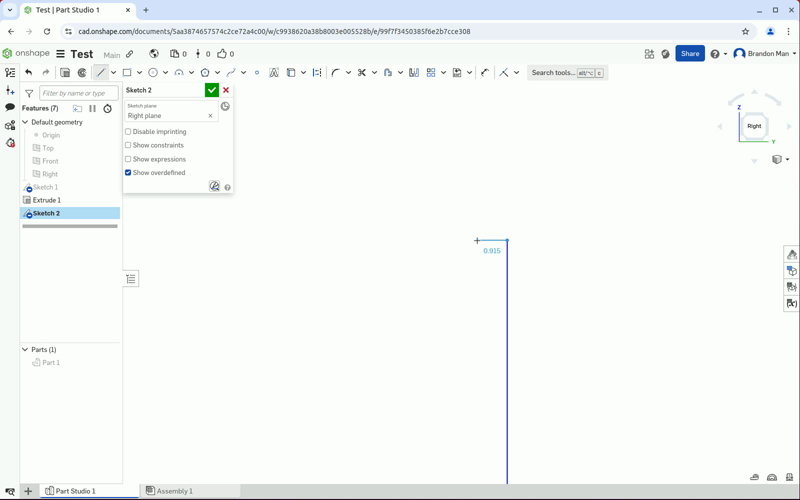
scroll(6)
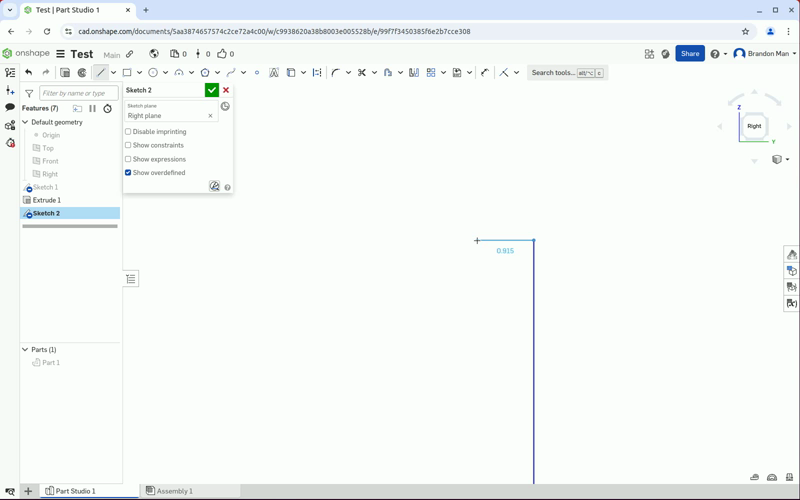
click(477, 240)
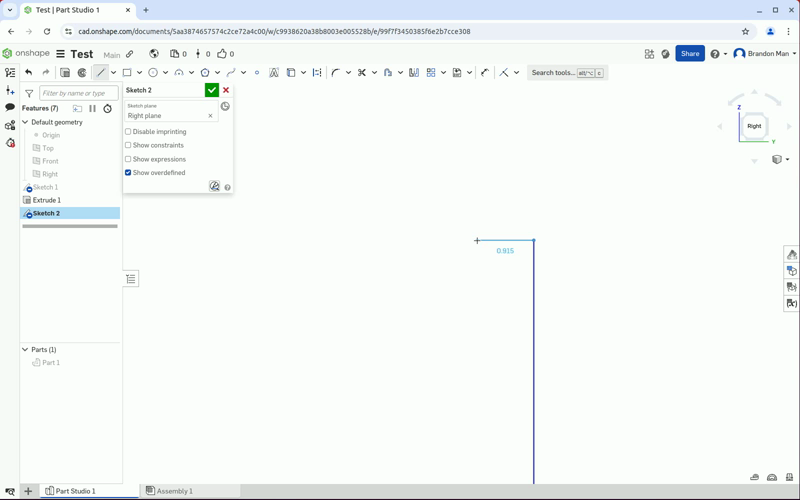
scroll(-6)
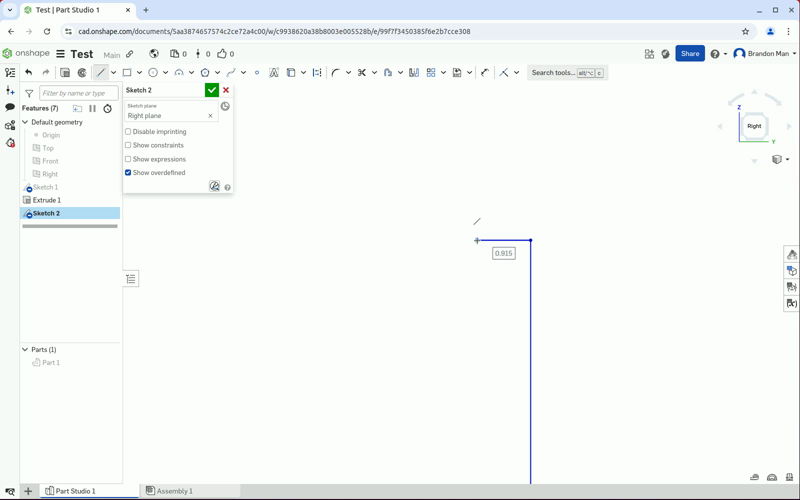
scroll(-6)
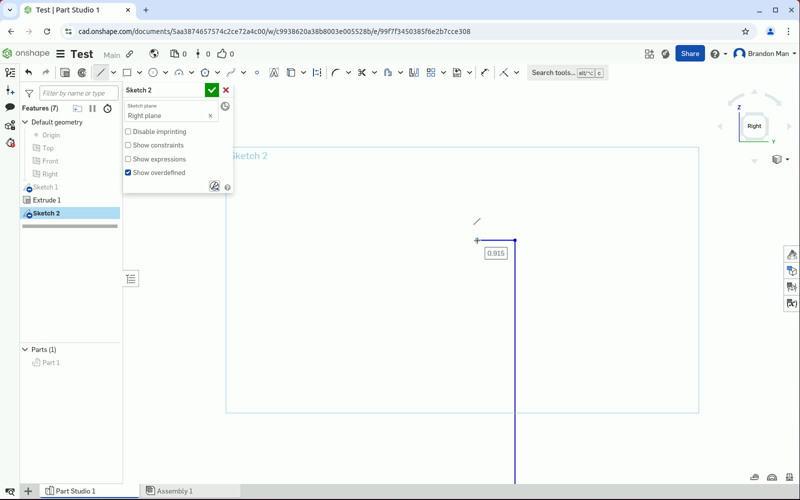
scroll(-6)
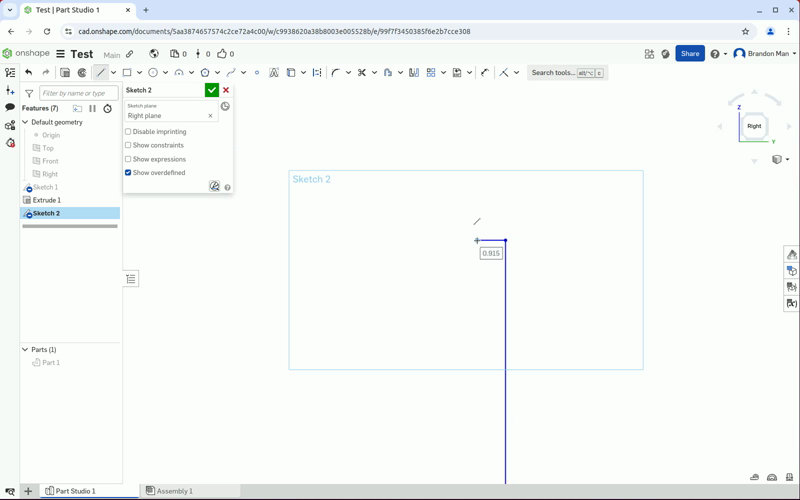
scroll(-6)
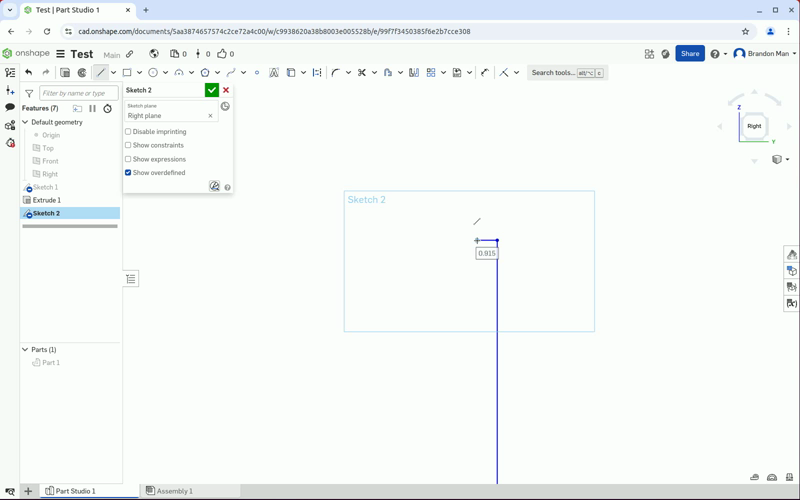
scroll(-6)
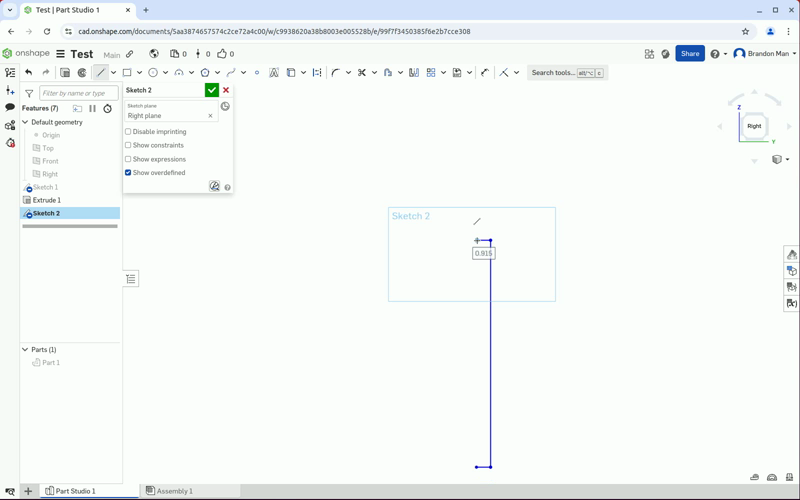
scroll(-6)
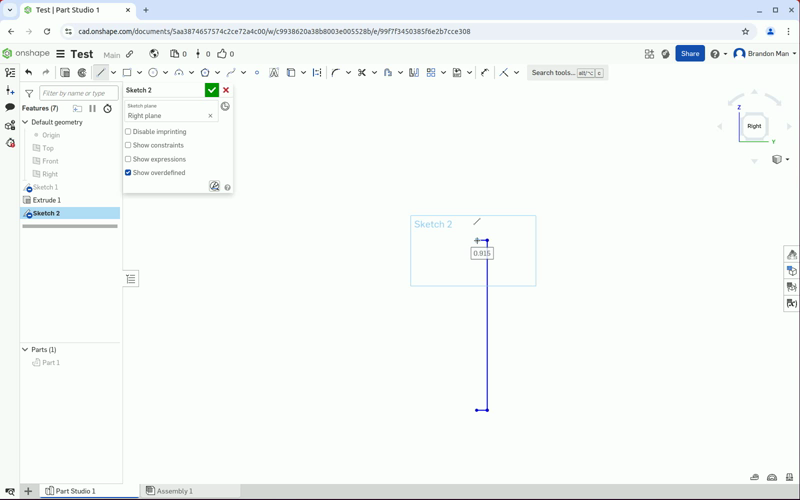
scroll(-6)
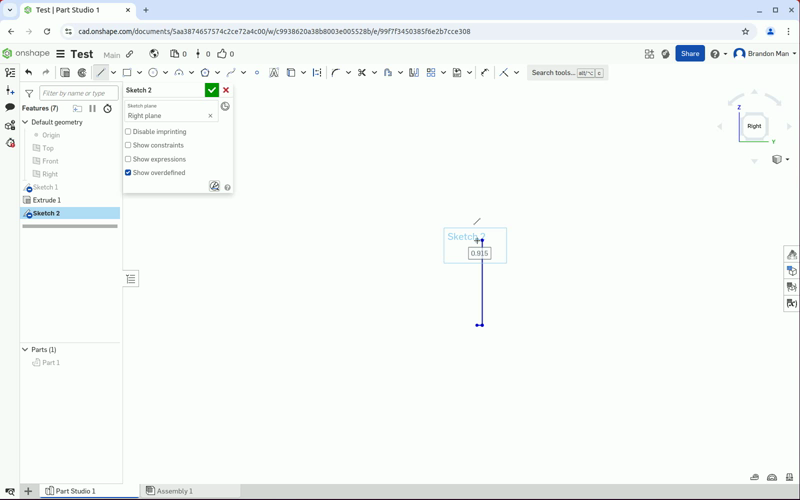
key_up(shift)
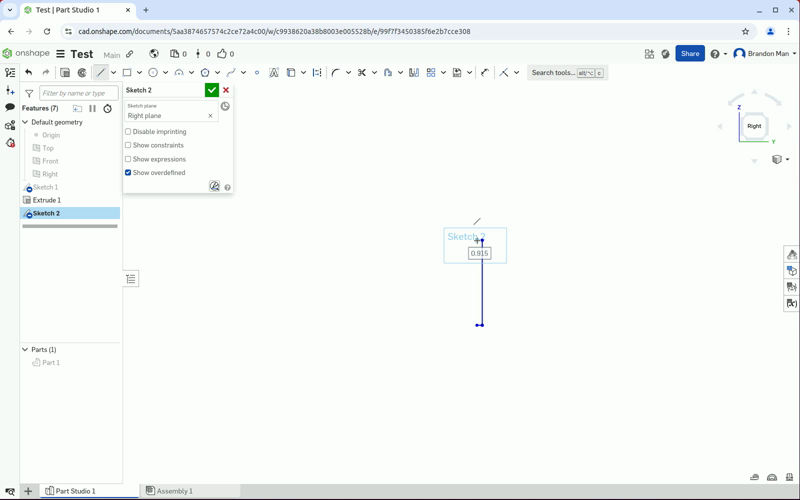
key_down(shift)
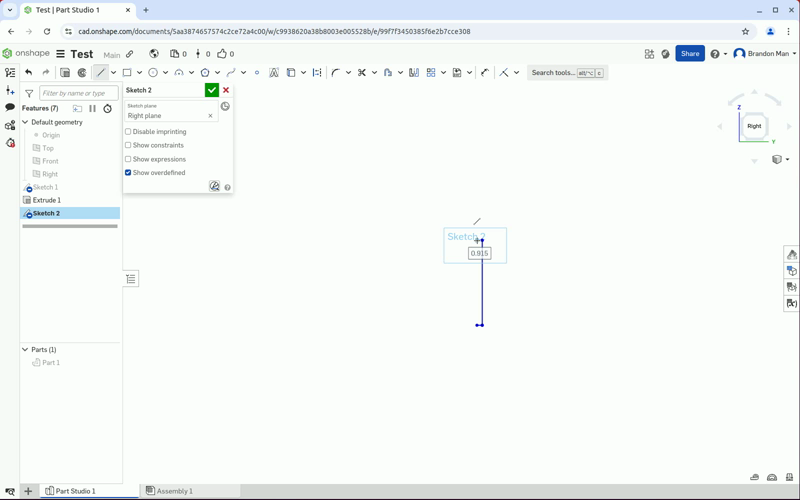
mouse_move(477, 325)
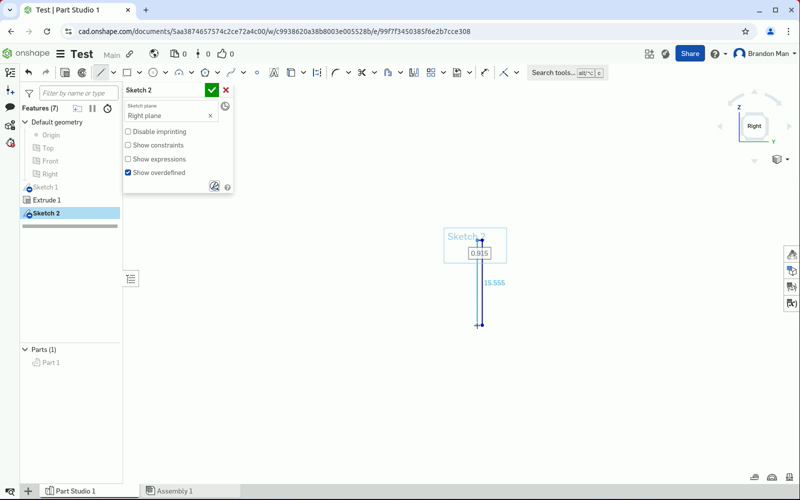
key_up(shift)
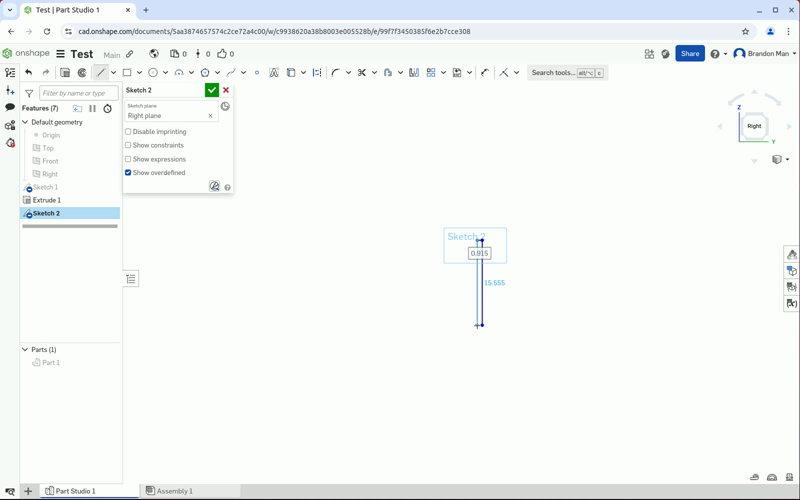
click(477, 325)
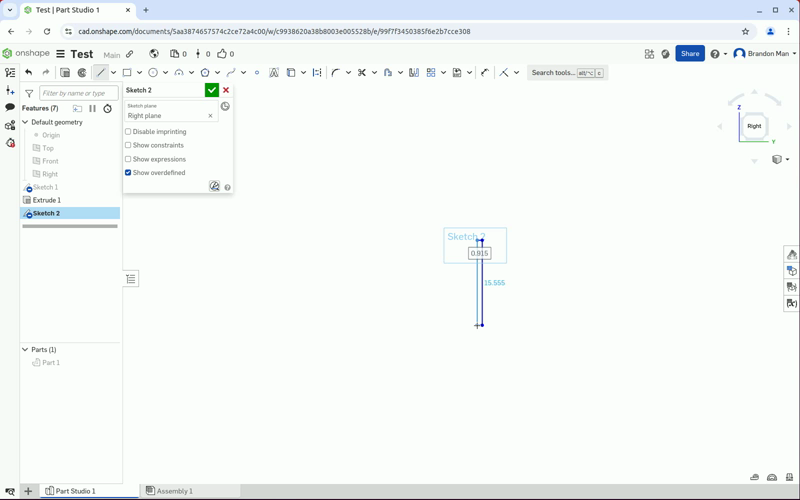
key(esc)
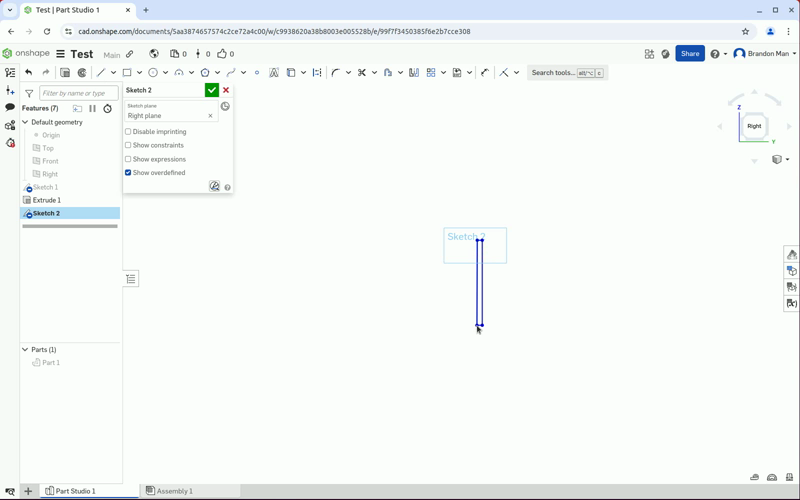
mouse_move(478, 241)
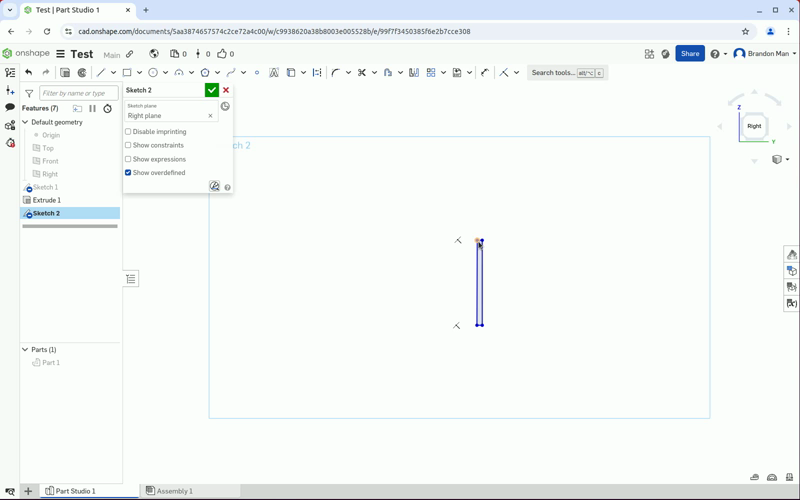
scroll(6)
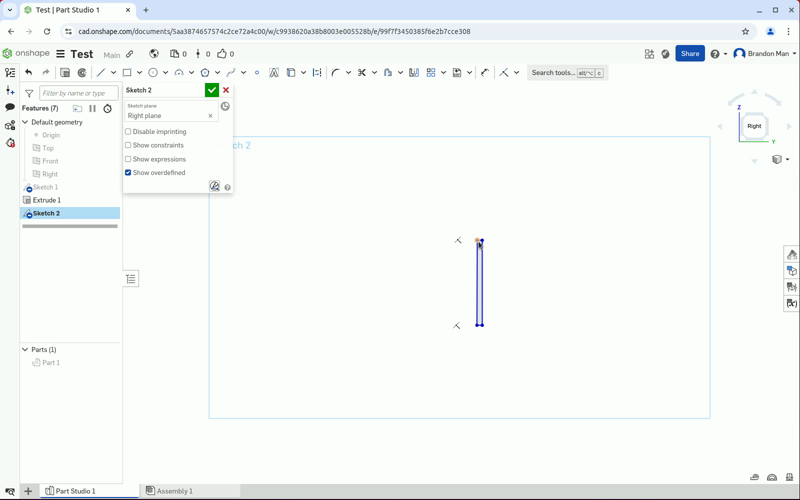
scroll(6)
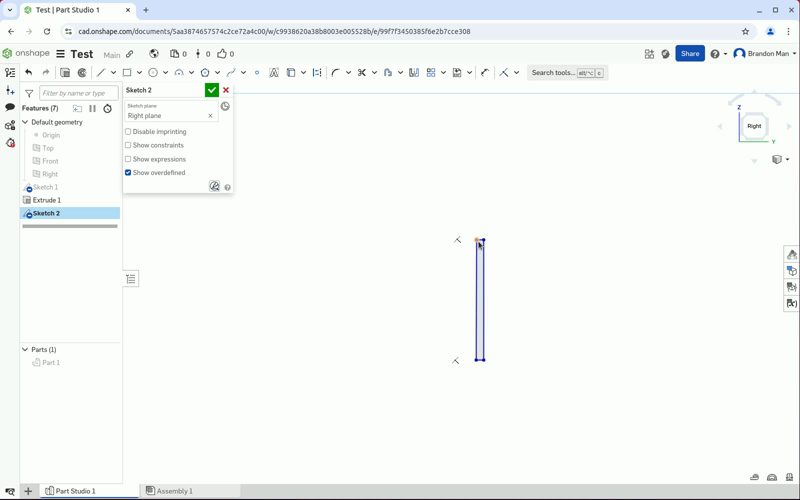
scroll(6)
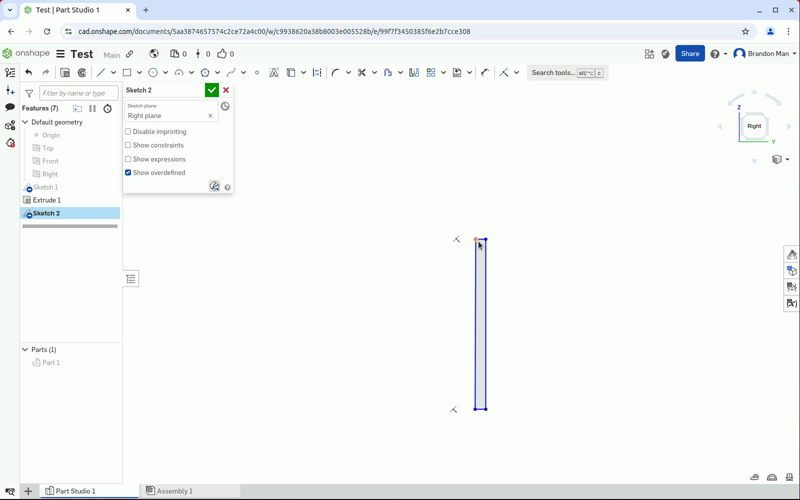
scroll(6)
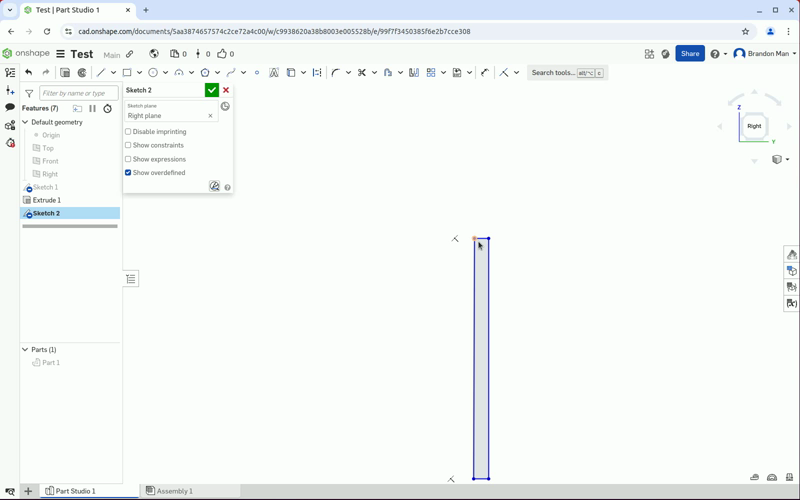
scroll(6)
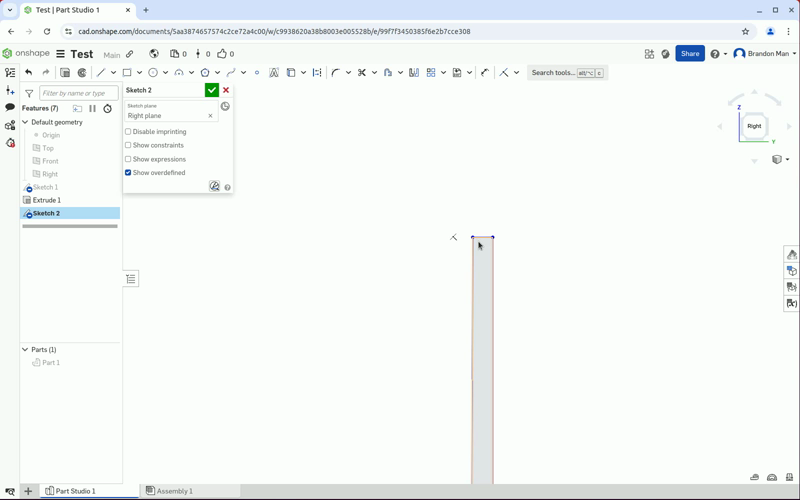
scroll(6)
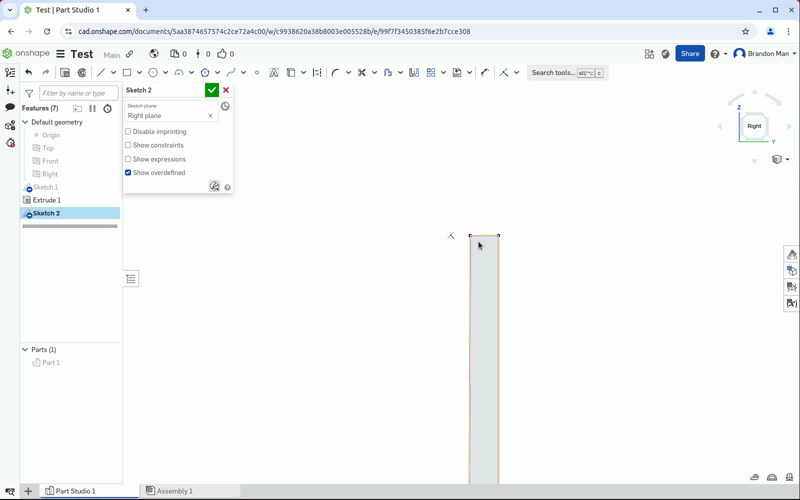
scroll(6)
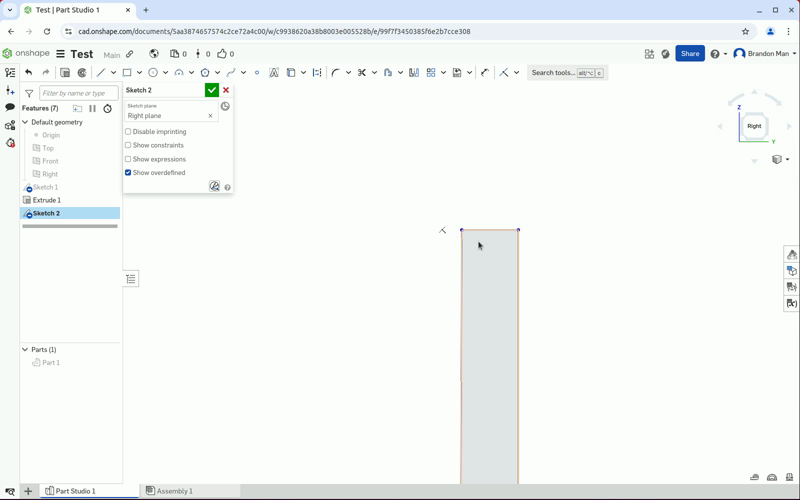
click(478, 241)
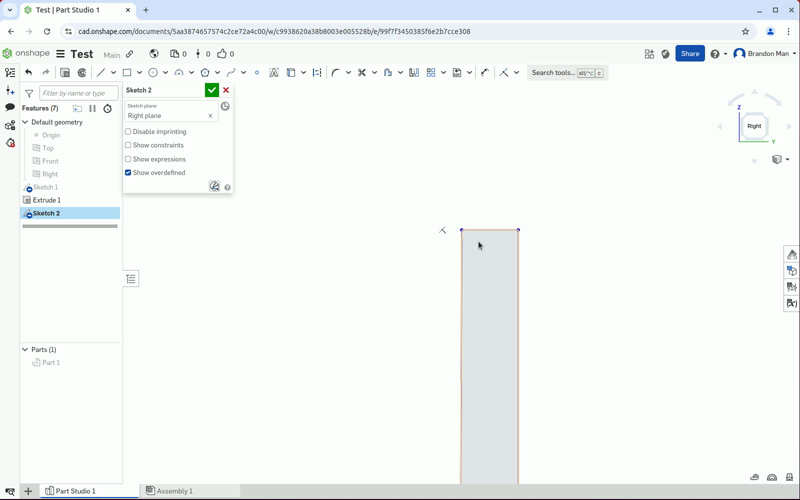
scroll(-6)
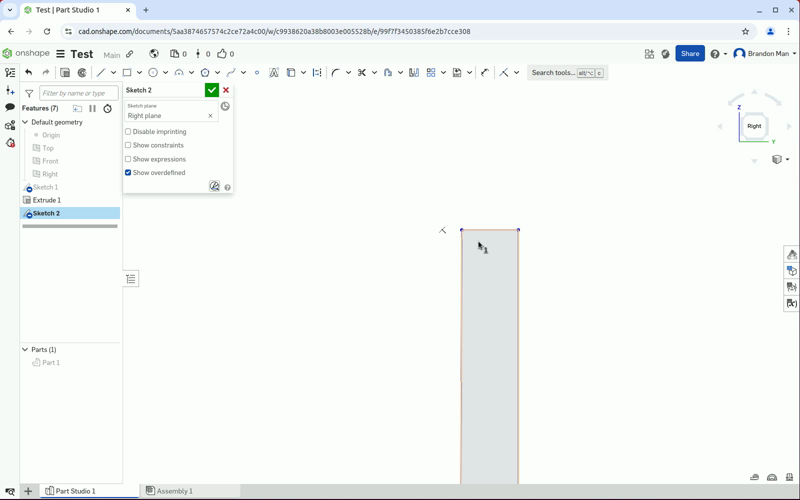
scroll(-6)
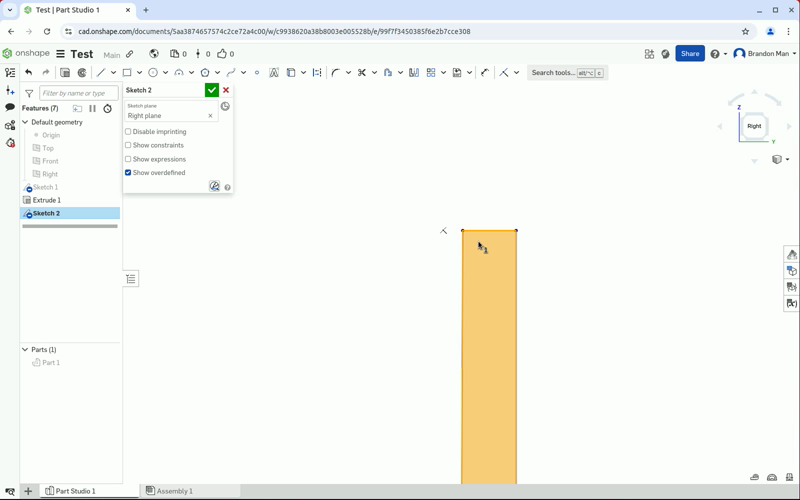
scroll(-6)
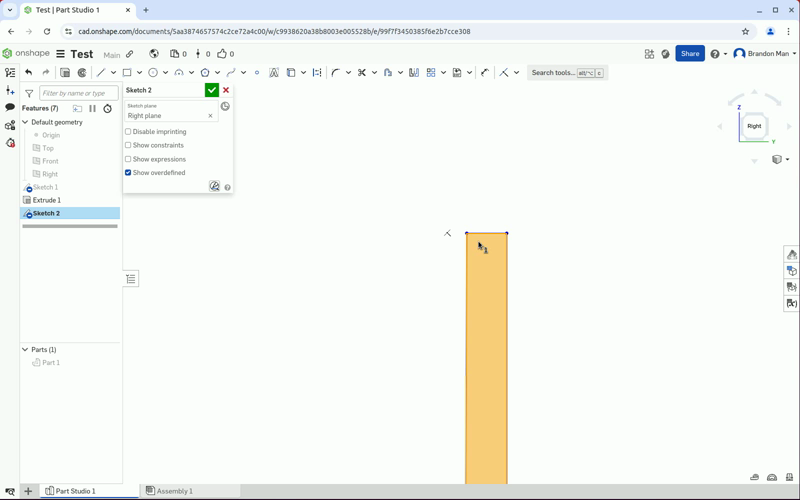
scroll(-6)
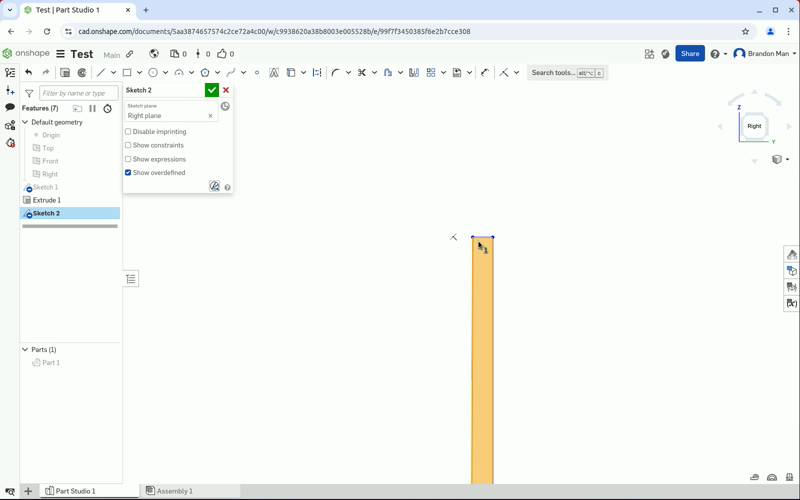
scroll(-6)
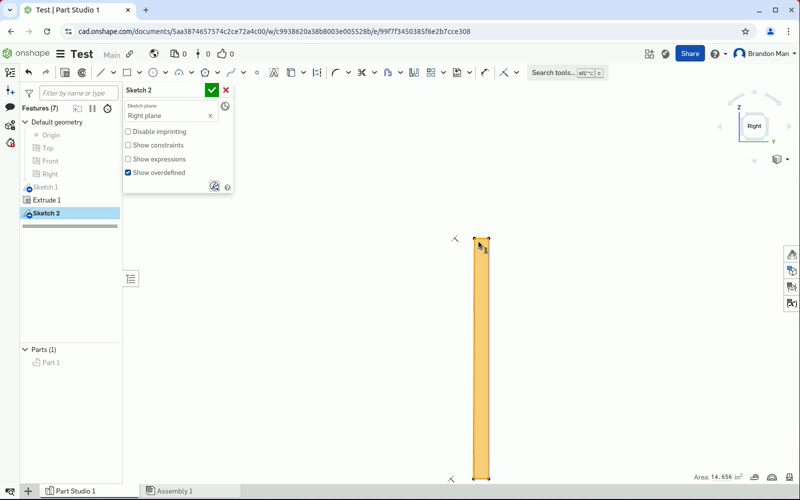
scroll(-6)
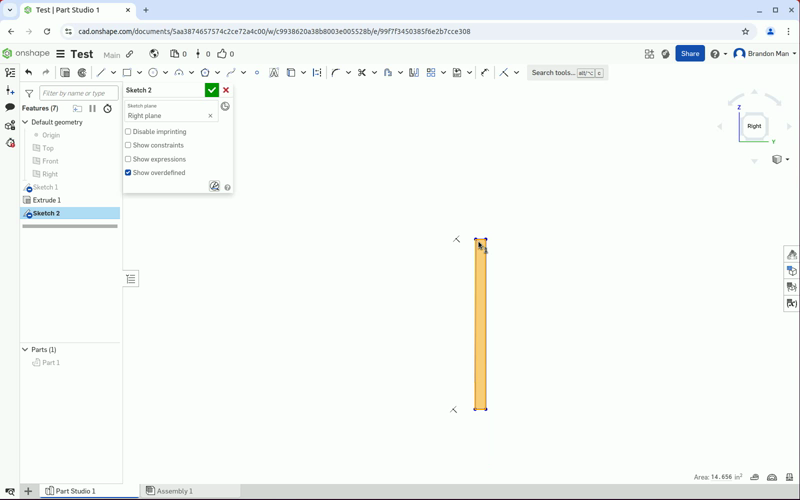
scroll(-6)
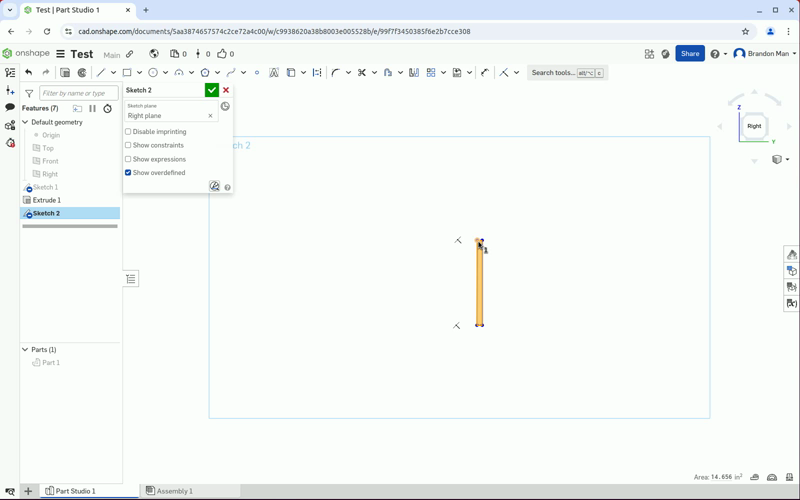
mouse_move(73, 352)
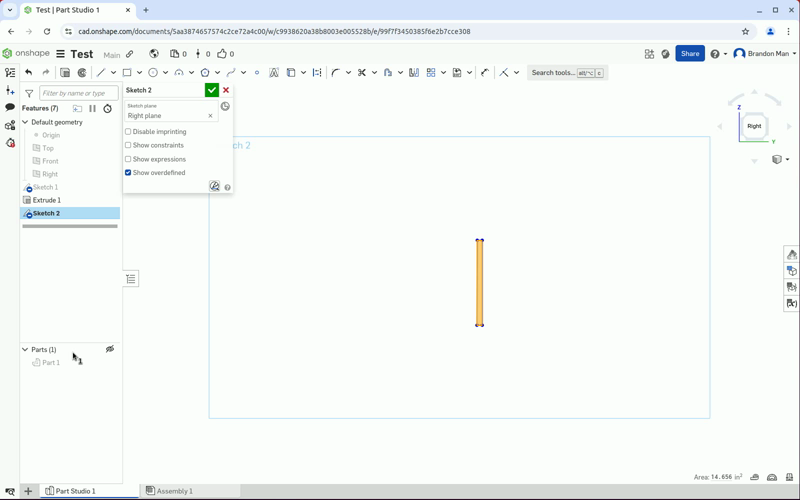
key(shift+y)
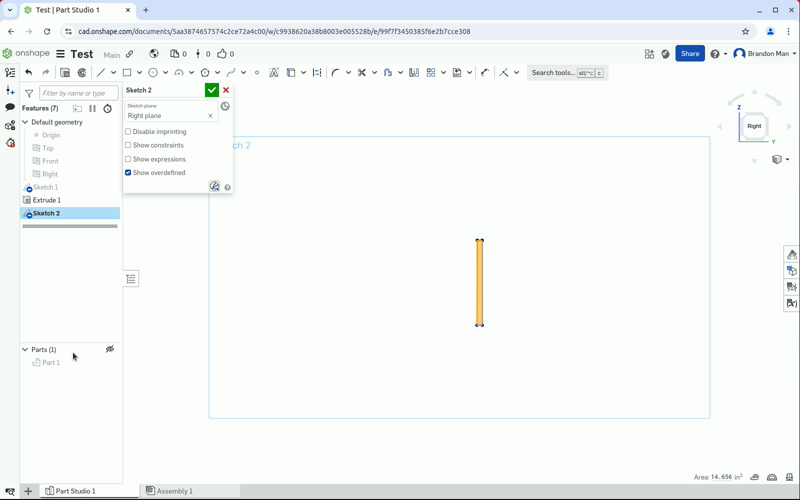
key(shift+e)
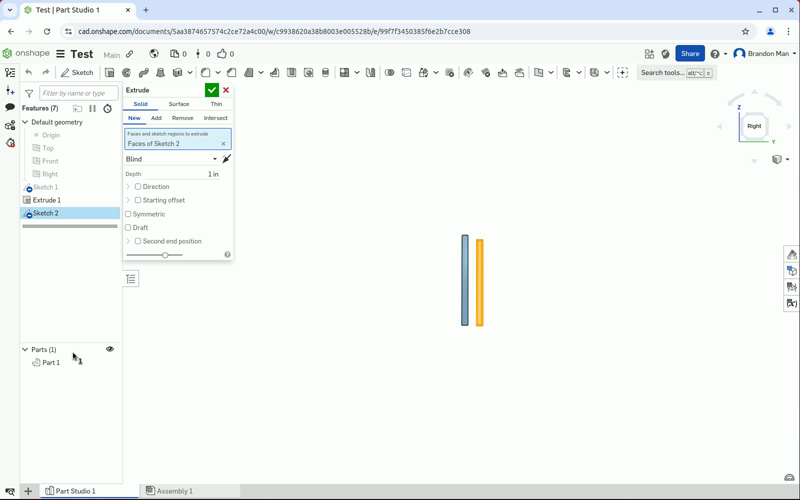
mouse_move(143, 106)
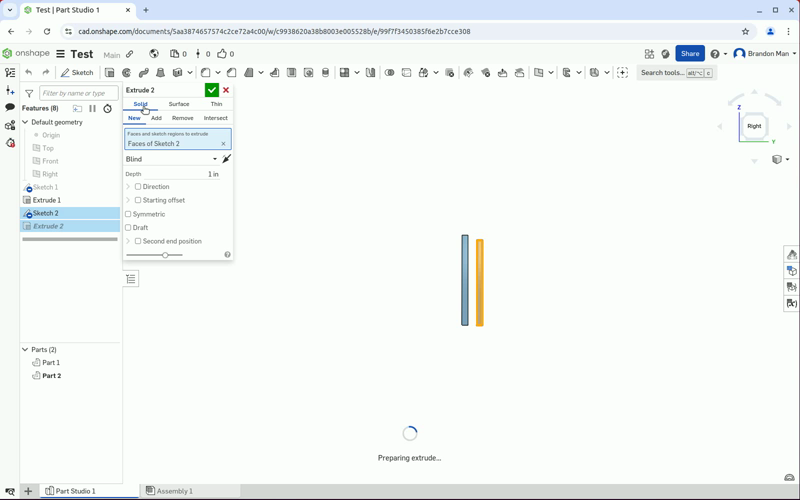
click(143, 106)
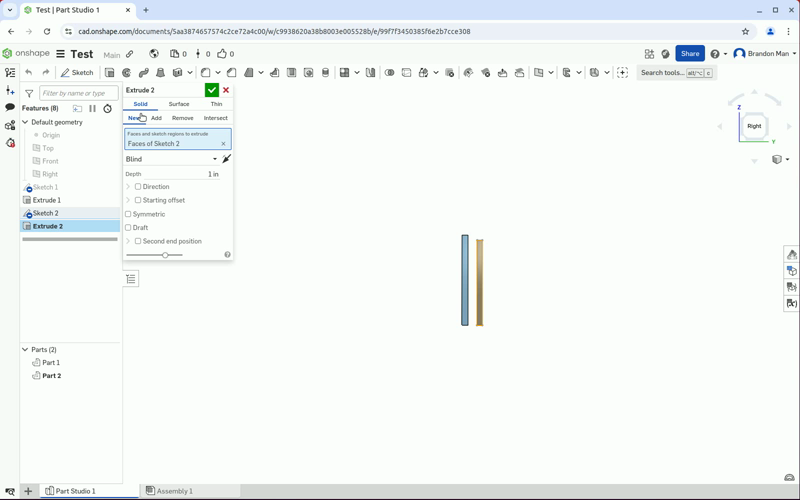
mouse_move(137, 120)
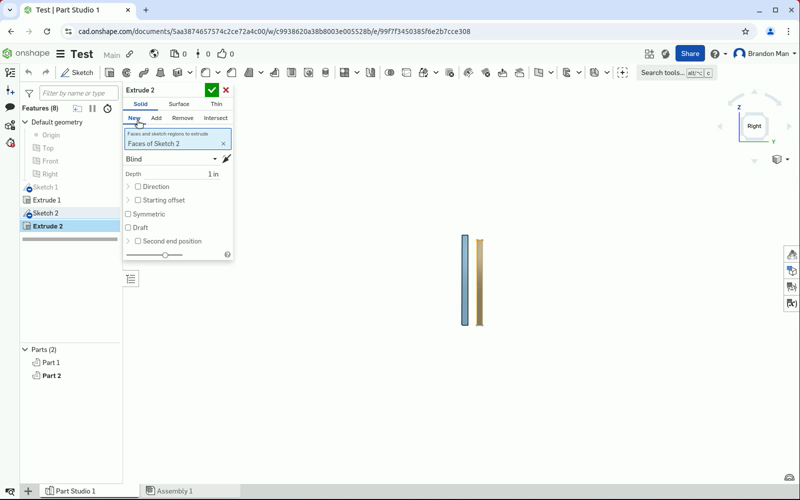
click(137, 120)
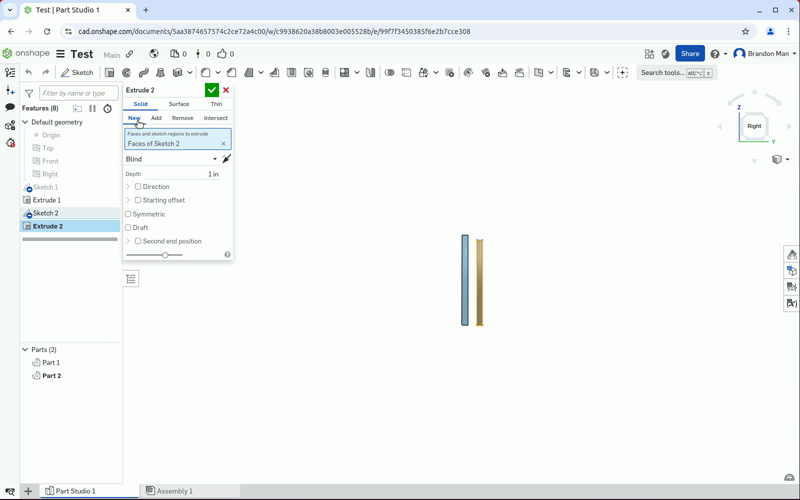
key(tab, 4)
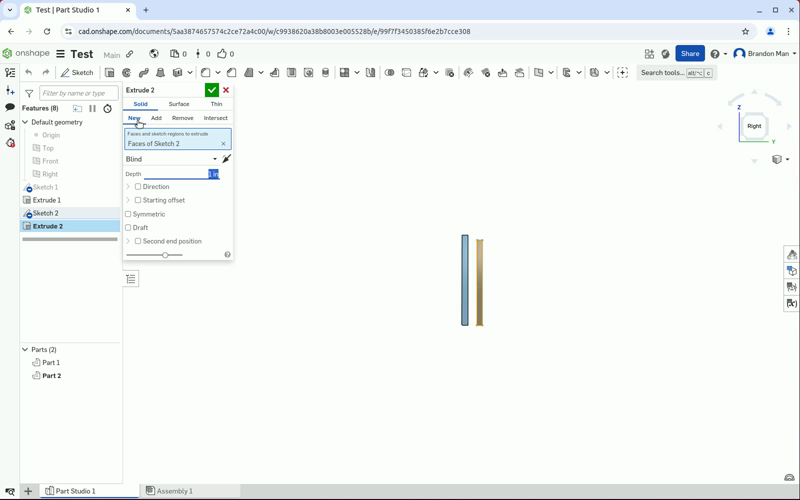
text(0.481)
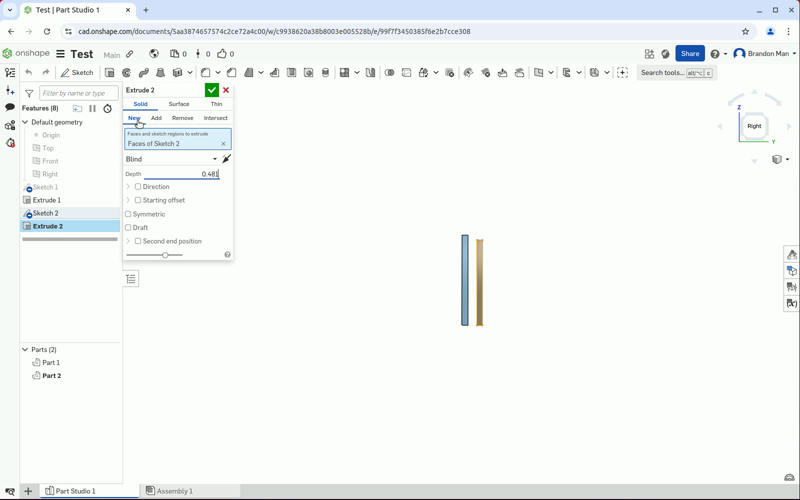
key(enter)
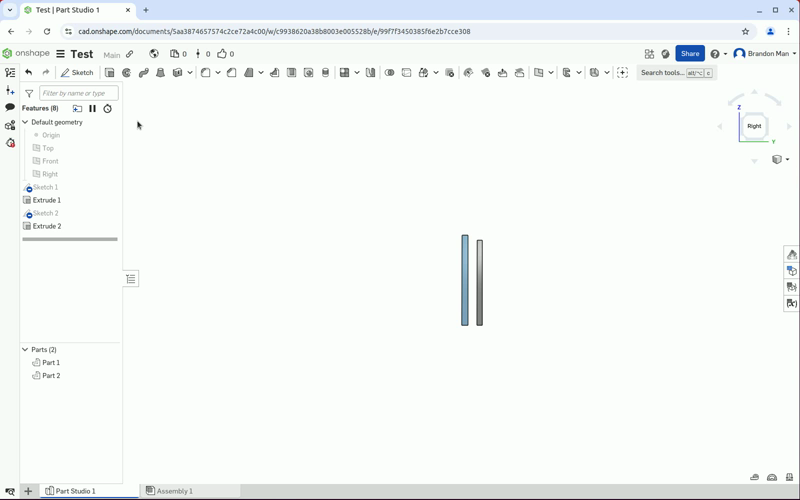
key(shift+h)
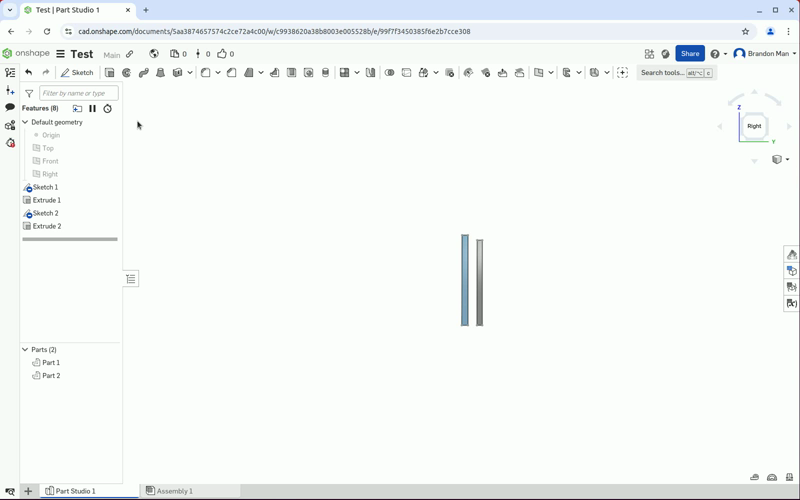
key(shift+h)
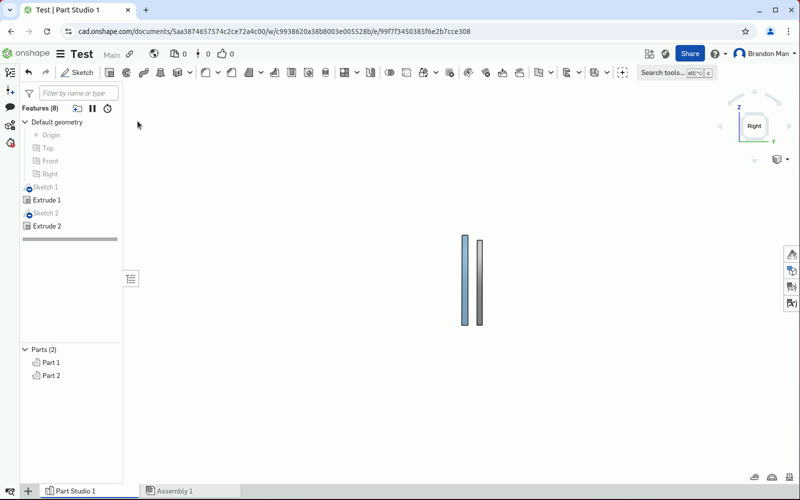
mouse_move(73, 189)
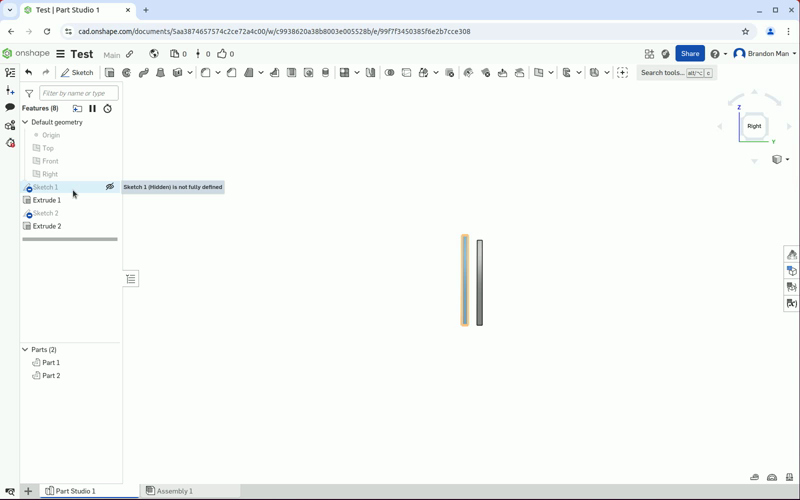
click(73, 189)
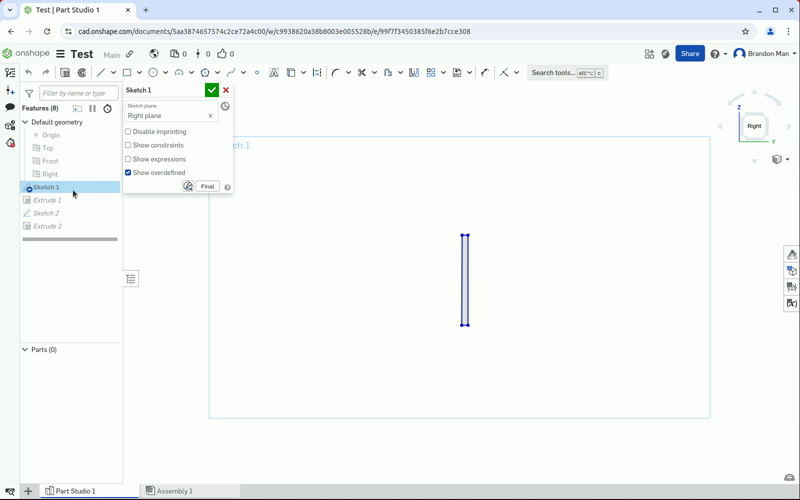
mouse_move(229, 92)
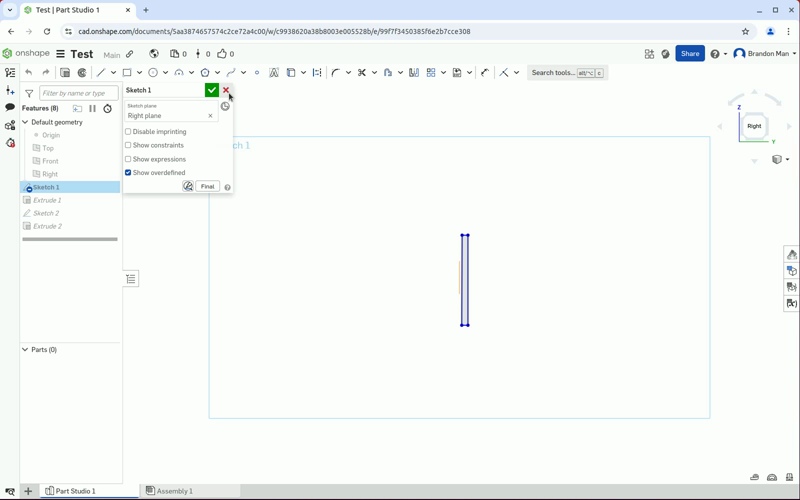
click(229, 92)
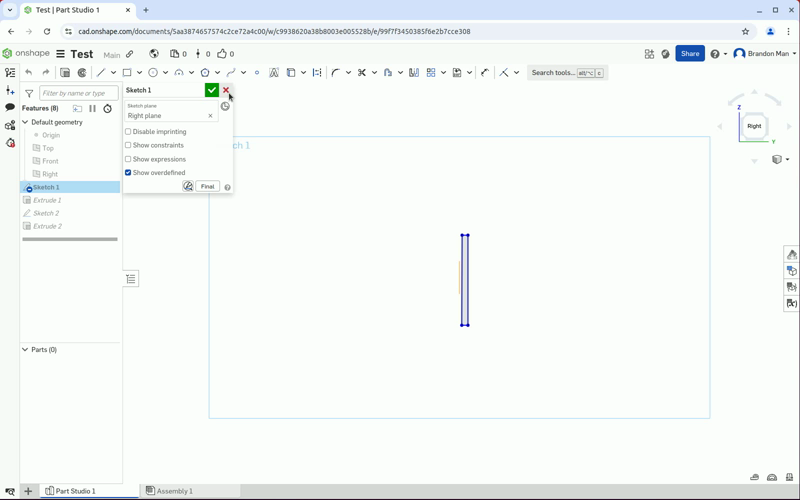
key(shift+s)
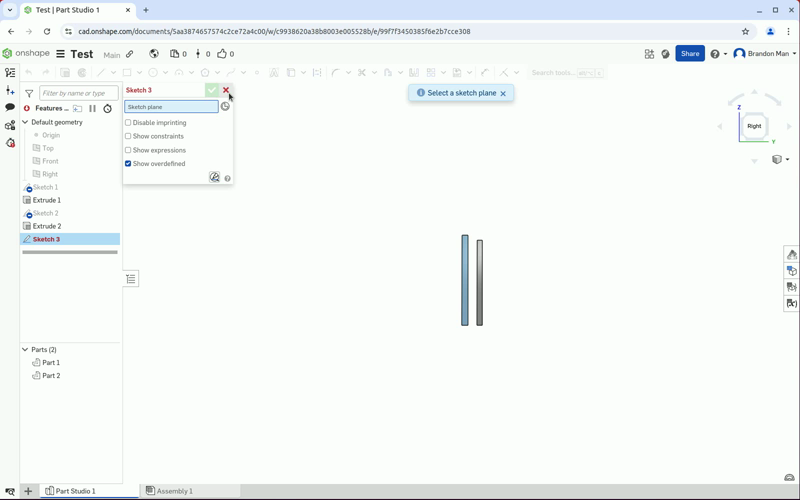
mouse_move(73, 176)
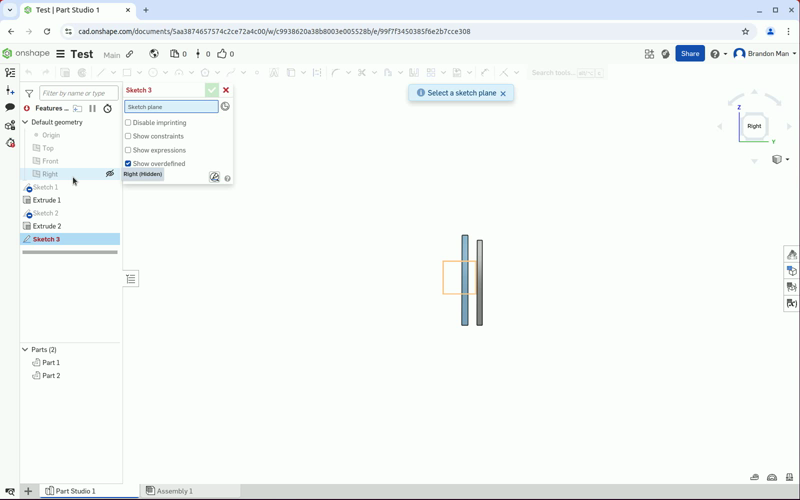
click(73, 176)
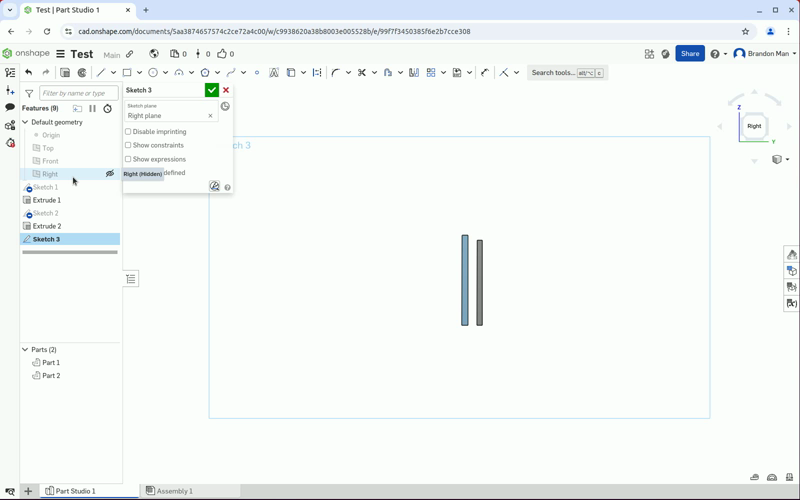
mouse_move(73, 352)
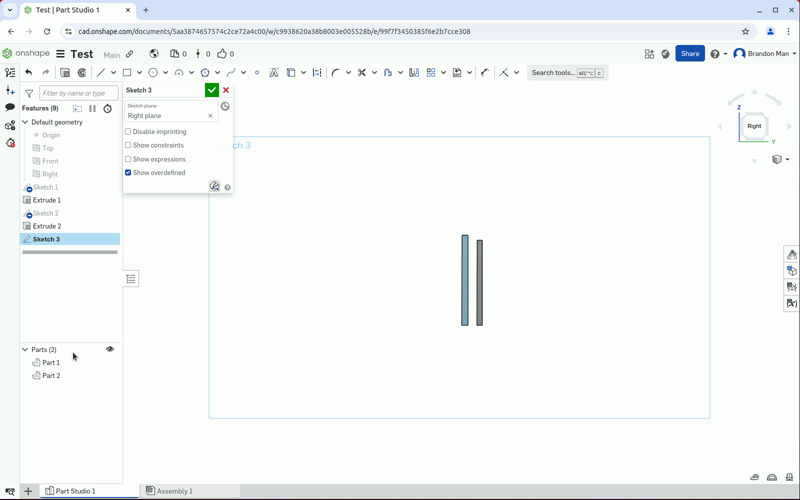
key(y)
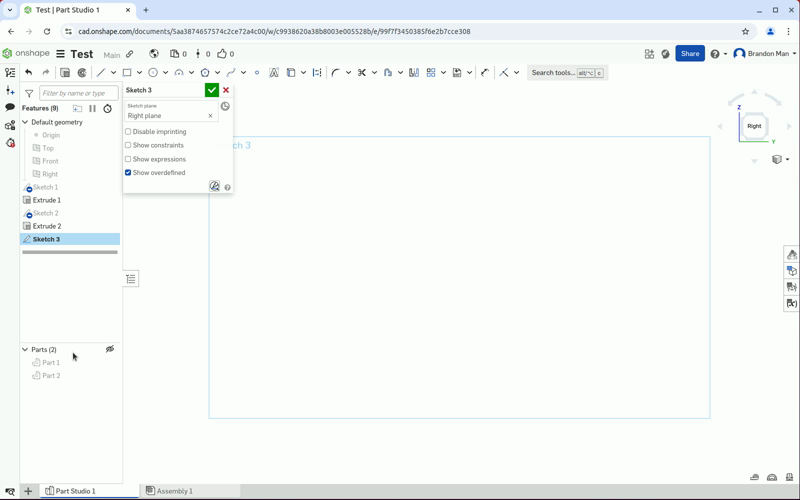
key(l)
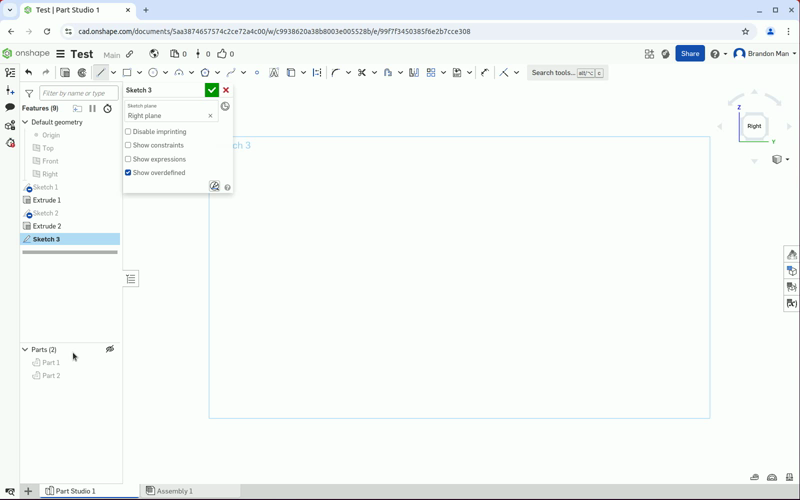
key_down(shift)
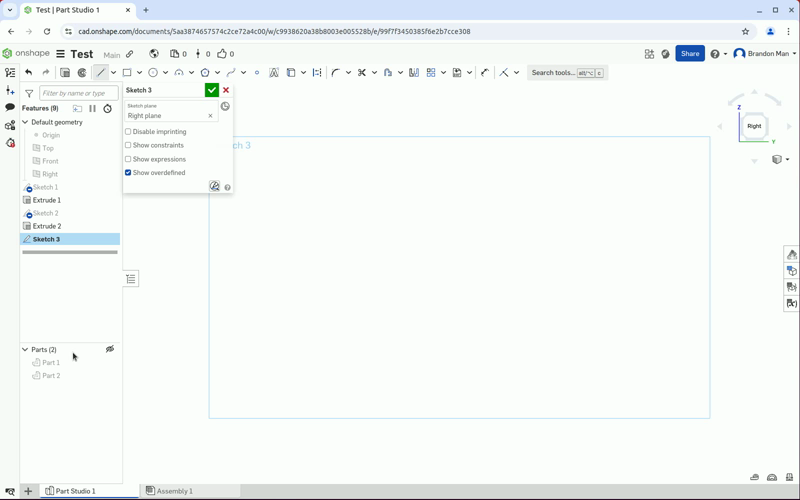
mouse_move(348, 240)
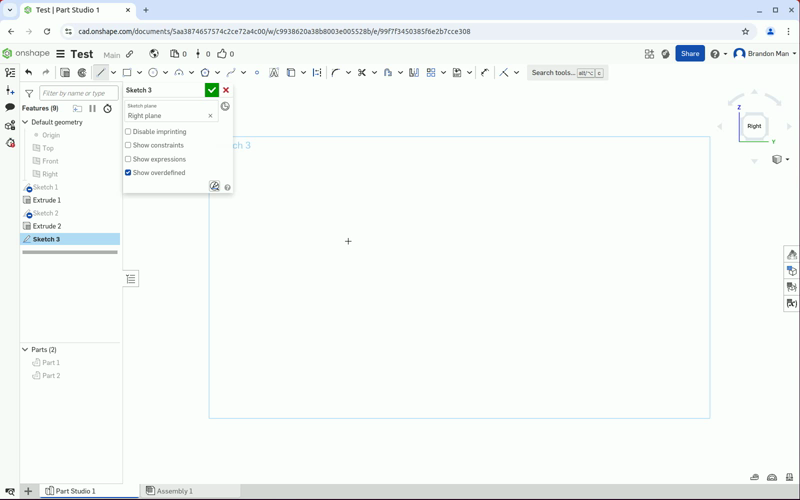
click(348, 240)
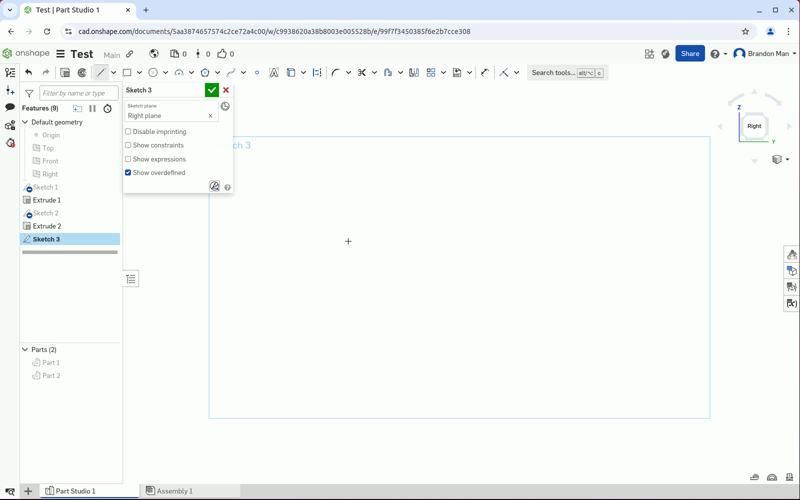
key_up(shift)
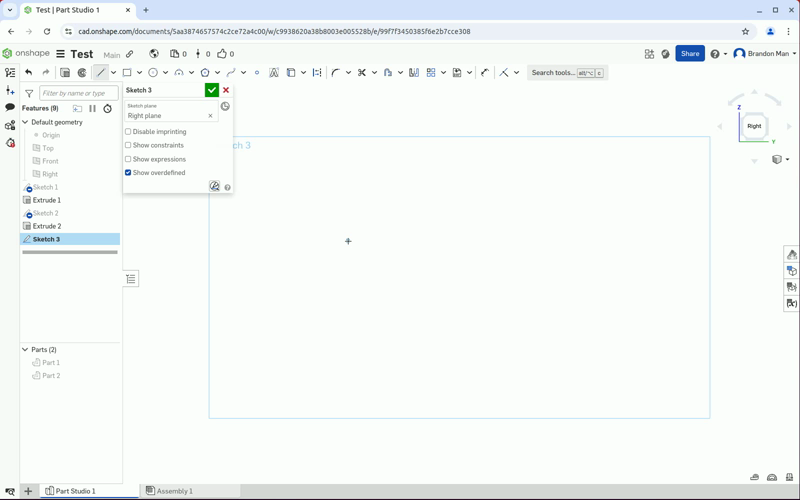
key_down(shift)
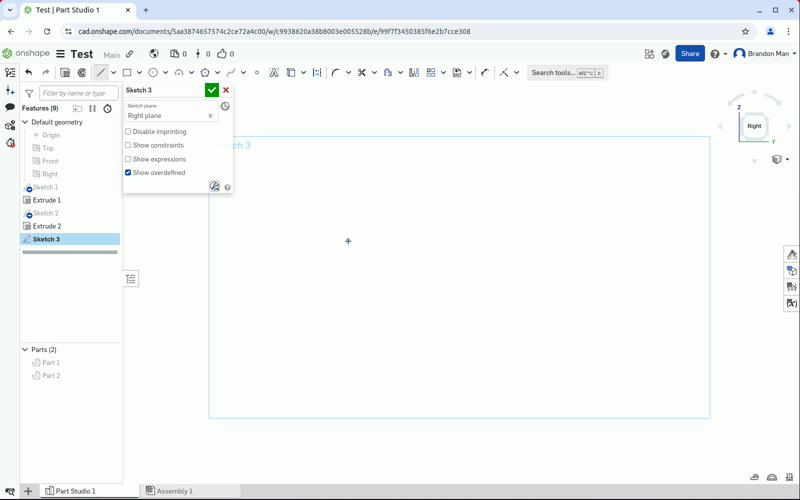
mouse_move(463, 240)
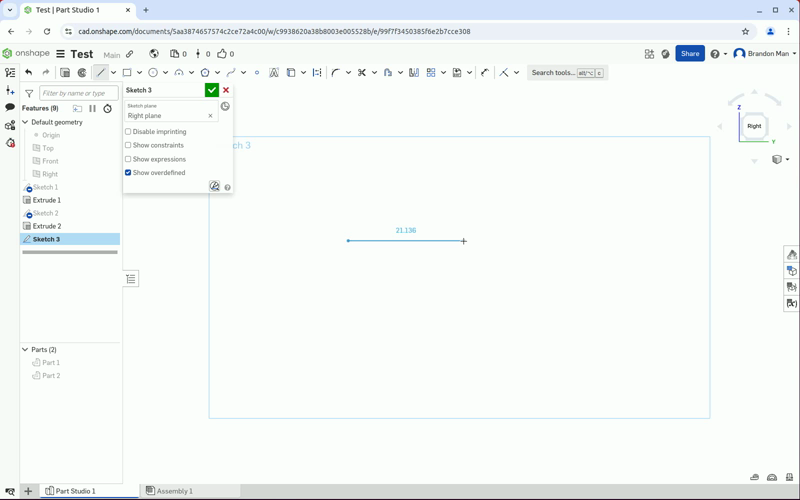
click(463, 240)
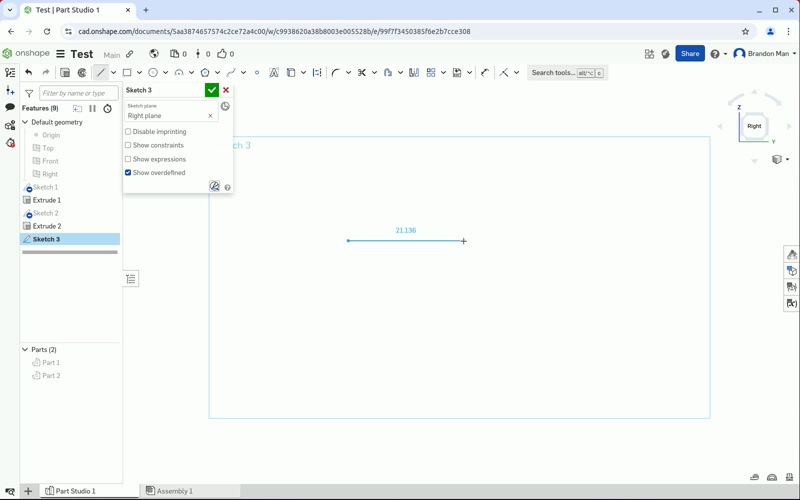
key_up(shift)
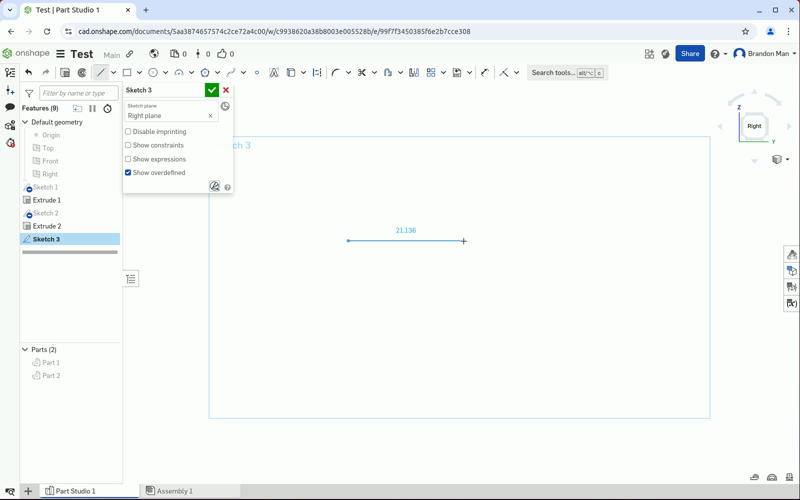
key_down(shift)
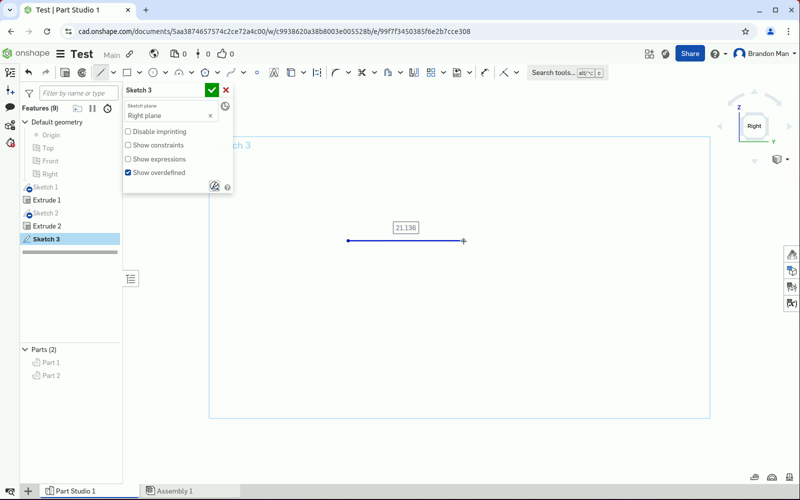
mouse_move(493, 240)
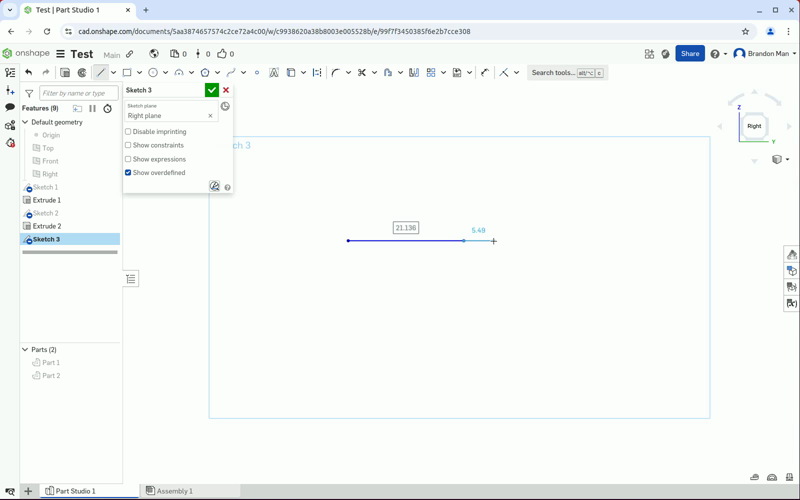
mouse_move(468, 240)
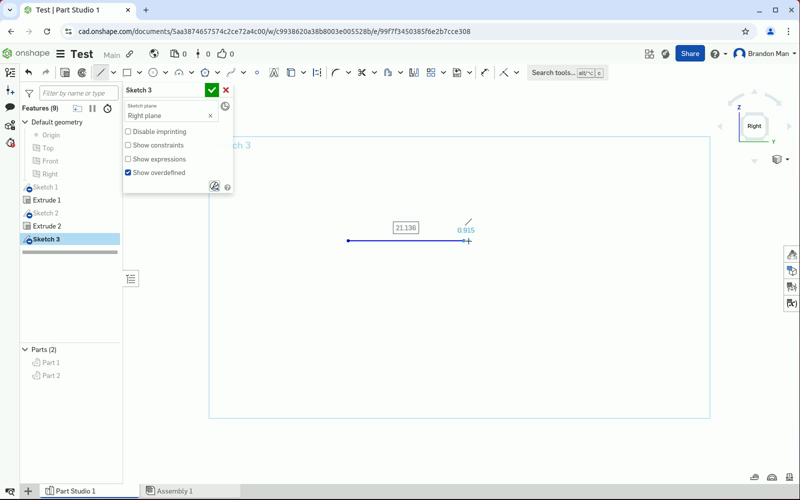
scroll(6)
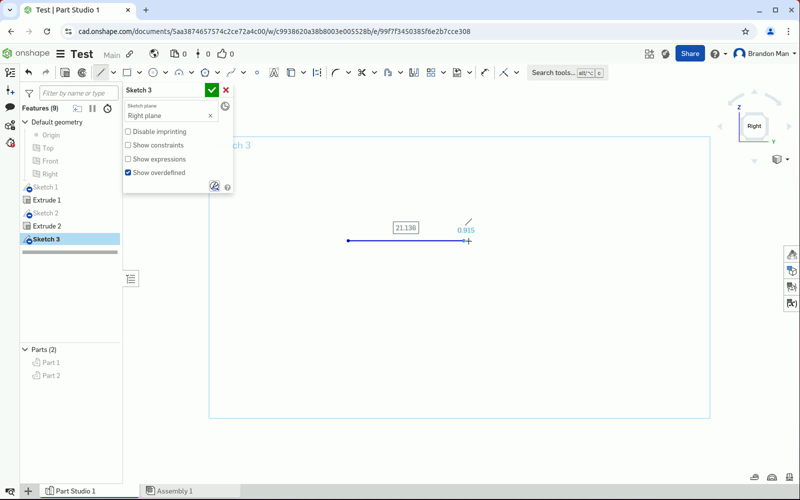
scroll(6)
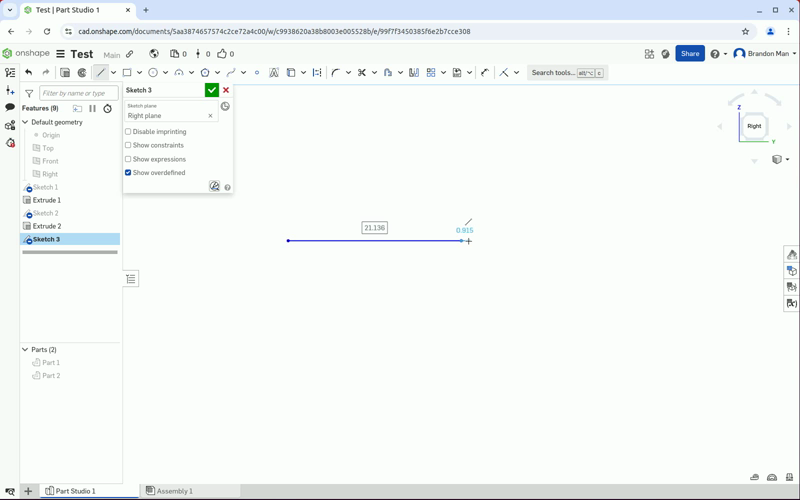
scroll(6)
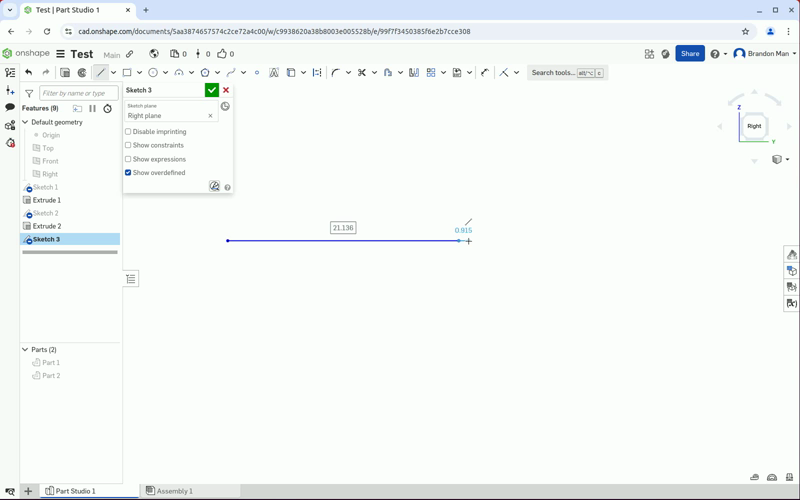
scroll(6)
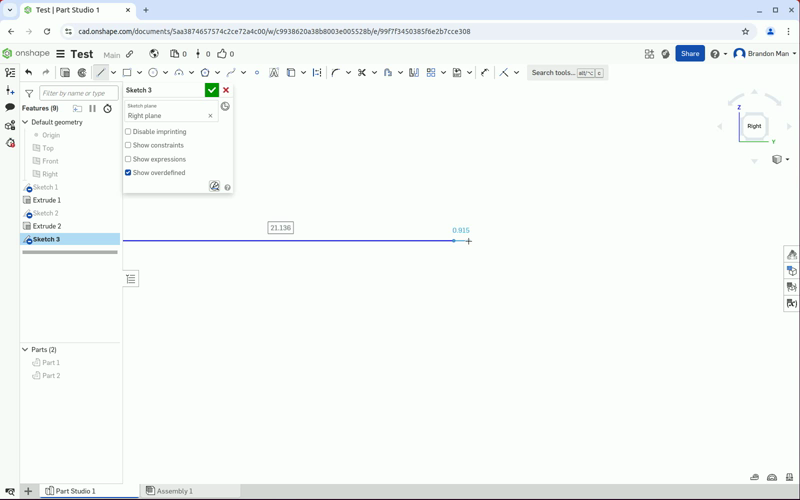
scroll(6)
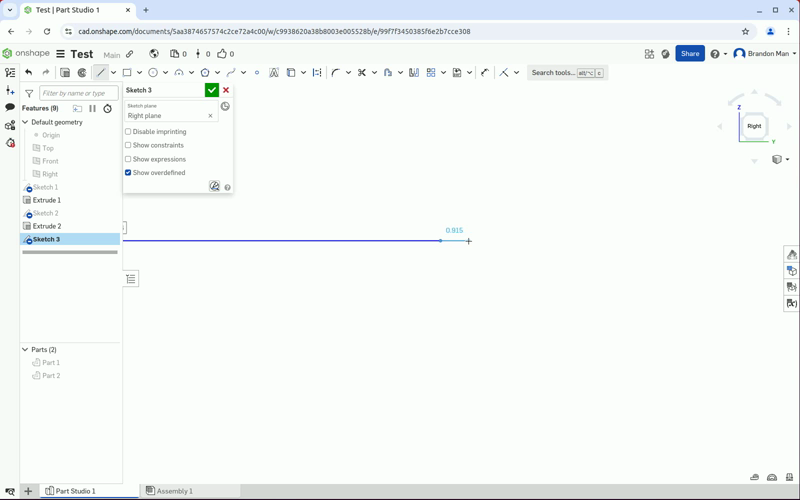
scroll(6)
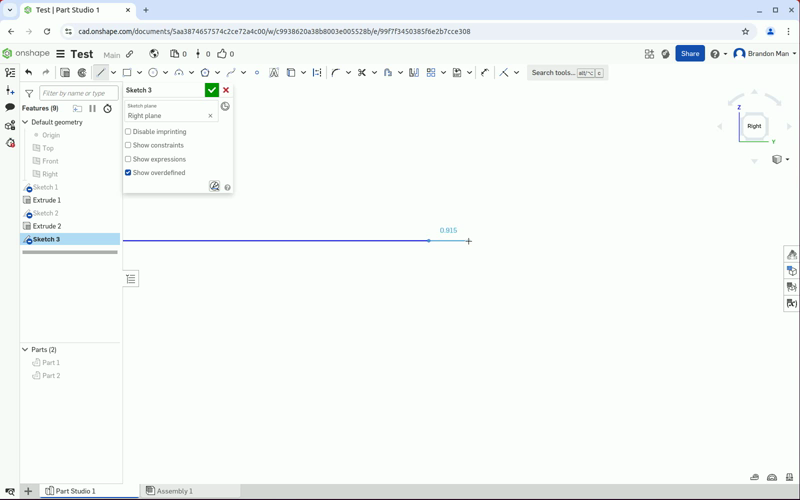
scroll(6)
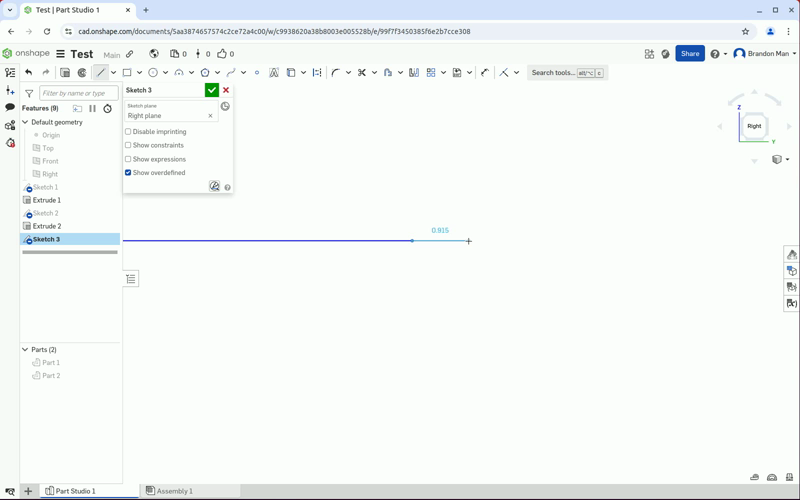
click(468, 240)
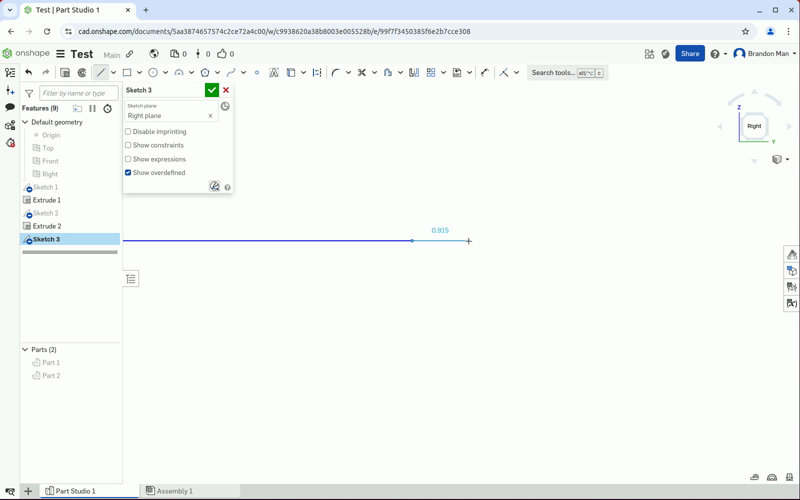
scroll(-6)
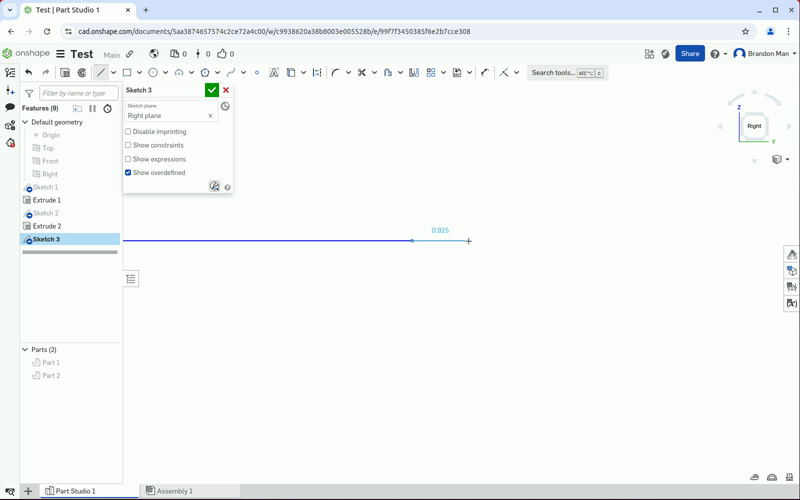
scroll(-6)
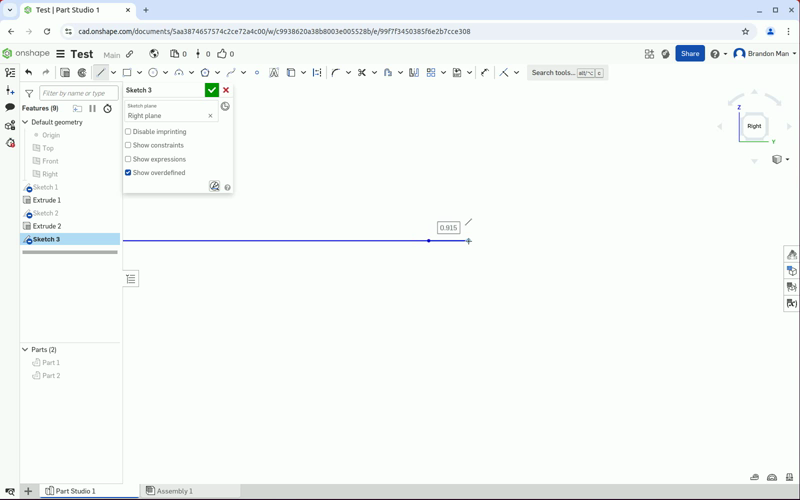
scroll(-6)
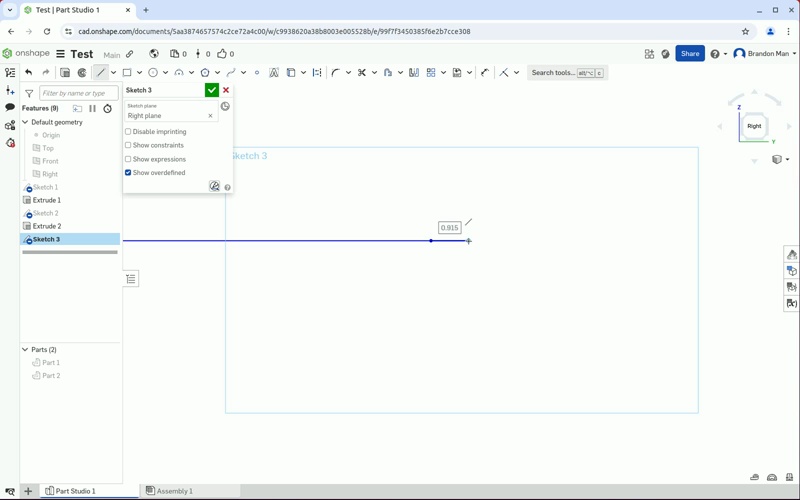
scroll(-6)
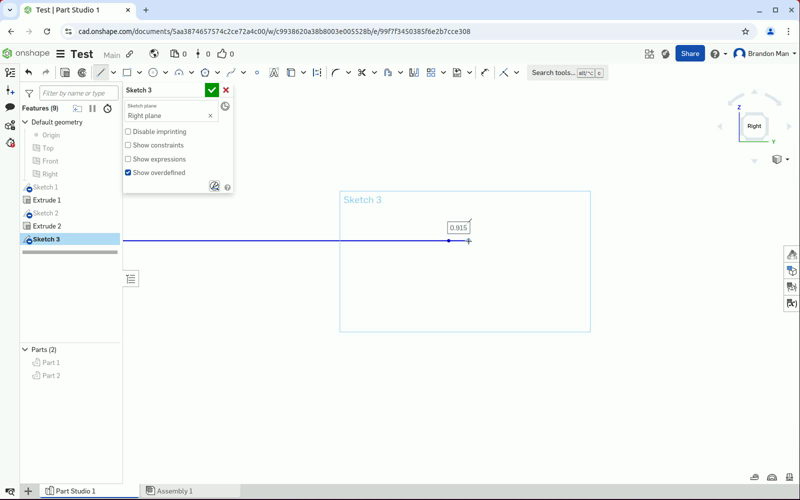
scroll(-6)
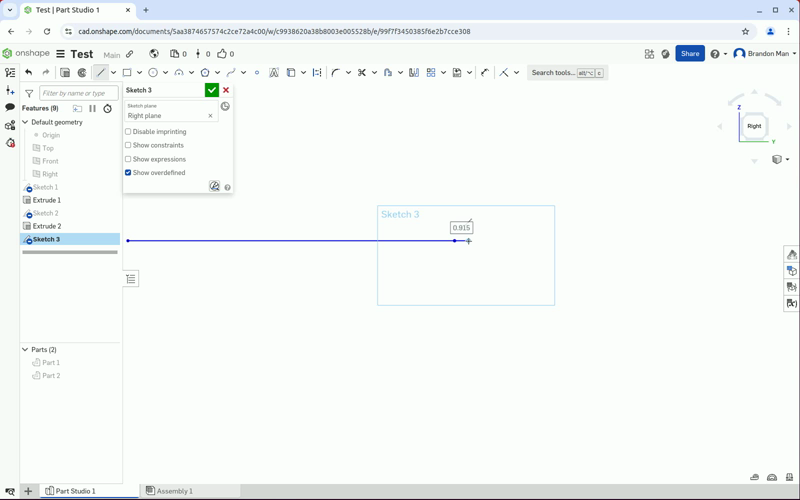
scroll(-6)
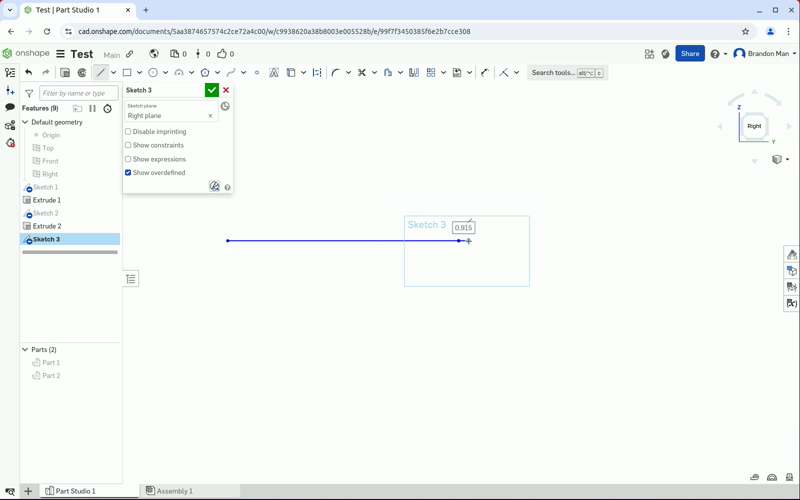
scroll(-6)
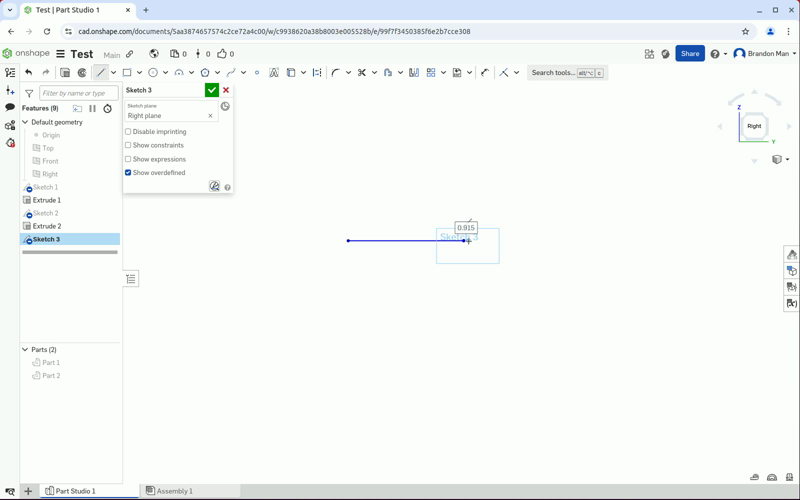
key_up(shift)
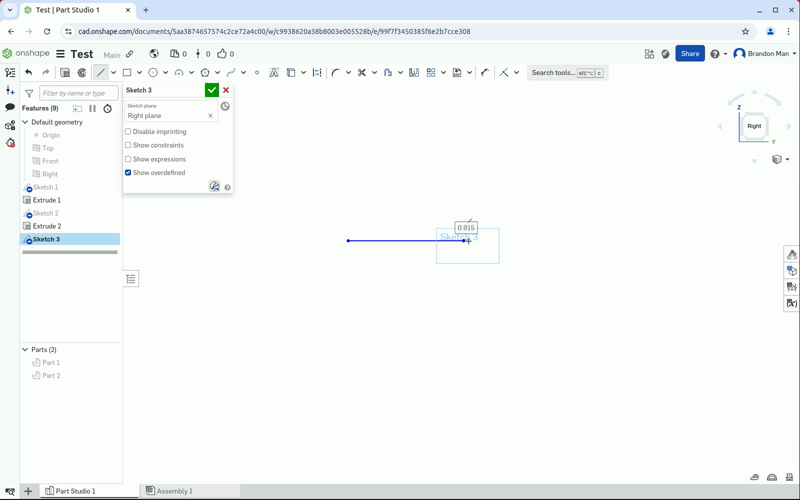
key_down(shift)
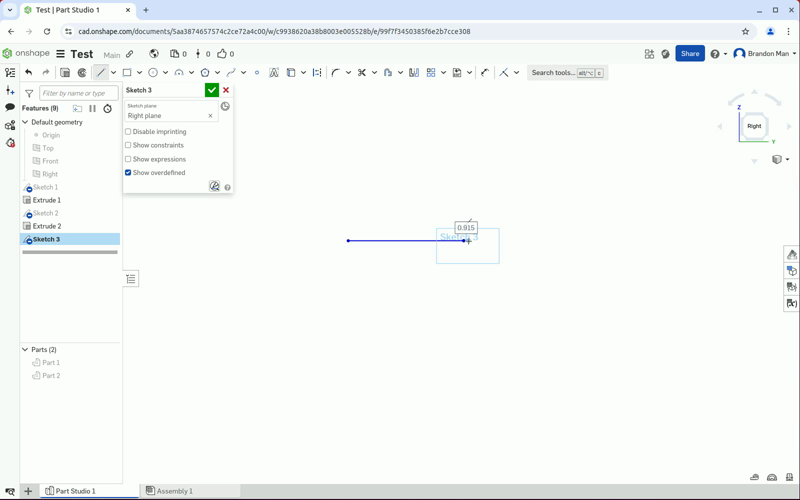
mouse_move(498, 240)
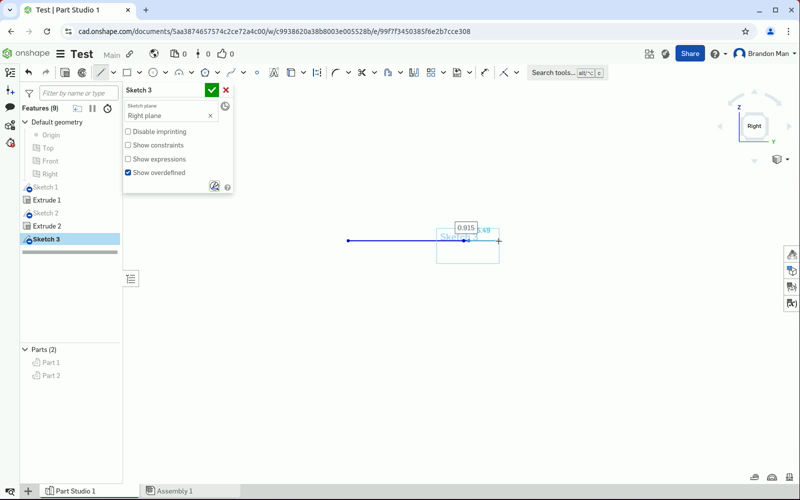
mouse_move(477, 240)
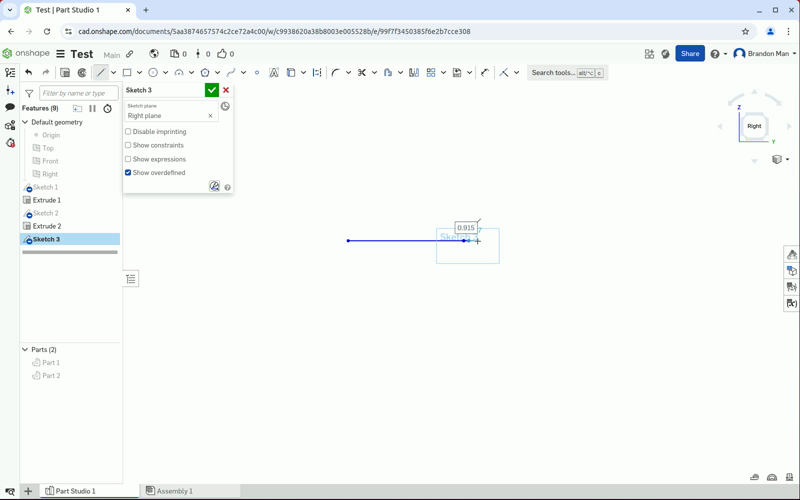
click(477, 240)
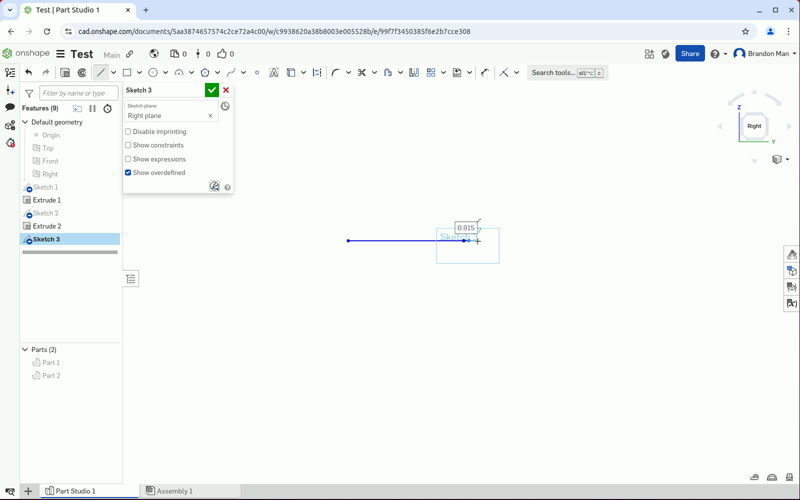
key_up(shift)
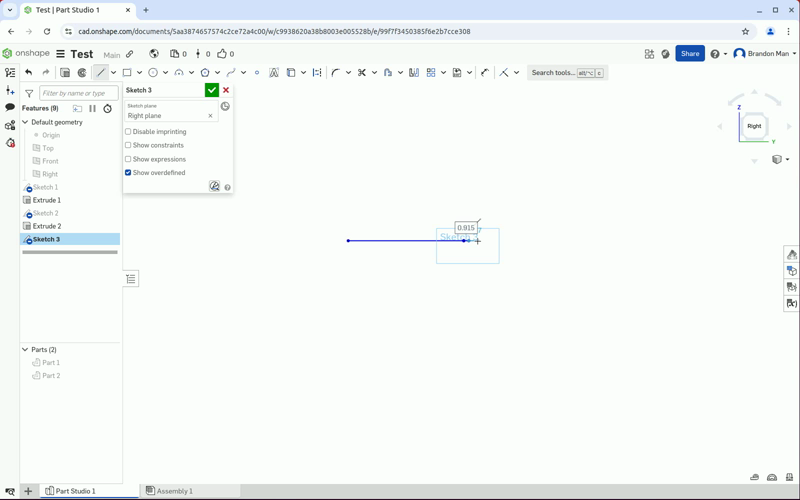
key_down(shift)
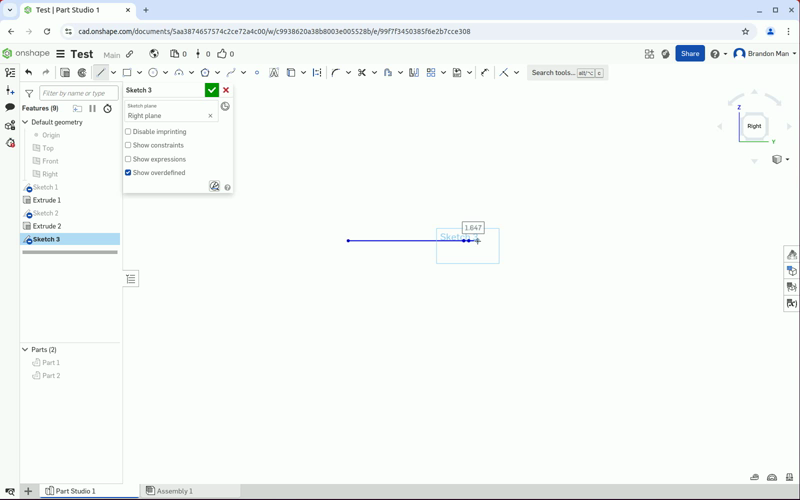
mouse_move(507, 240)
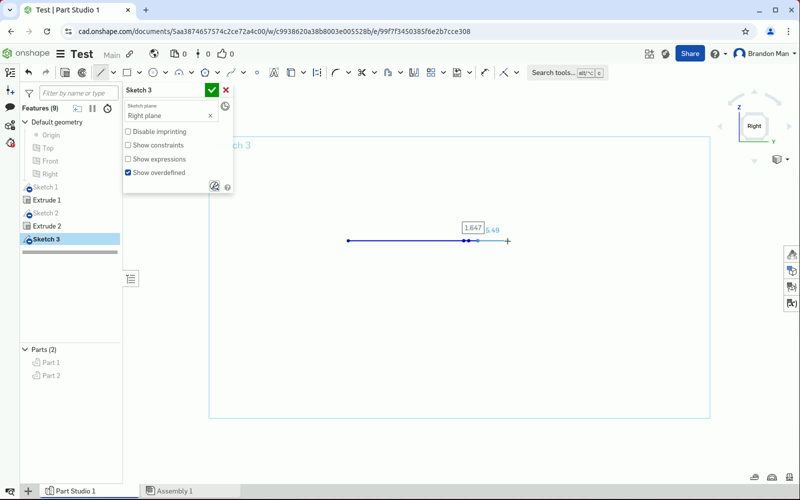
mouse_move(482, 240)
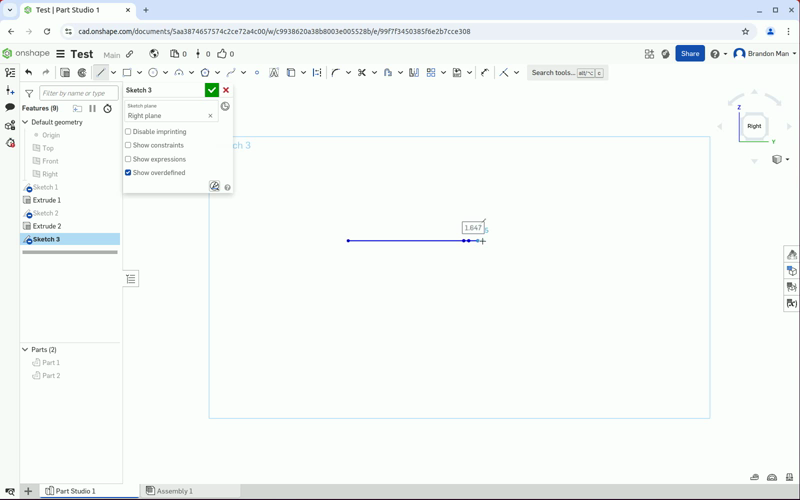
scroll(6)
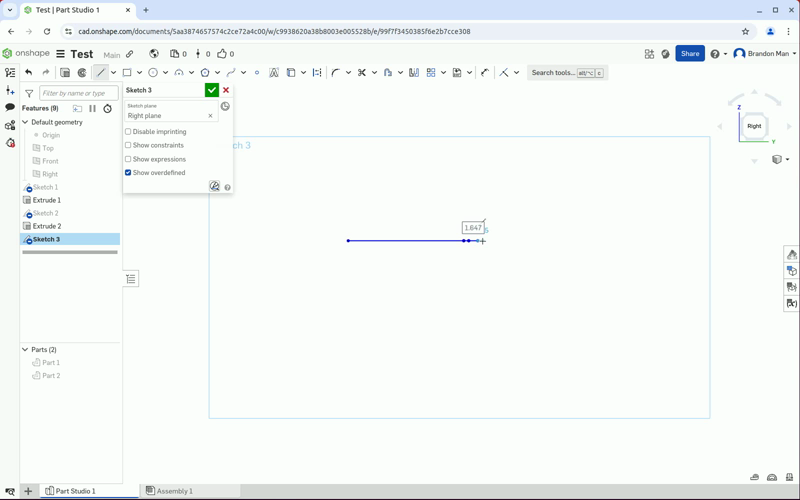
scroll(6)
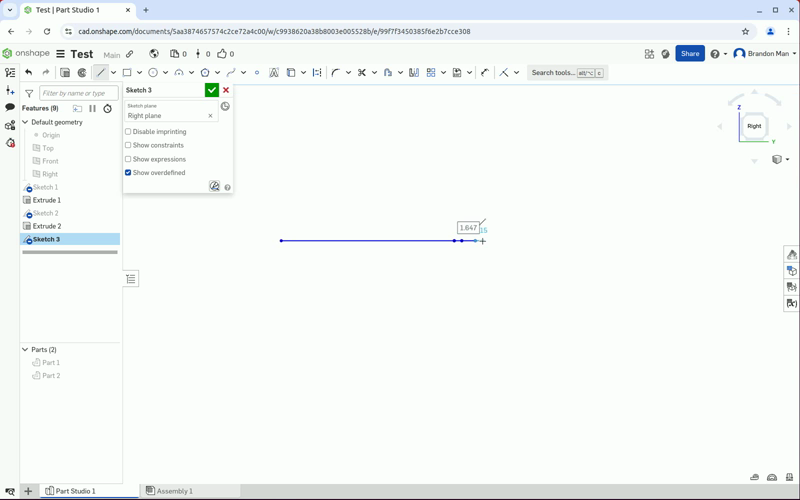
scroll(6)
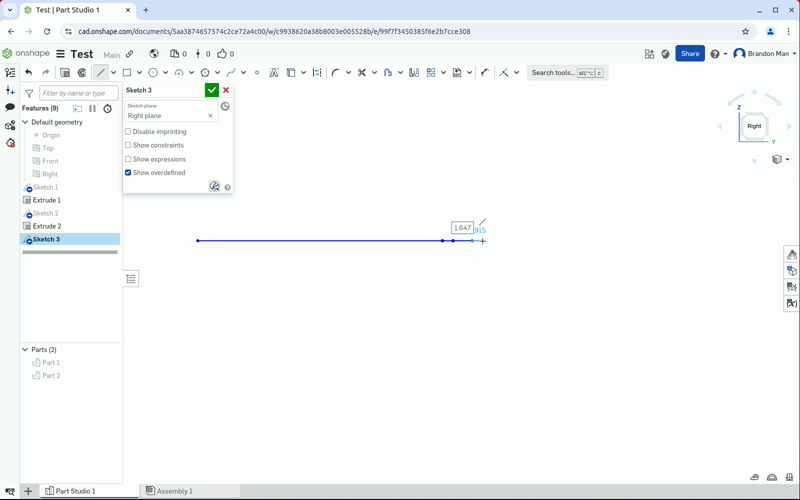
scroll(6)
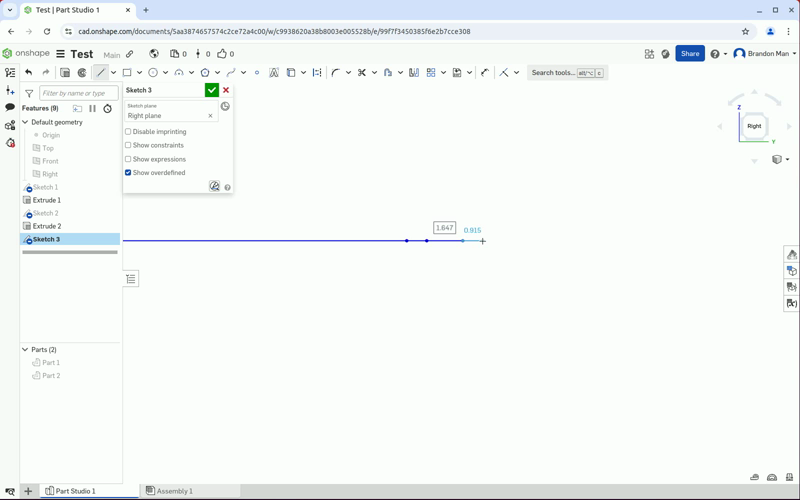
scroll(6)
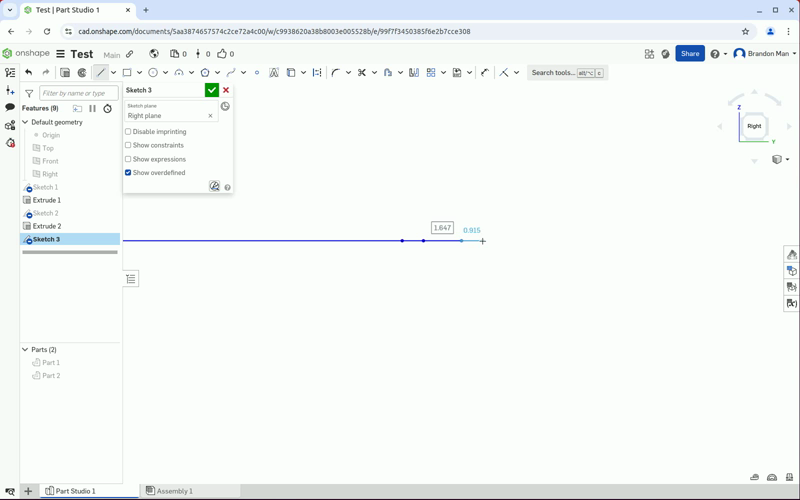
scroll(6)
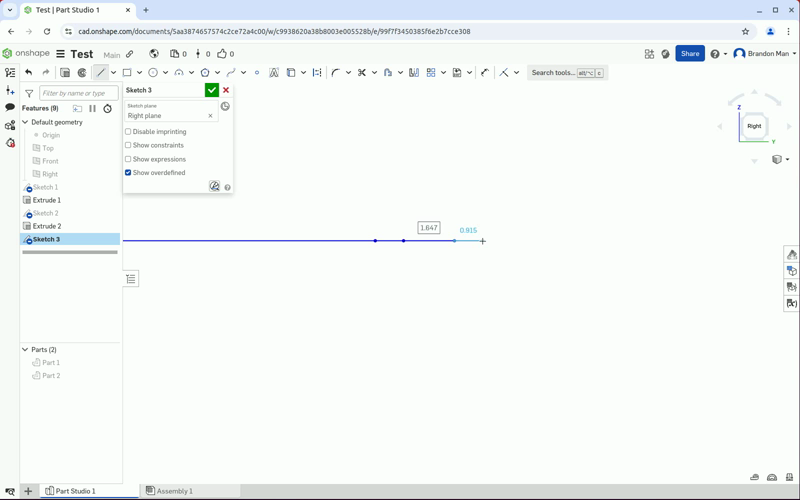
scroll(6)
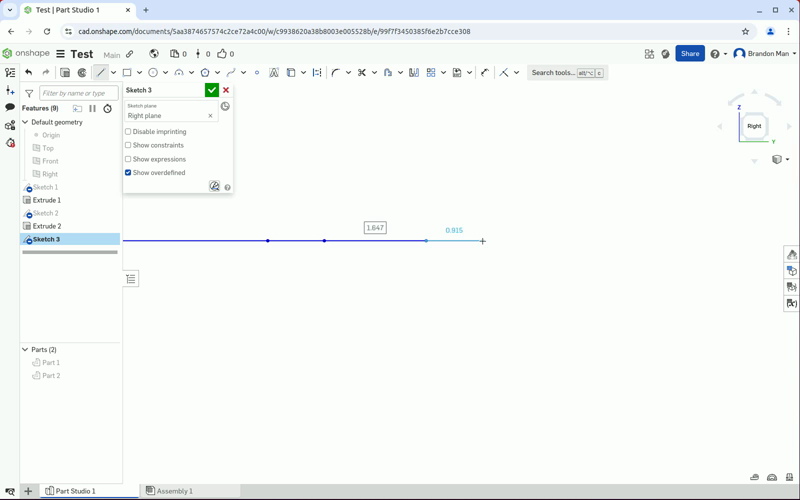
click(482, 240)
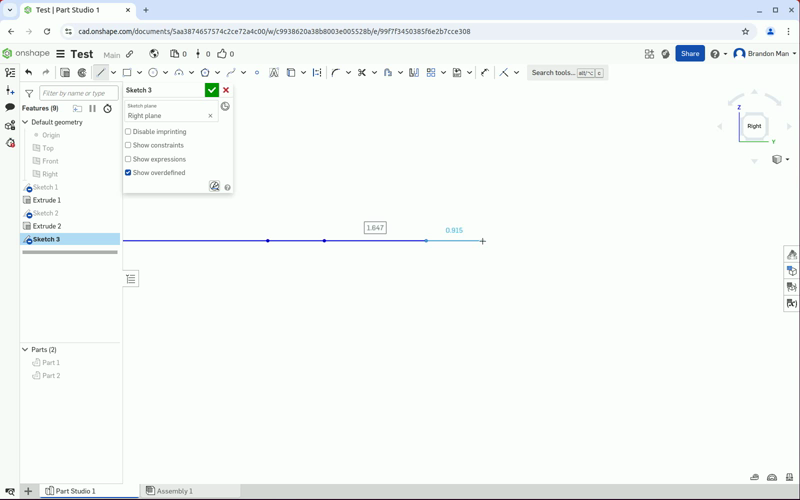
scroll(-6)
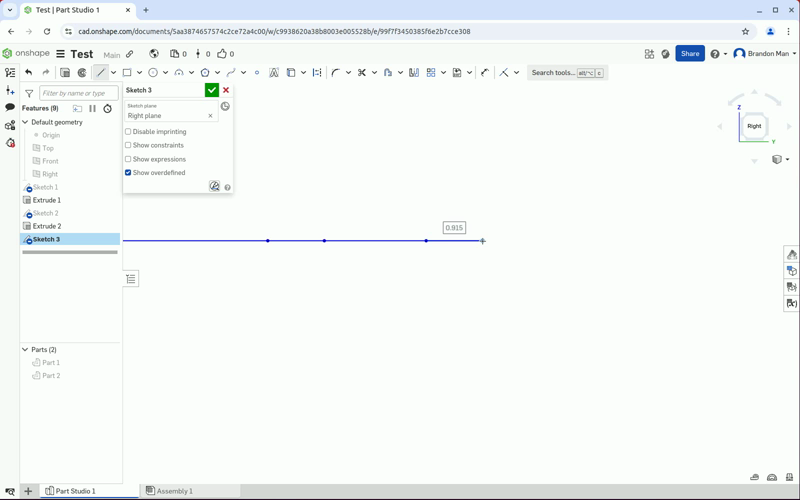
scroll(-6)
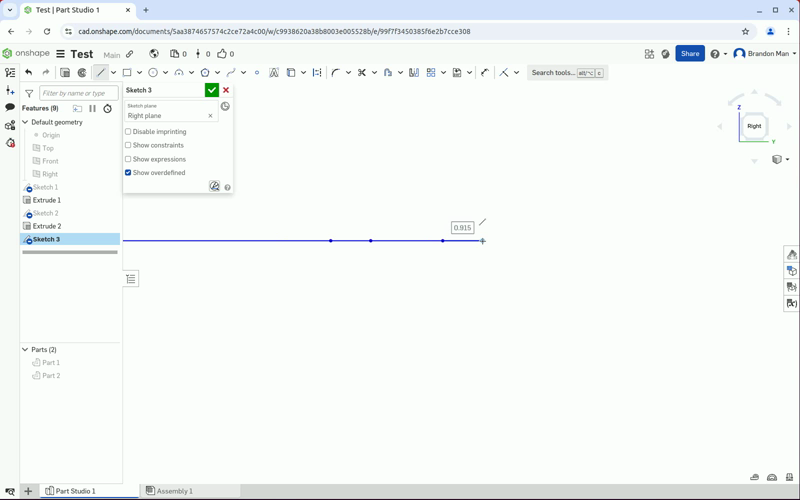
scroll(-6)
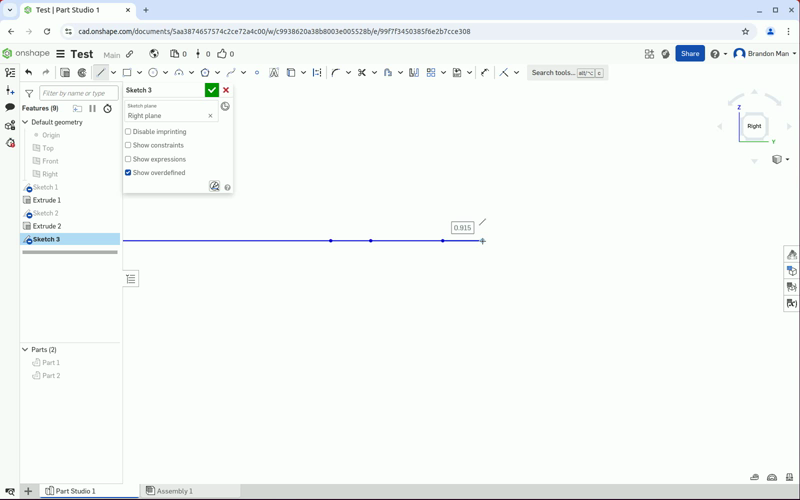
scroll(-6)
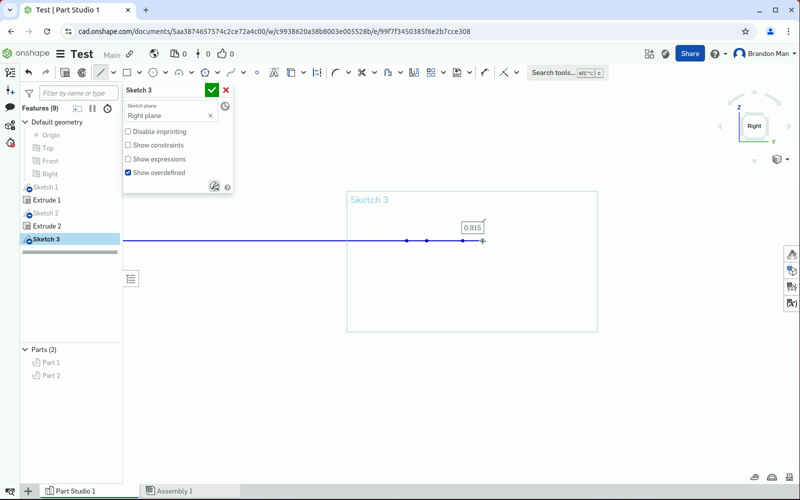
scroll(-6)
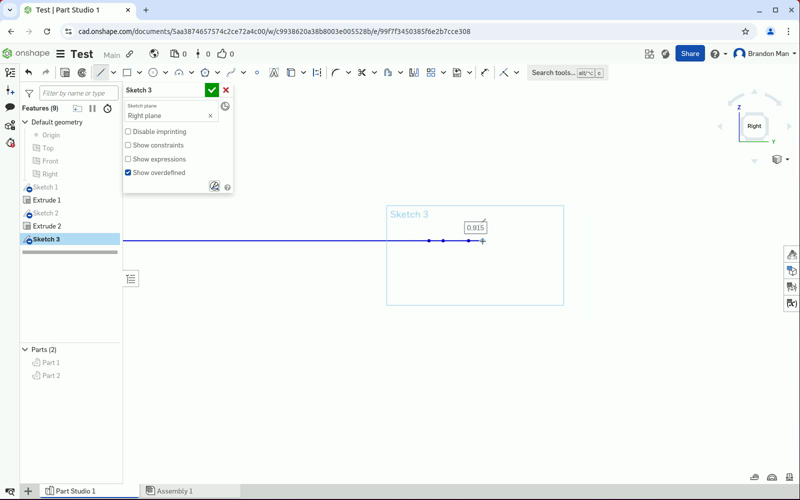
scroll(-6)
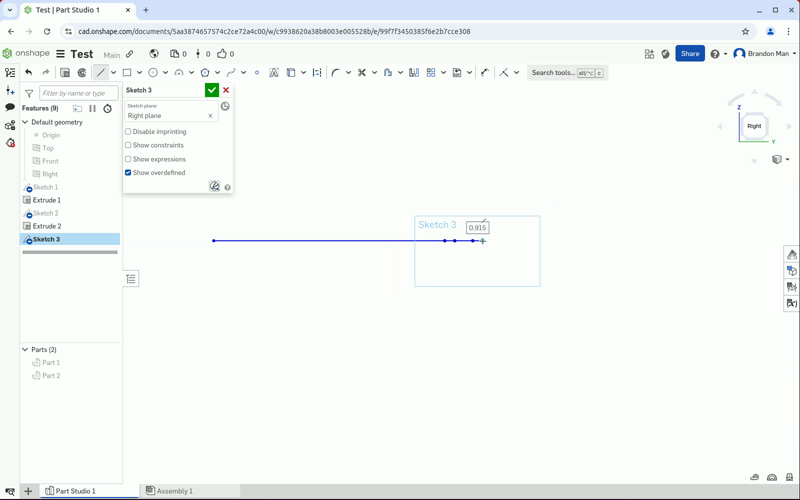
scroll(-6)
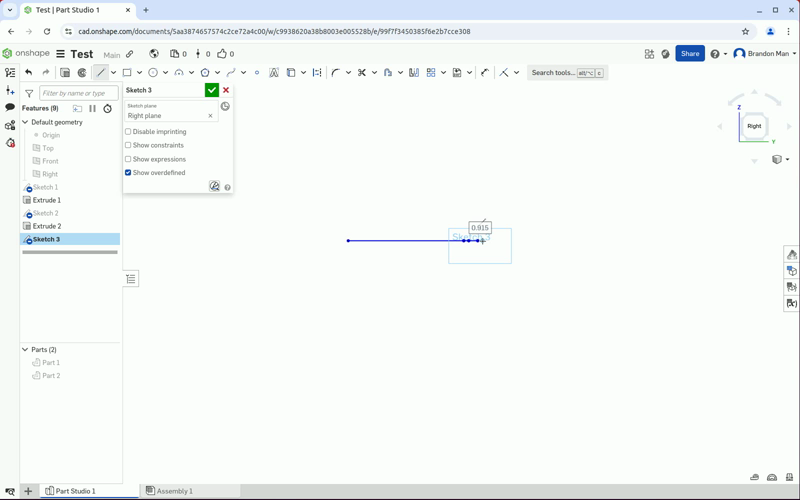
key_up(shift)
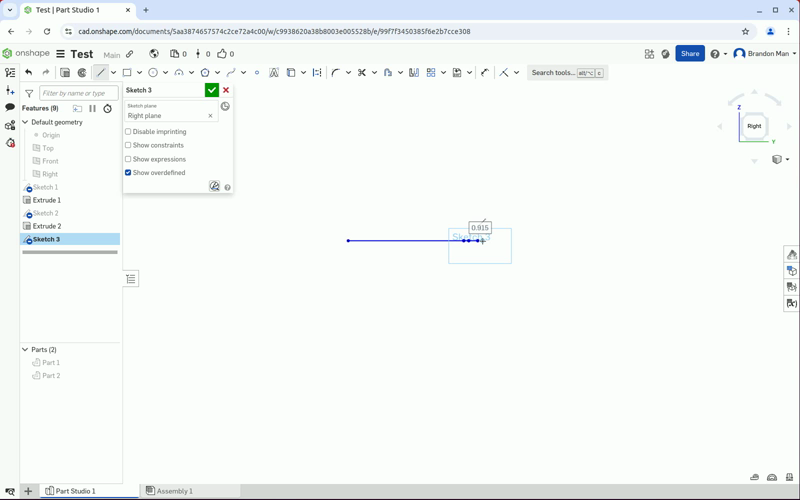
key_down(shift)
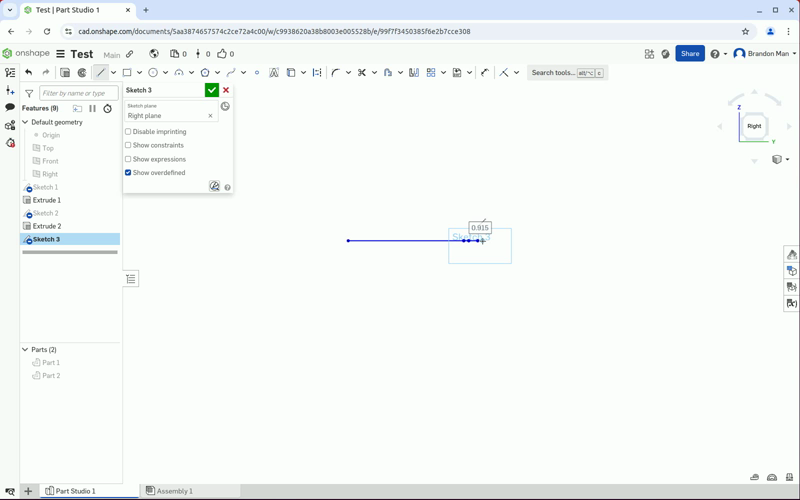
mouse_move(482, 325)
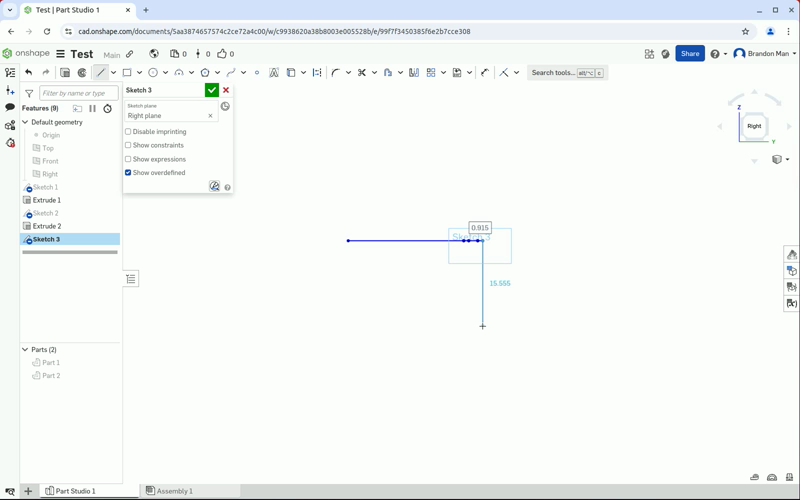
click(482, 325)
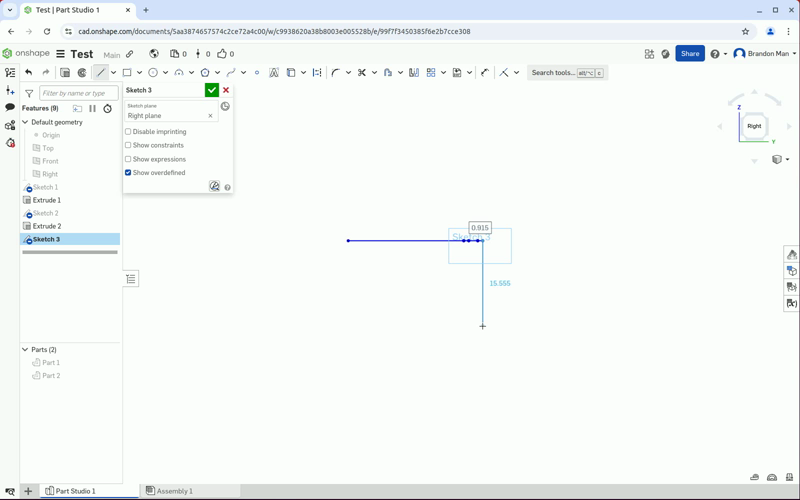
key_up(shift)
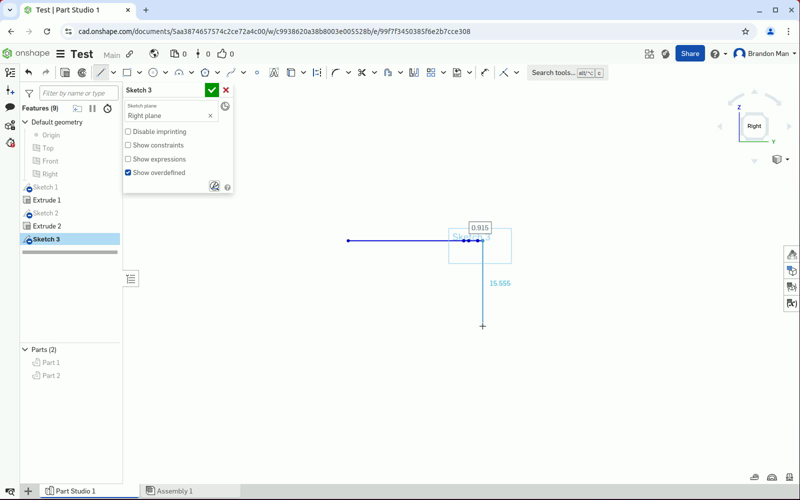
key_down(shift)
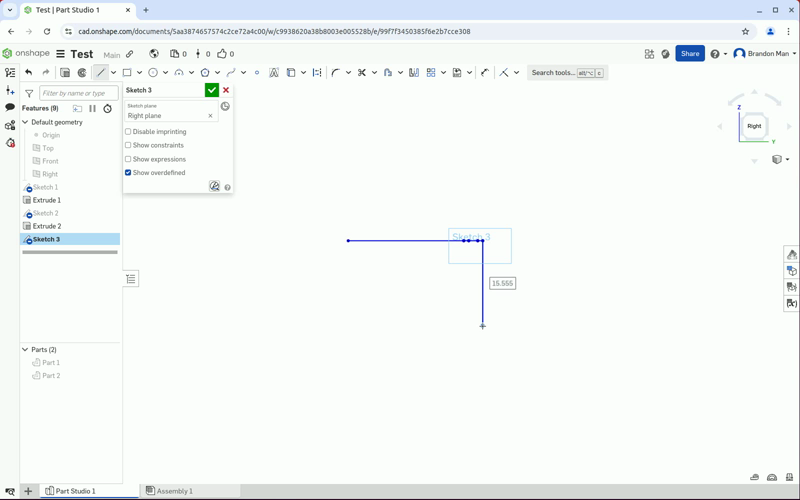
mouse_move(572, 325)
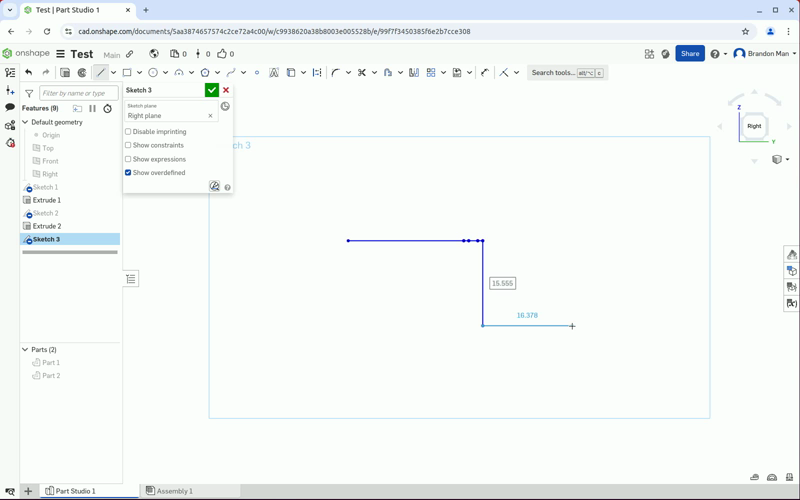
click(572, 325)
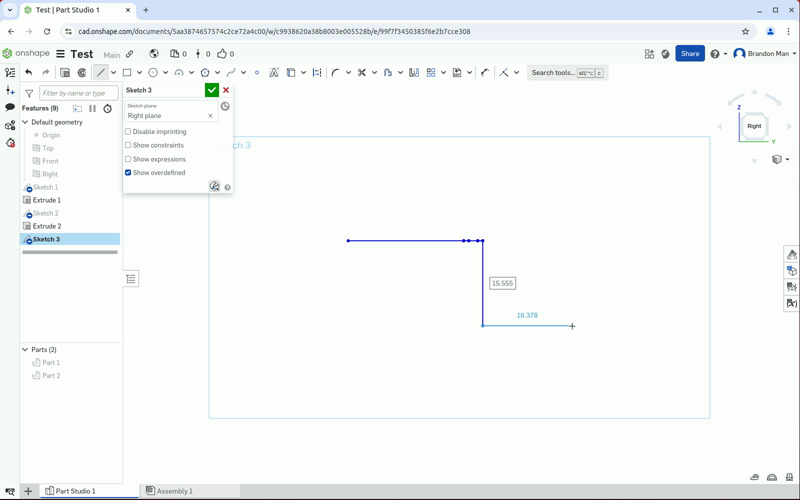
key_up(shift)
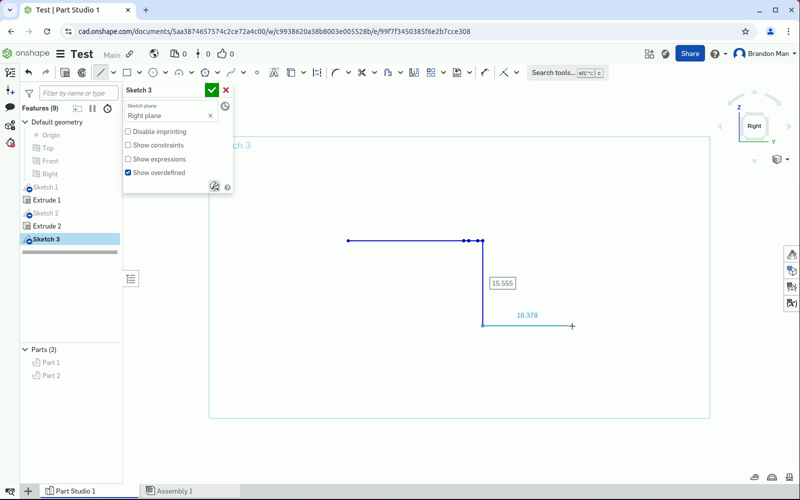
key_down(shift)
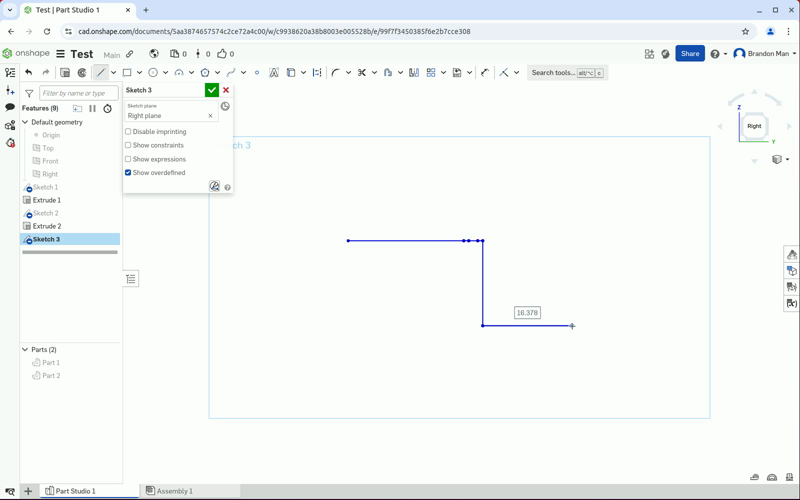
mouse_move(572, 228)
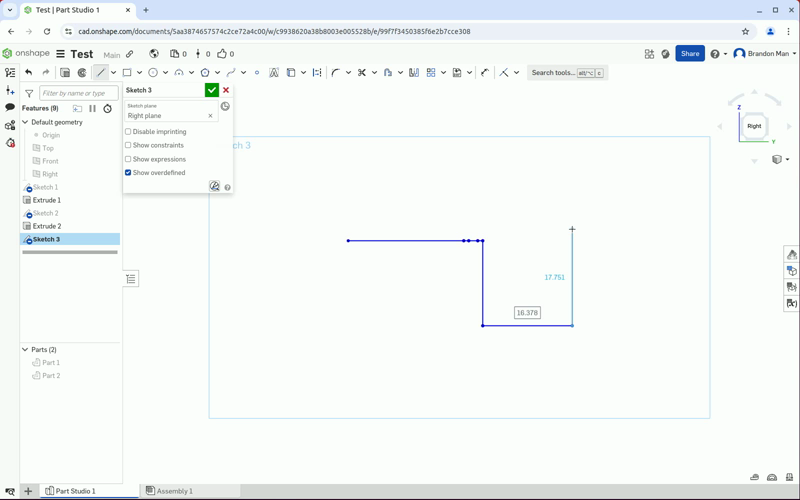
click(572, 228)
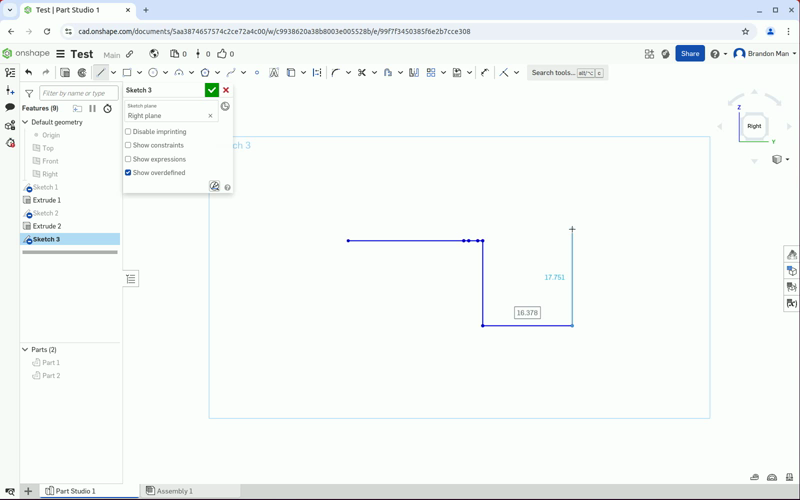
key_up(shift)
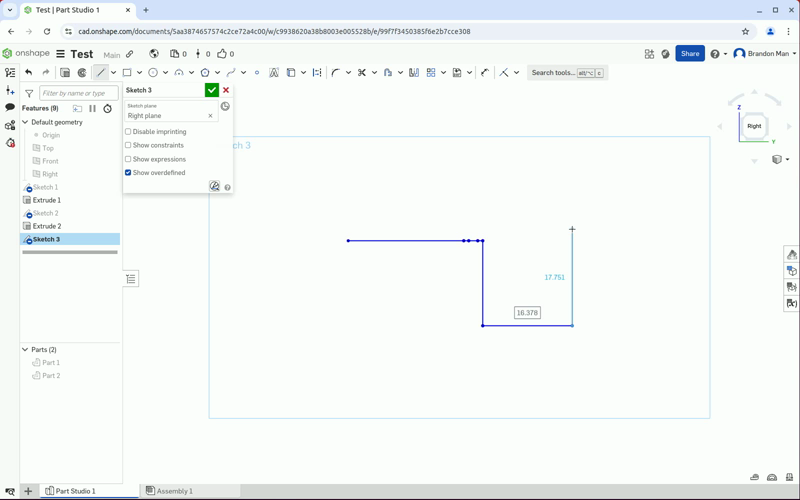
key_down(shift)
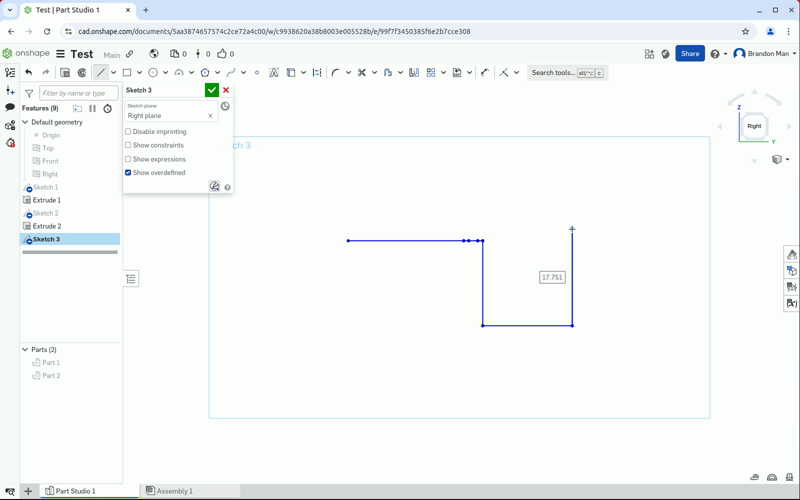
mouse_move(348, 228)
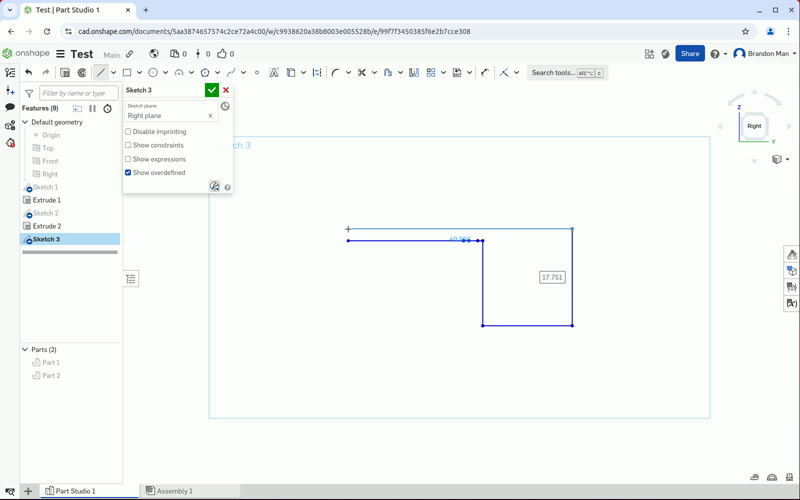
click(348, 228)
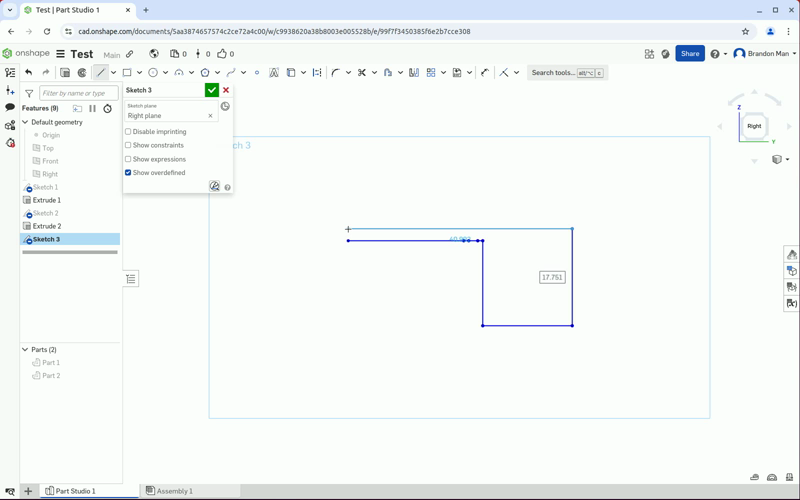
key_up(shift)
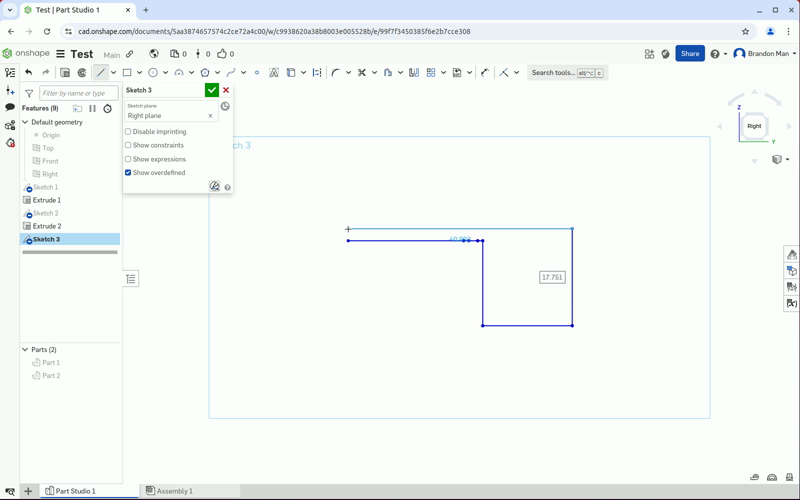
mouse_move(378, 228)
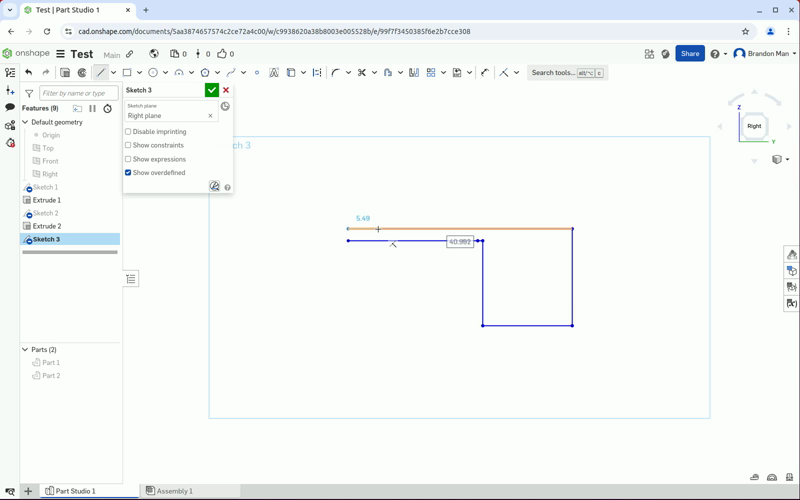
key_down(shift)
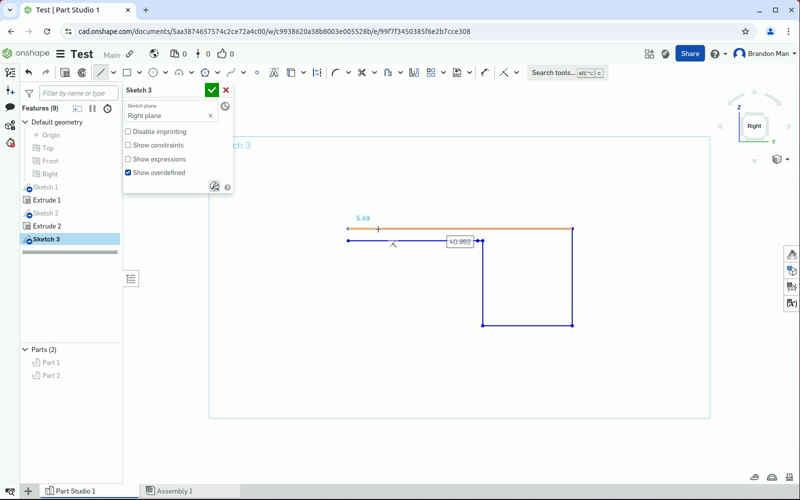
mouse_move(348, 240)
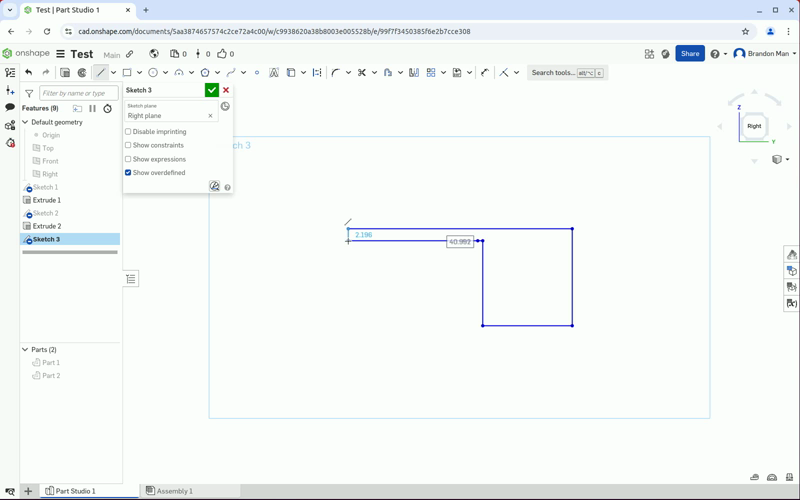
key_up(shift)
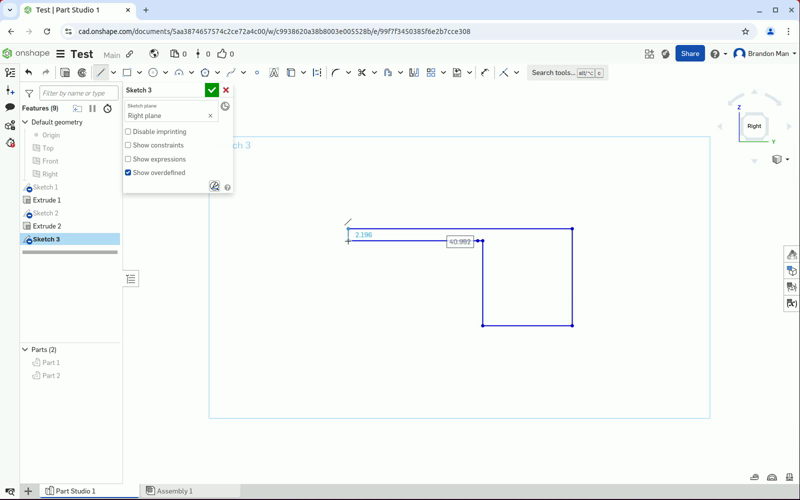
click(348, 240)
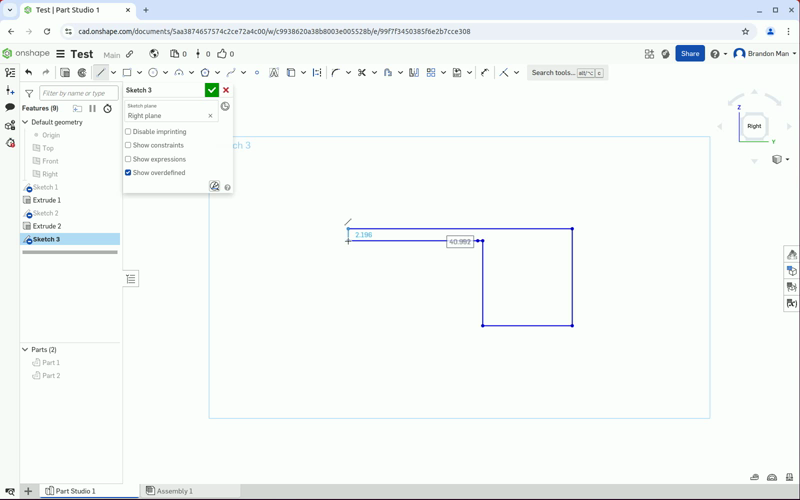
key(esc)
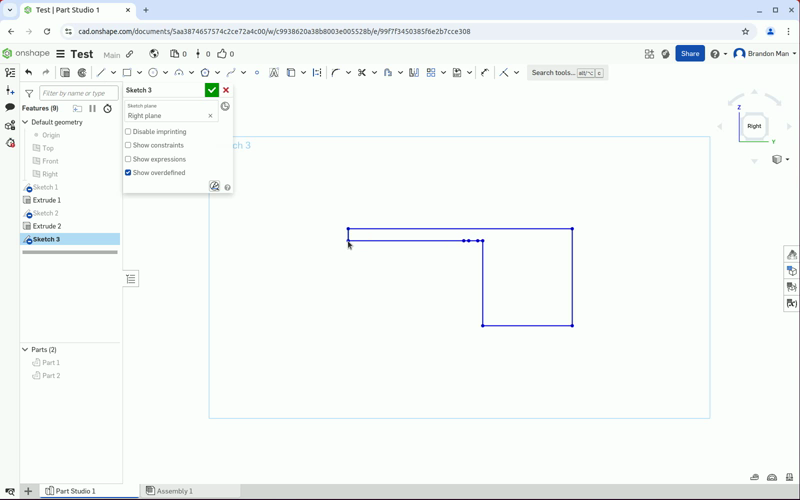
mouse_move(525, 254)
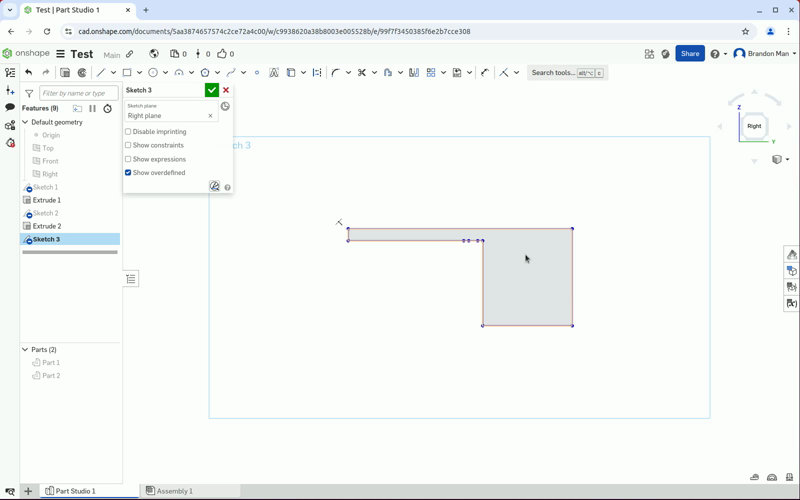
click(525, 254)
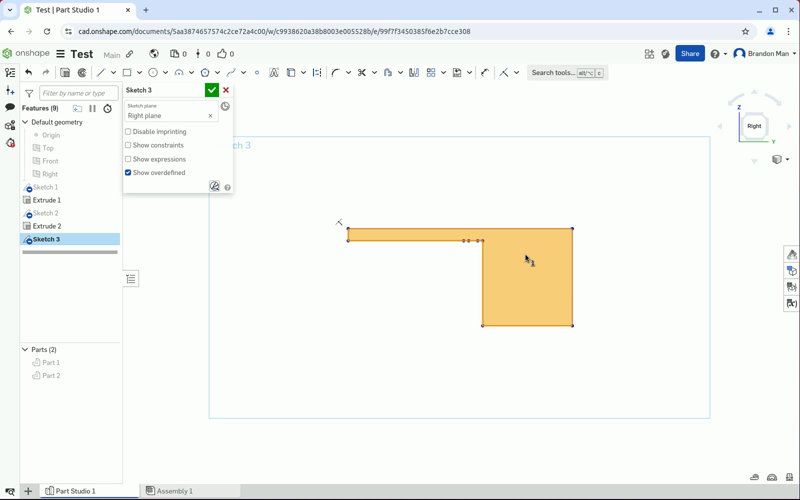
mouse_move(73, 352)
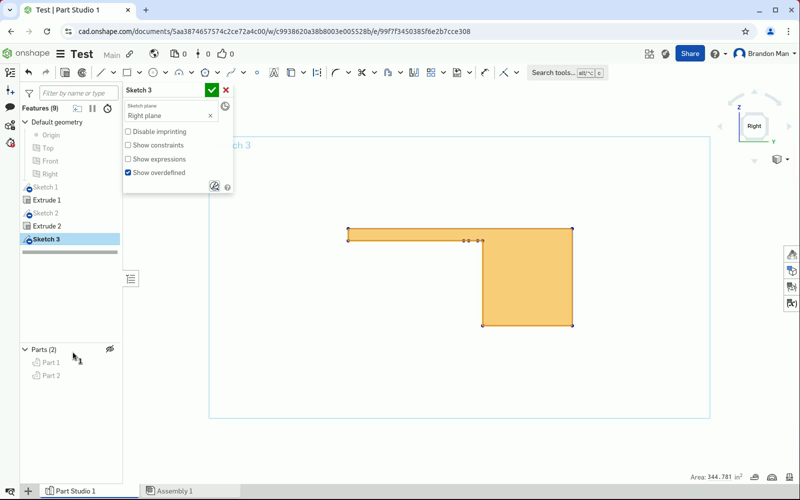
key(shift+y)
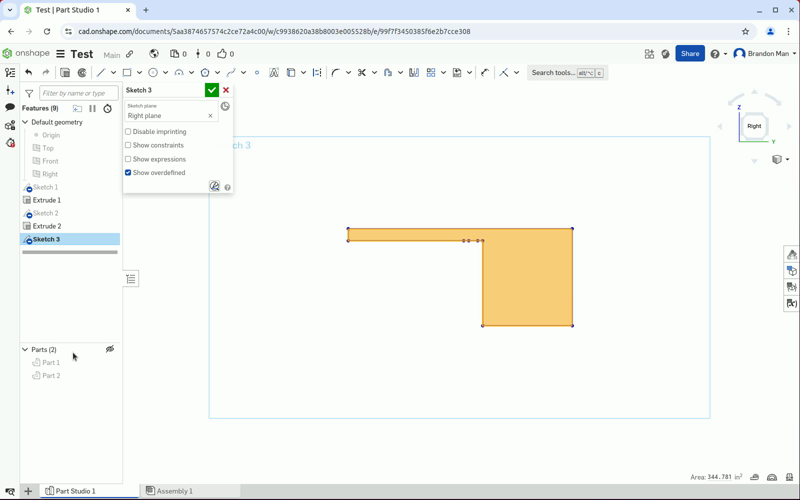
key(shift+e)
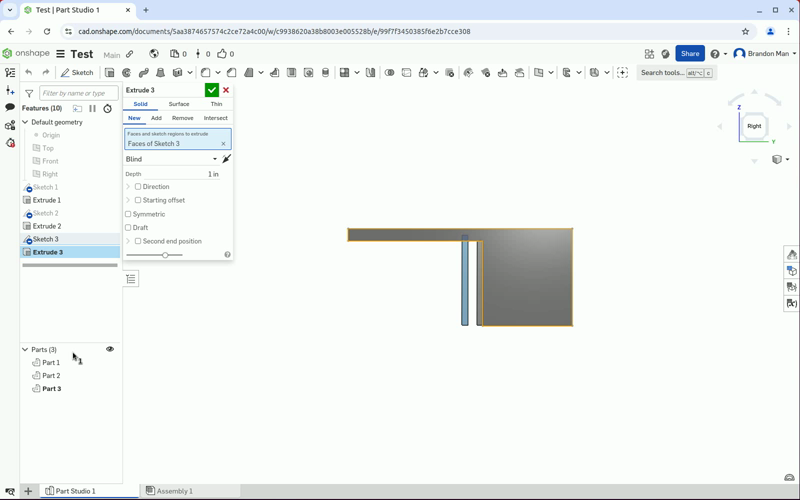
mouse_move(143, 106)
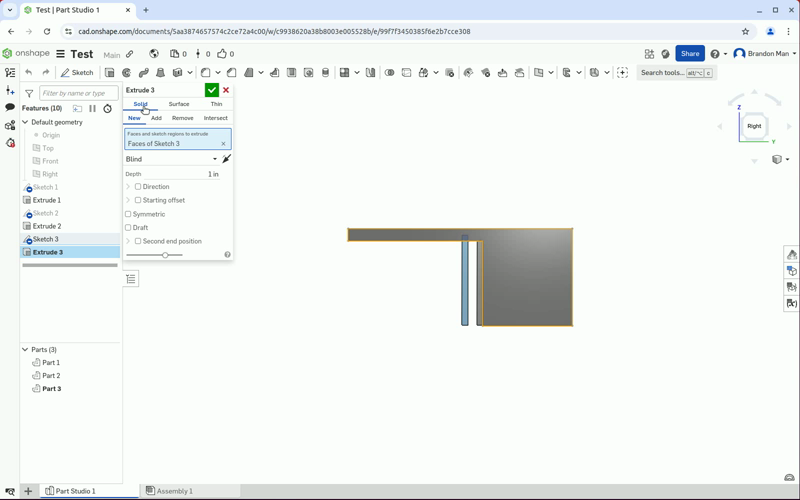
click(143, 106)
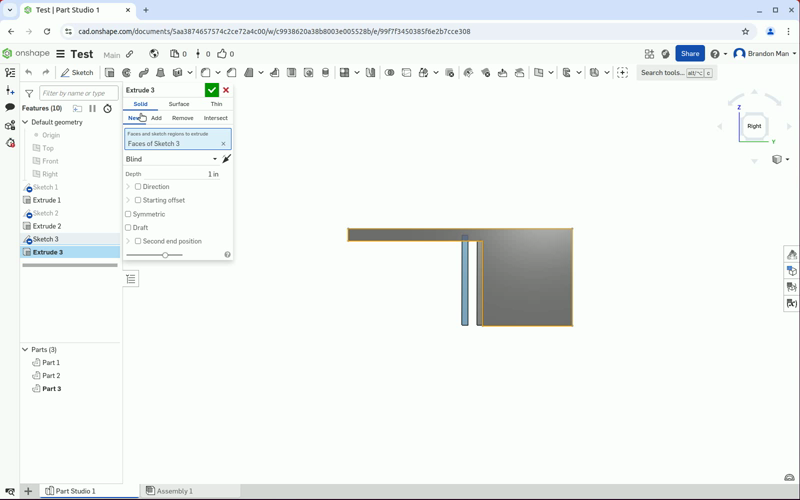
mouse_move(137, 120)
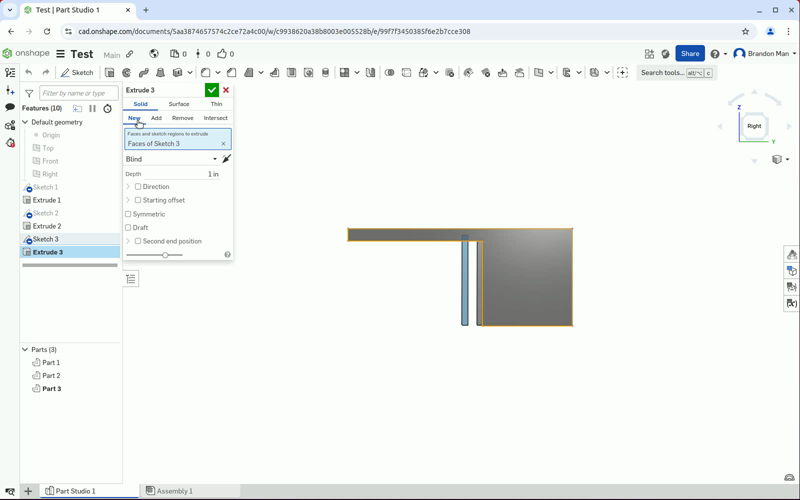
click(137, 120)
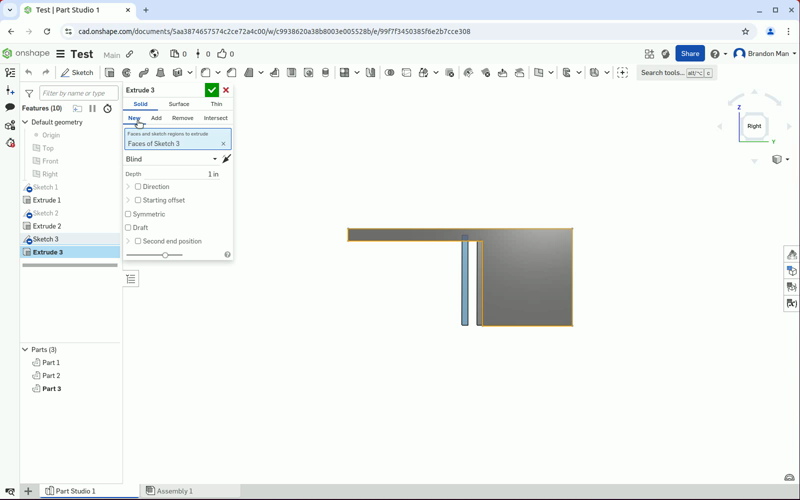
key(tab, 4)
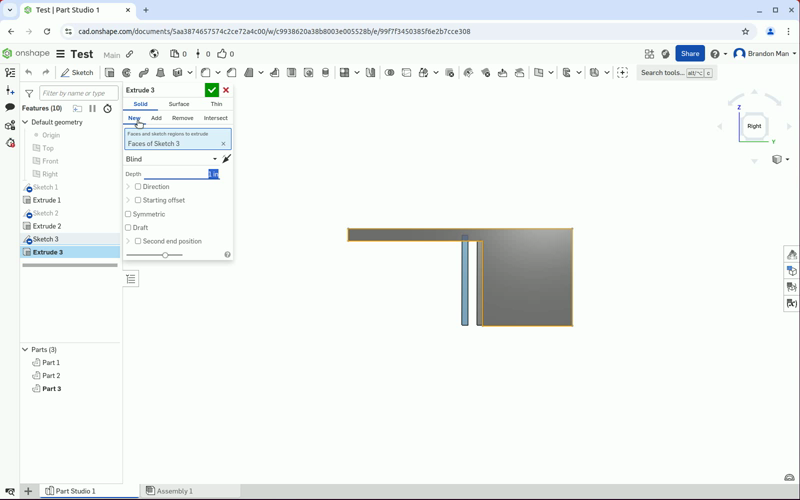
text(-1.685)
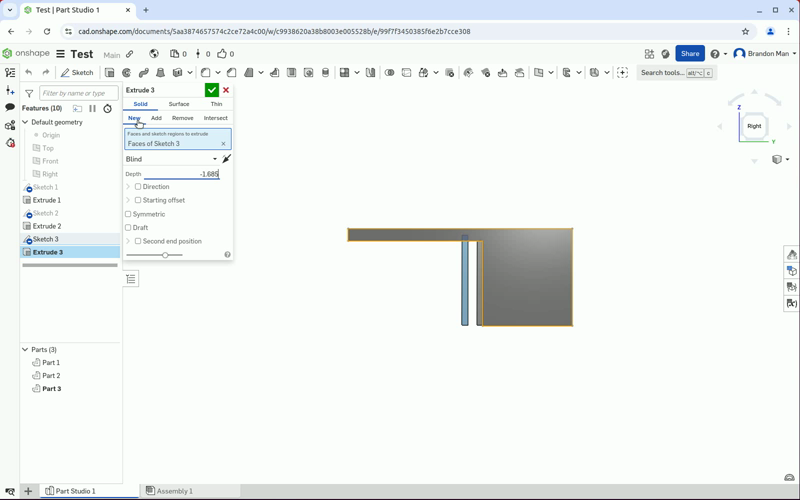
key(enter)
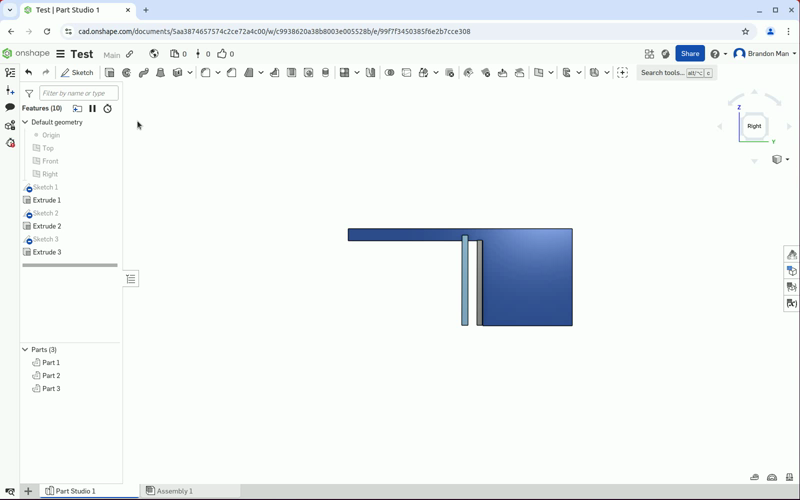
key(shift+h)
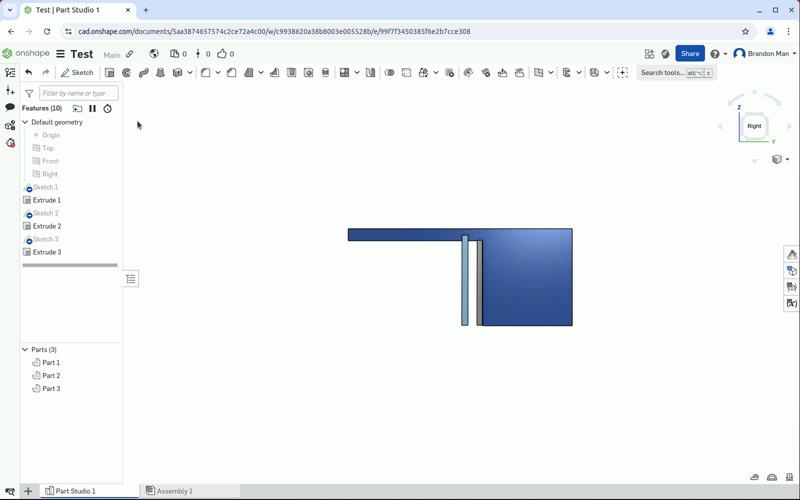
key(shift+h)
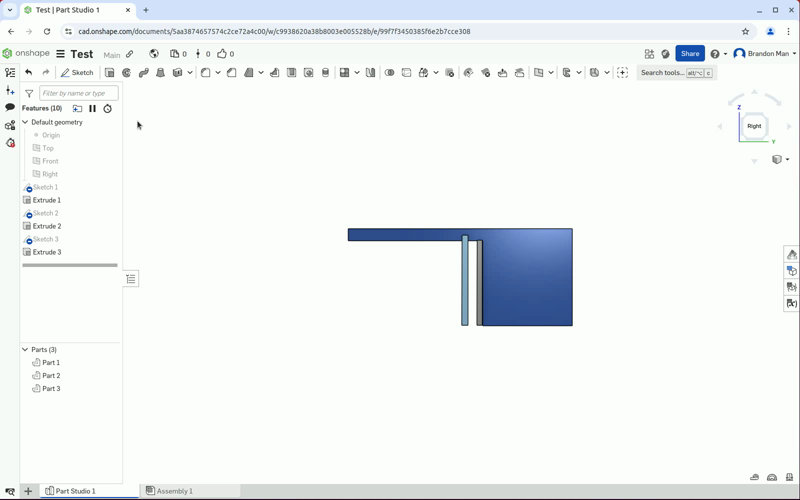
mouse_move(73, 189)
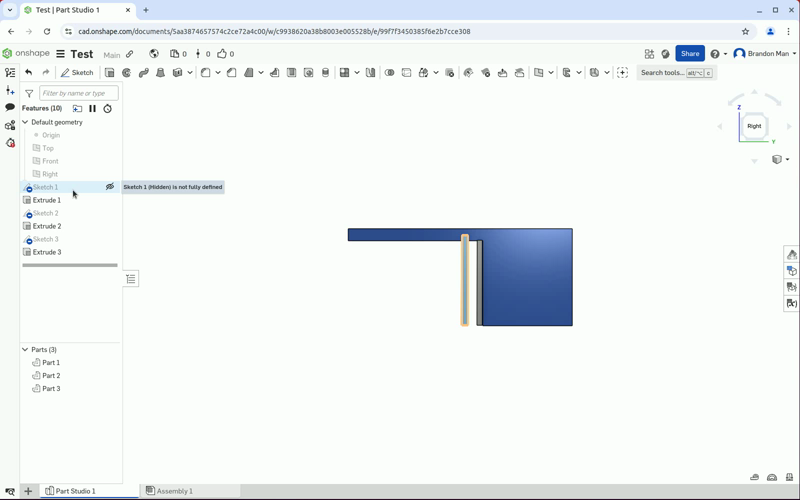
click(73, 189)
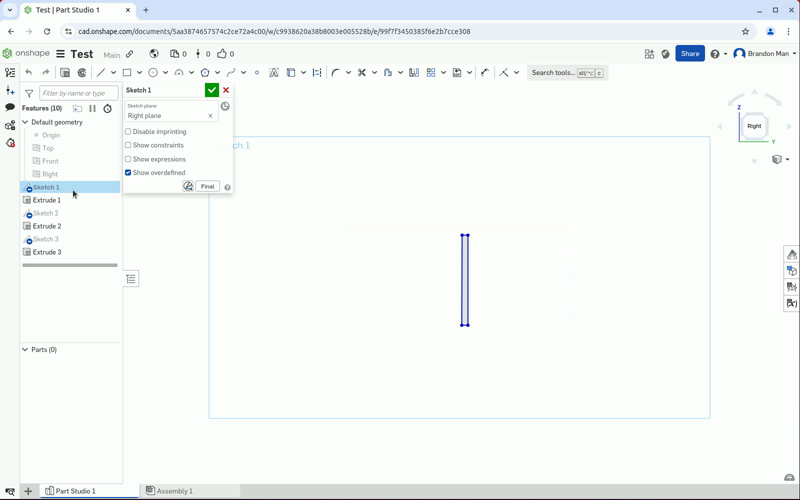
mouse_move(229, 92)
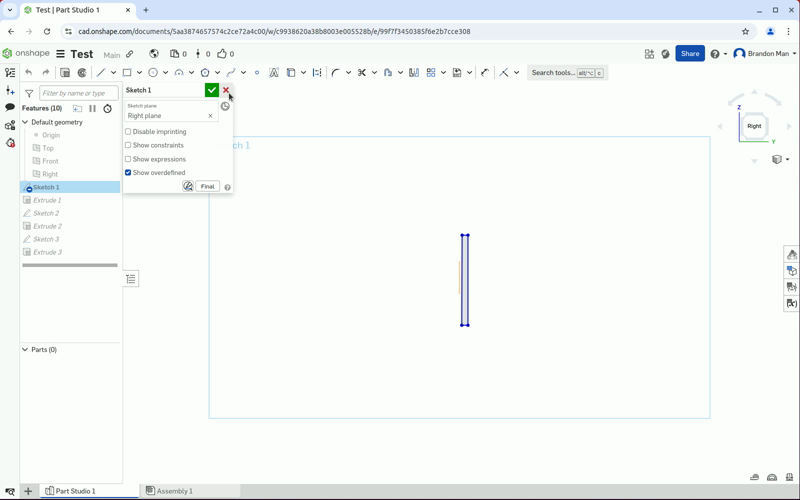
click(229, 92)
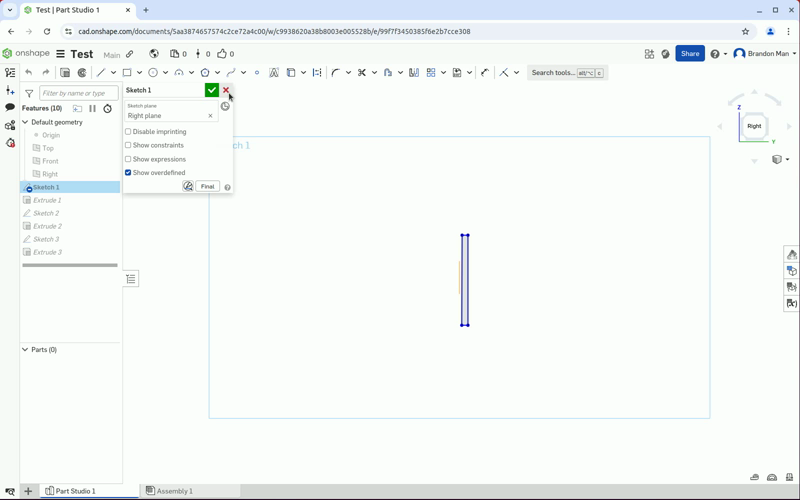
key(shift+s)
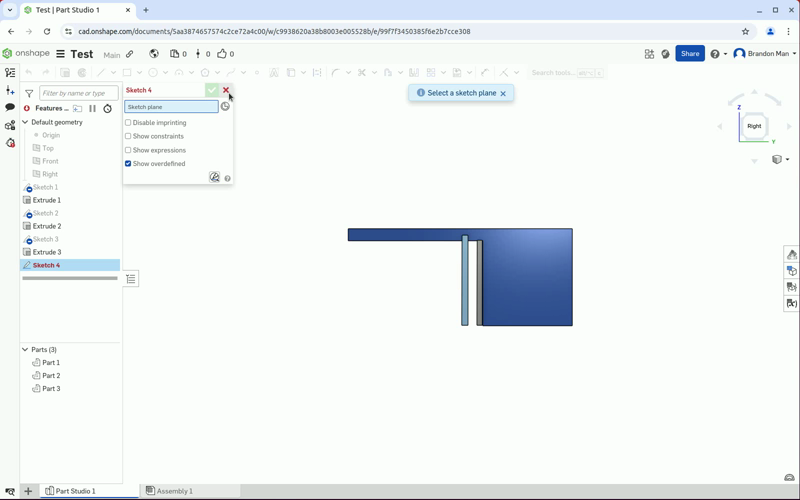
mouse_move(73, 176)
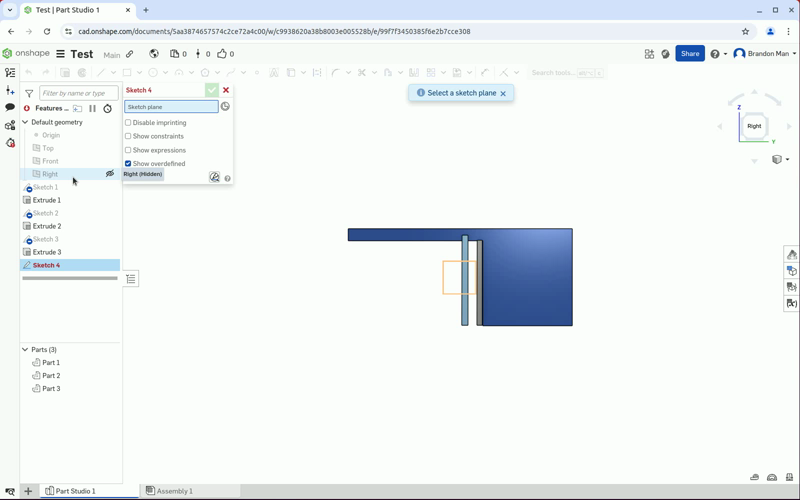
click(73, 176)
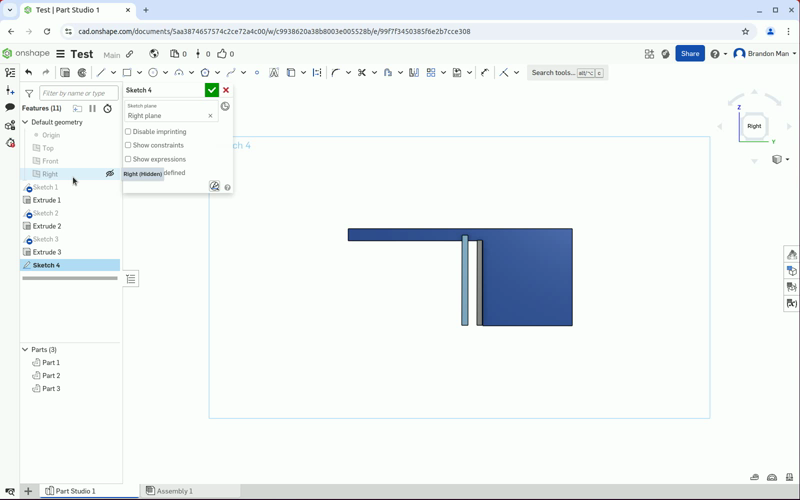
mouse_move(73, 352)
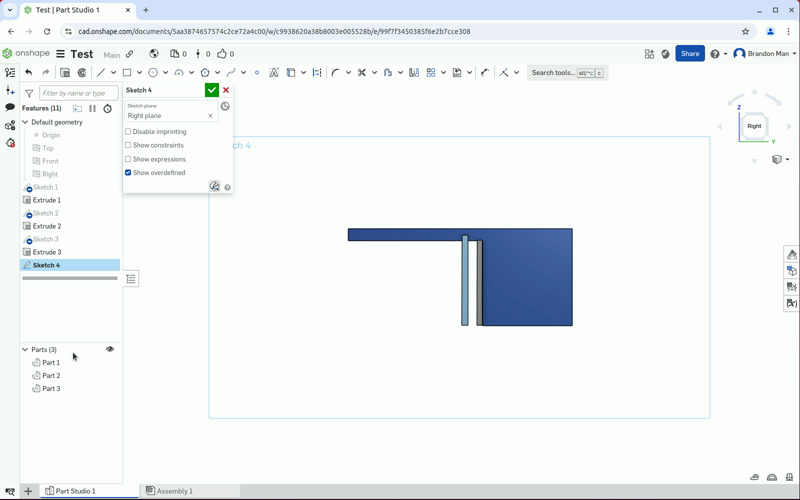
key(y)
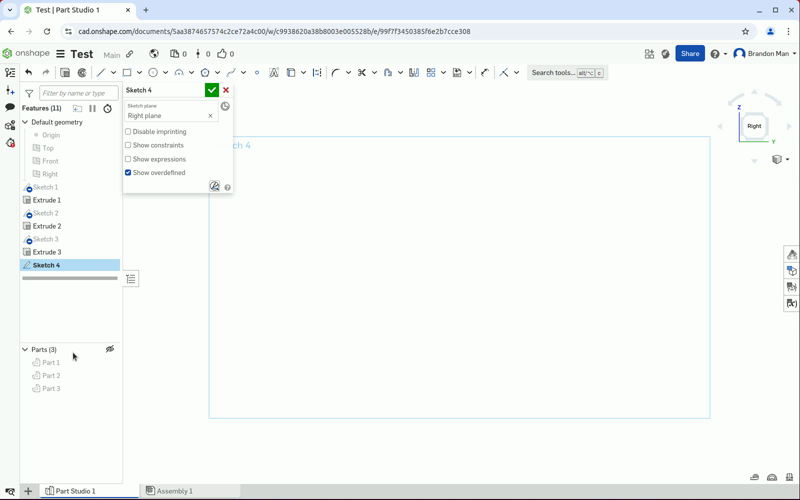
key(l)
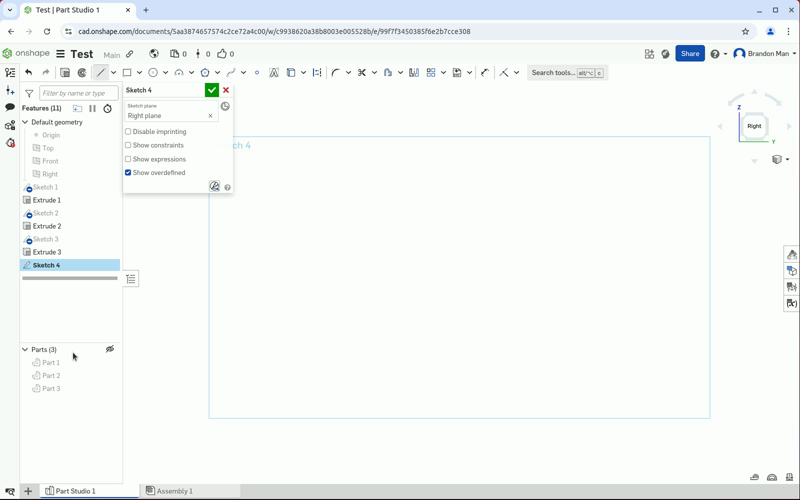
key_down(shift)
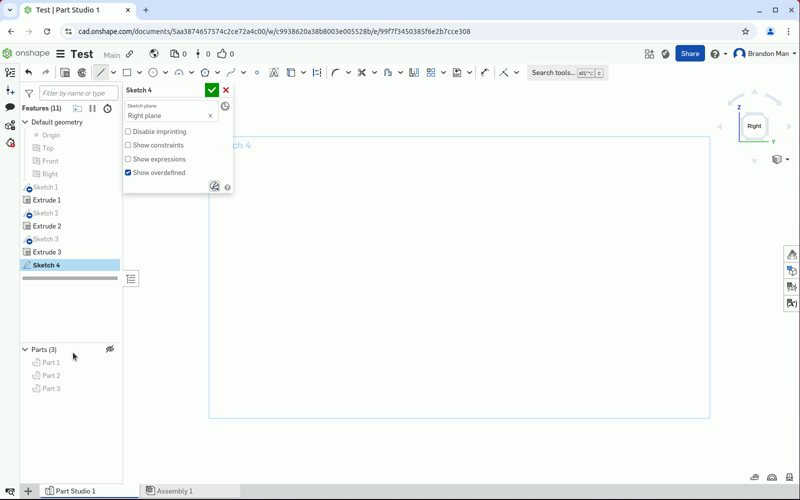
mouse_move(348, 325)
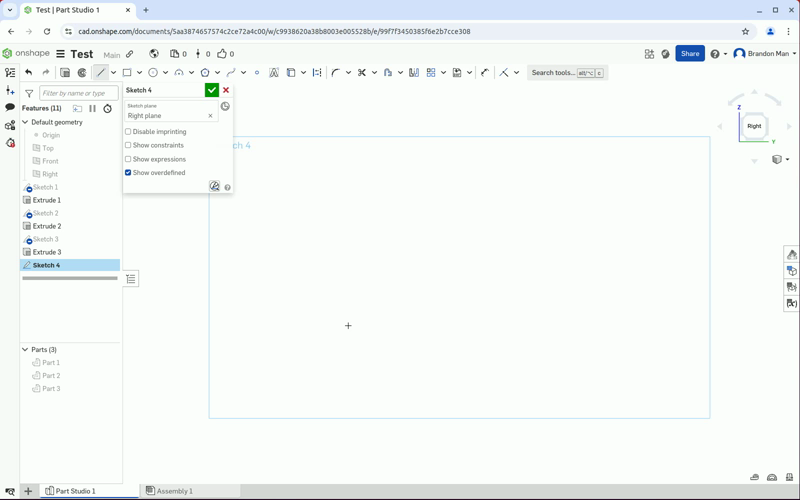
click(348, 325)
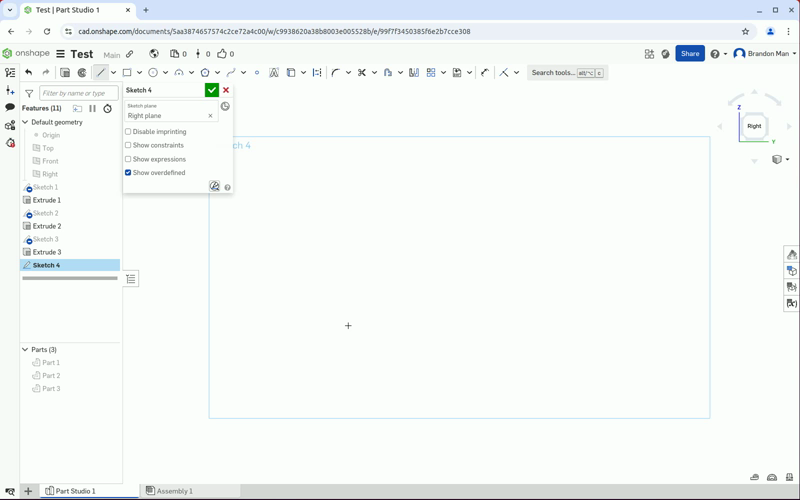
key_up(shift)
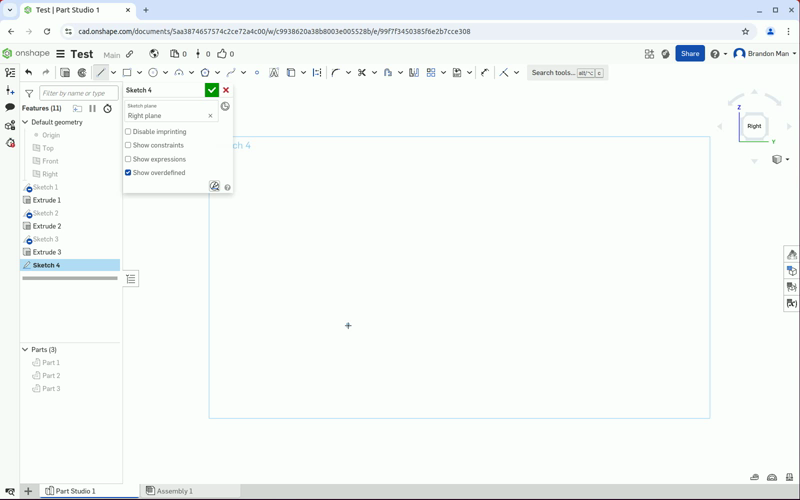
key_down(shift)
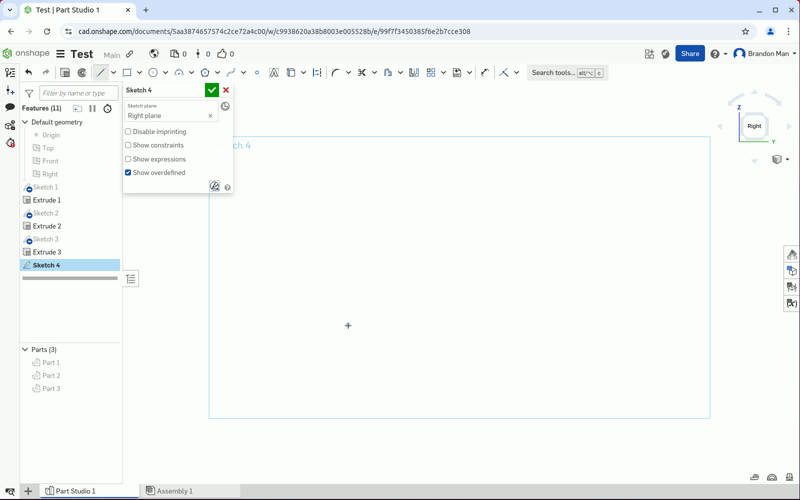
mouse_move(463, 325)
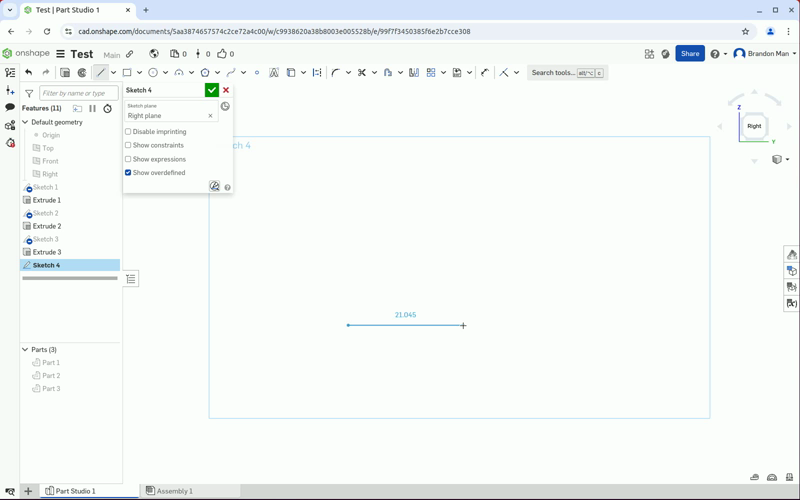
click(463, 325)
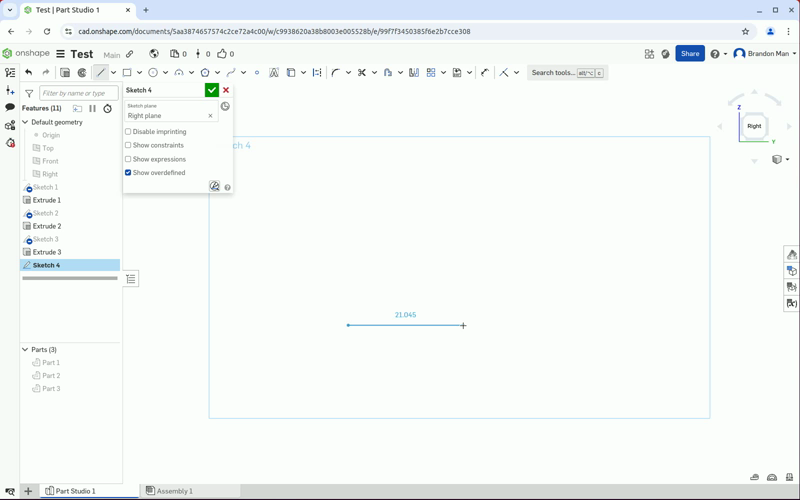
key_up(shift)
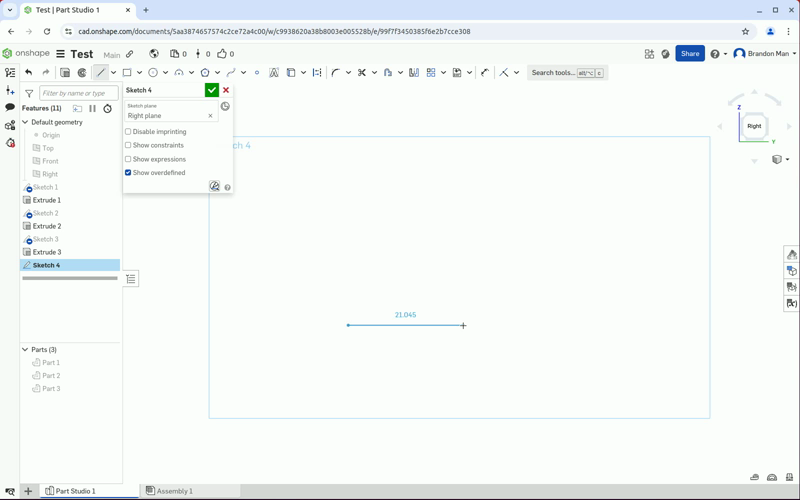
key_down(shift)
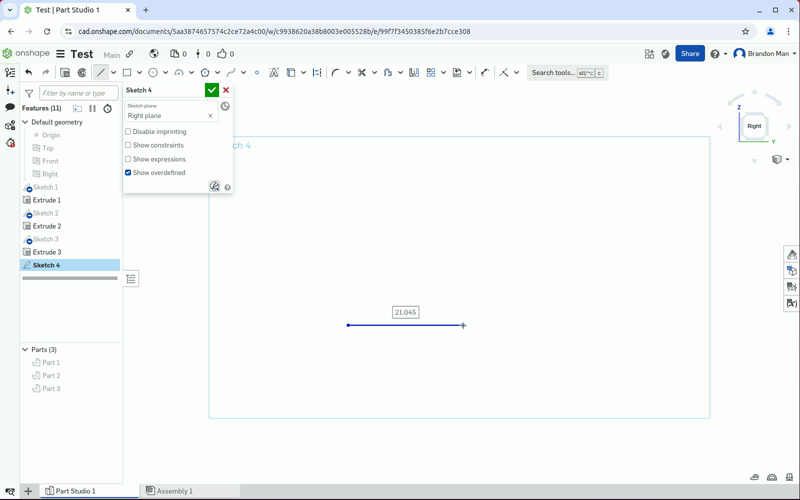
mouse_move(463, 240)
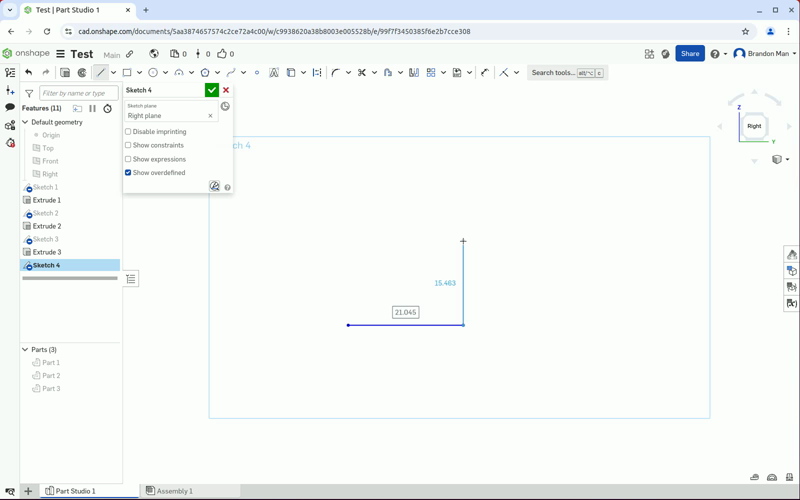
click(463, 240)
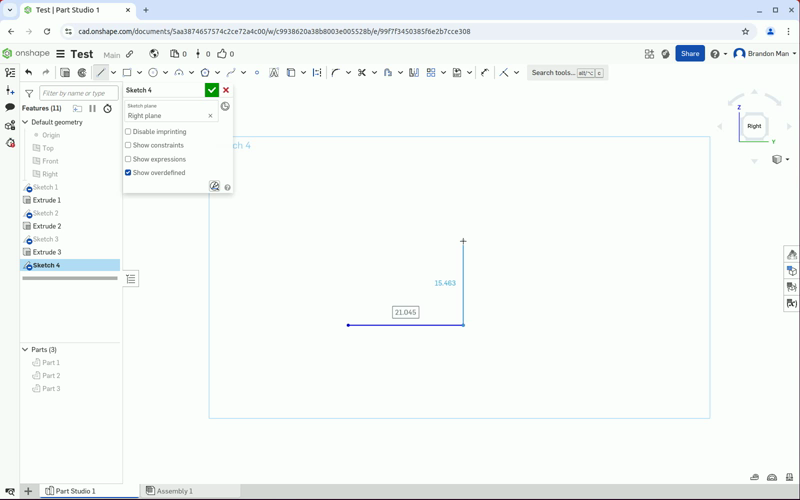
key_up(shift)
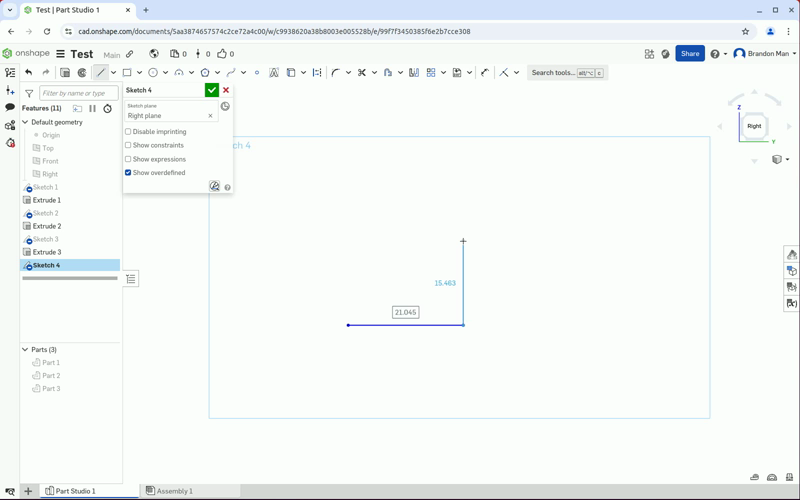
key_down(shift)
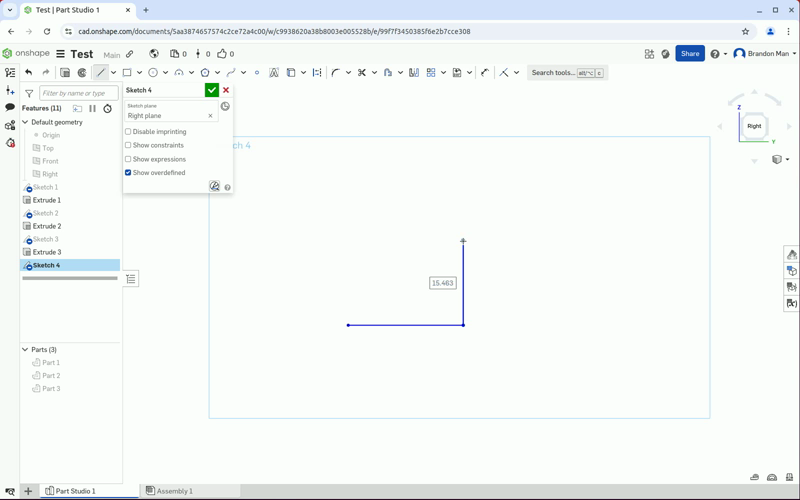
mouse_move(348, 240)
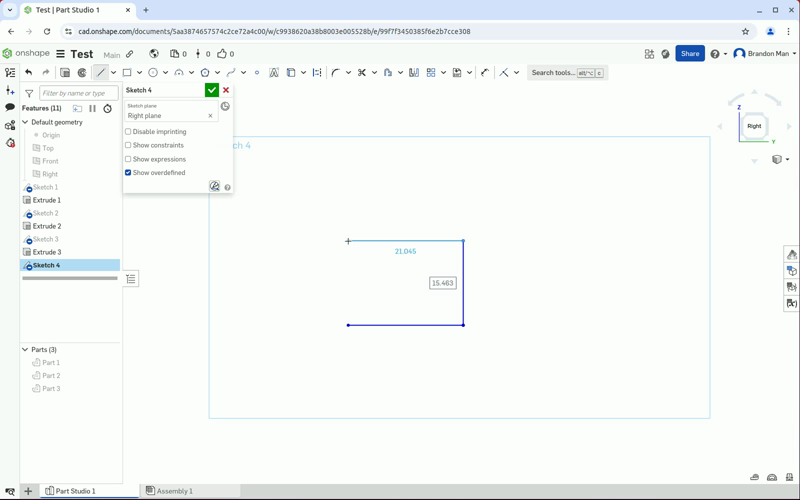
click(348, 240)
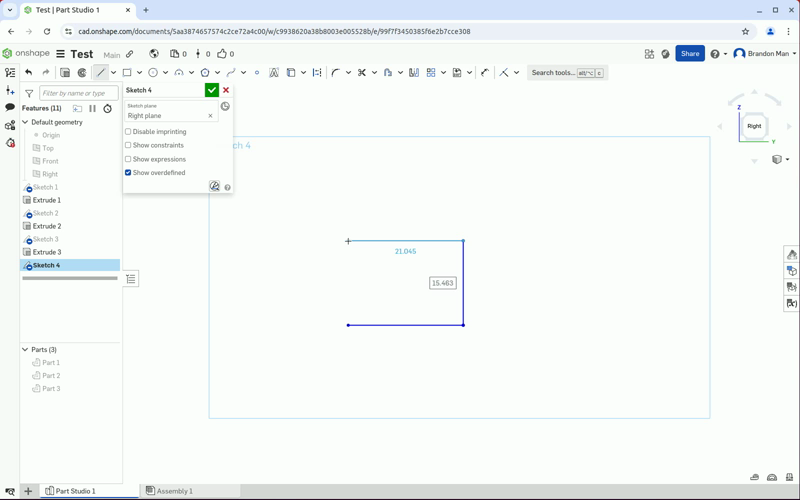
key_up(shift)
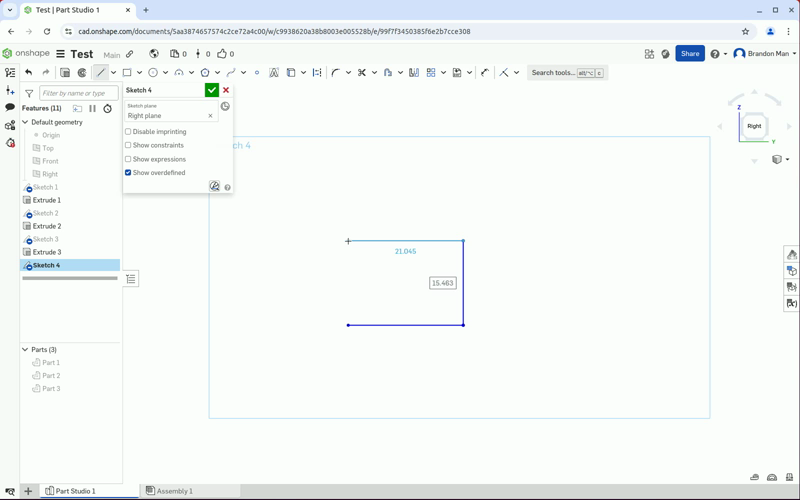
key_down(shift)
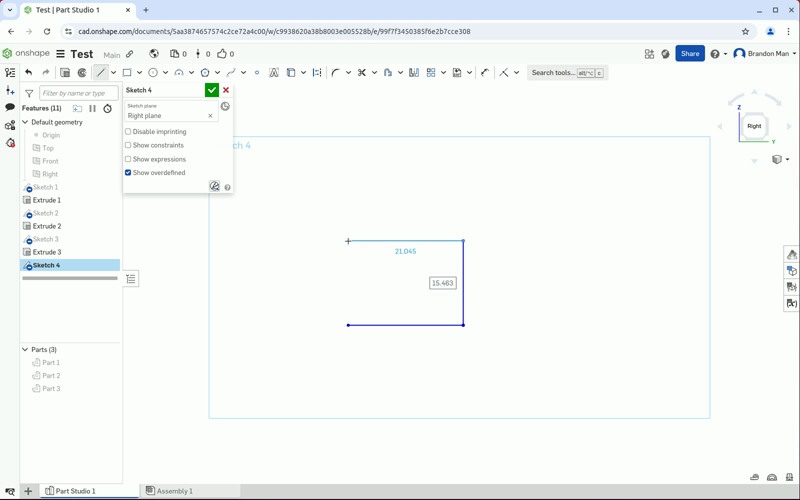
mouse_move(348, 325)
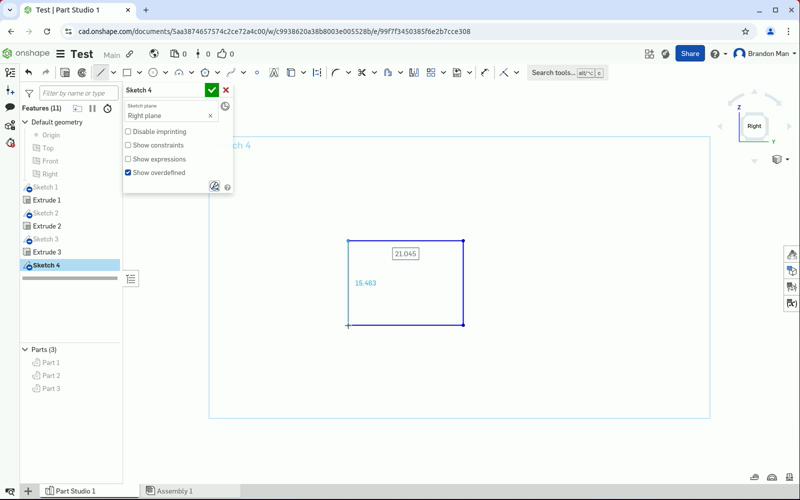
key_up(shift)
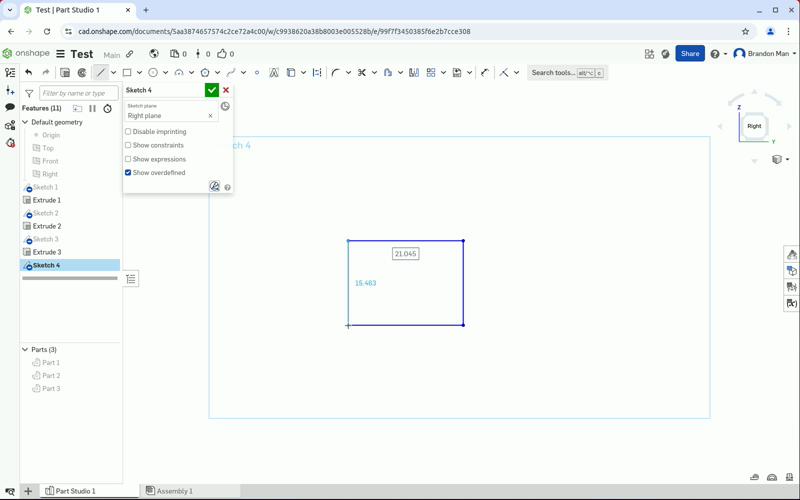
click(348, 325)
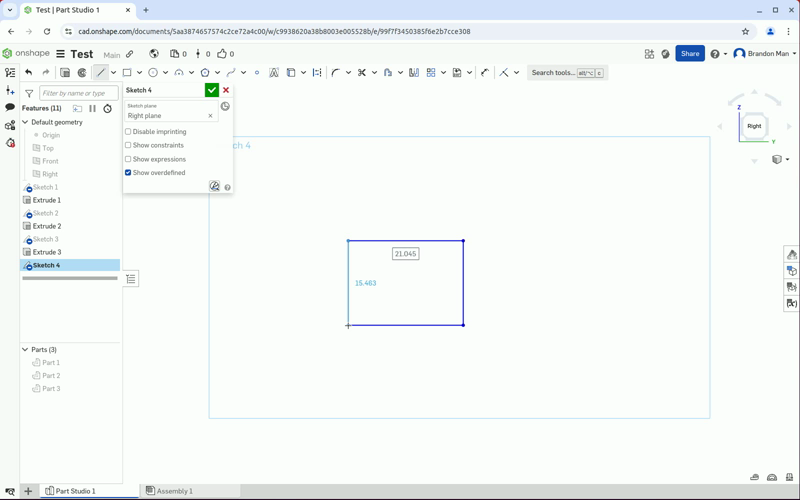
key(esc)
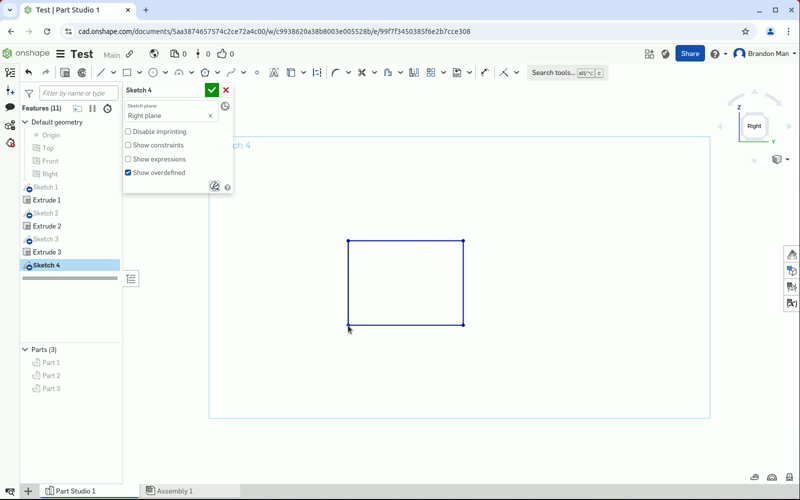
mouse_move(429, 316)
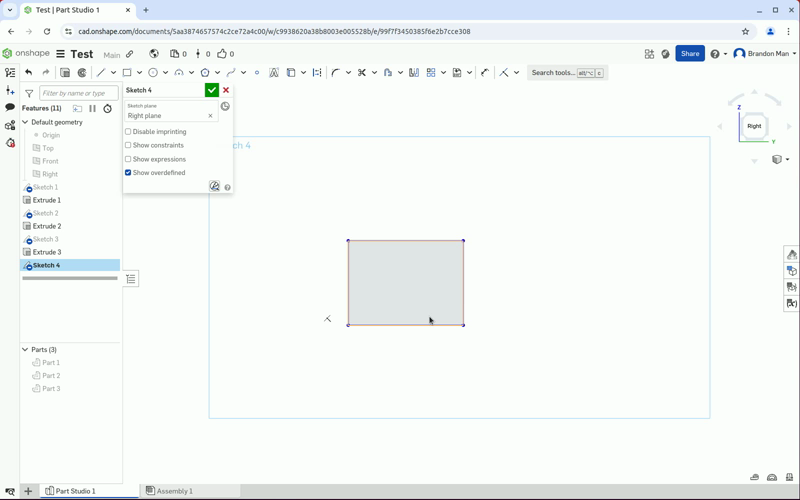
click(429, 316)
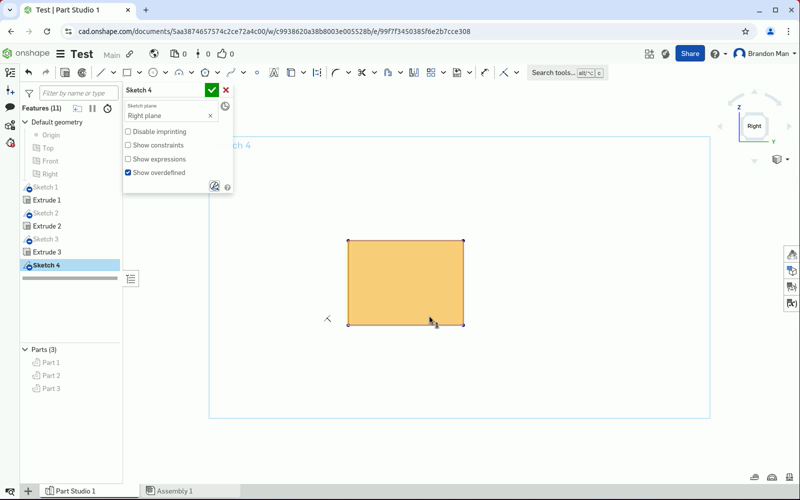
mouse_move(73, 352)
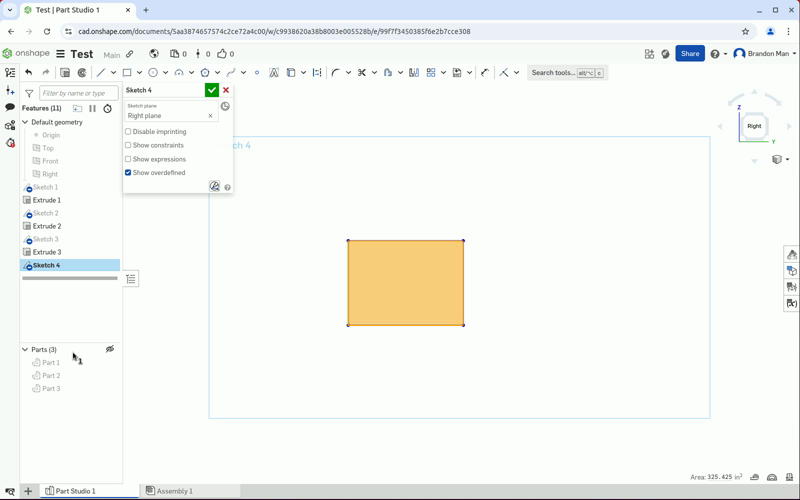
key(shift+y)
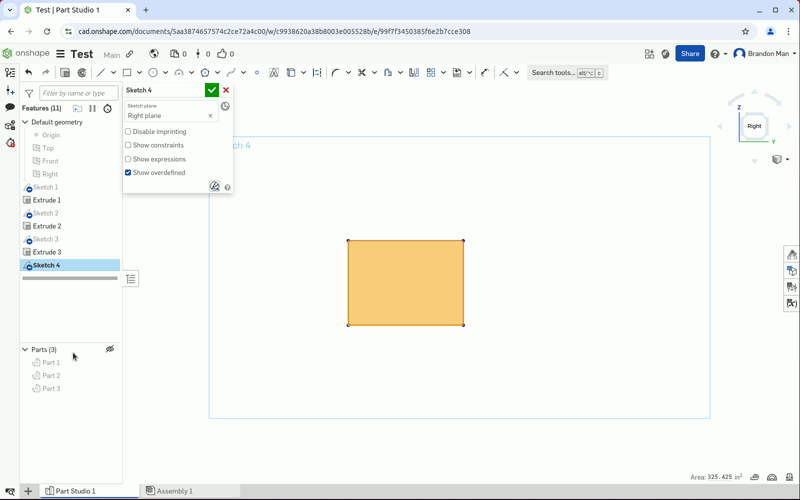
key(shift+e)
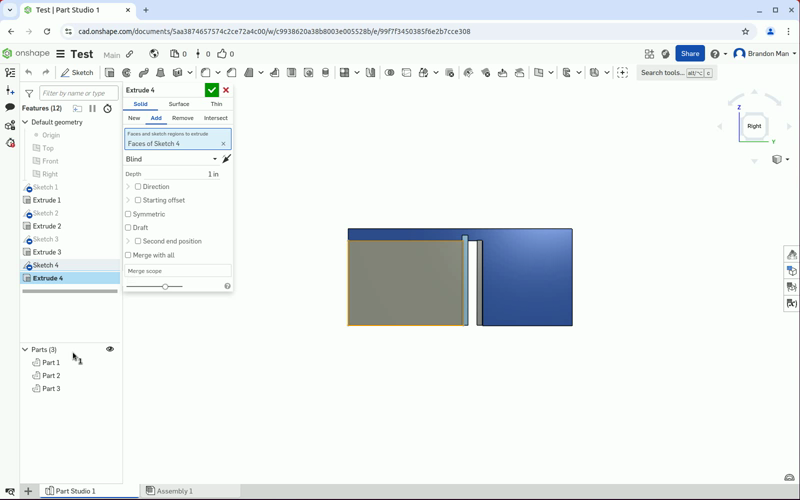
mouse_move(143, 106)
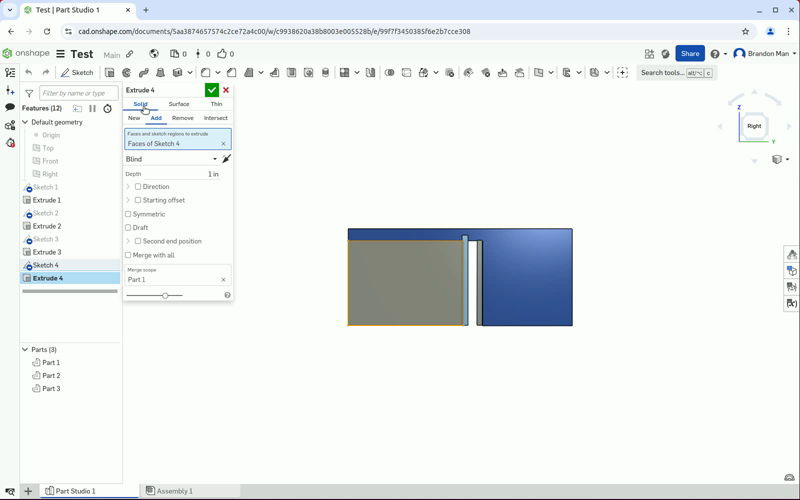
click(143, 106)
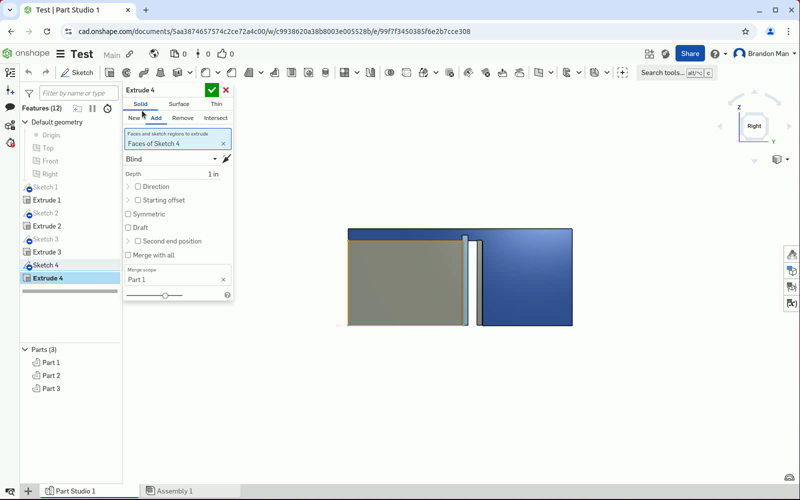
mouse_move(137, 120)
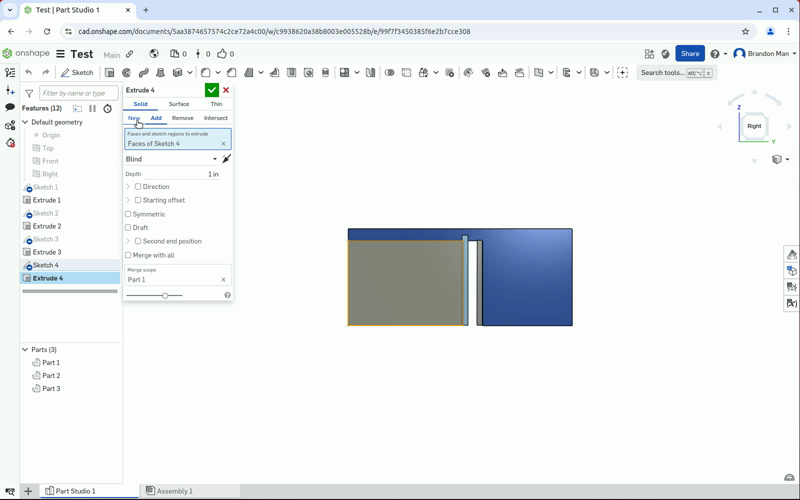
click(137, 120)
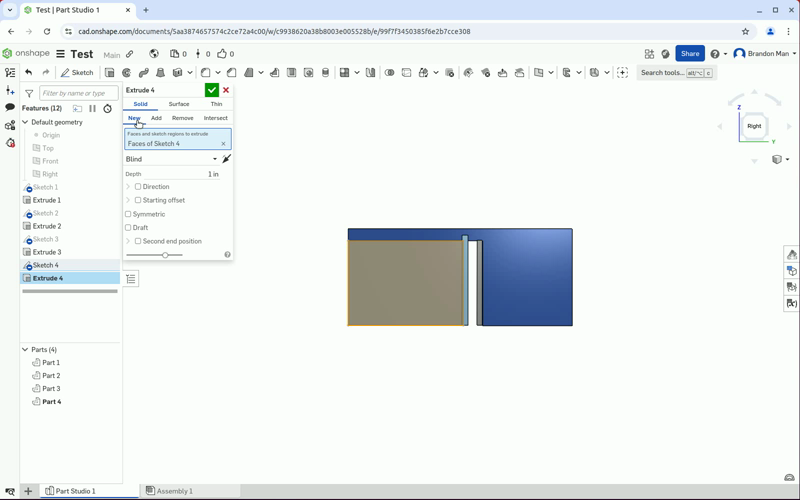
key(tab, 4)
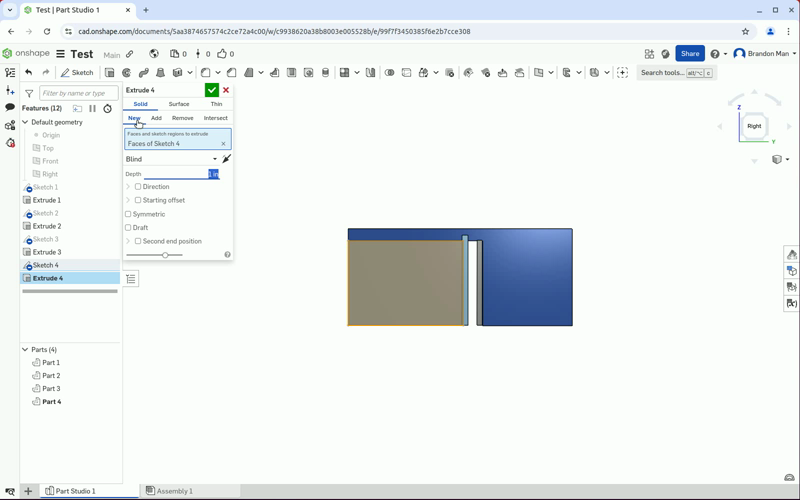
text(-1.685)
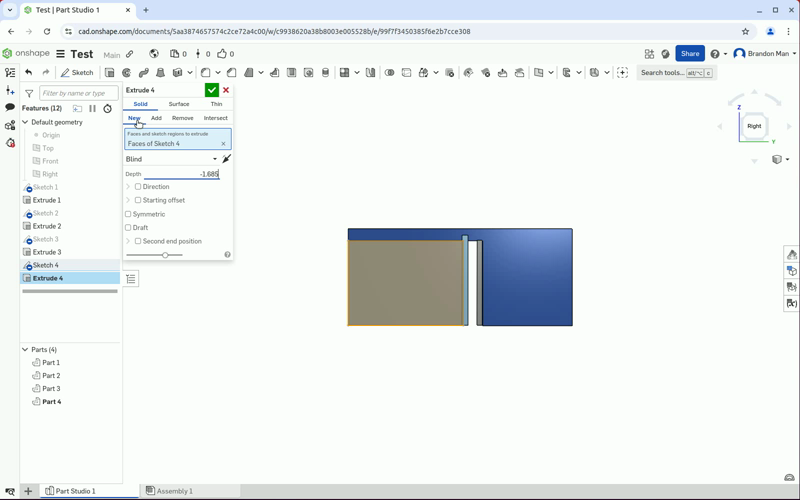
key(enter)
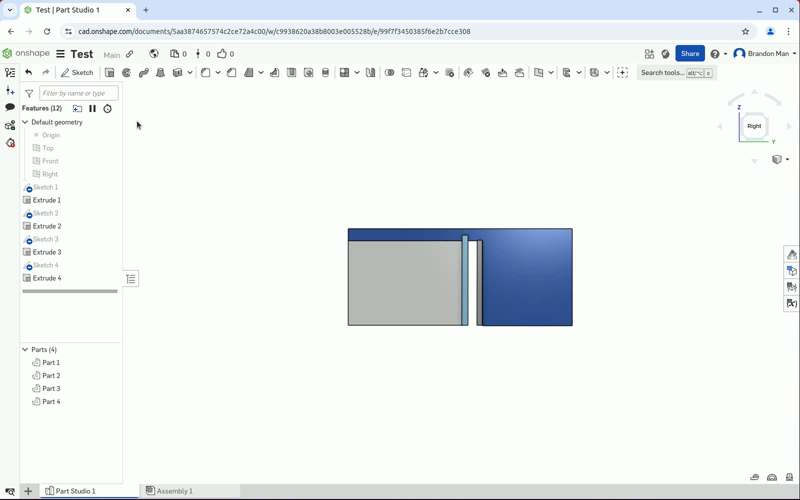
key(shift+h)
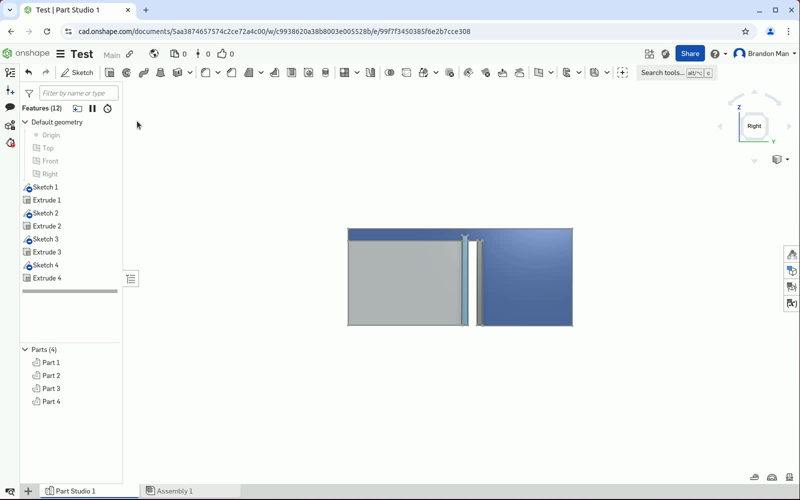
key(shift+h)
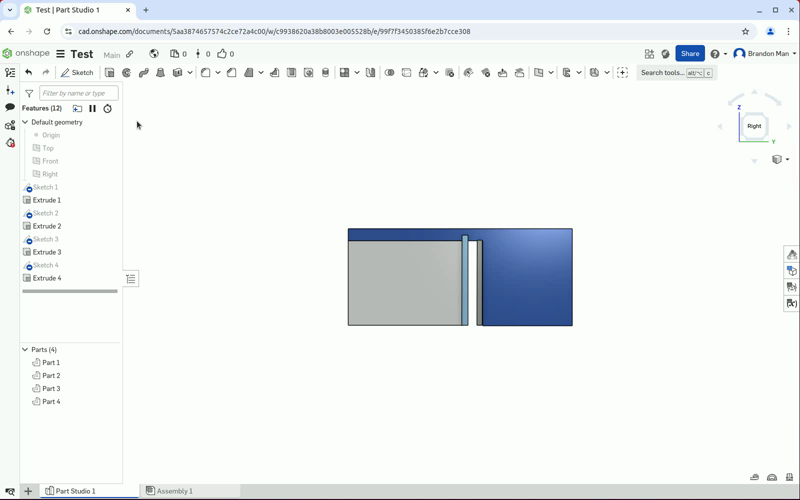
mouse_move(73, 189)
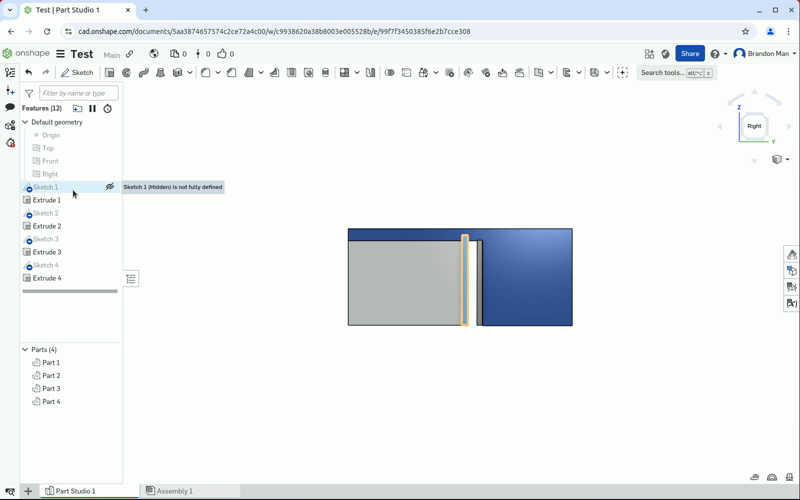
click(73, 189)
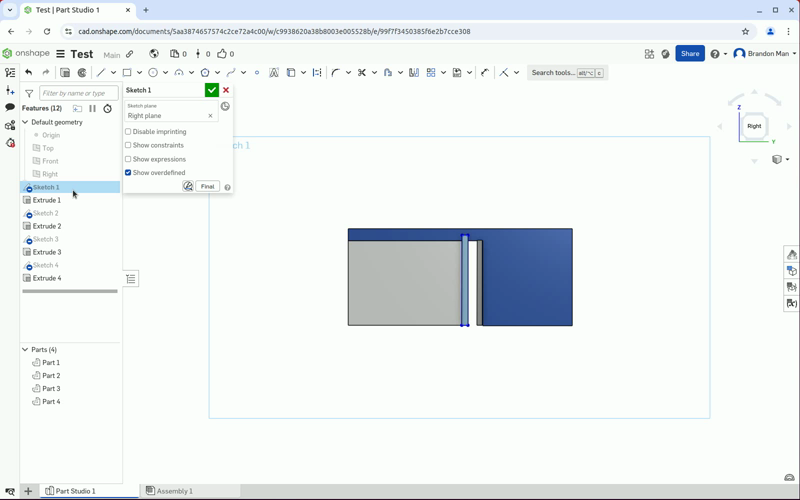
mouse_move(229, 92)
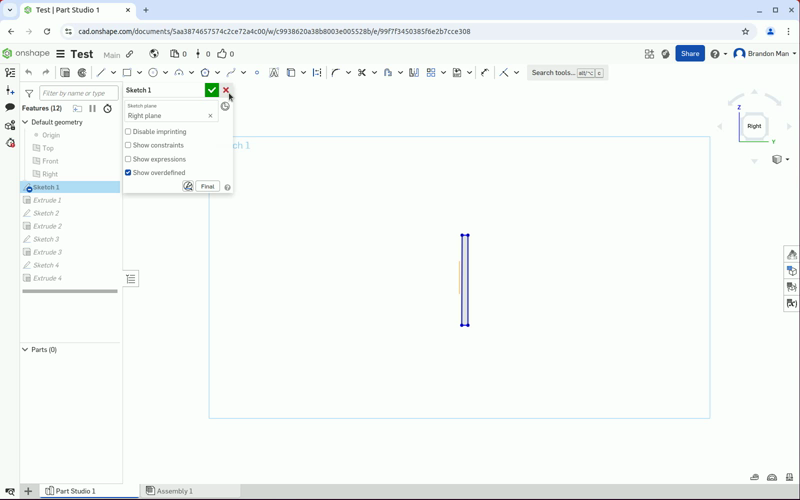
click(229, 92)
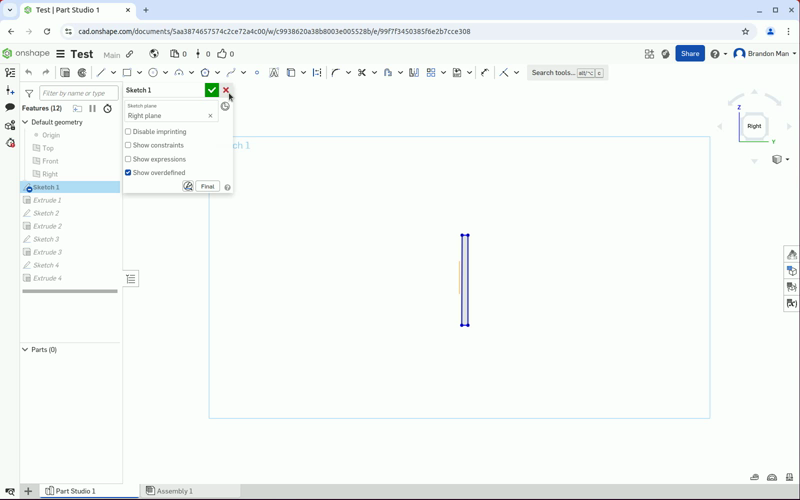
key(shift+s)
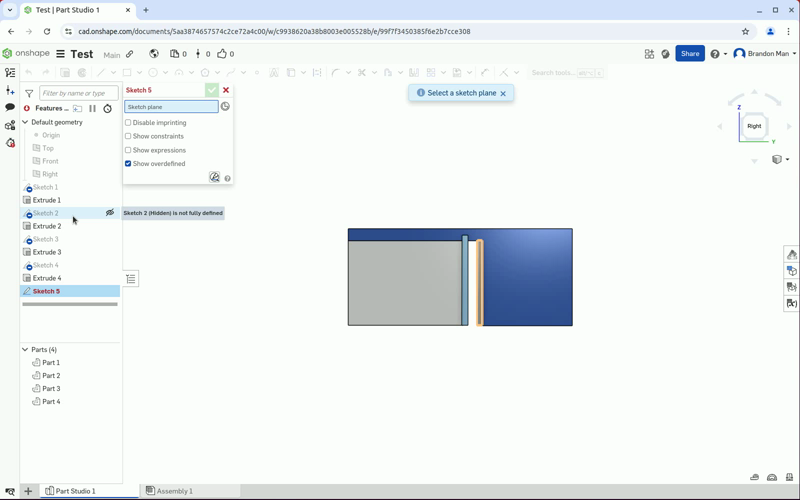
scroll(3)
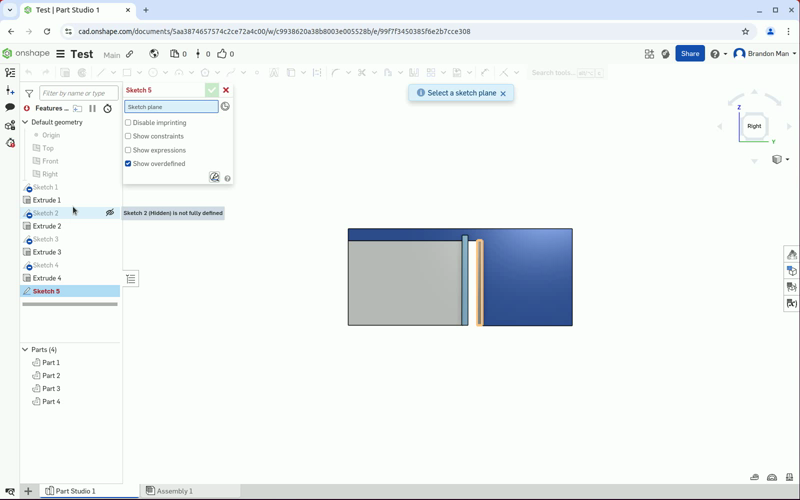
mouse_move(73, 176)
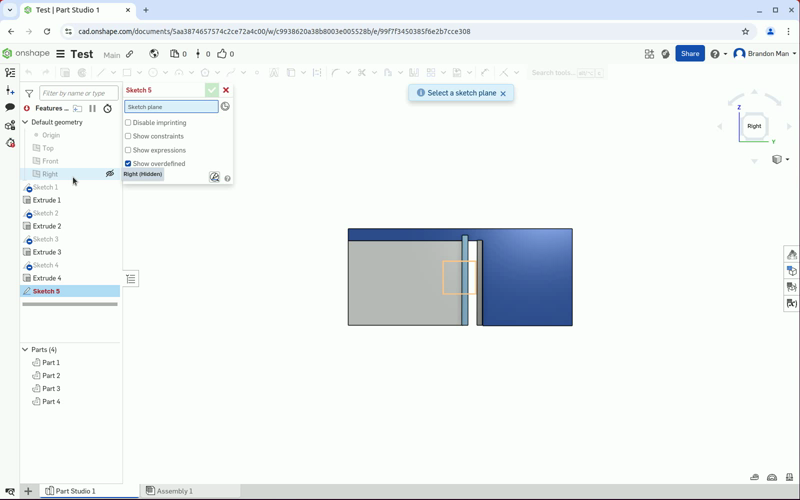
click(73, 176)
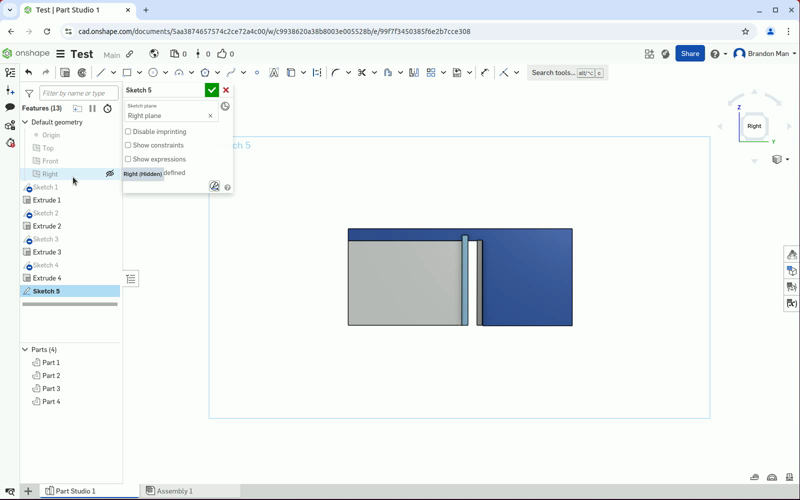
mouse_move(73, 352)
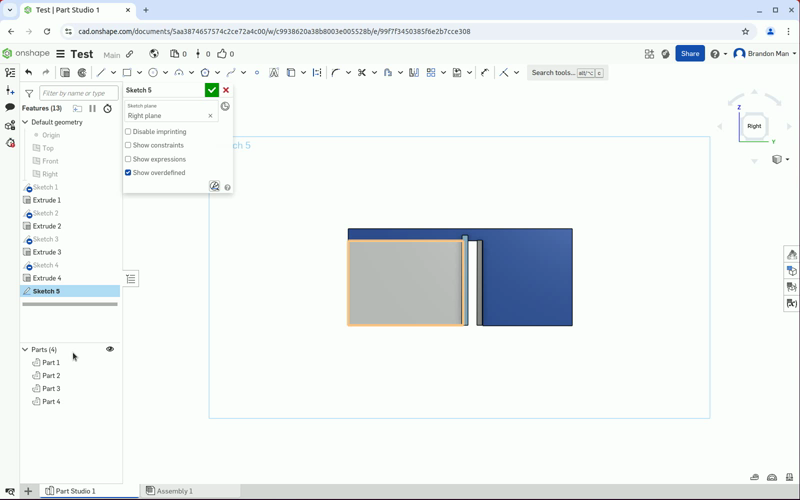
key(y)
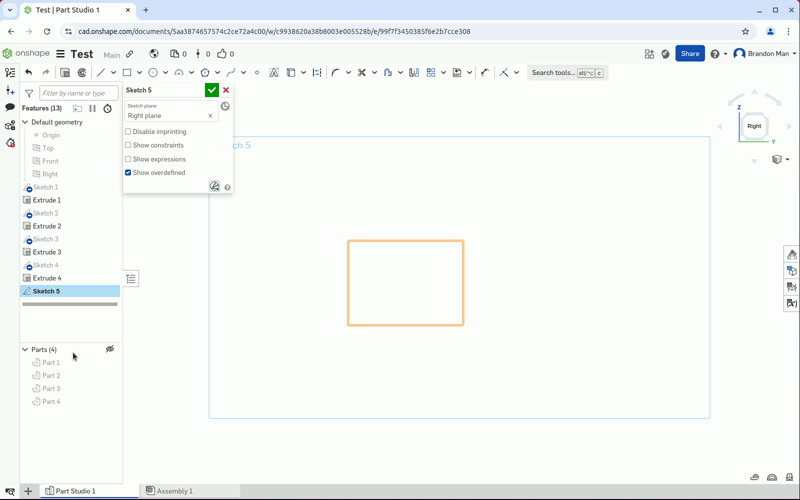
key(l)
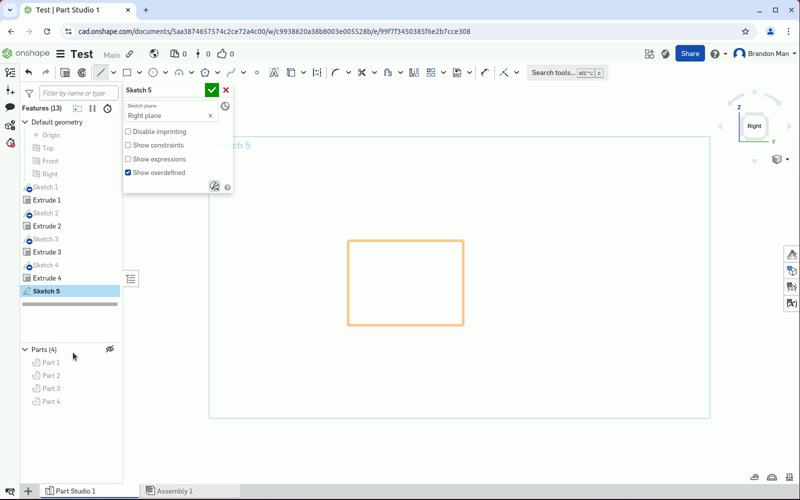
key_down(shift)
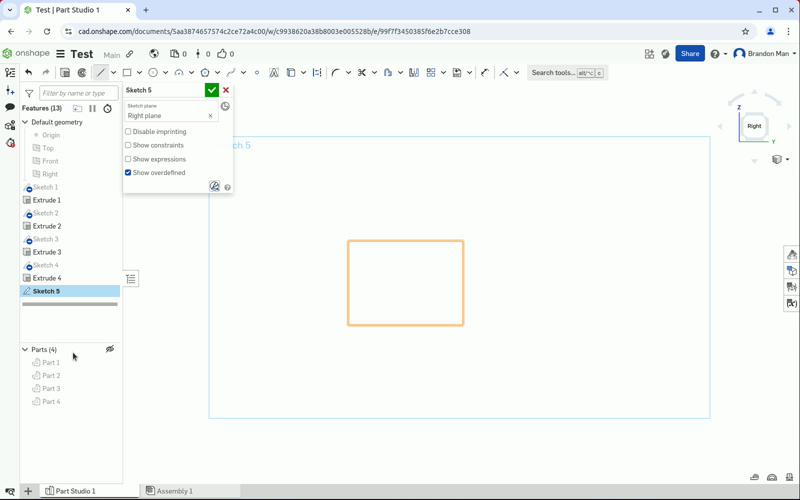
mouse_move(348, 336)
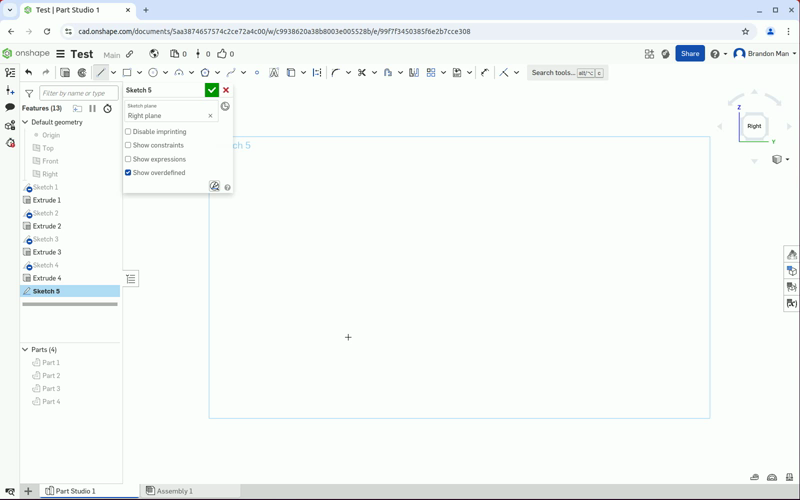
click(348, 336)
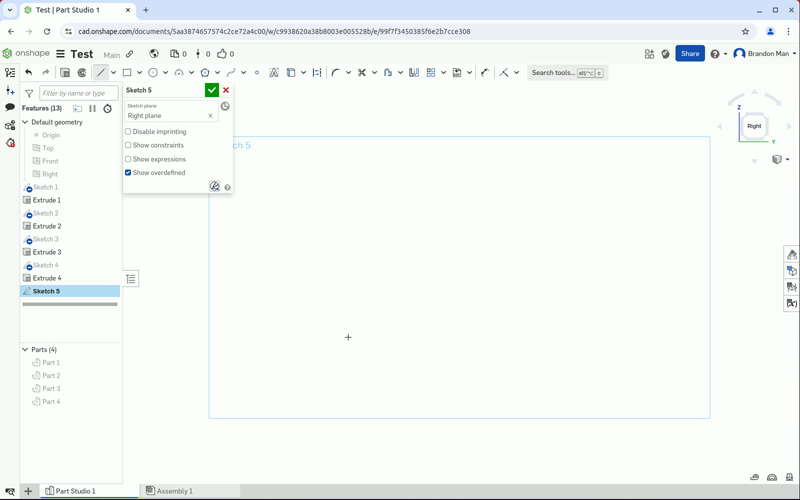
key_up(shift)
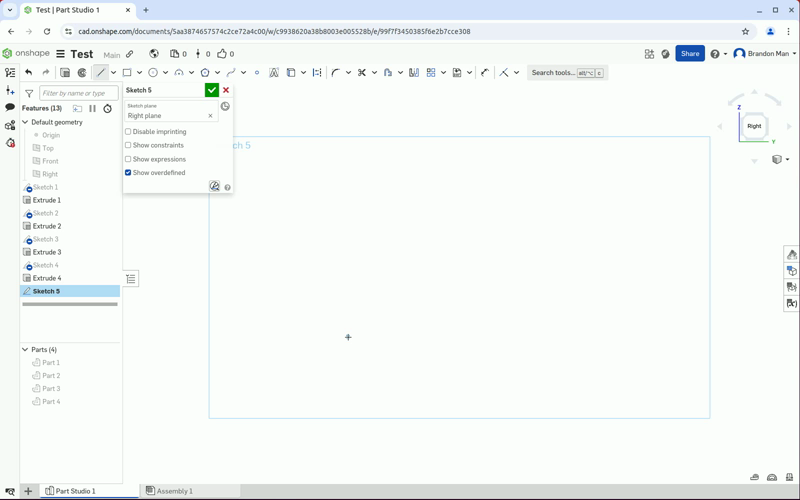
key_down(shift)
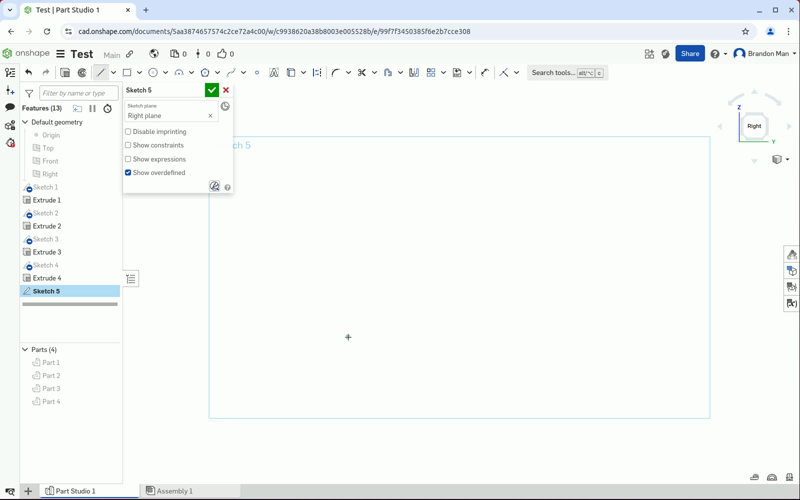
mouse_move(572, 336)
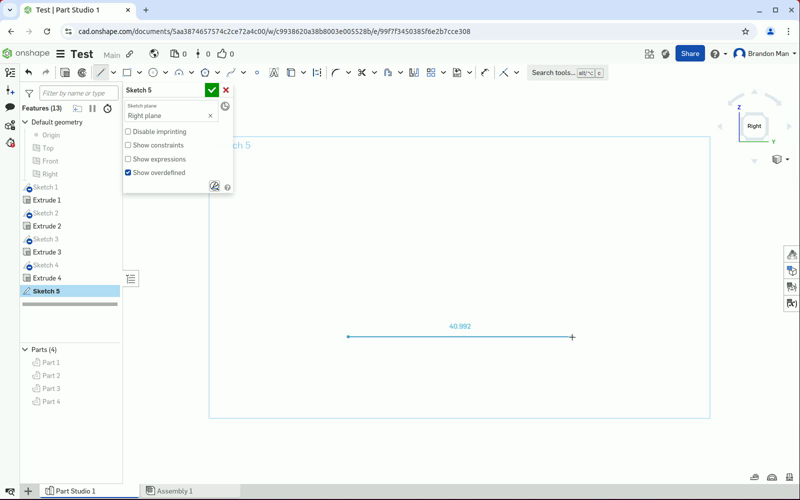
click(572, 336)
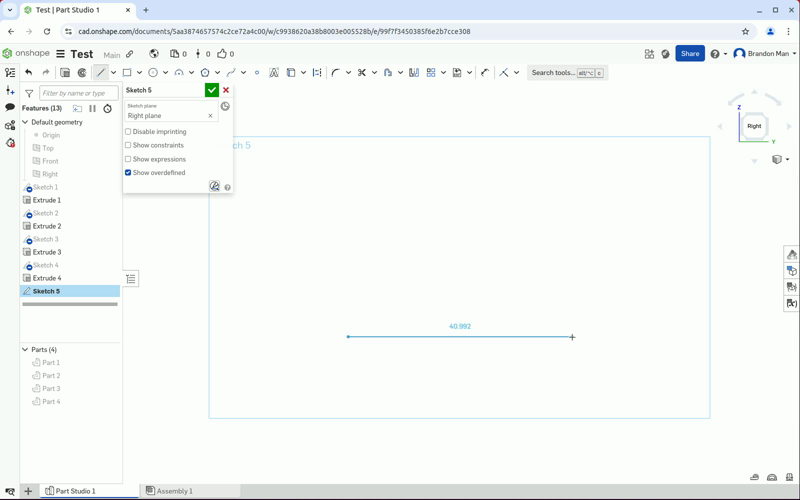
key_up(shift)
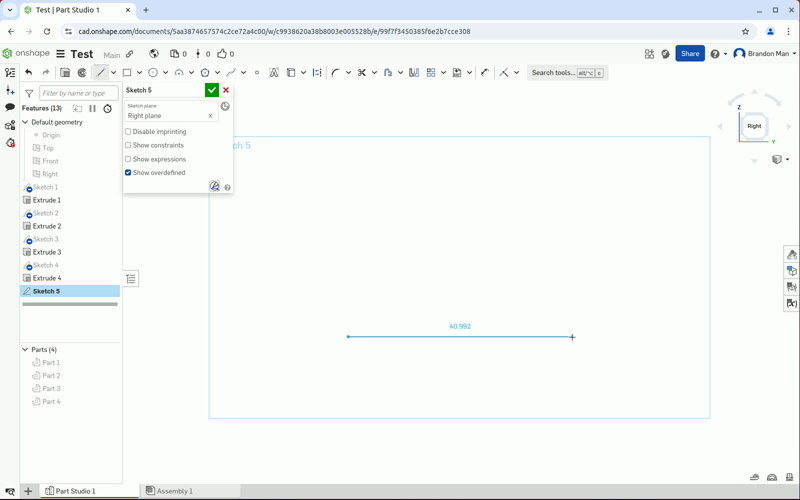
key_down(shift)
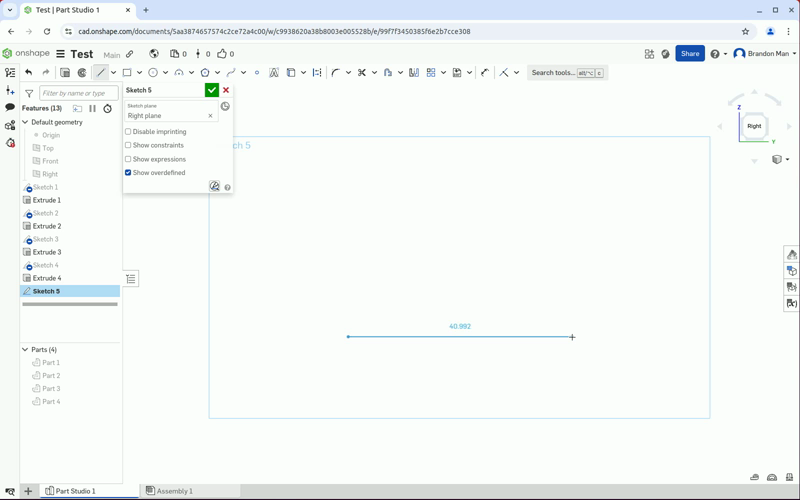
mouse_move(589, 336)
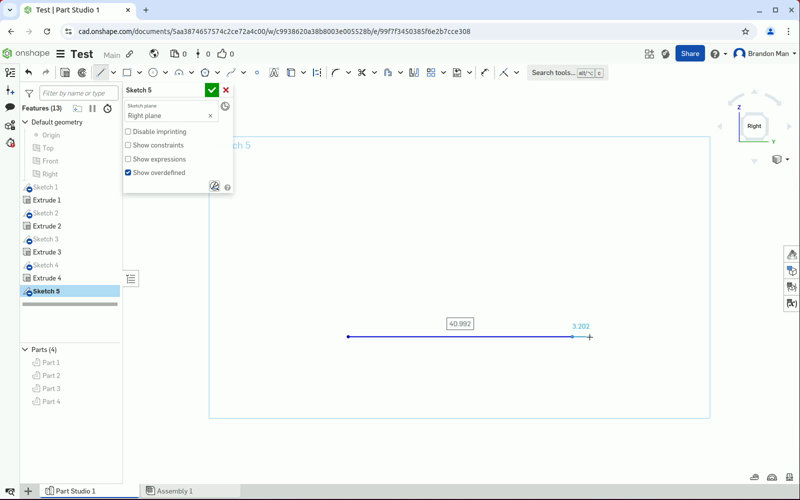
mouse_move(572, 324)
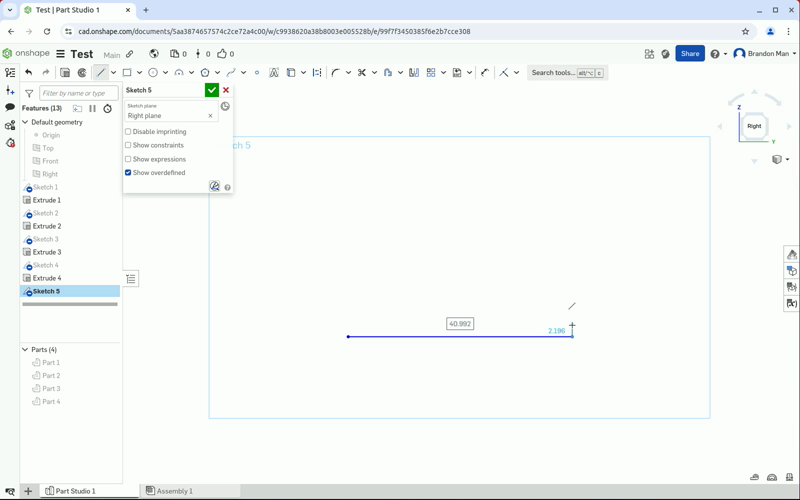
click(572, 324)
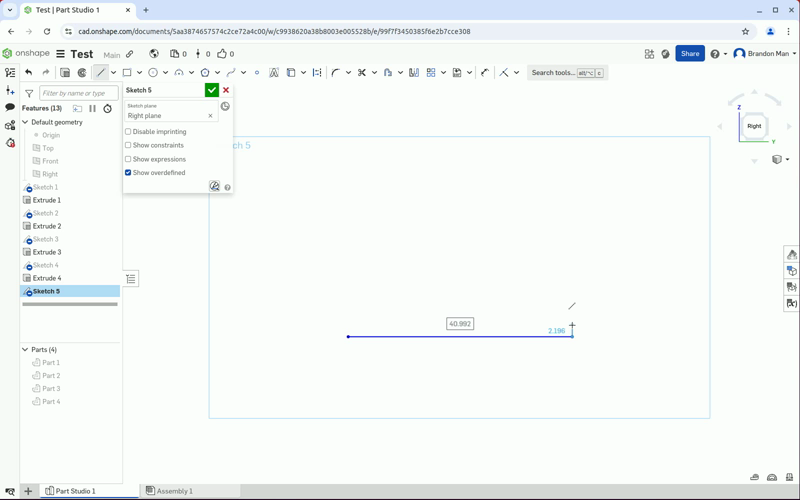
key_up(shift)
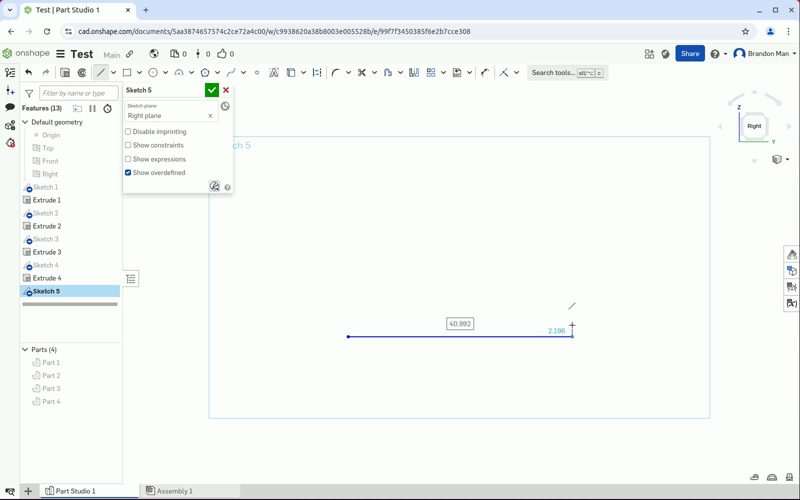
key_down(shift)
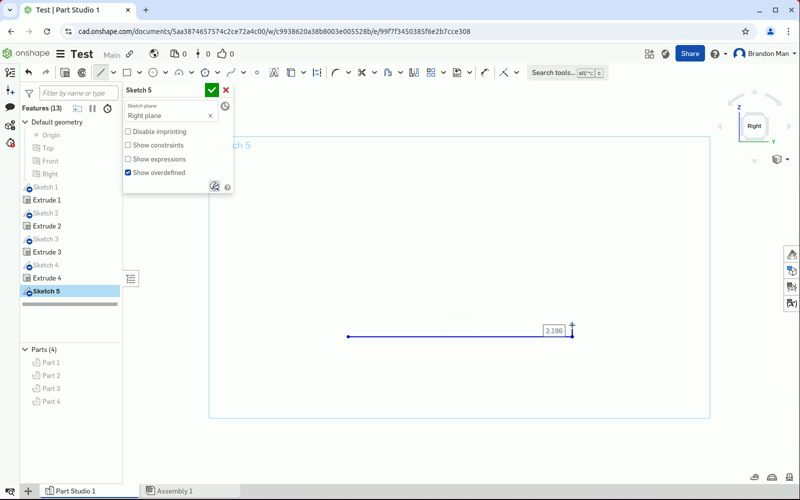
mouse_move(482, 324)
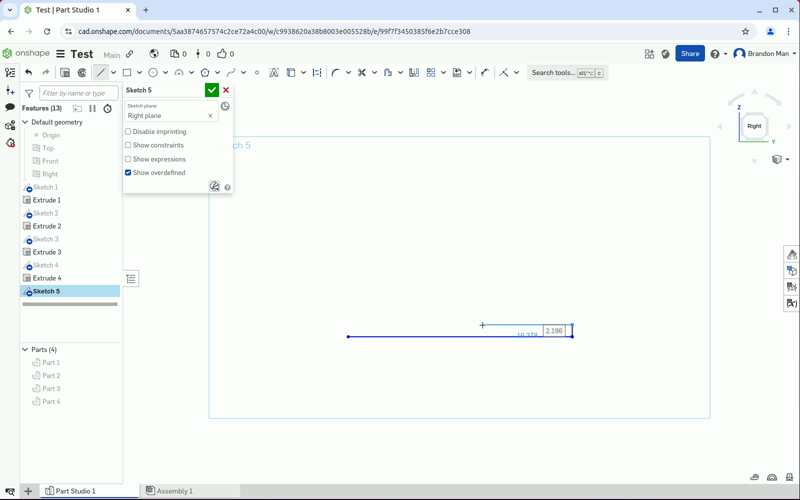
click(482, 324)
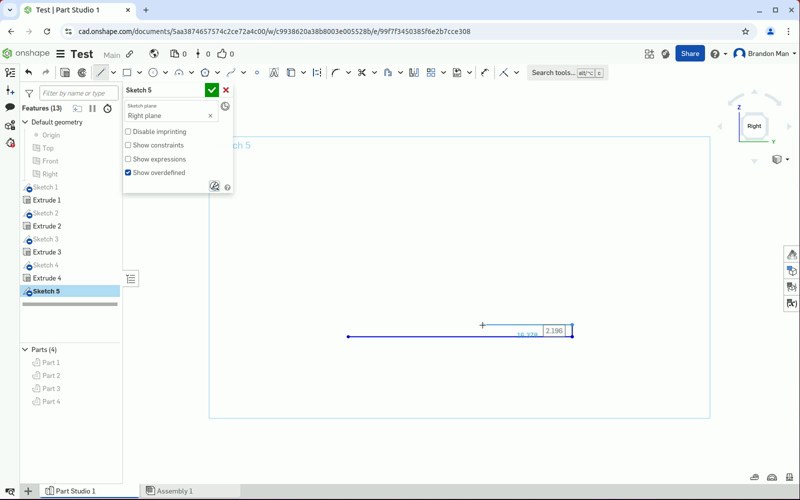
key_up(shift)
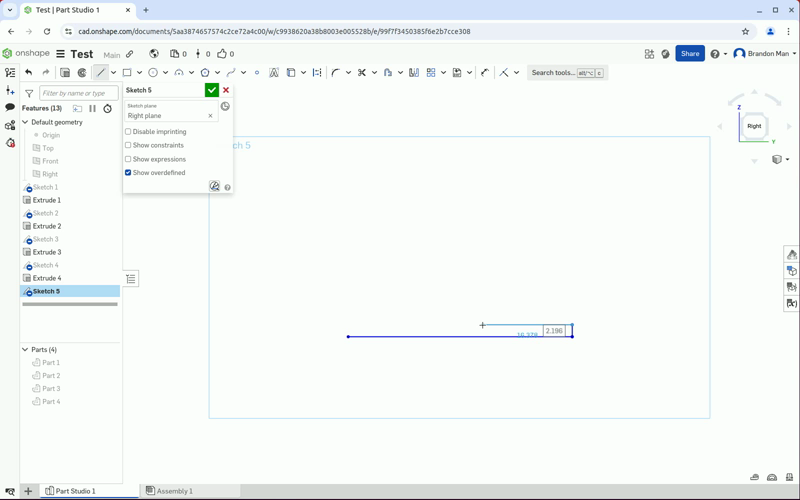
key_down(shift)
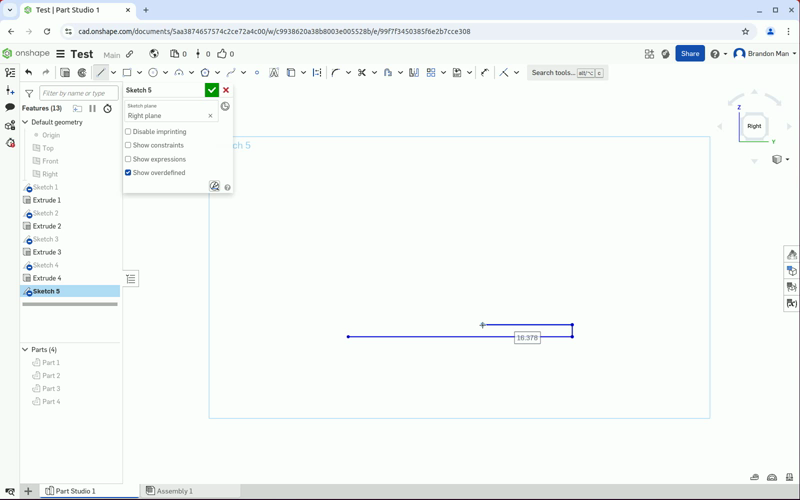
mouse_move(512, 324)
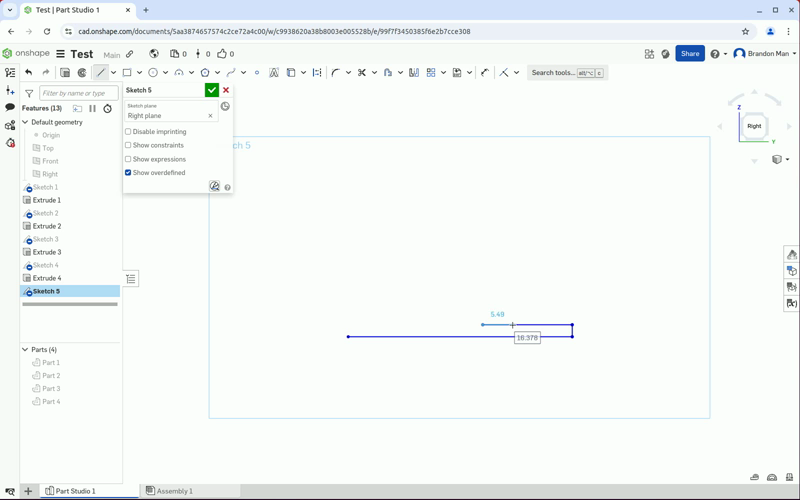
mouse_move(477, 324)
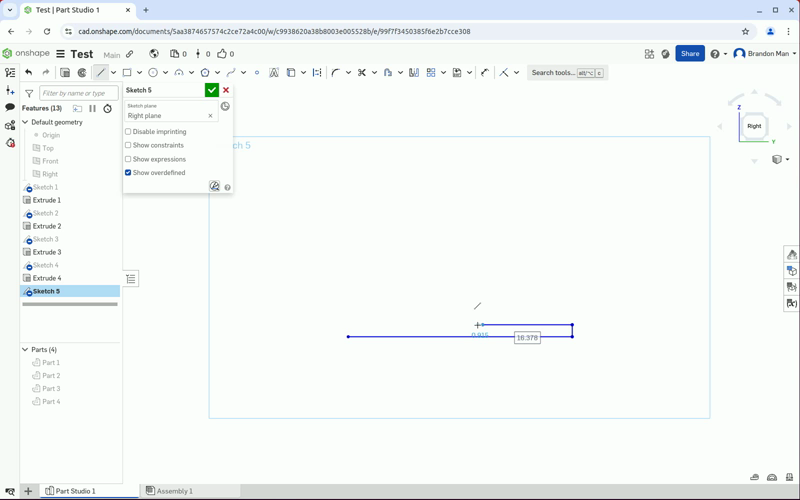
scroll(6)
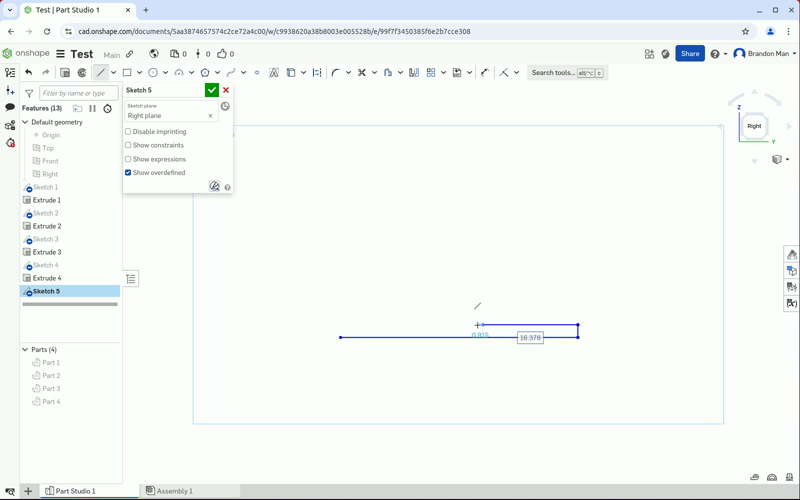
scroll(6)
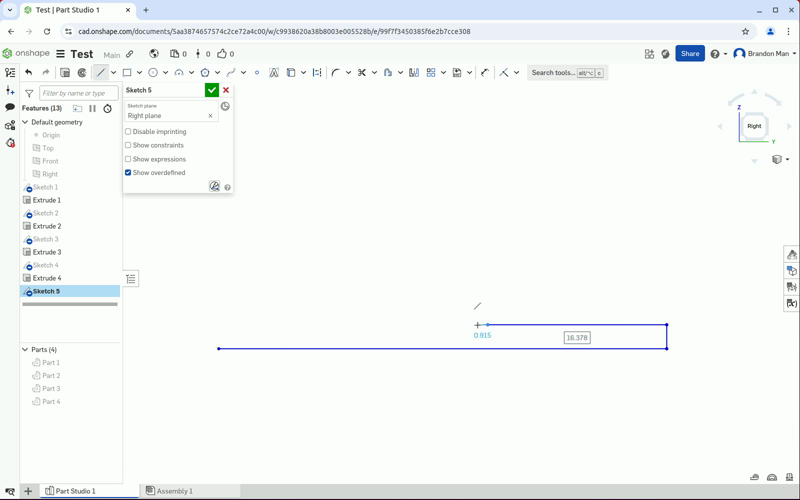
scroll(6)
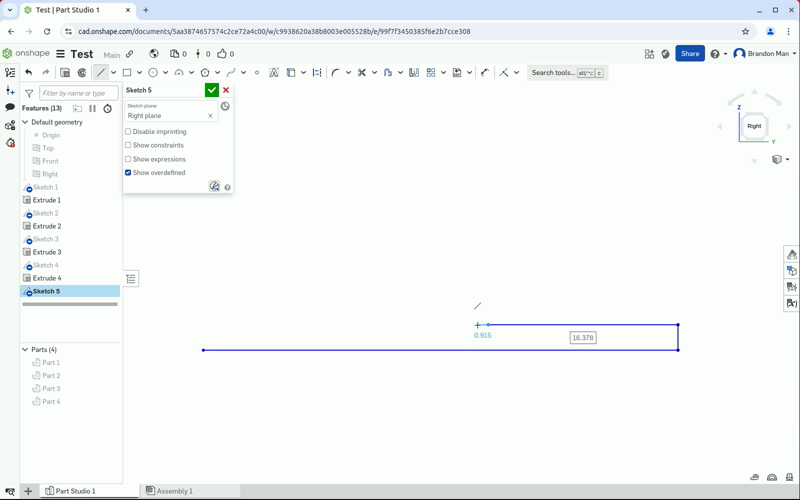
scroll(6)
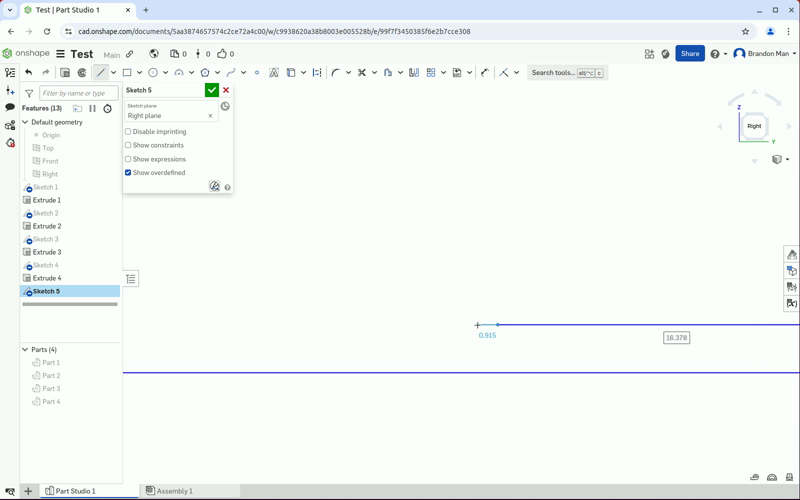
scroll(6)
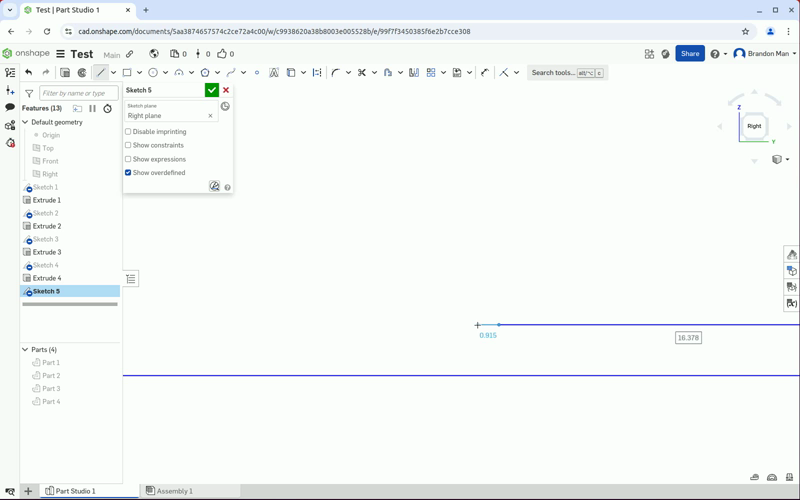
scroll(6)
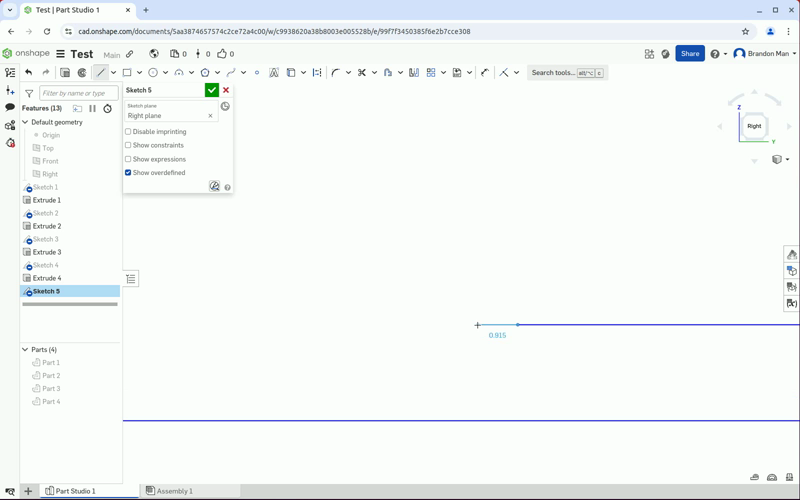
scroll(6)
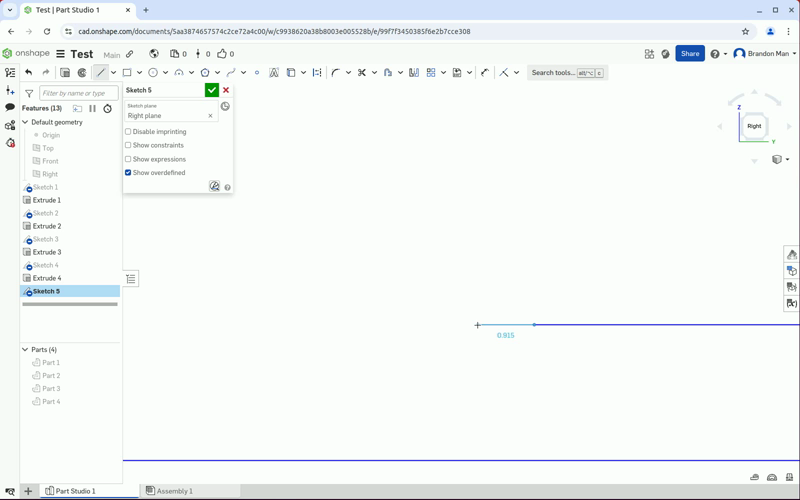
click(477, 324)
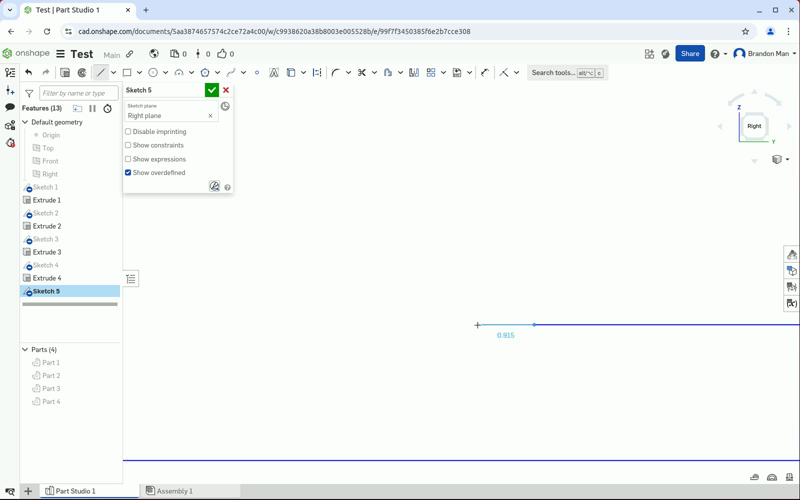
scroll(-6)
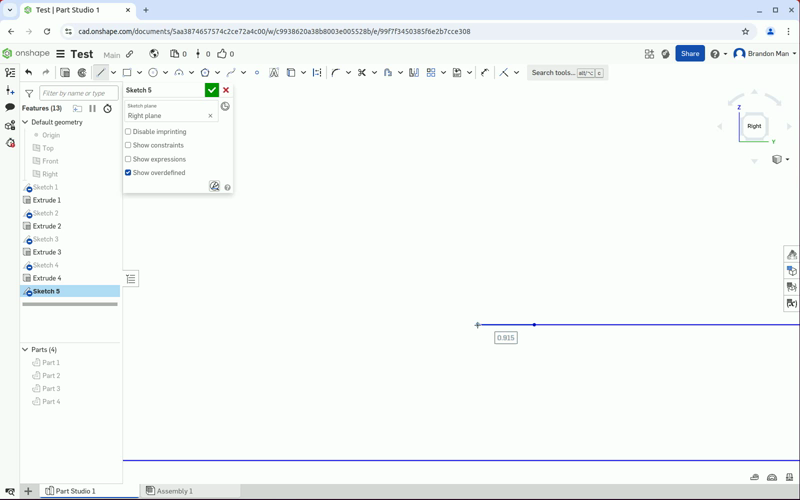
scroll(-6)
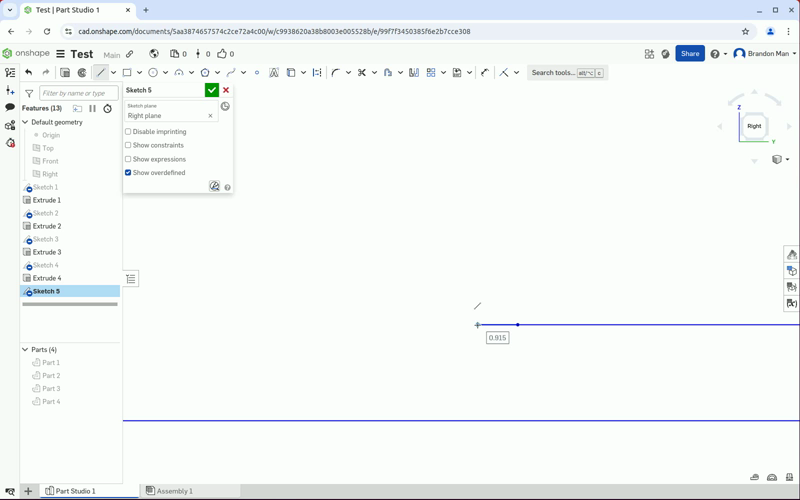
scroll(-6)
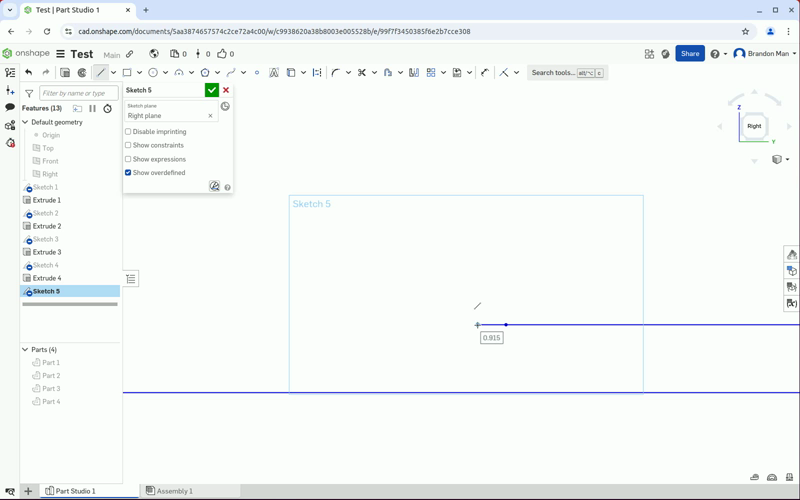
scroll(-6)
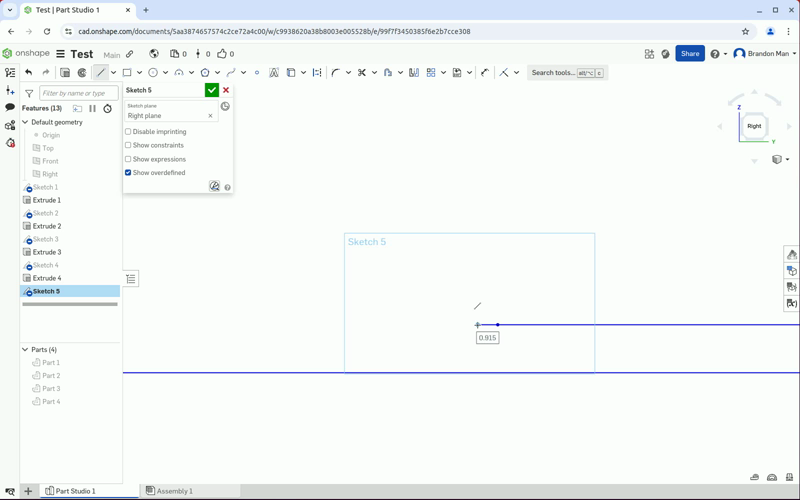
scroll(-6)
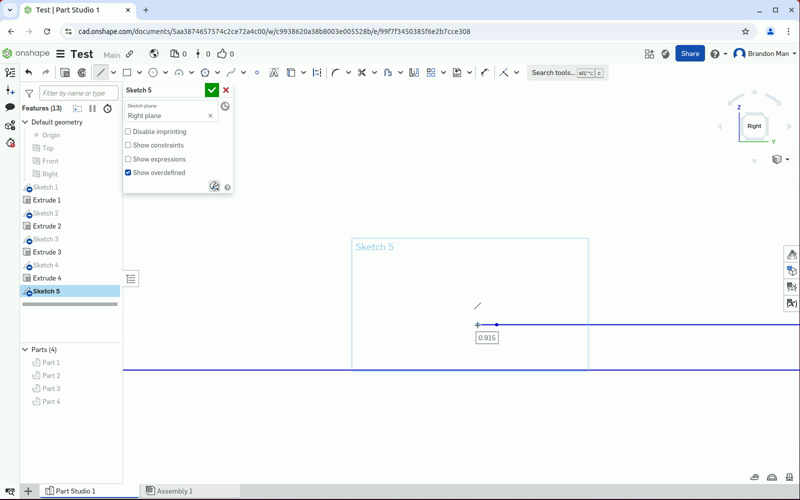
scroll(-6)
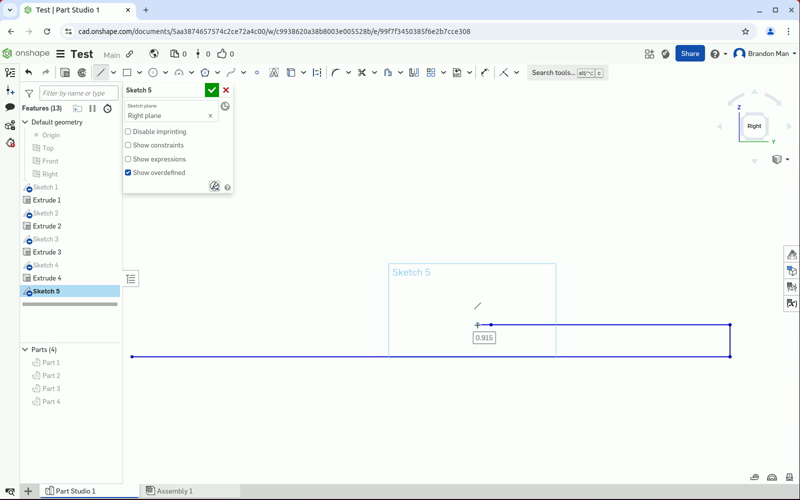
scroll(-6)
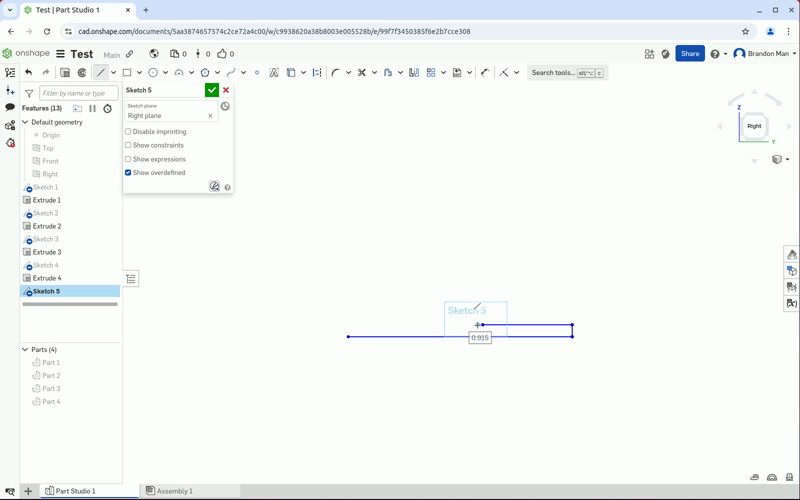
key_up(shift)
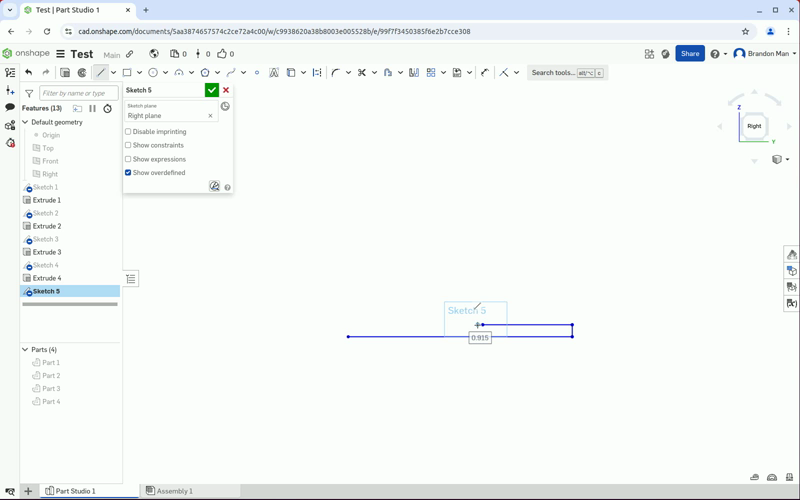
key_down(shift)
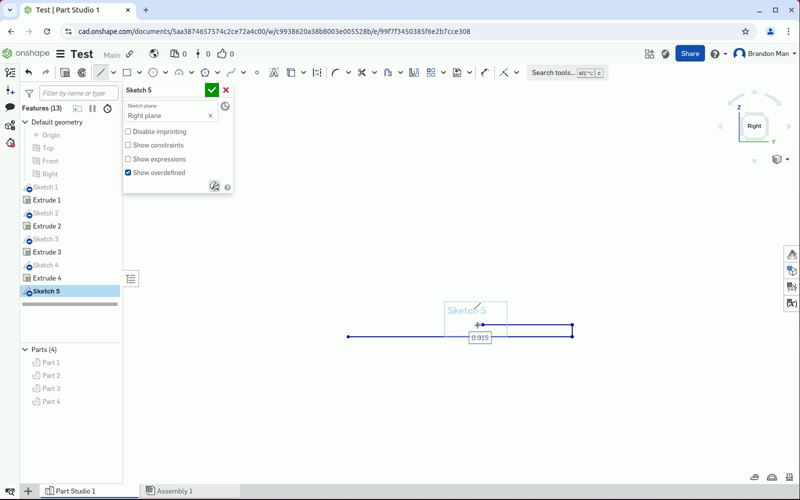
mouse_move(507, 324)
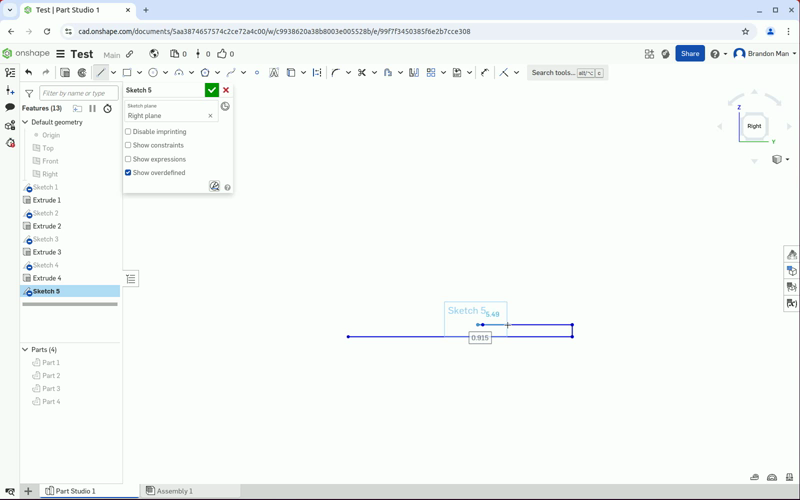
mouse_move(468, 324)
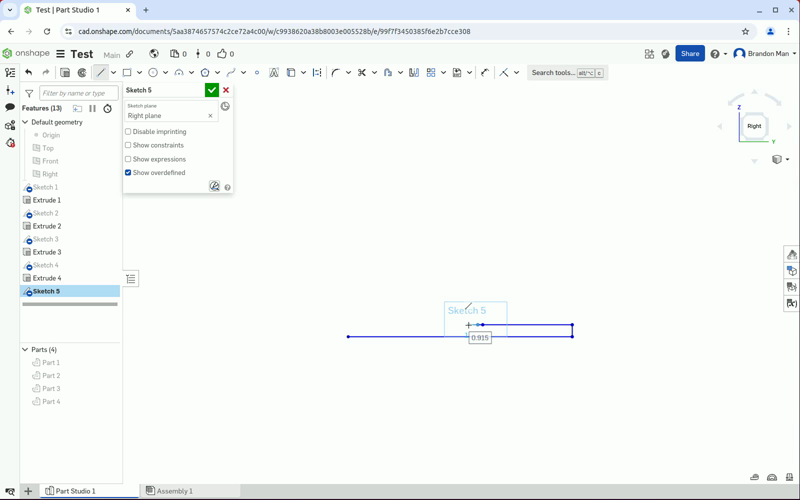
click(468, 324)
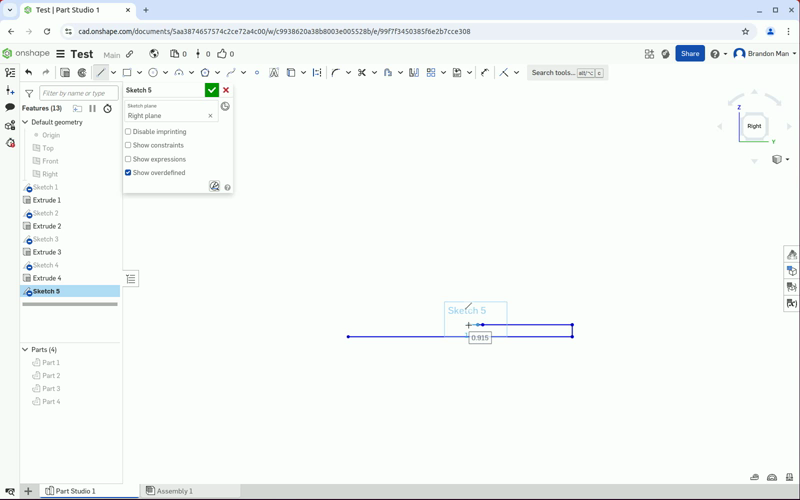
key_up(shift)
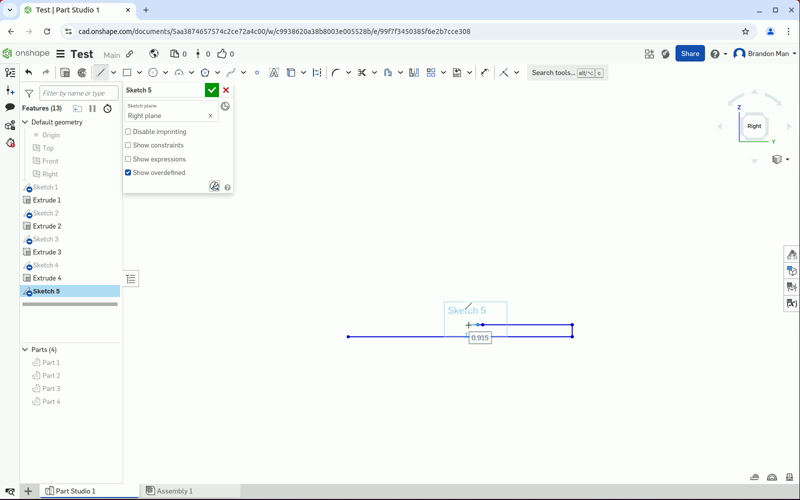
key_down(shift)
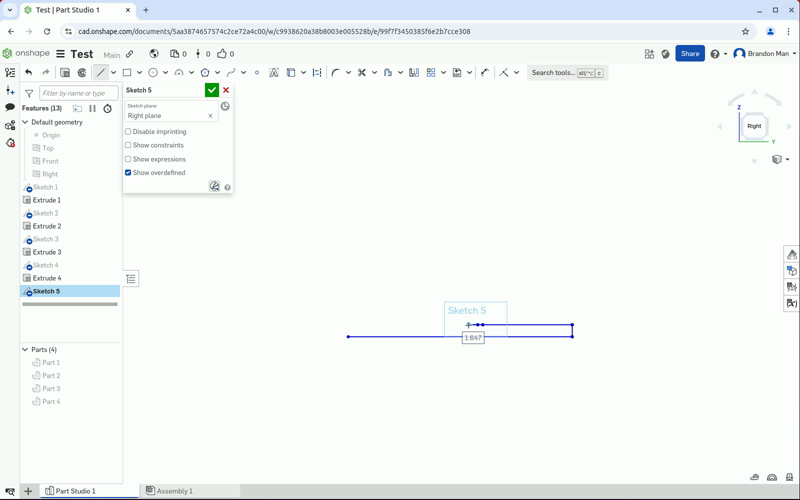
mouse_move(498, 324)
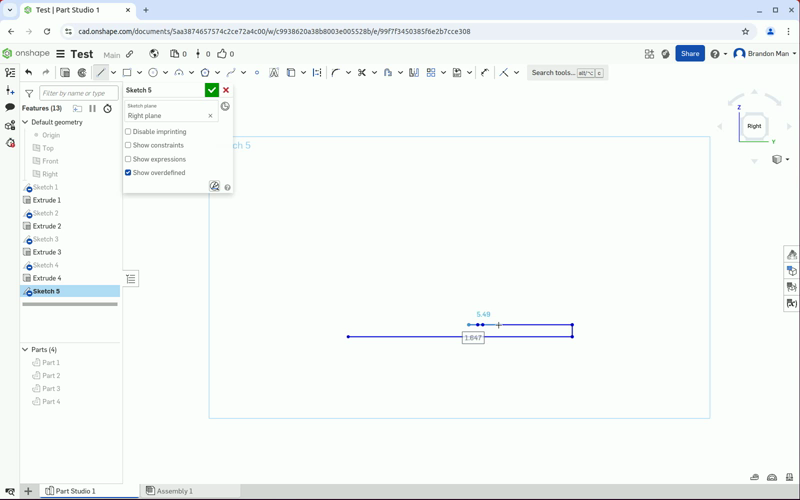
mouse_move(463, 324)
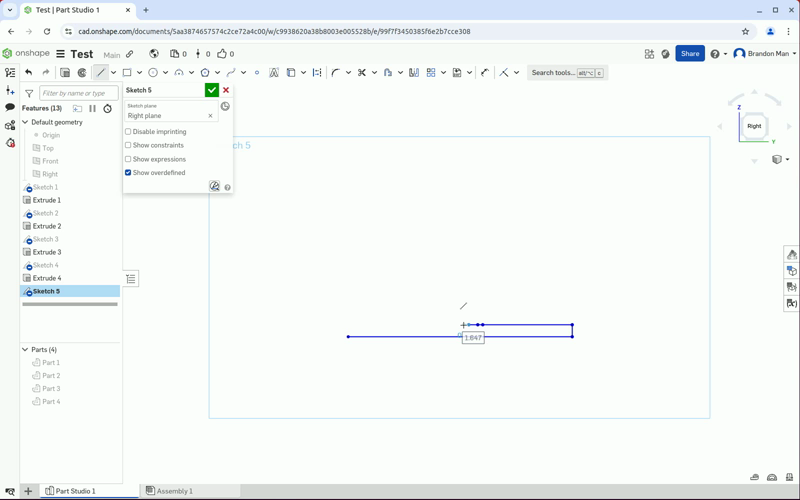
scroll(6)
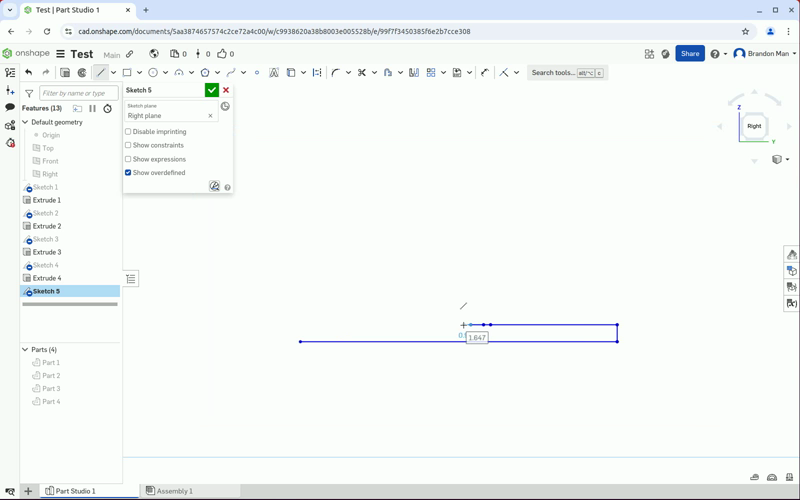
scroll(6)
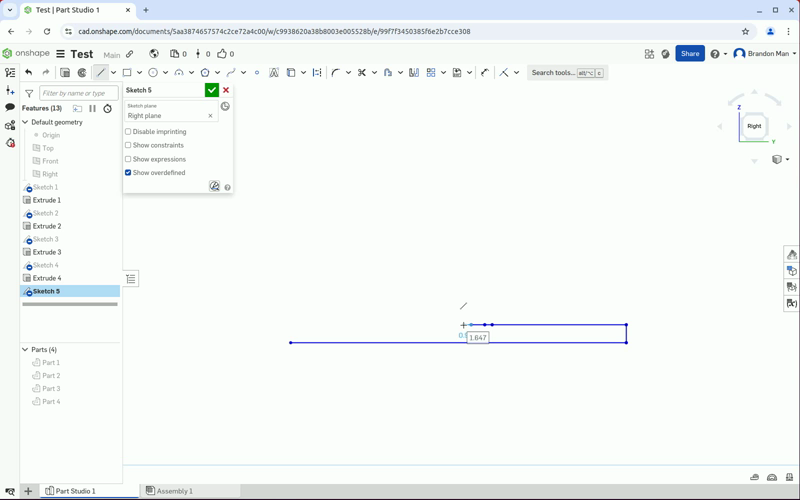
scroll(6)
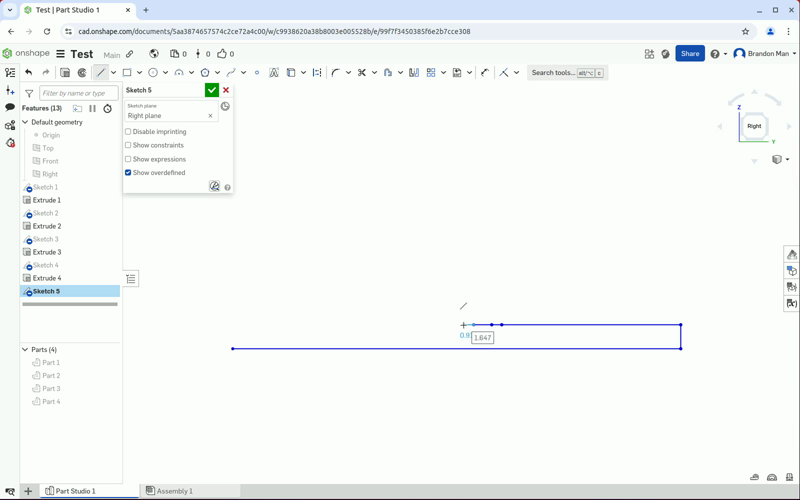
scroll(6)
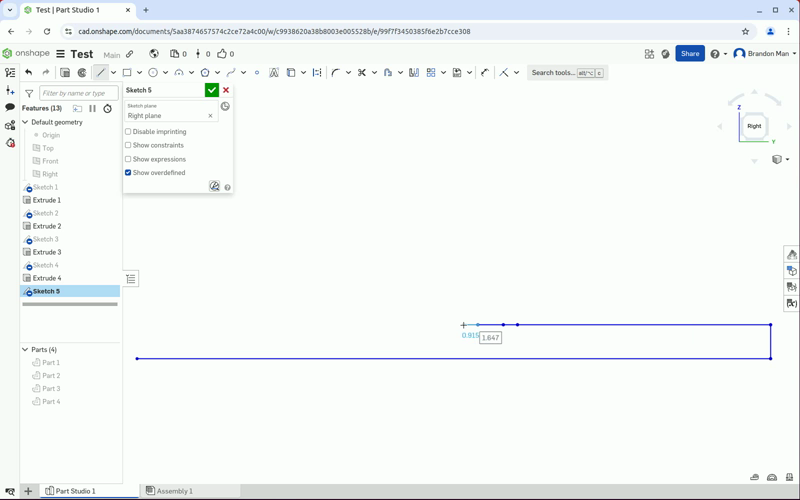
scroll(6)
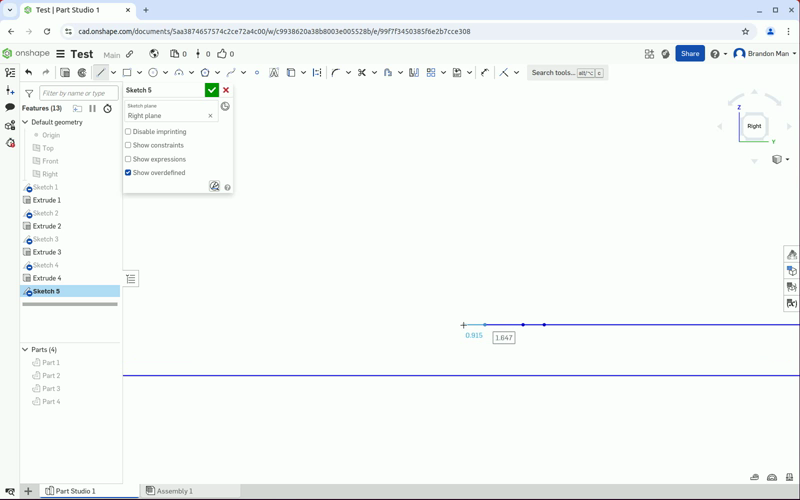
scroll(6)
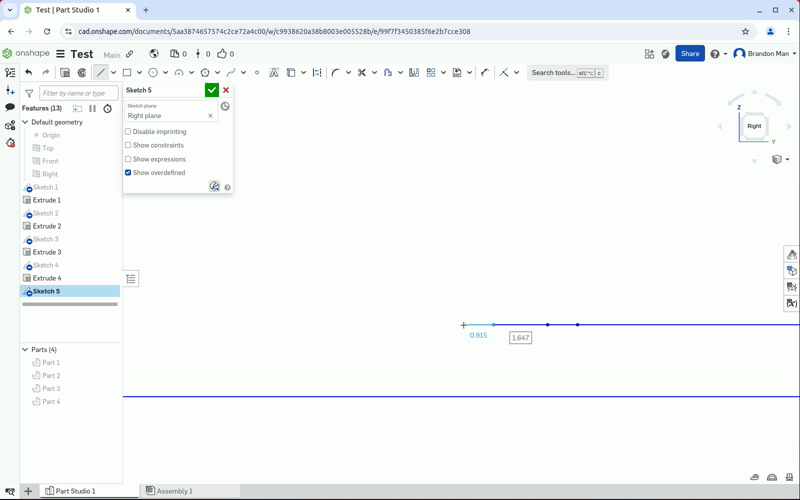
scroll(6)
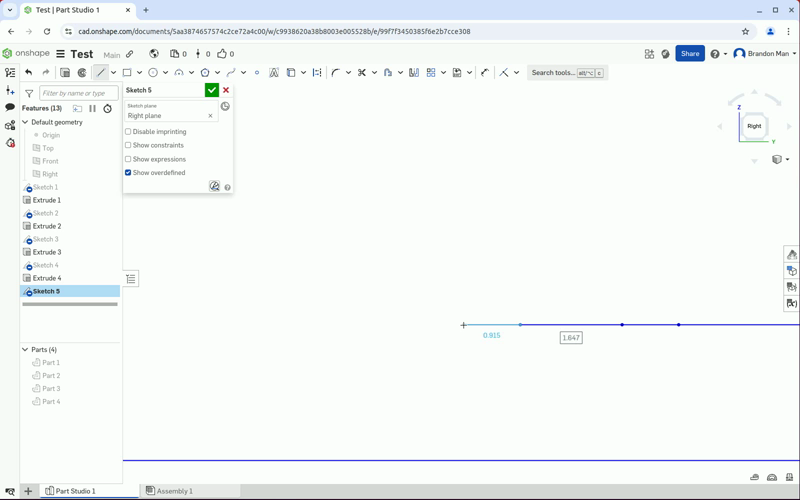
click(463, 324)
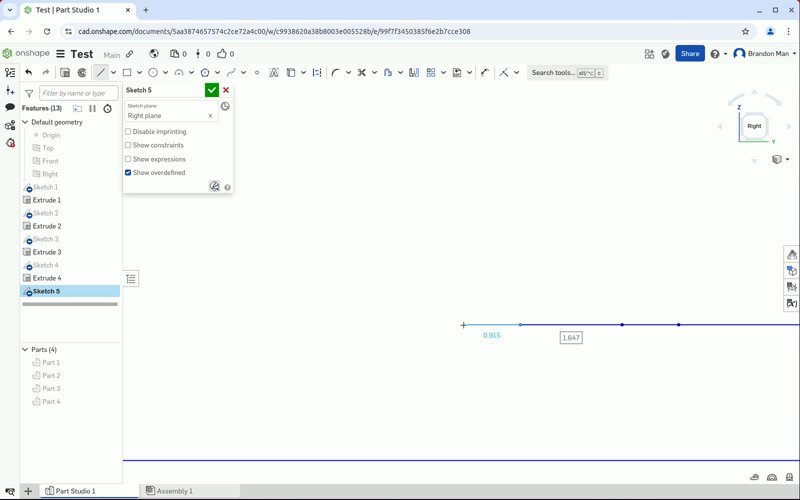
scroll(-6)
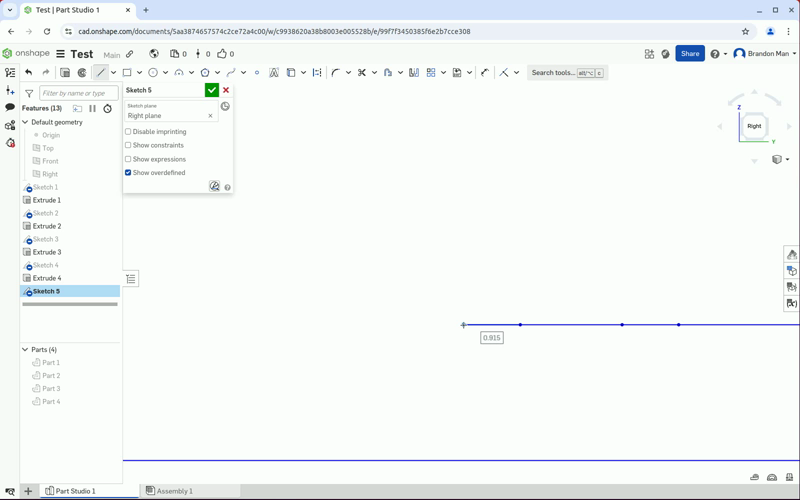
scroll(-6)
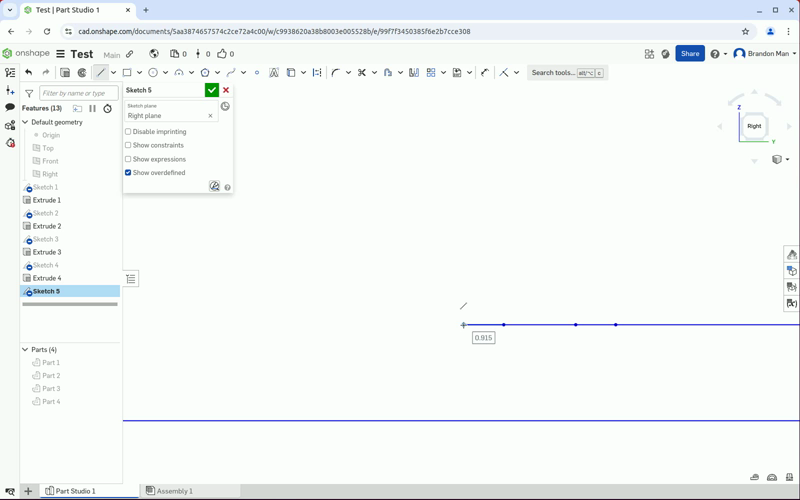
scroll(-6)
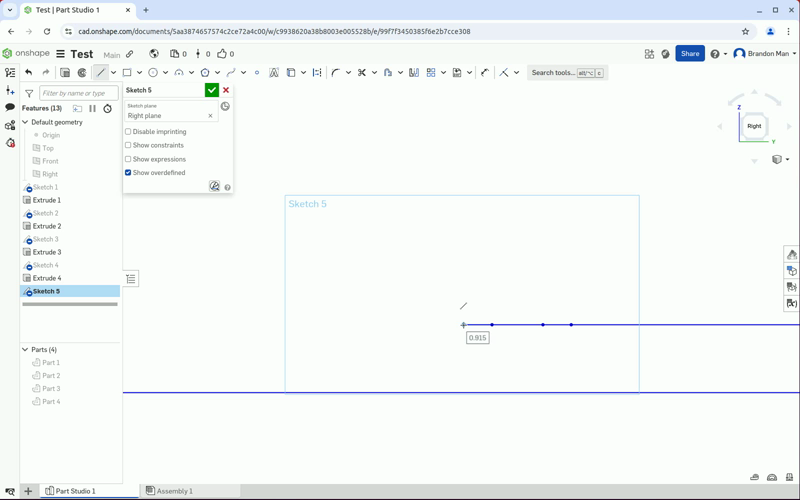
scroll(-6)
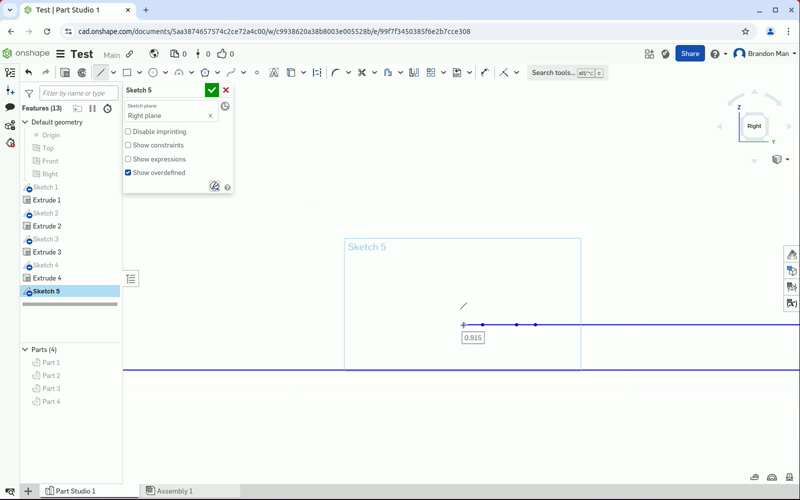
scroll(-6)
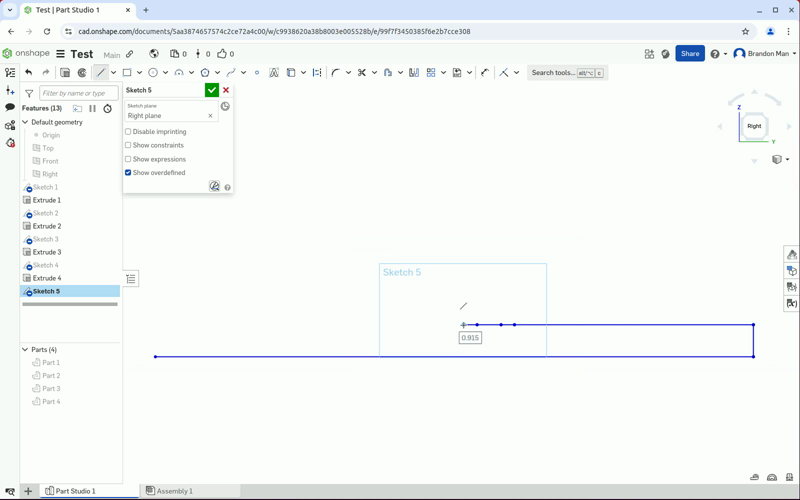
scroll(-6)
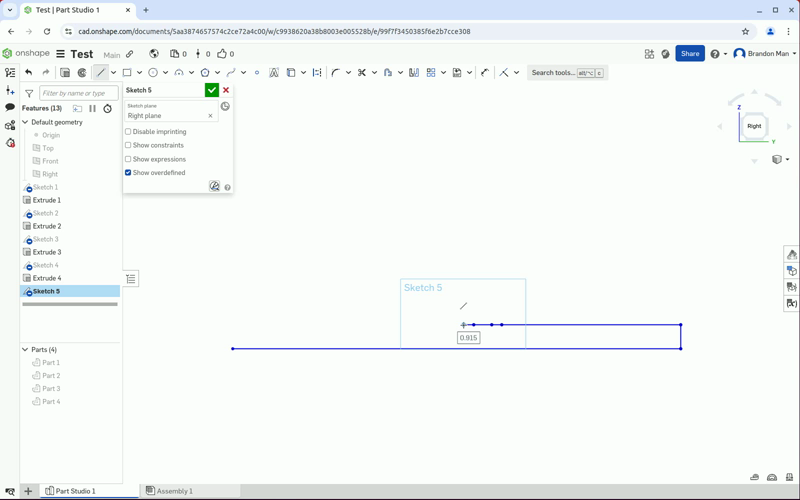
scroll(-6)
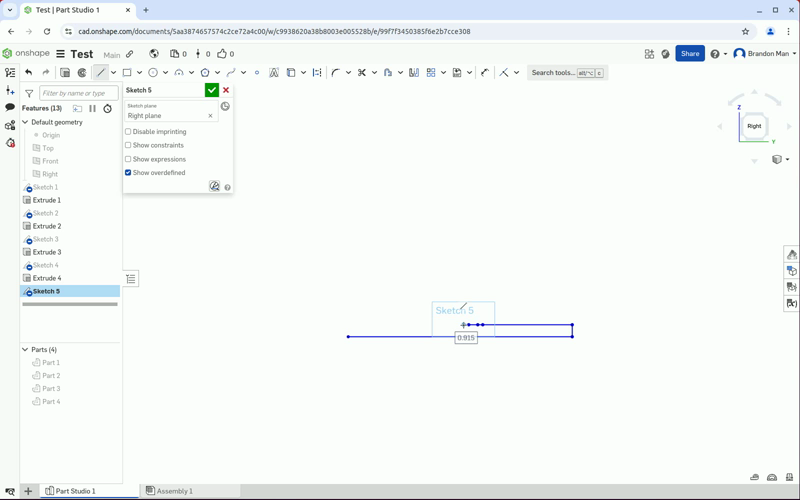
key_up(shift)
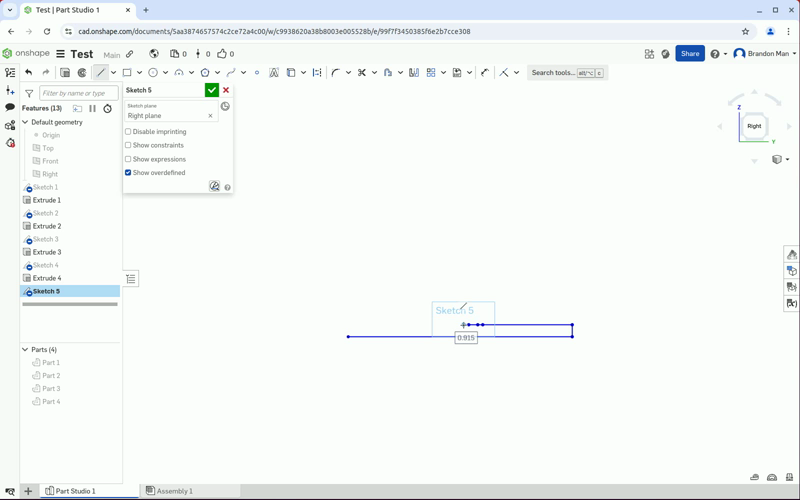
key_down(shift)
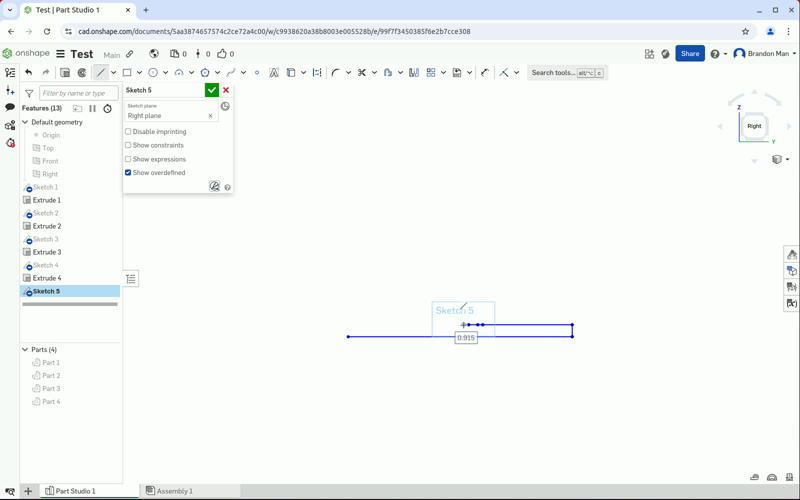
mouse_move(348, 324)
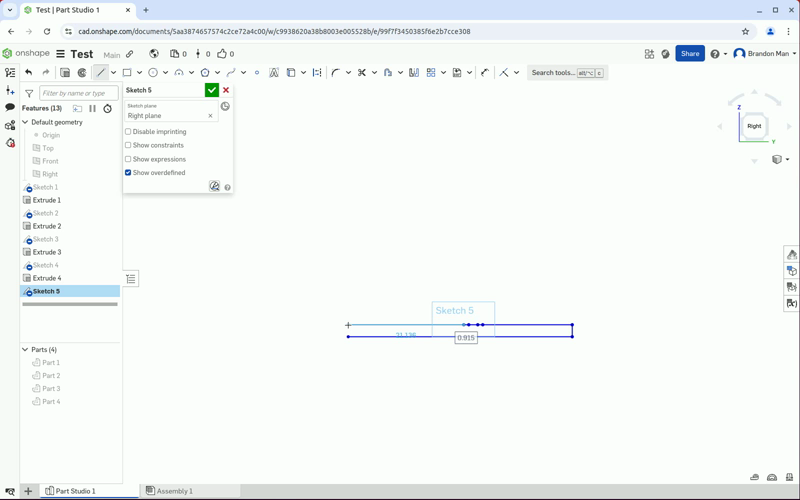
click(348, 324)
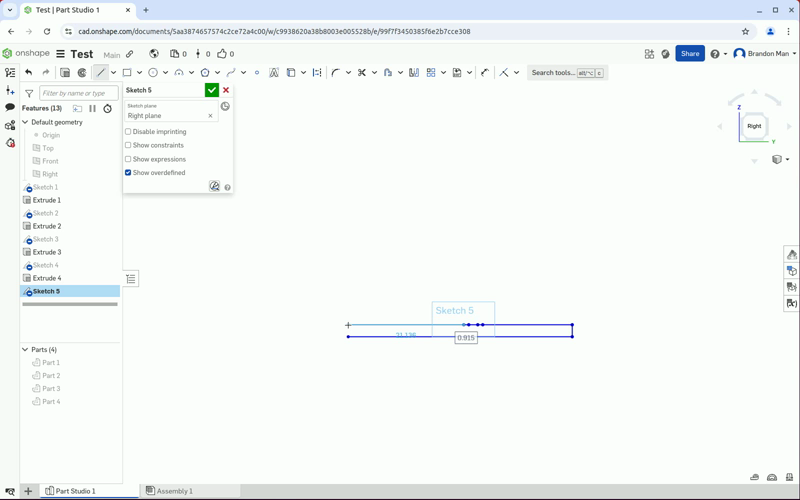
key_up(shift)
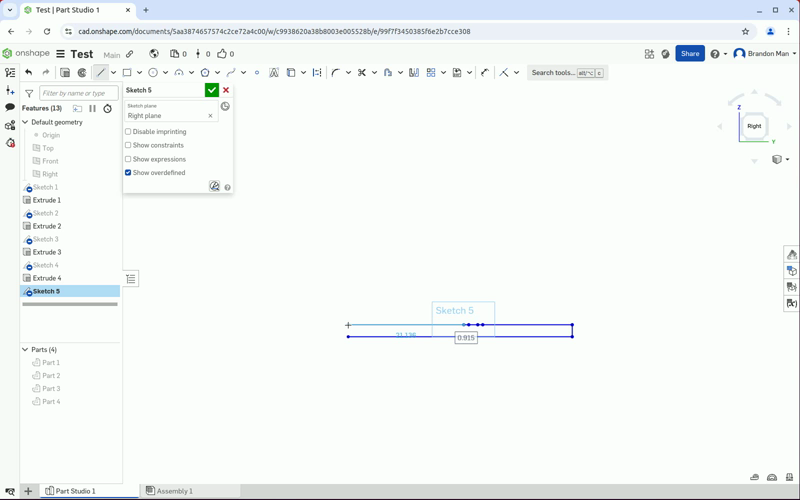
mouse_move(378, 324)
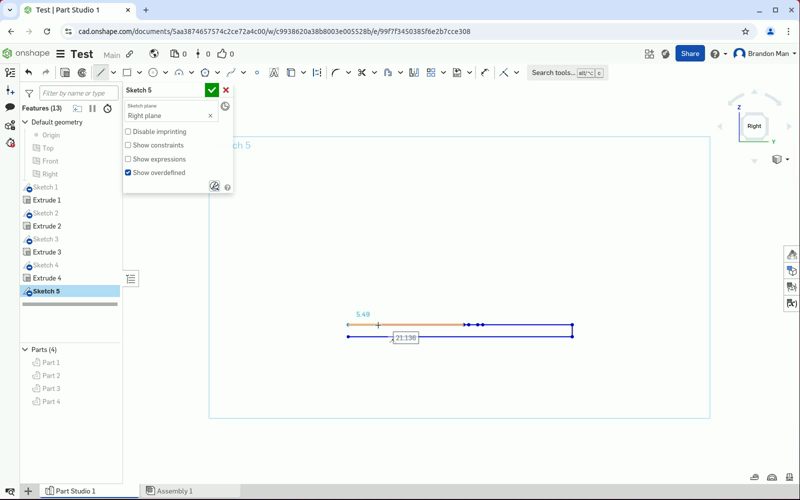
key_down(shift)
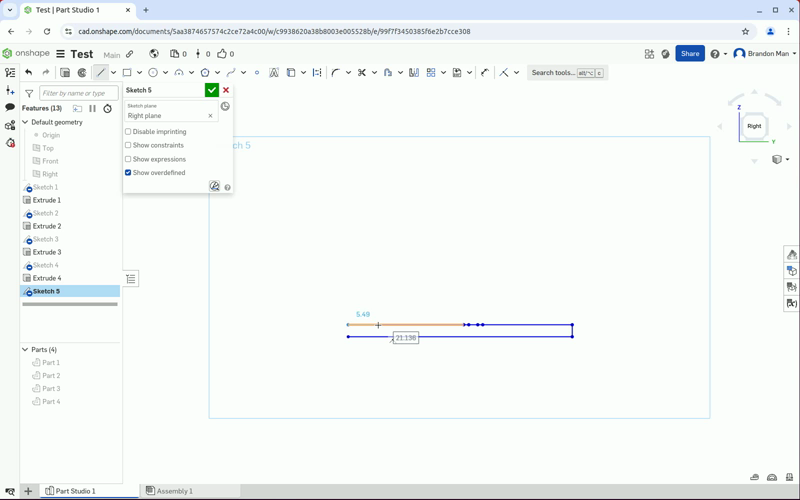
mouse_move(348, 336)
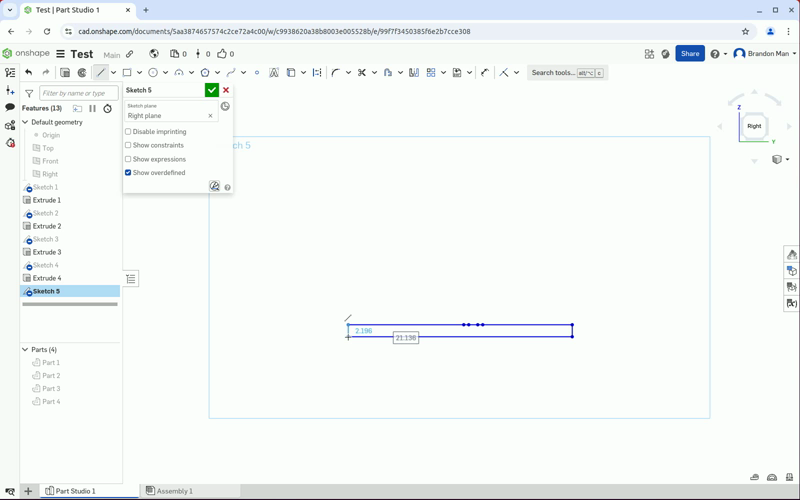
key_up(shift)
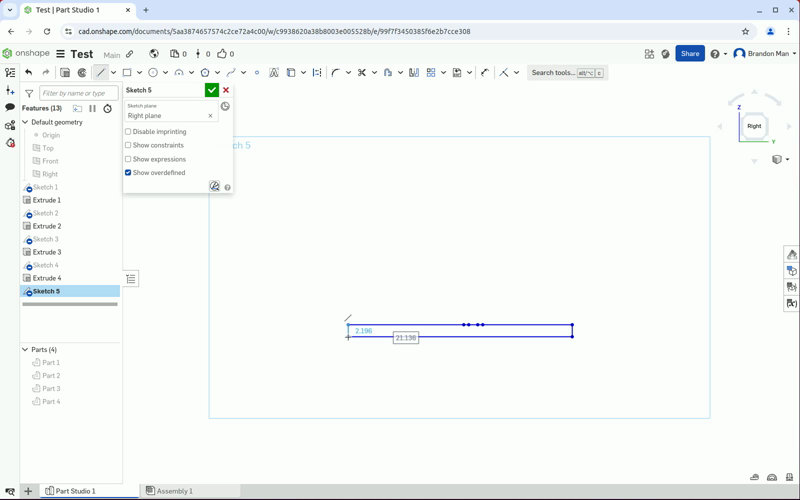
click(348, 336)
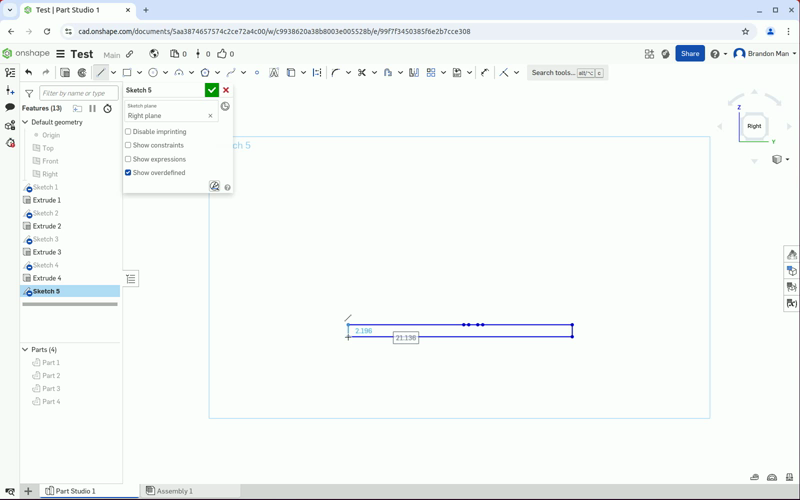
key(esc)
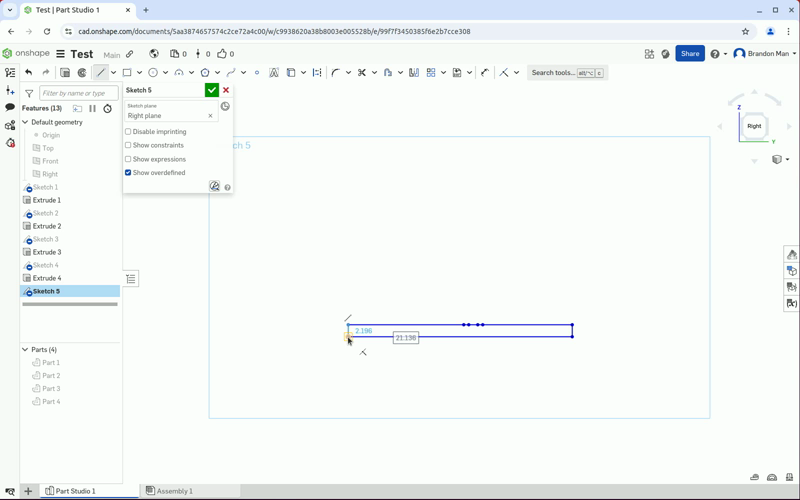
mouse_move(480, 328)
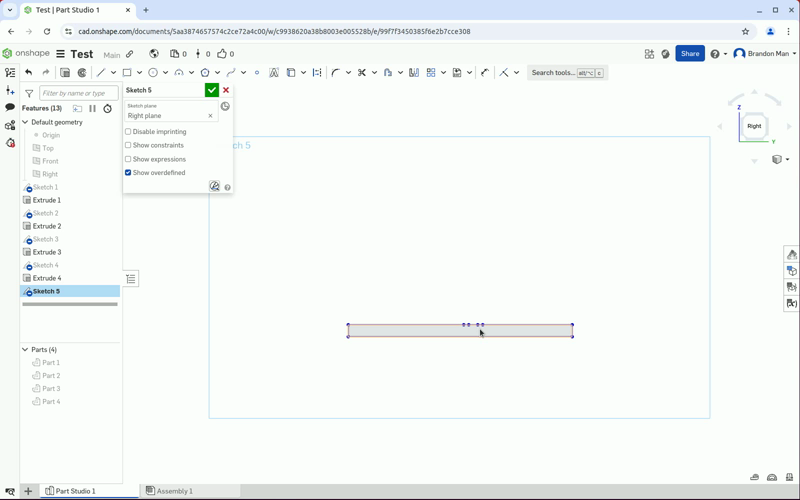
click(480, 328)
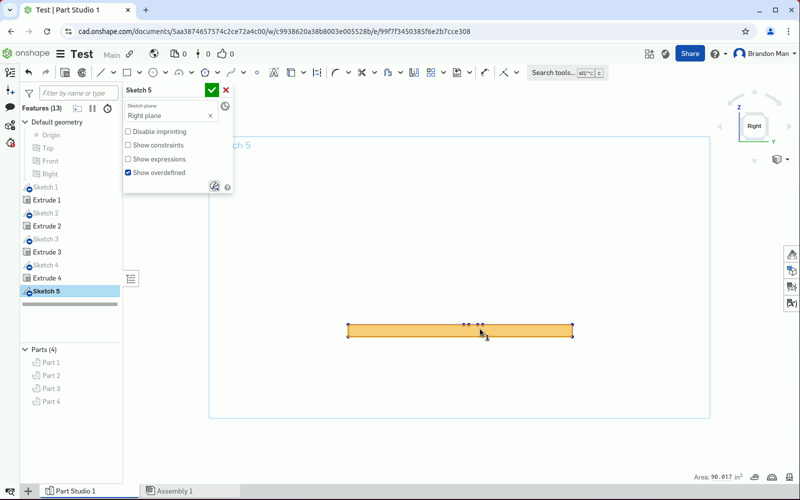
mouse_move(73, 352)
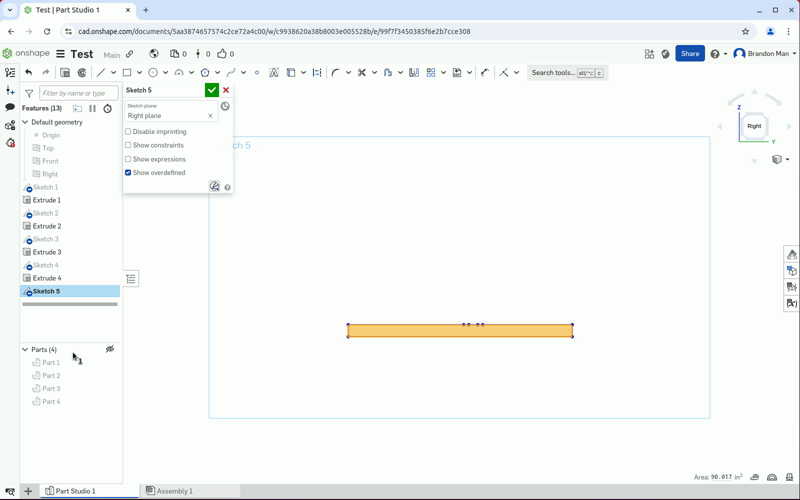
key(shift+y)
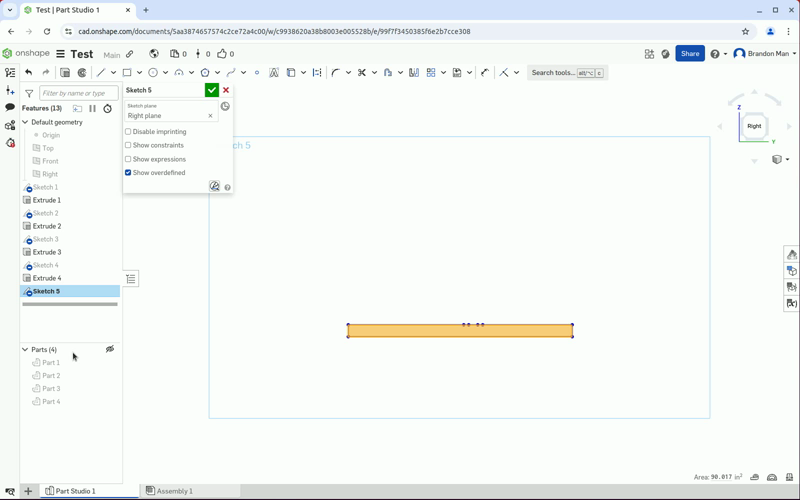
key(shift+e)
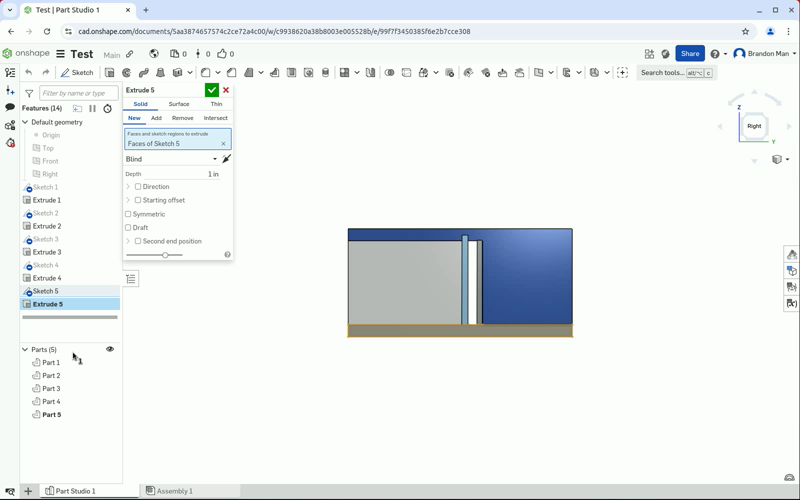
mouse_move(143, 106)
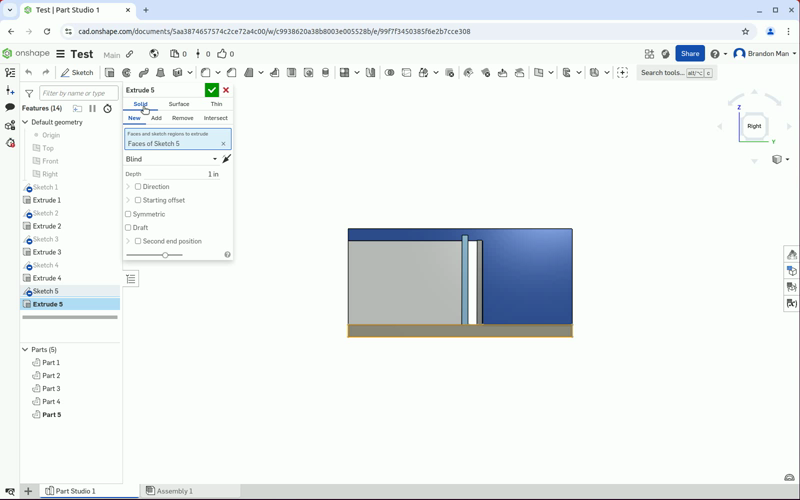
click(143, 106)
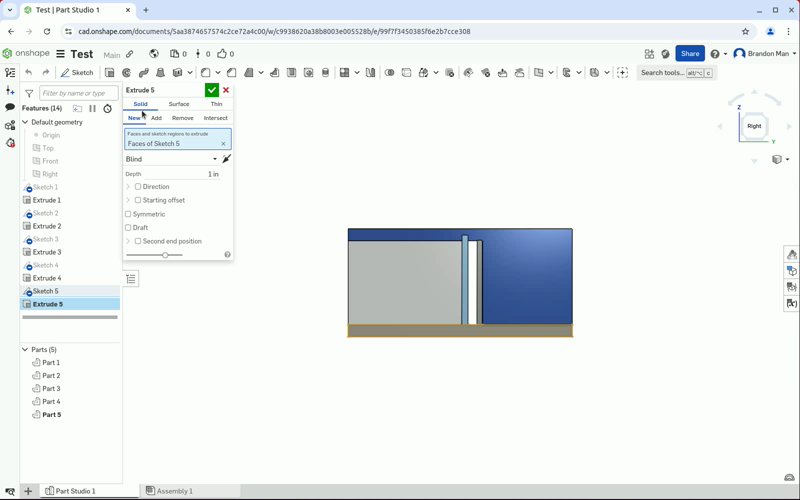
mouse_move(137, 120)
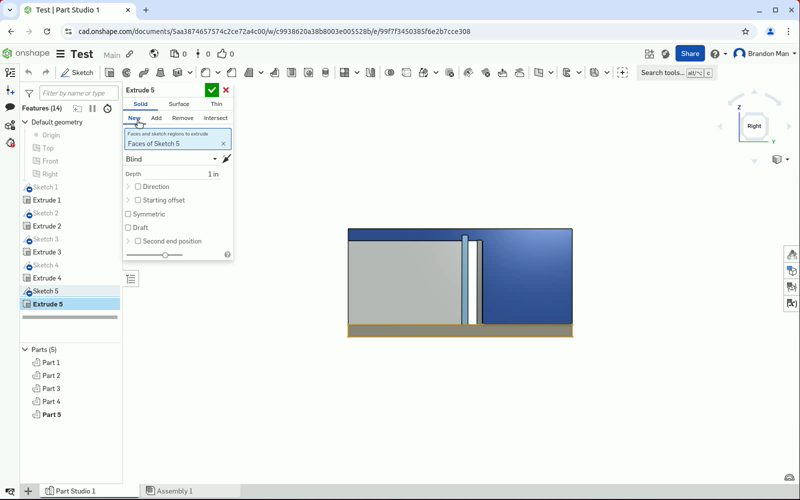
click(137, 120)
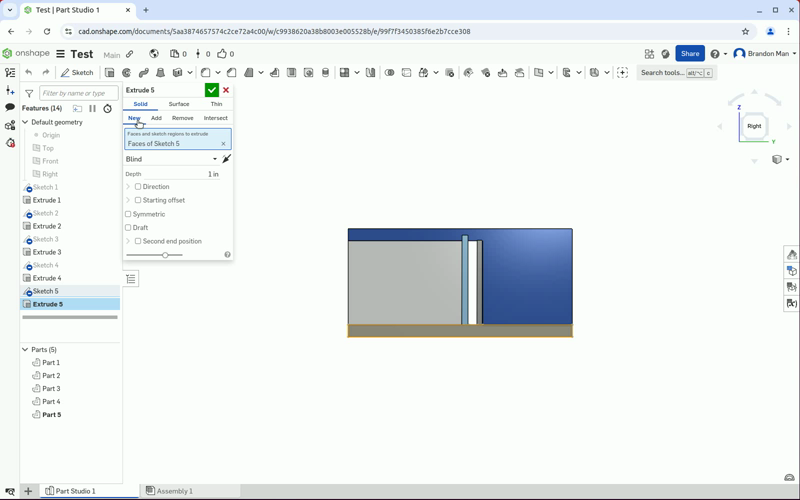
key(tab, 4)
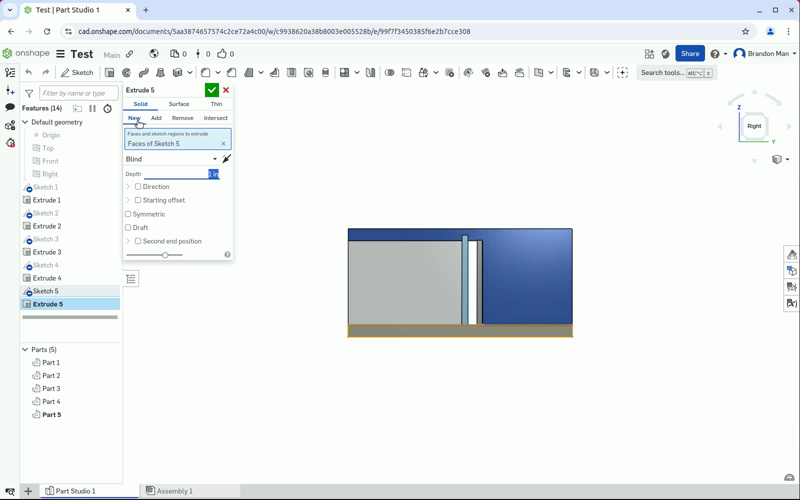
text(-1.685)
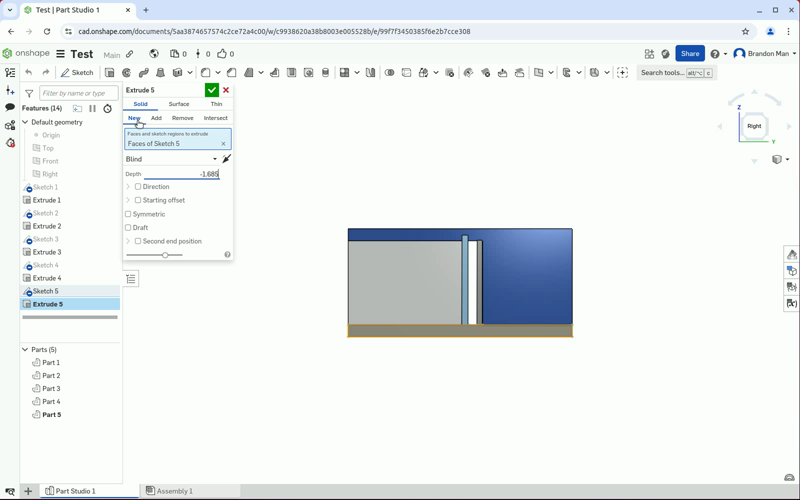
key(enter)
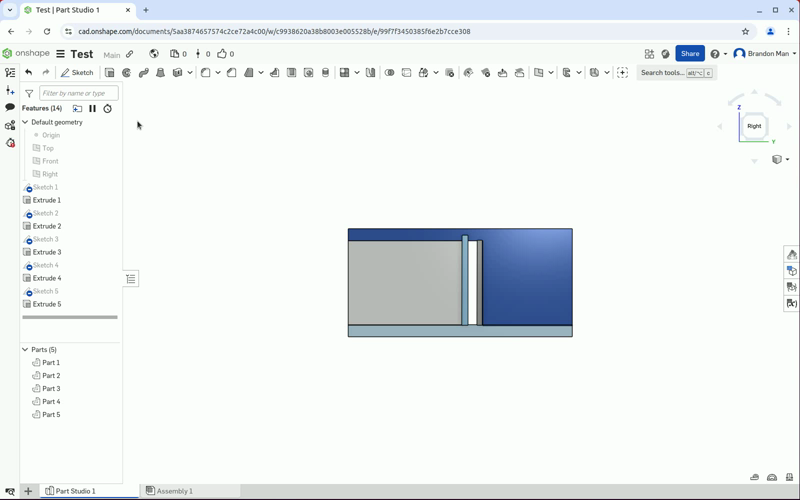
key(shift+h)
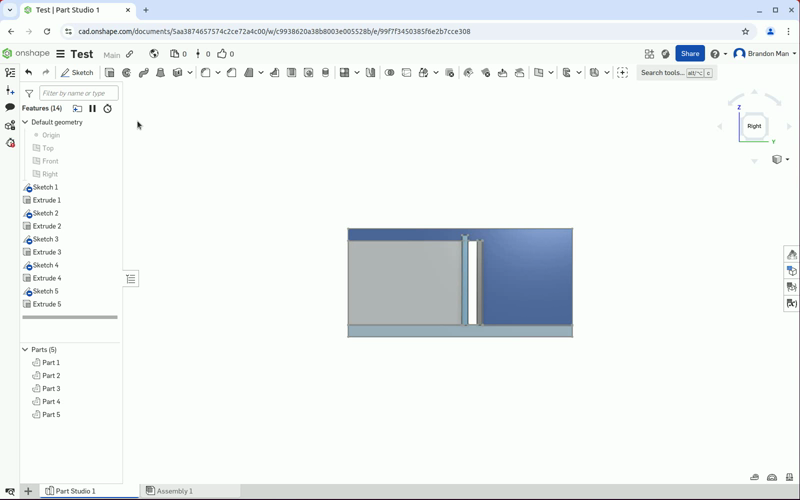
key(shift+h)
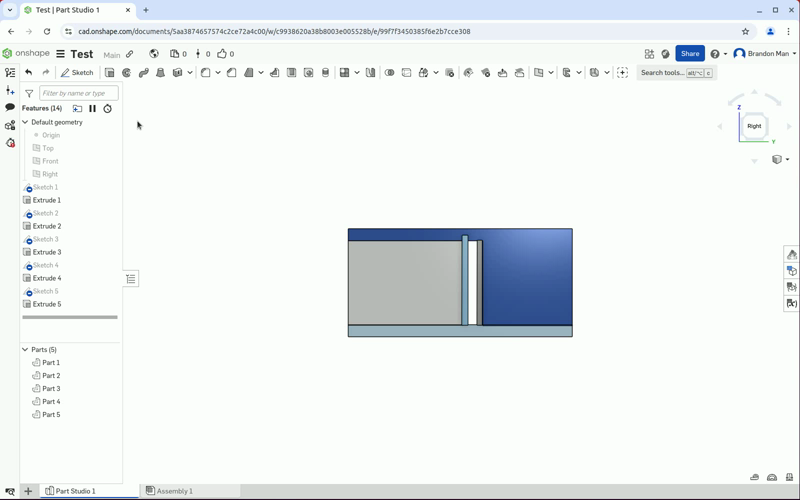
mouse_move(73, 189)
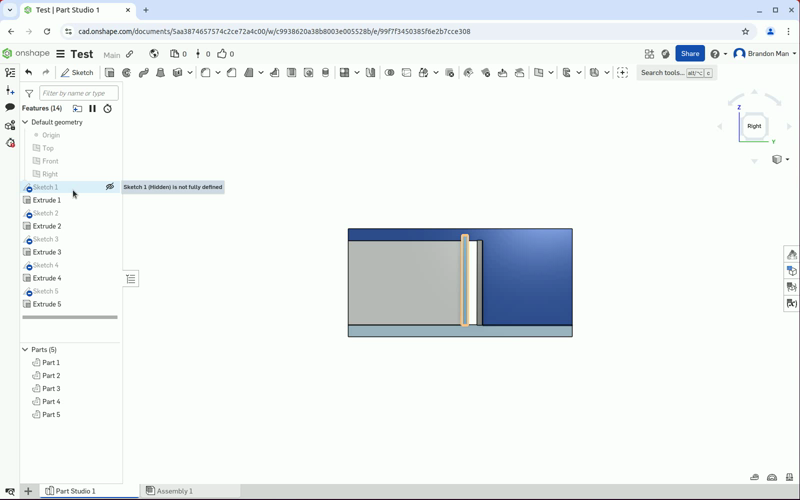
click(73, 189)
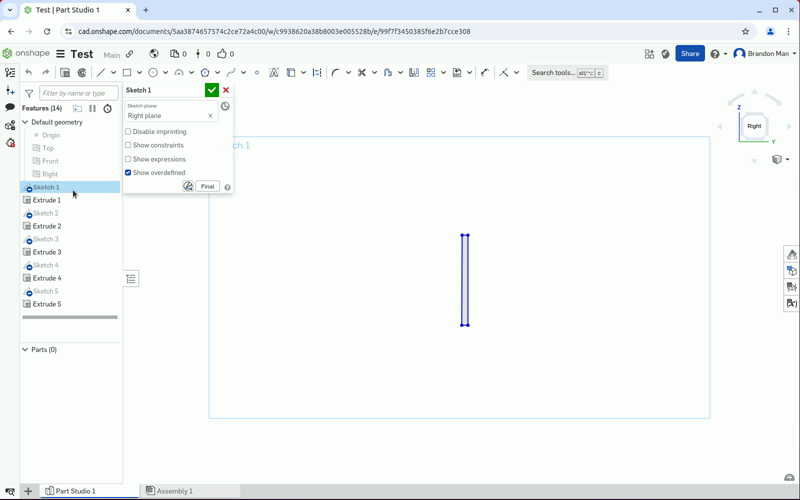
mouse_move(229, 92)
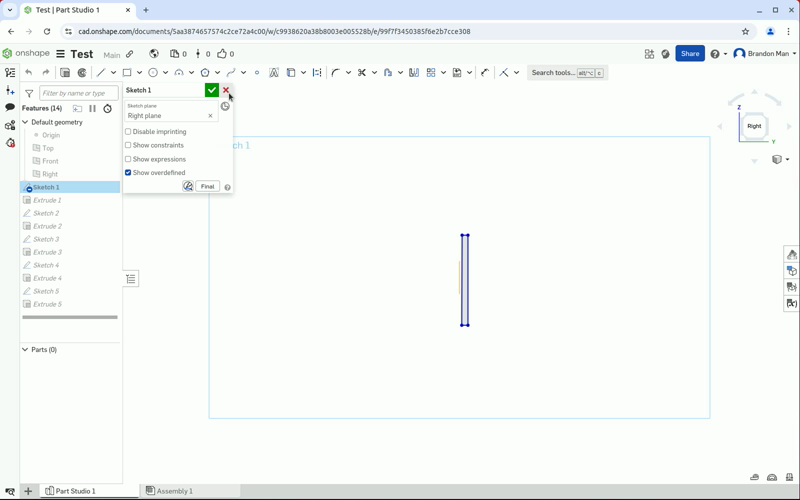
click(229, 92)
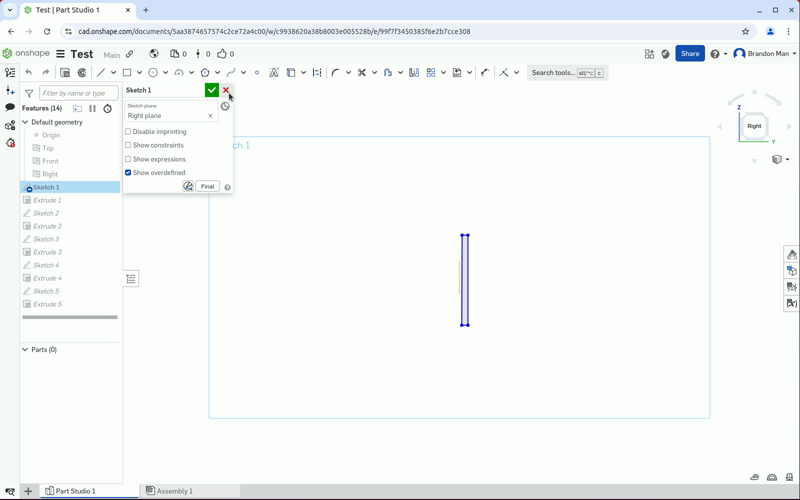
key(shift+s)
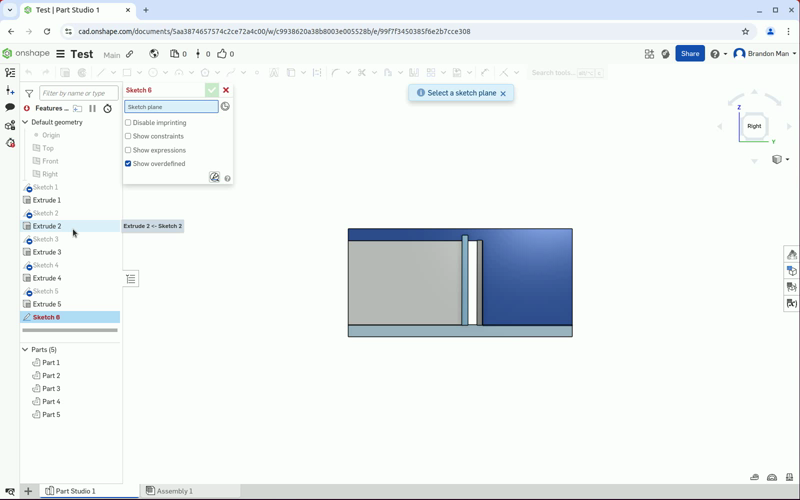
scroll(3)
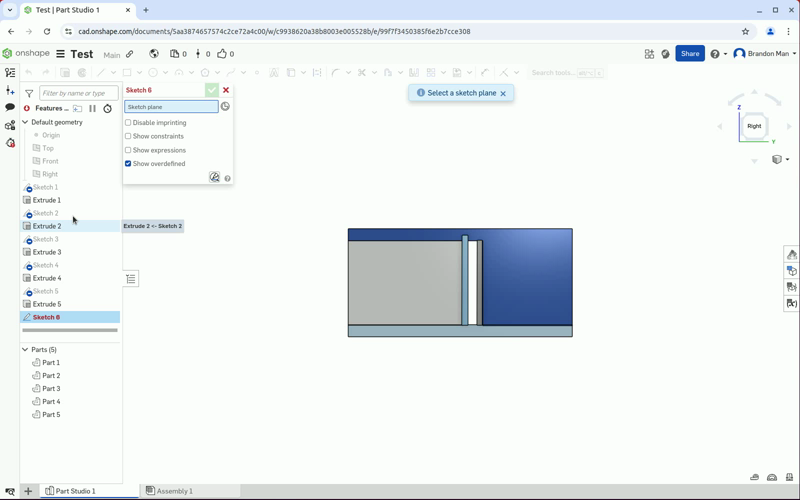
mouse_move(73, 176)
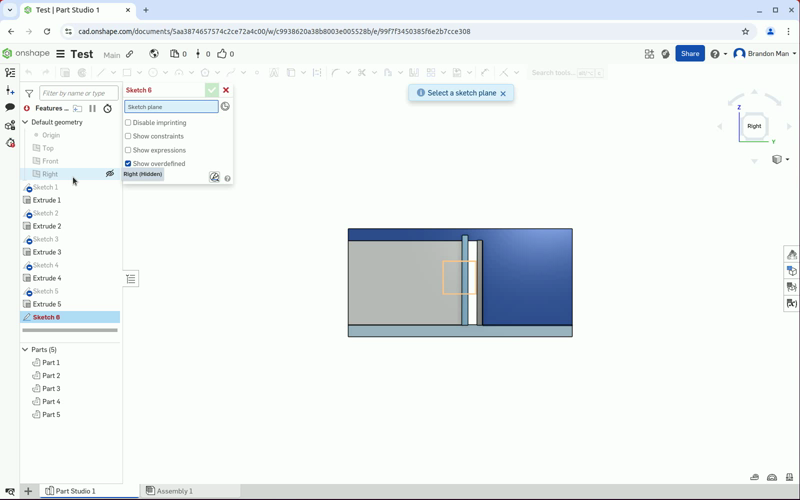
click(73, 176)
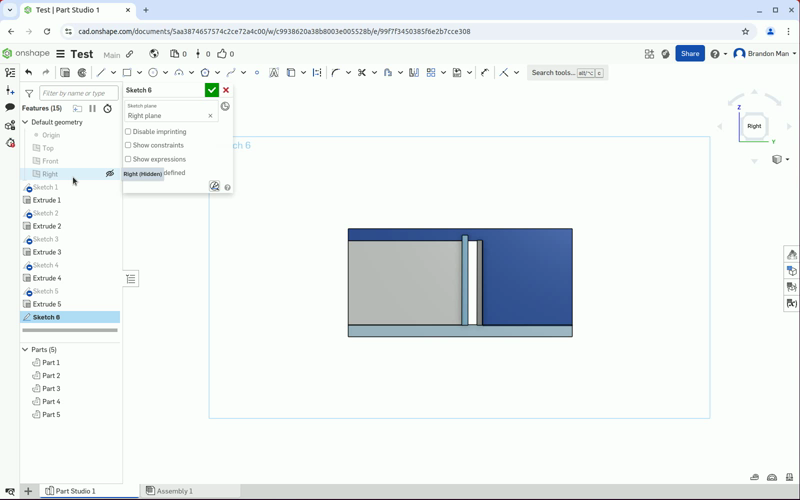
mouse_move(73, 352)
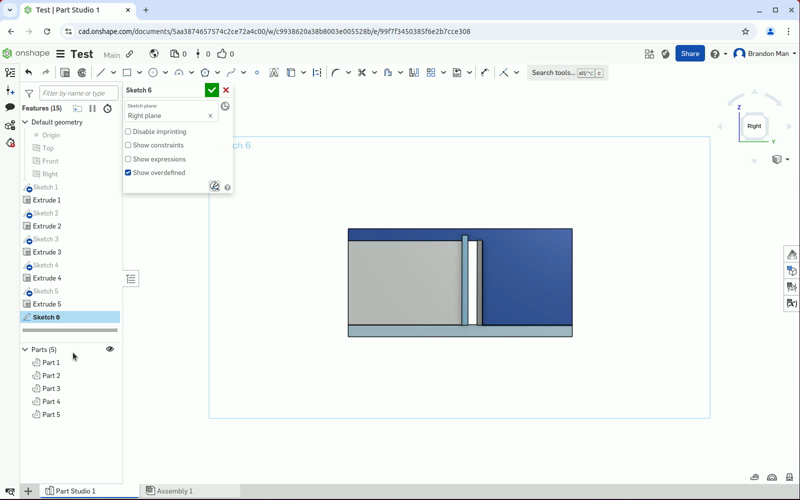
key(y)
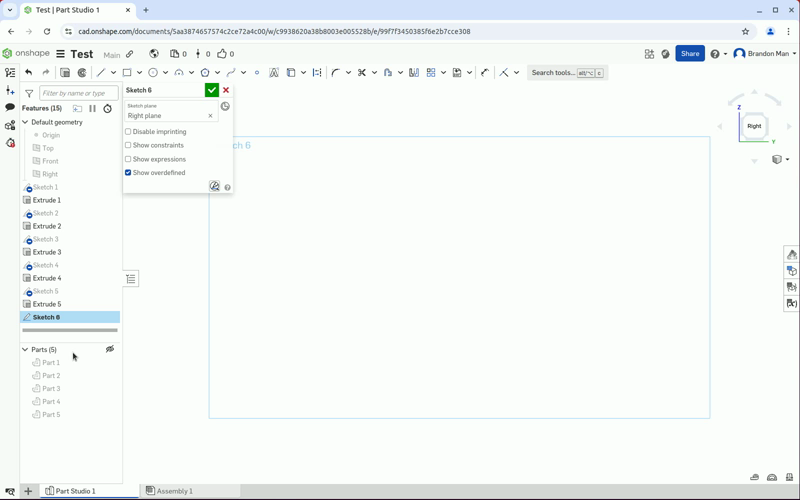
key(l)
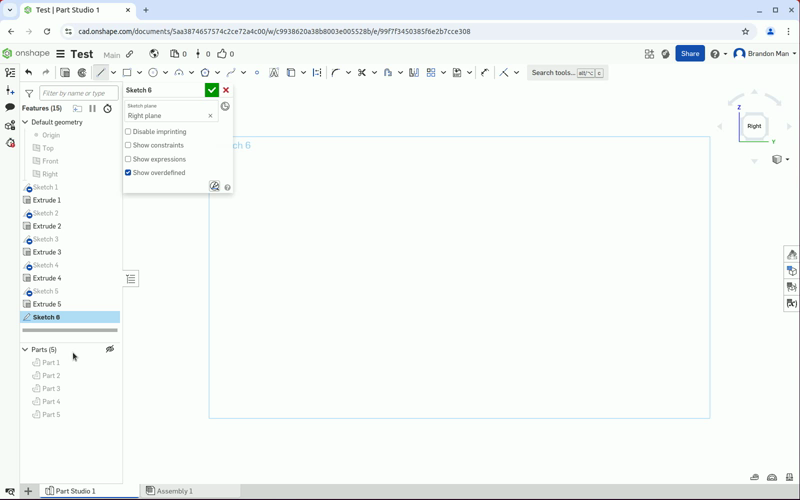
key_down(shift)
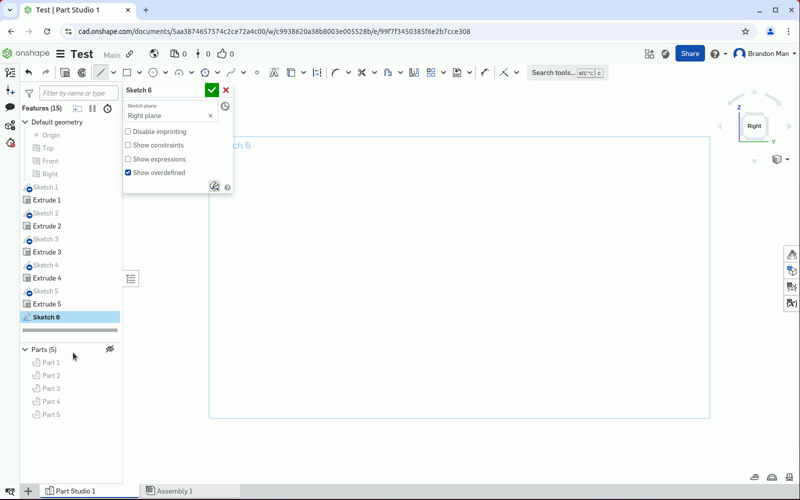
mouse_move(463, 325)
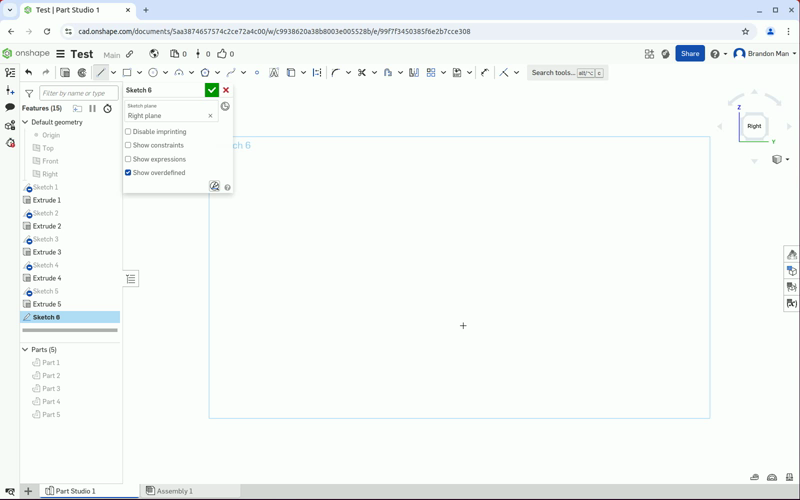
click(463, 325)
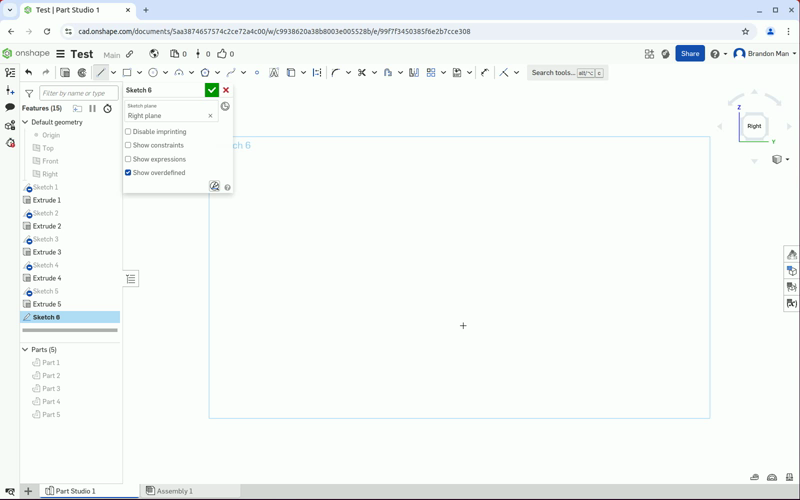
key_up(shift)
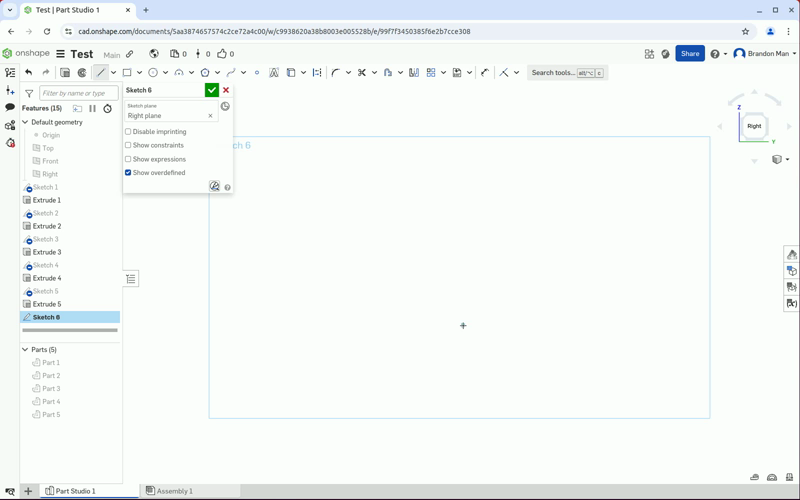
key_down(shift)
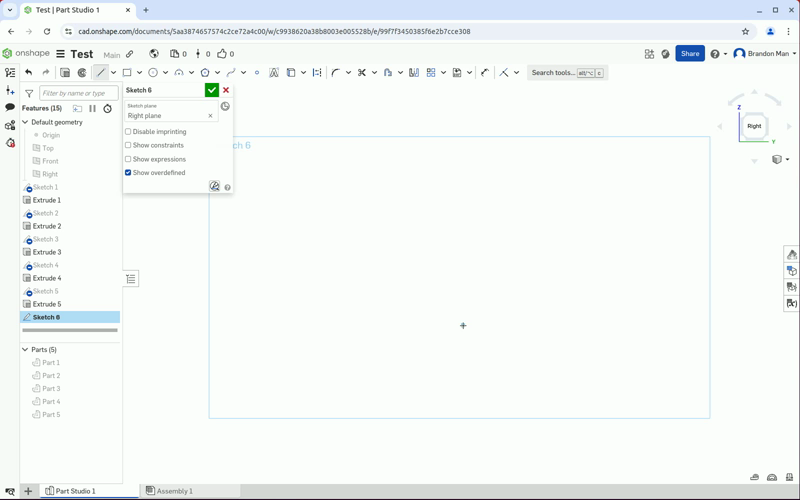
mouse_move(493, 325)
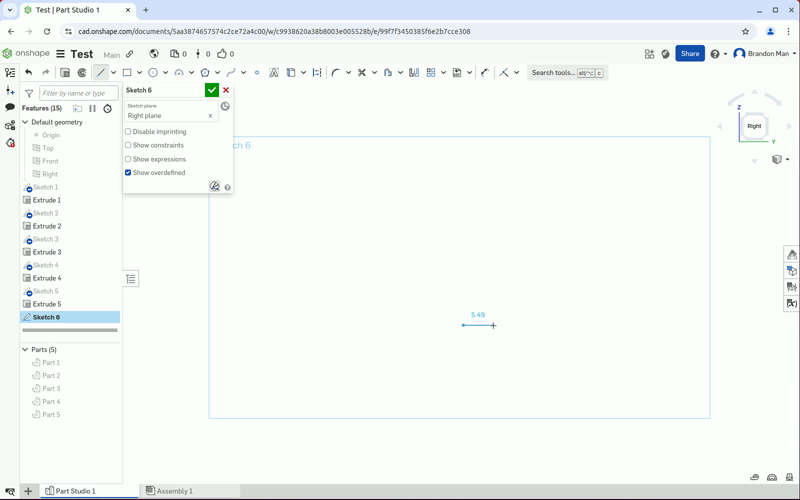
mouse_move(468, 325)
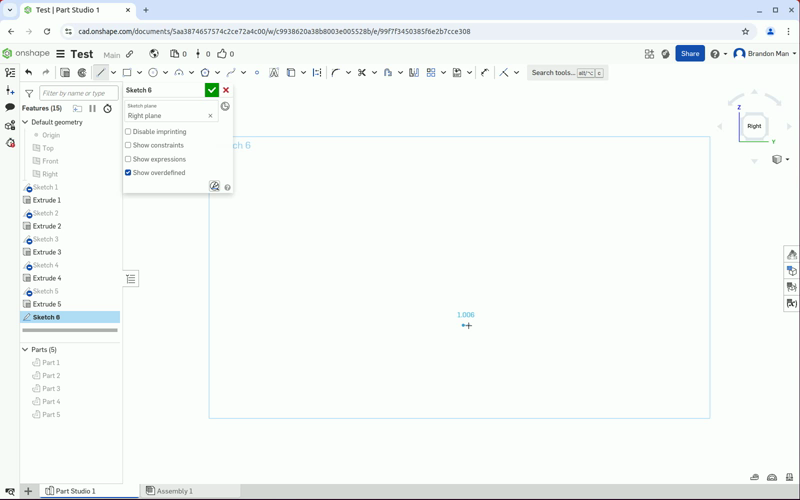
scroll(6)
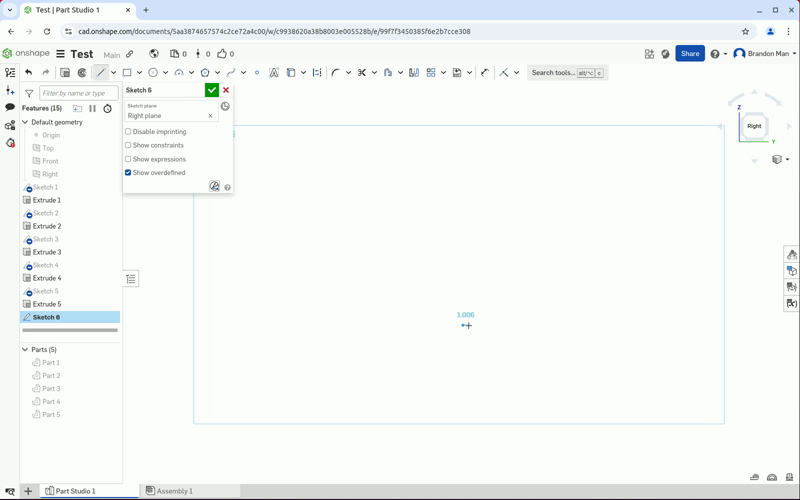
scroll(6)
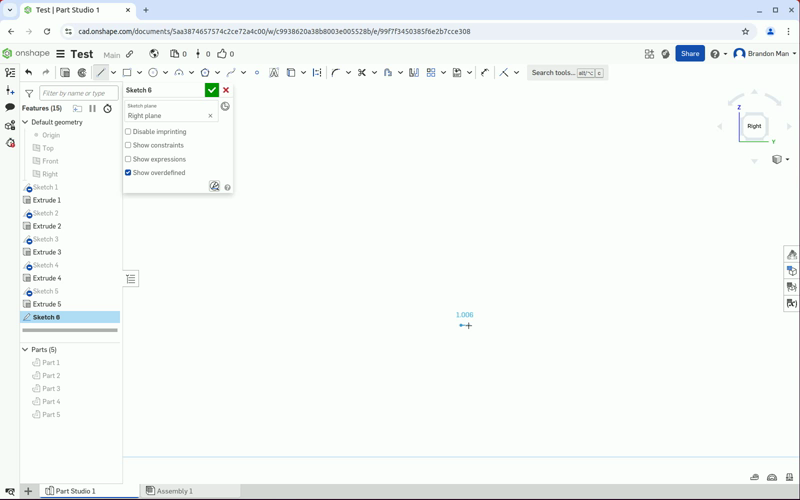
scroll(6)
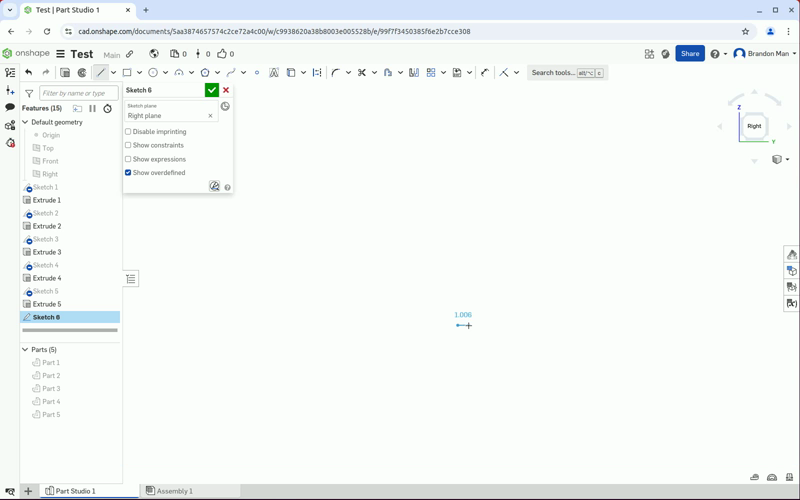
scroll(6)
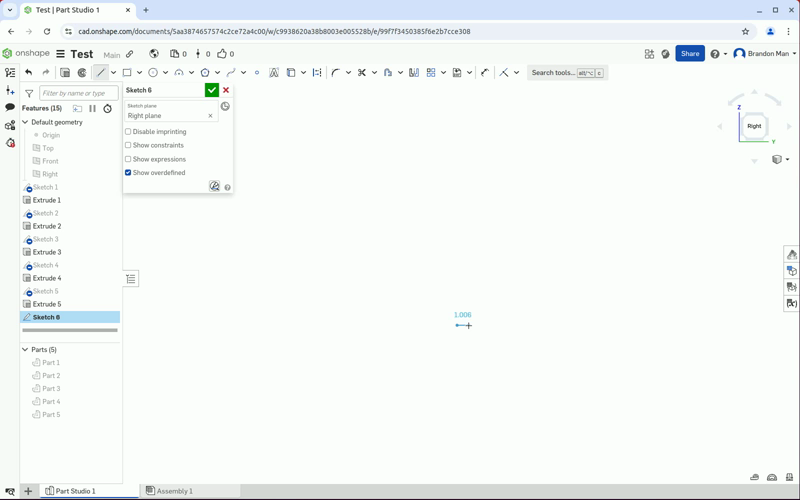
scroll(6)
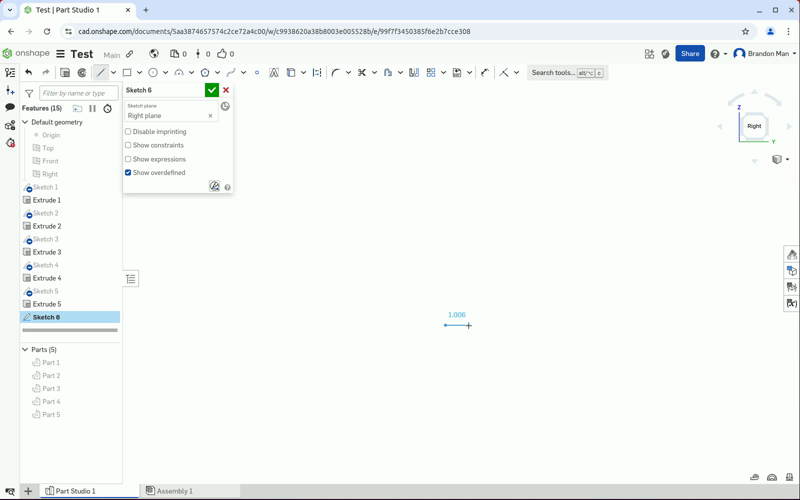
scroll(6)
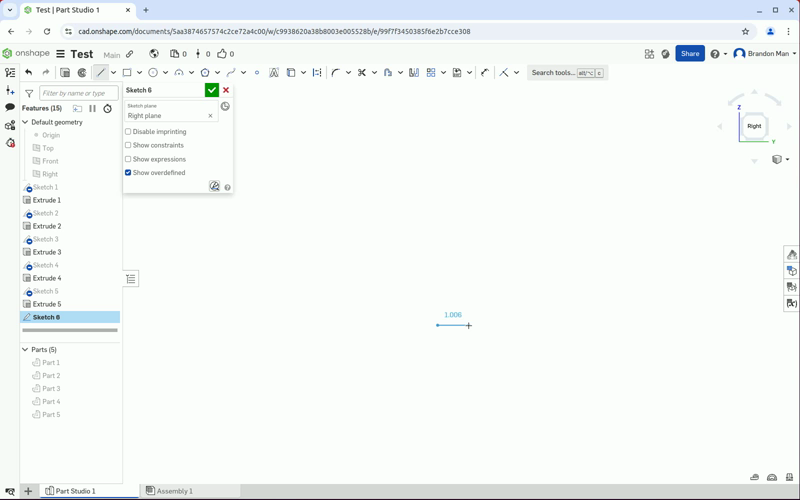
scroll(6)
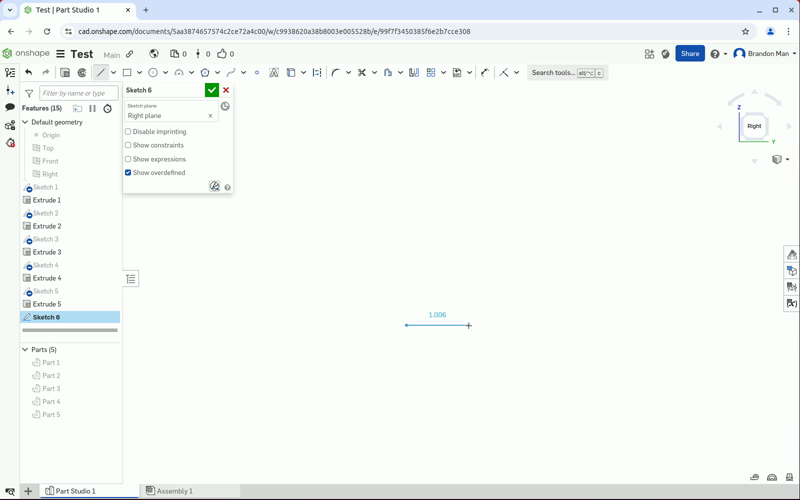
click(468, 325)
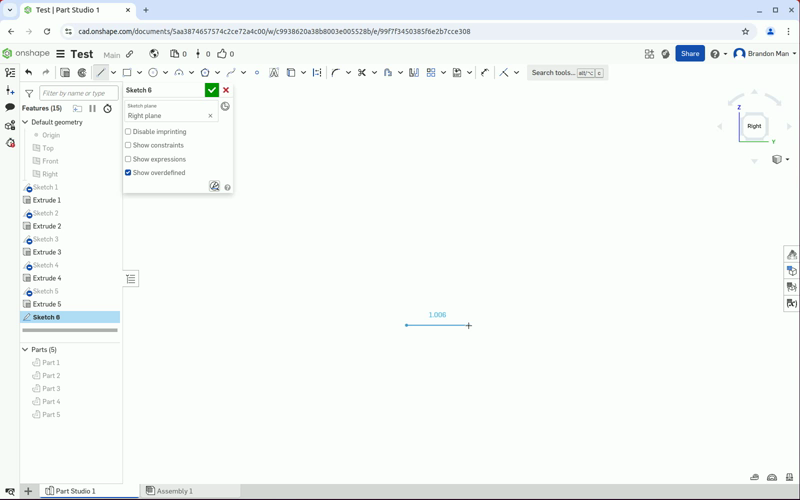
scroll(-6)
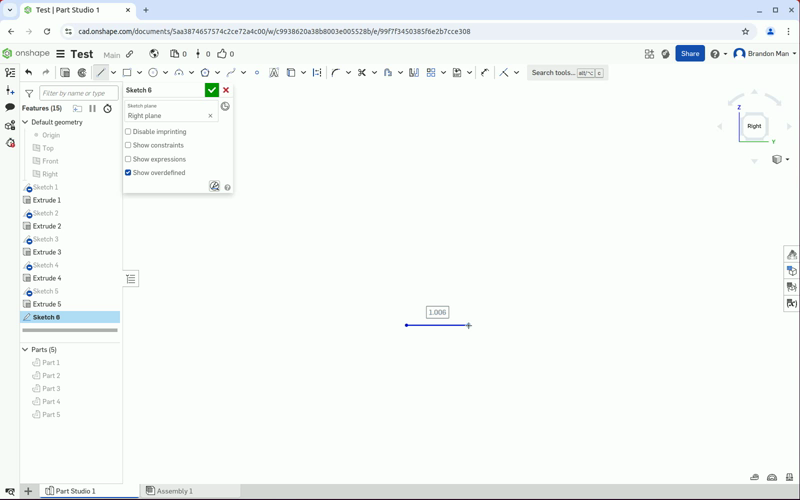
scroll(-6)
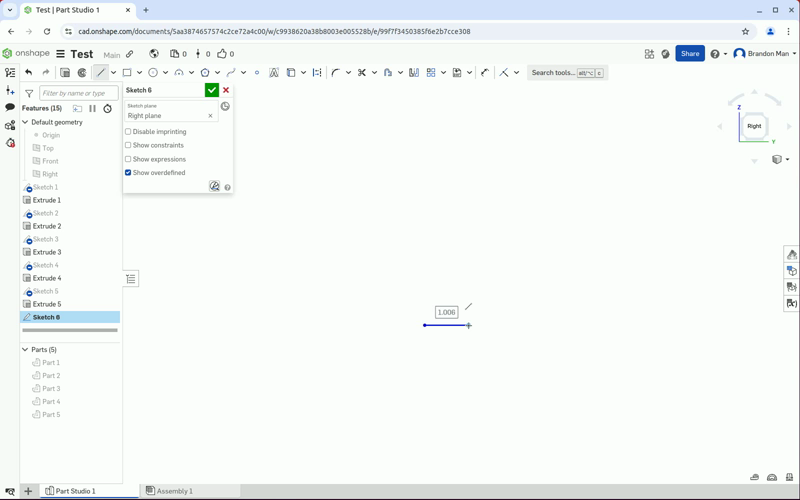
scroll(-6)
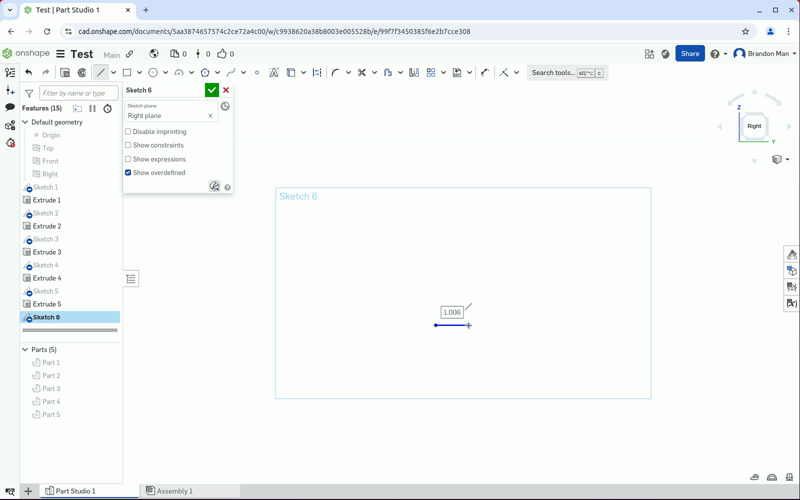
scroll(-6)
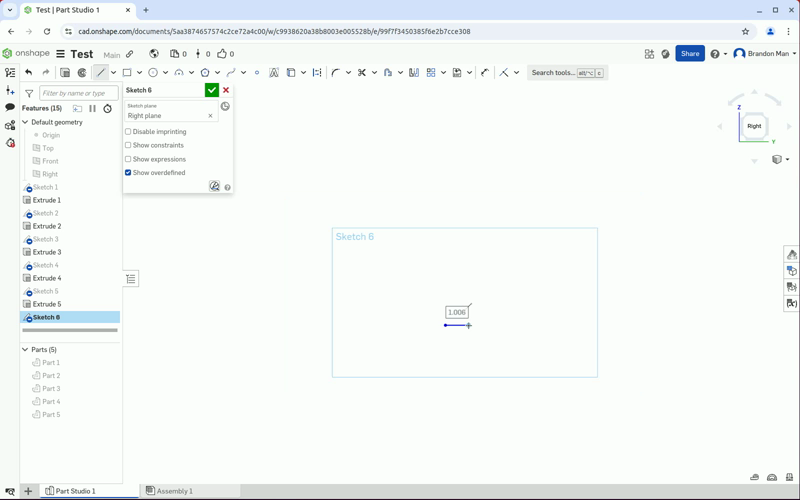
scroll(-6)
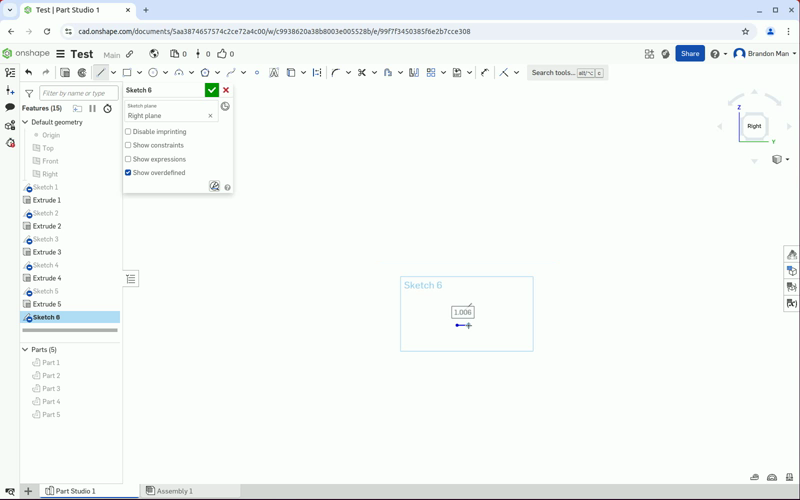
scroll(-6)
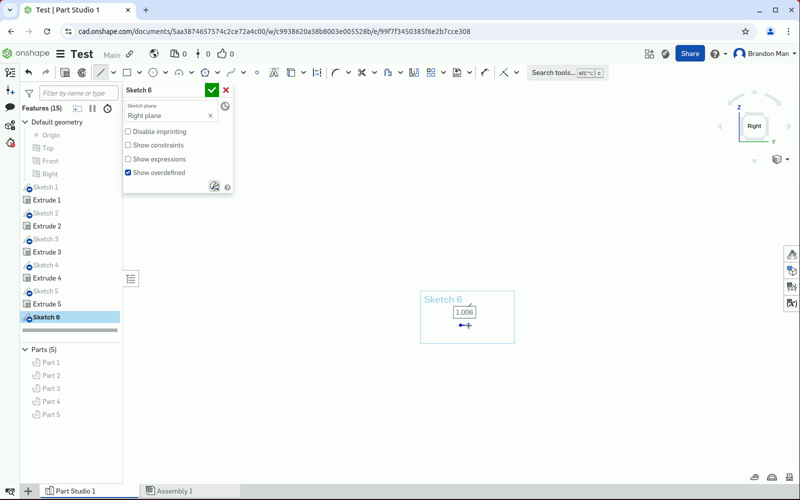
scroll(-6)
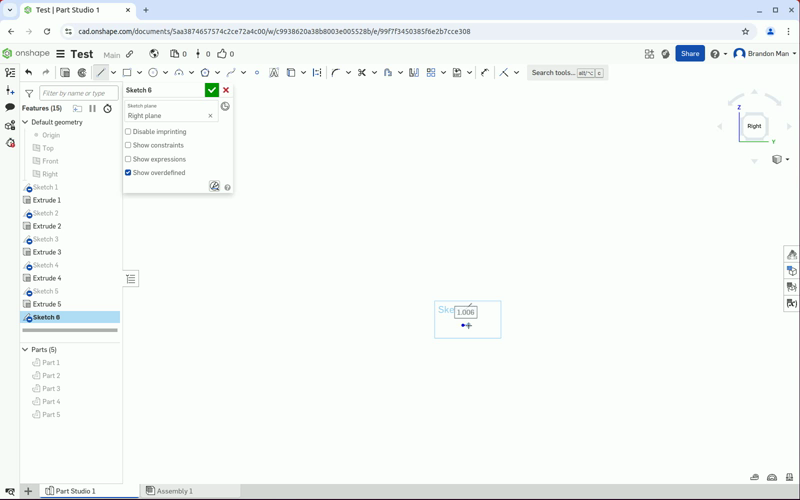
key_up(shift)
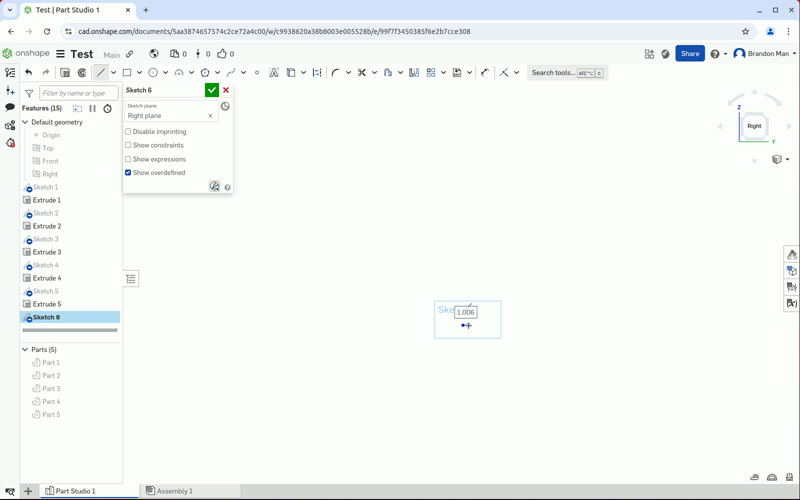
key_down(shift)
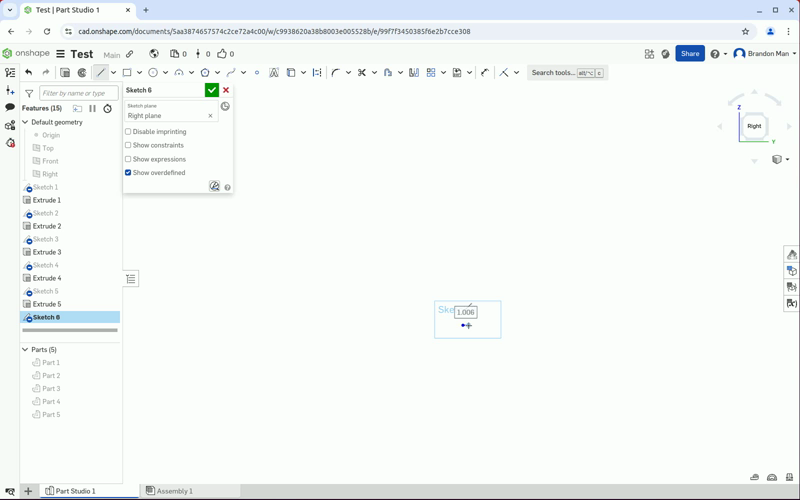
mouse_move(468, 240)
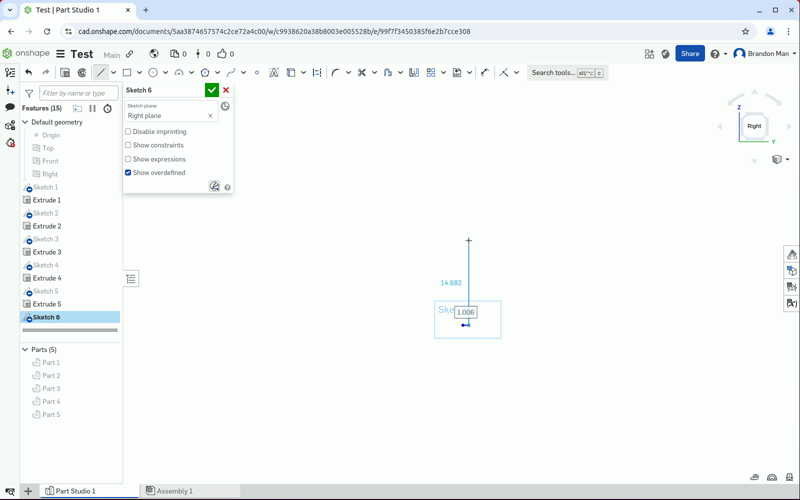
click(468, 240)
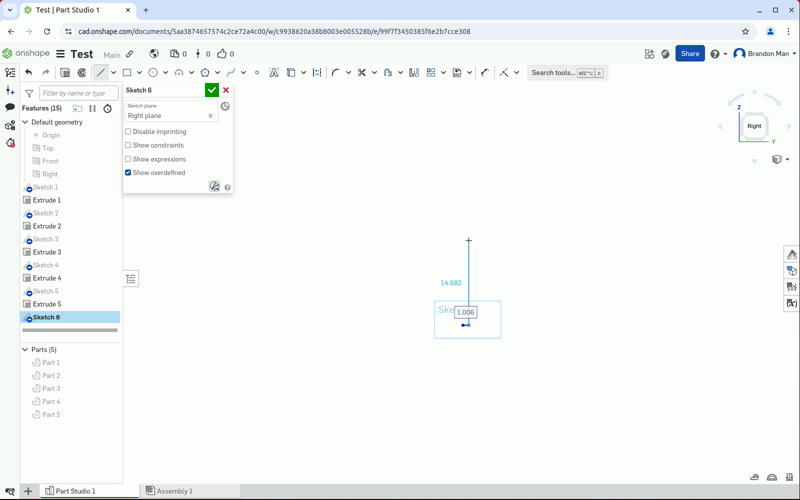
key_up(shift)
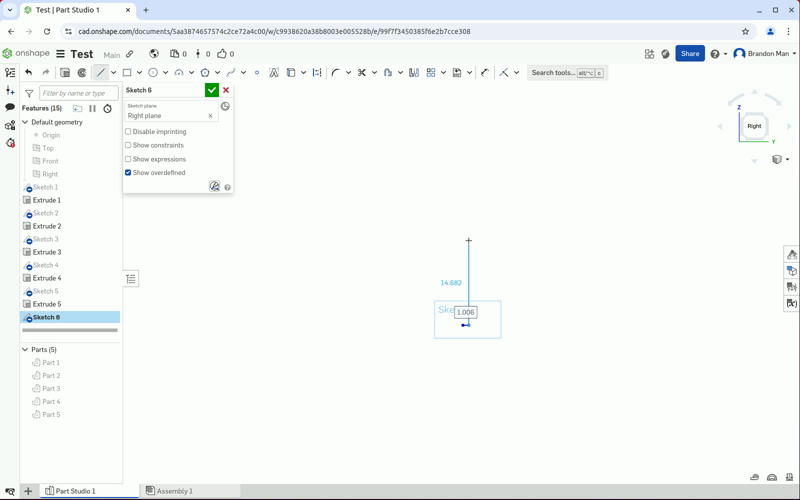
key_down(shift)
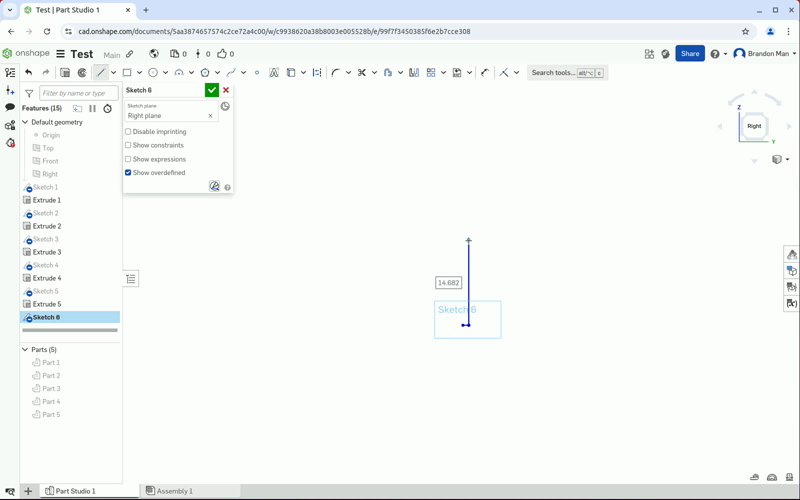
mouse_move(498, 240)
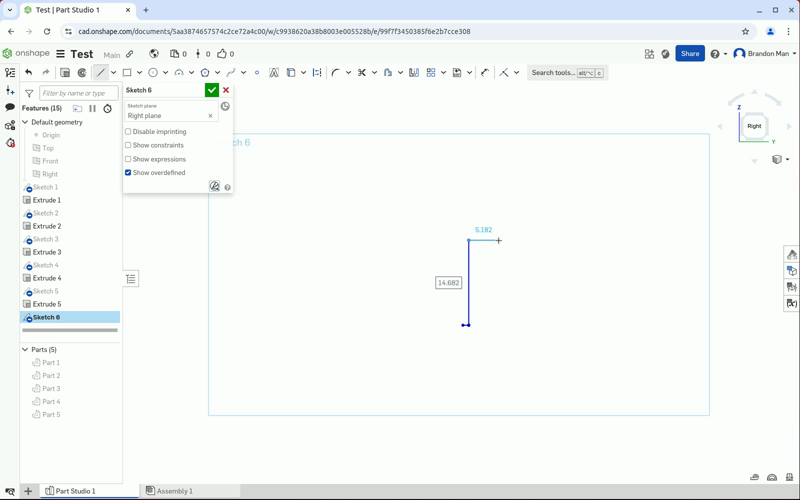
mouse_move(463, 240)
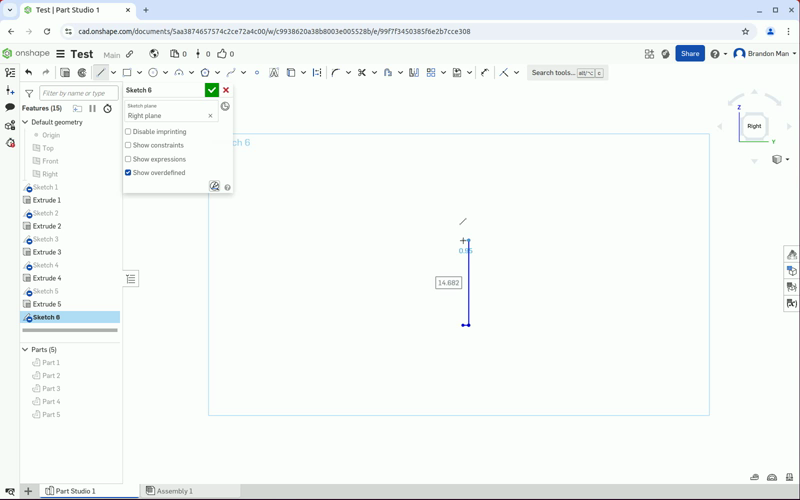
scroll(6)
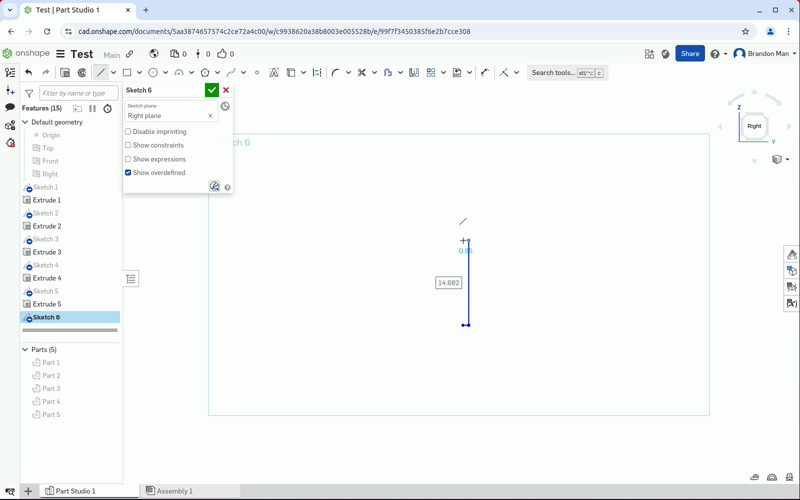
scroll(6)
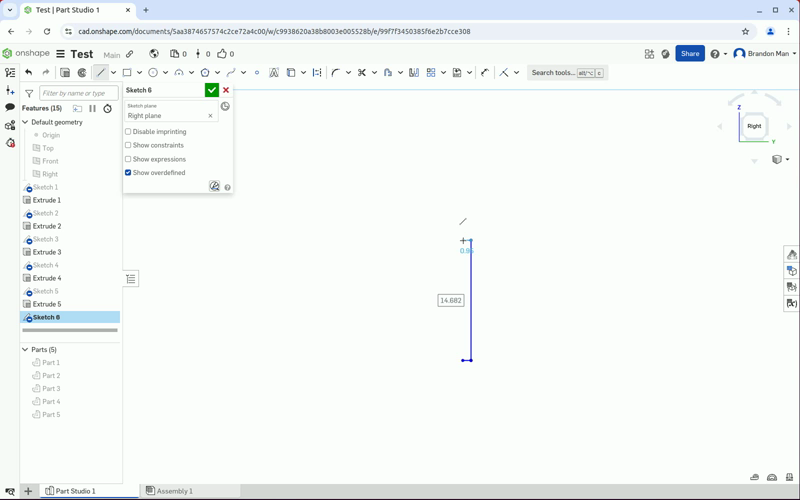
scroll(6)
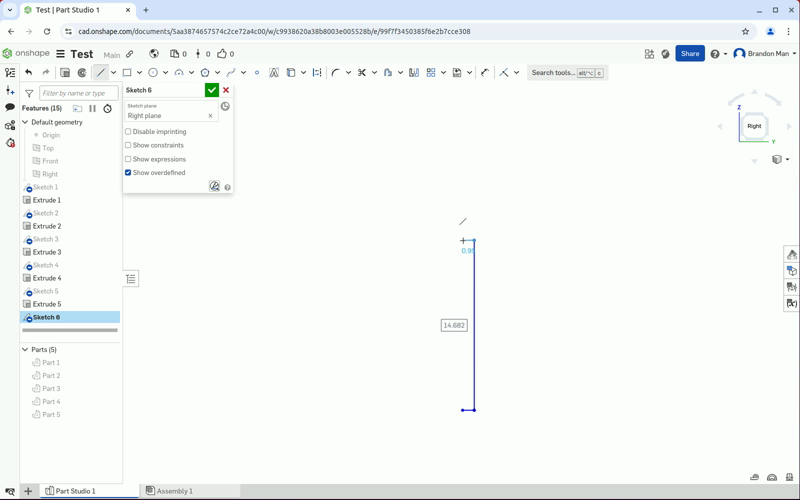
scroll(6)
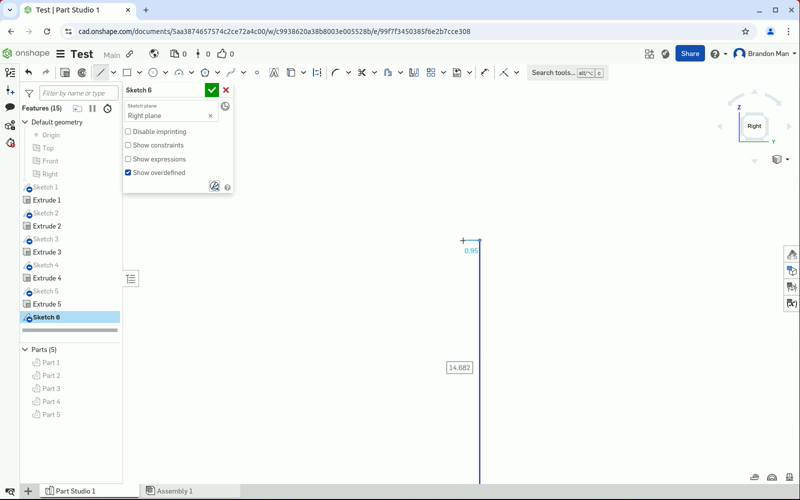
scroll(6)
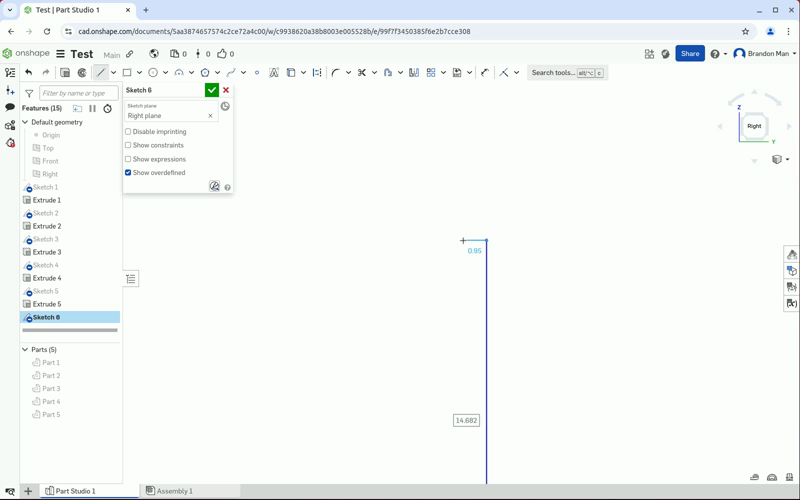
scroll(6)
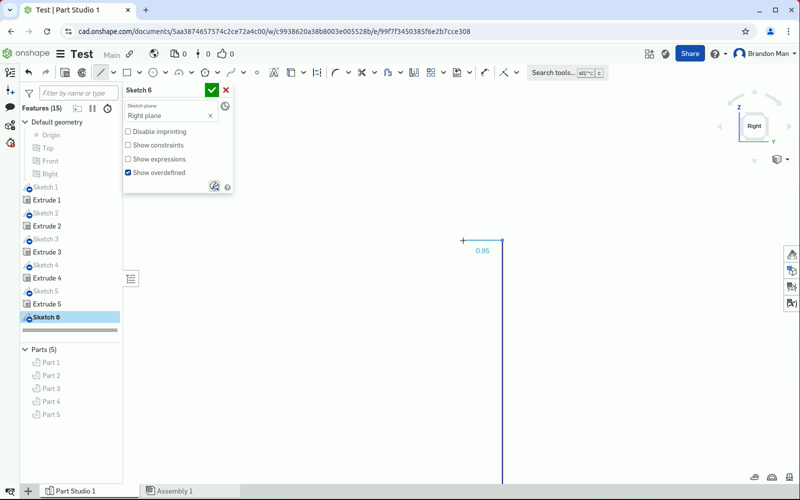
scroll(6)
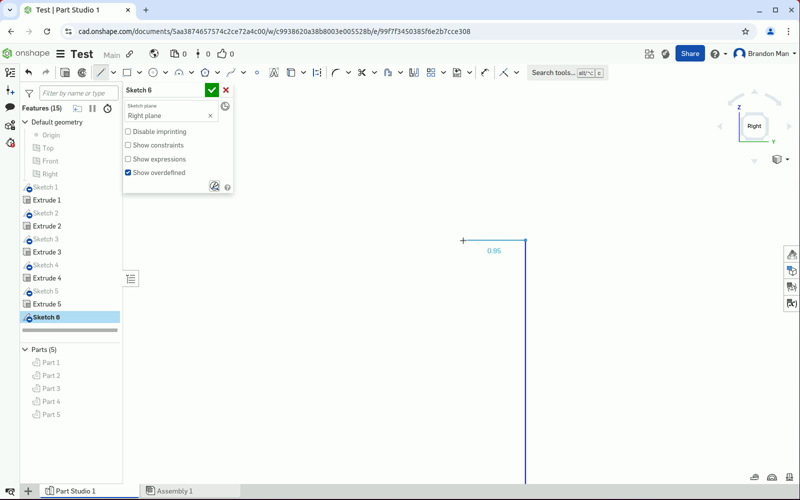
click(463, 240)
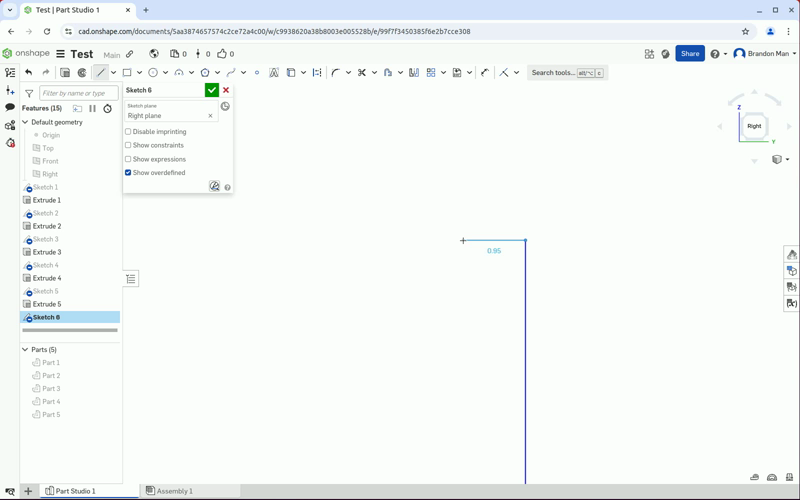
scroll(-6)
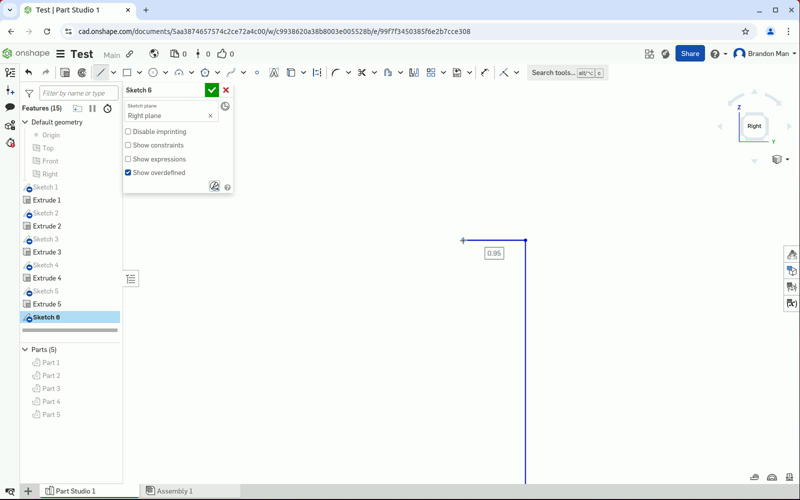
scroll(-6)
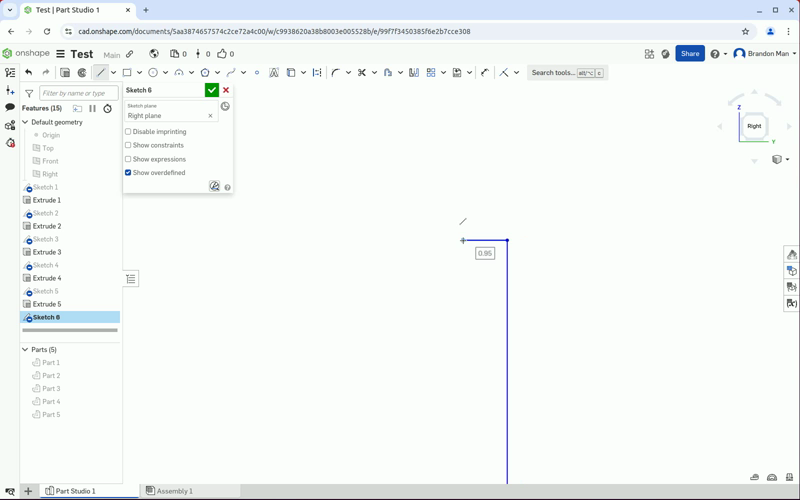
scroll(-6)
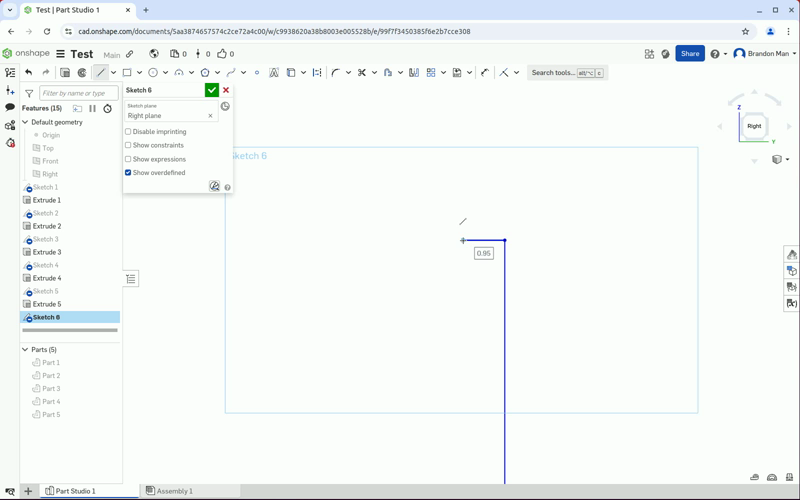
scroll(-6)
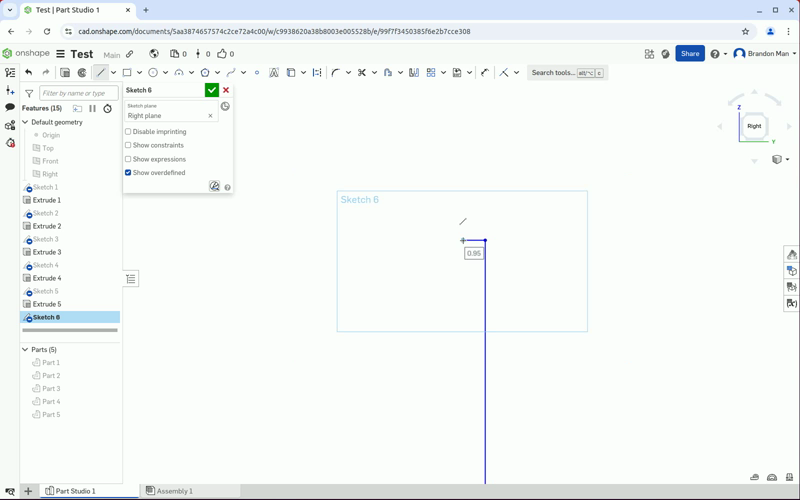
scroll(-6)
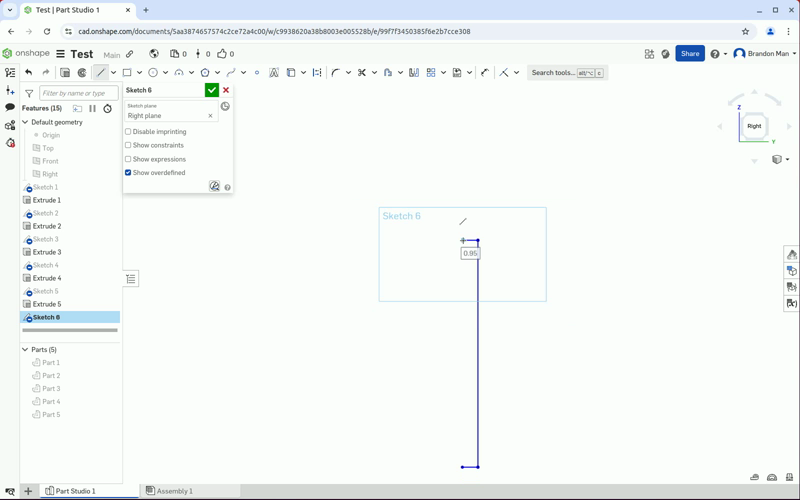
scroll(-6)
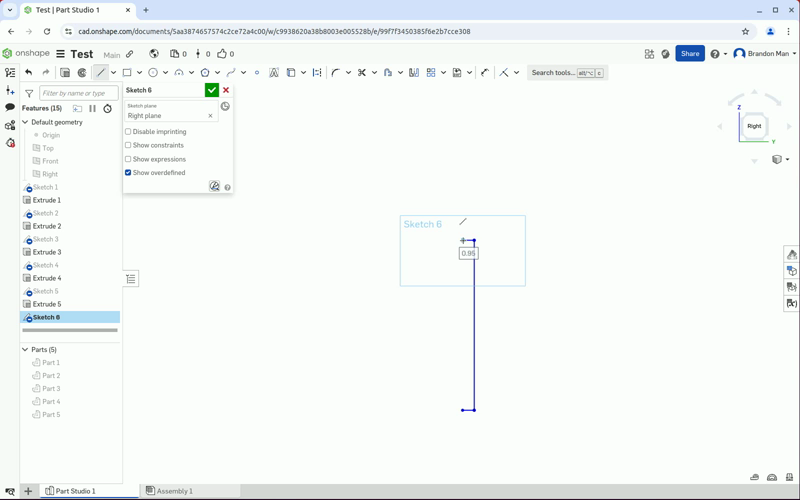
scroll(-6)
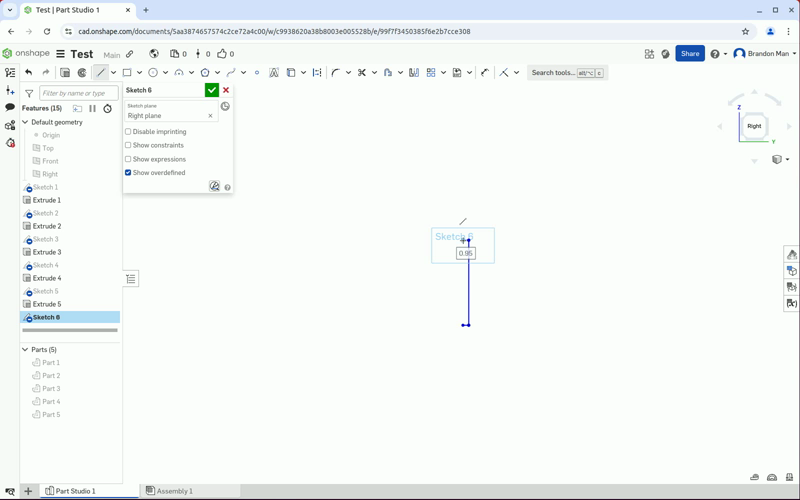
key_up(shift)
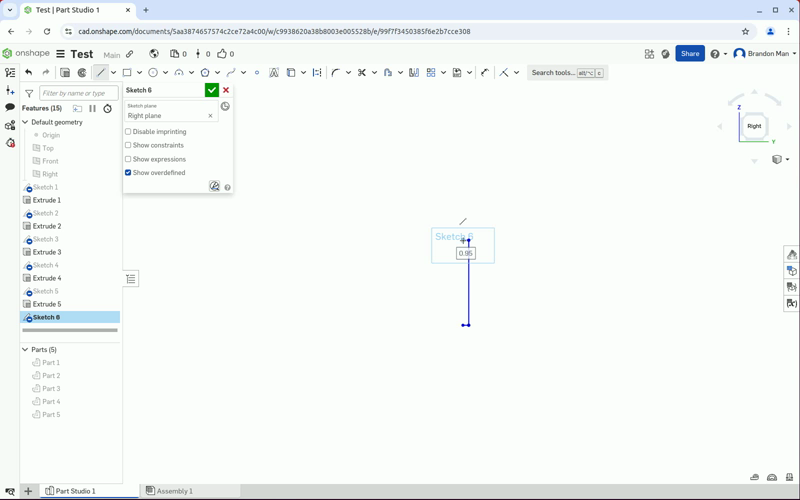
key_down(shift)
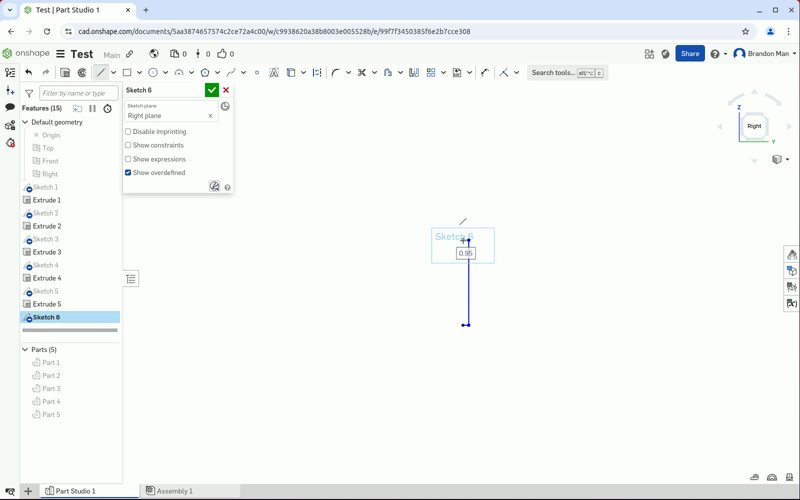
mouse_move(463, 325)
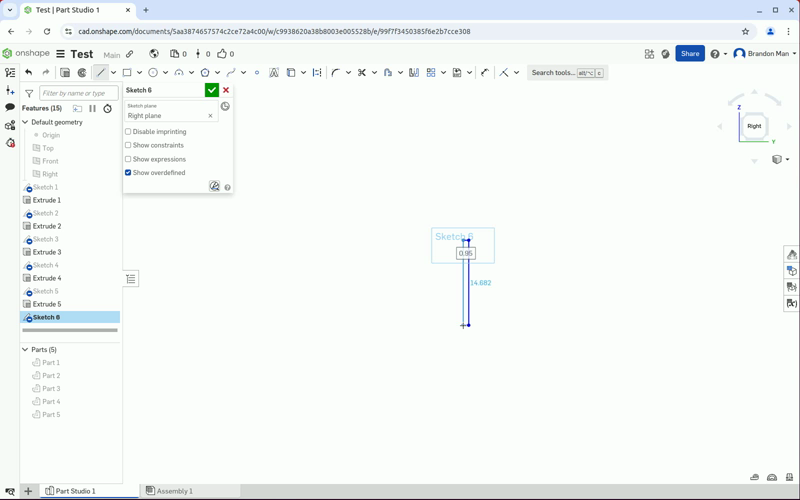
key_up(shift)
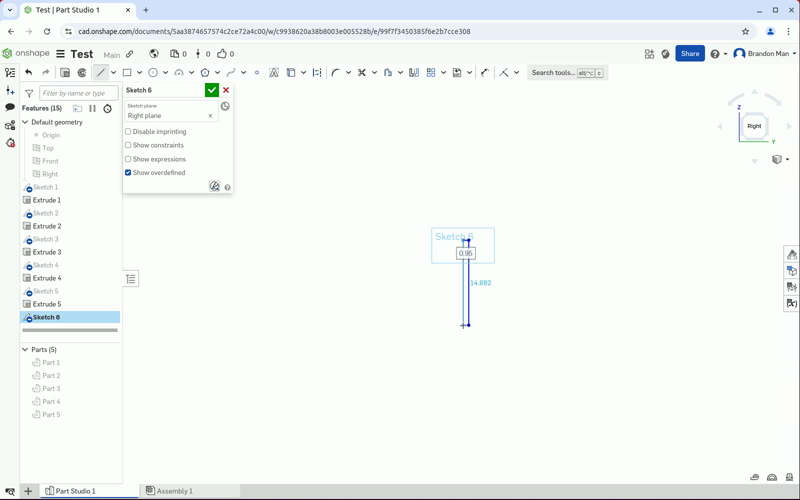
click(463, 325)
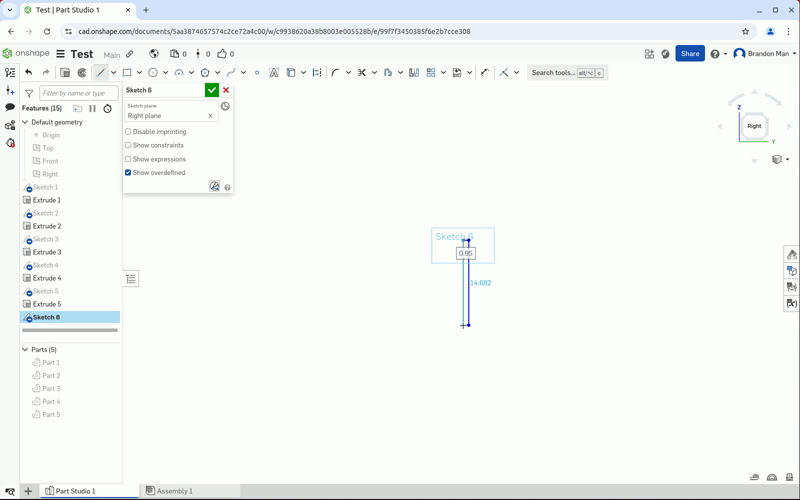
key(esc)
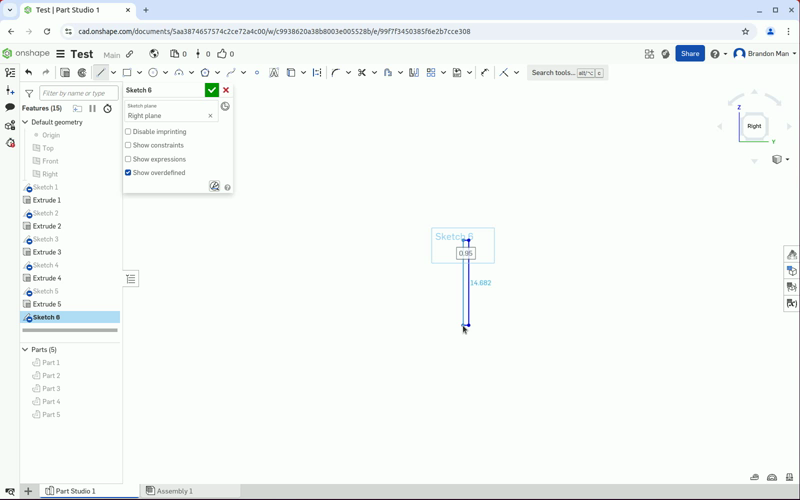
mouse_move(464, 323)
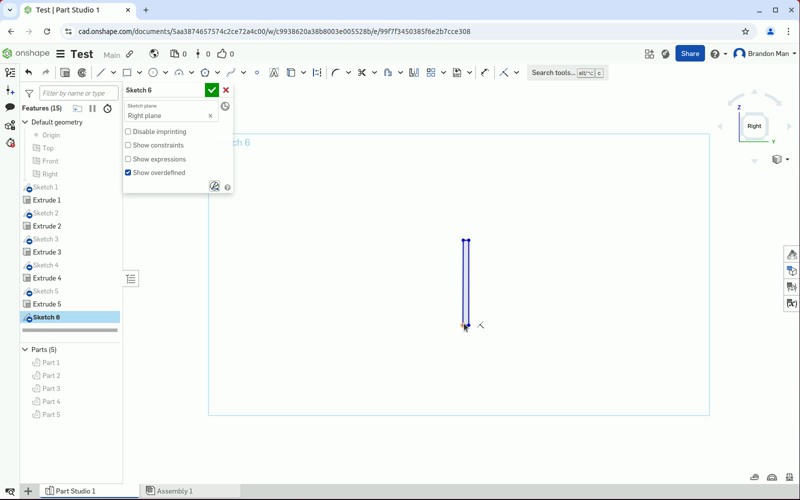
scroll(6)
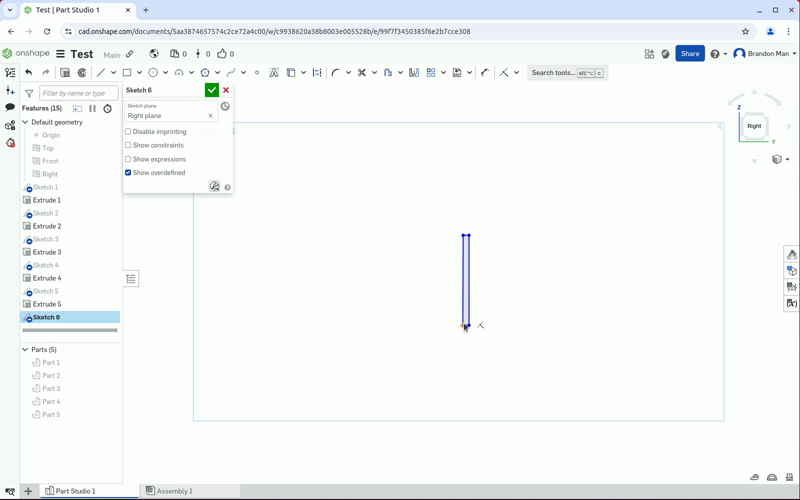
scroll(6)
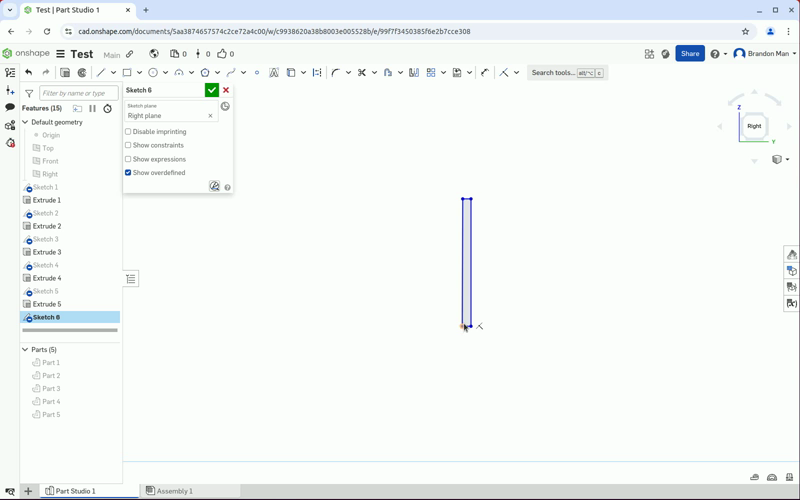
scroll(6)
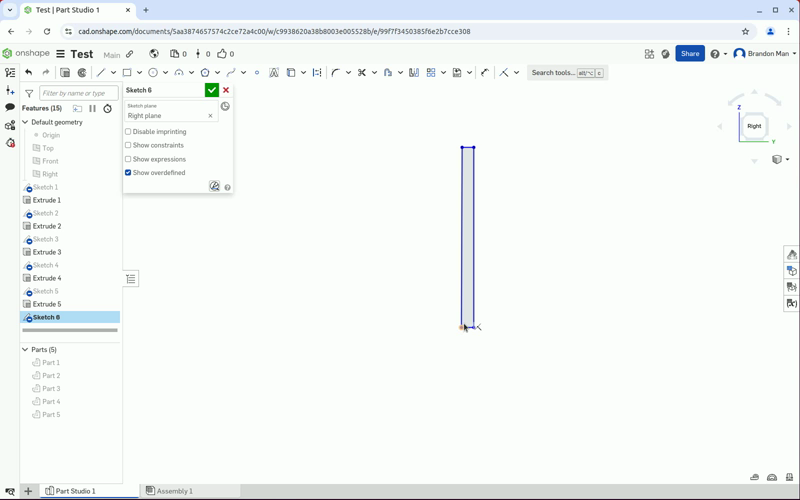
scroll(6)
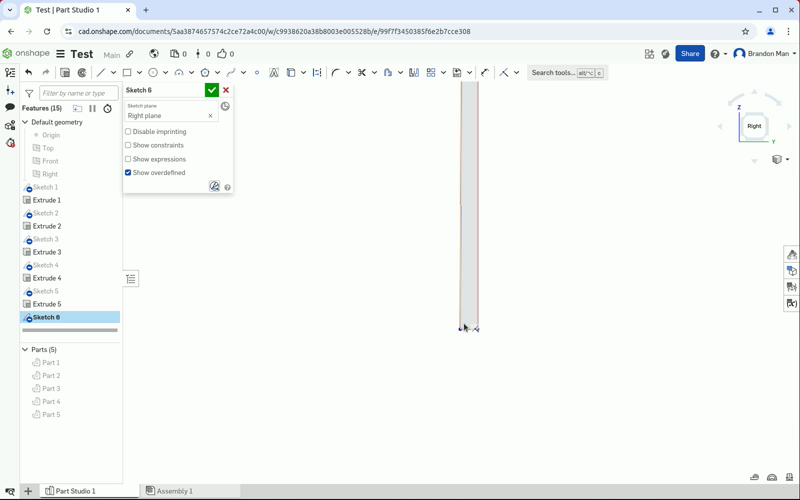
scroll(6)
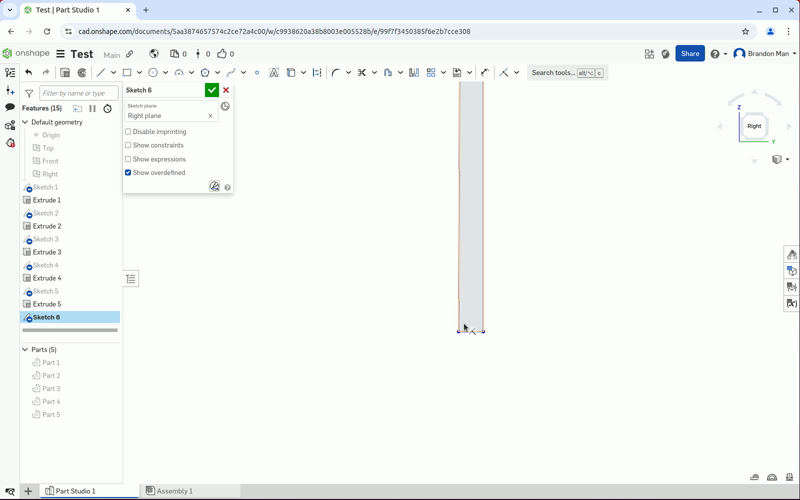
scroll(6)
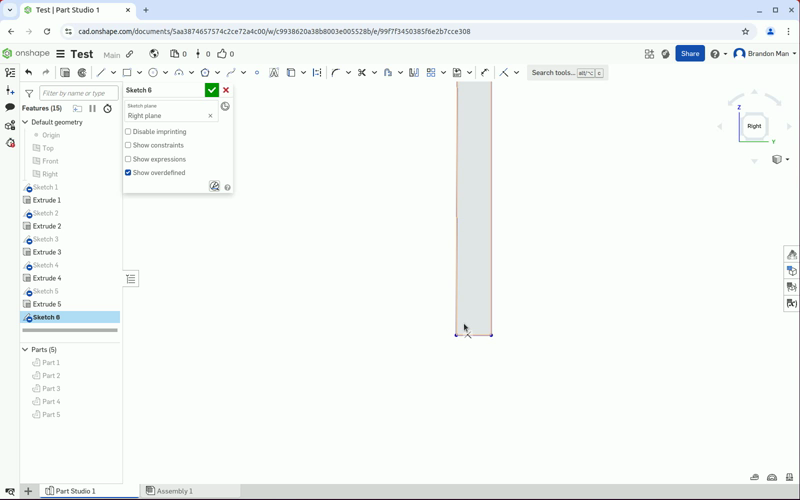
scroll(6)
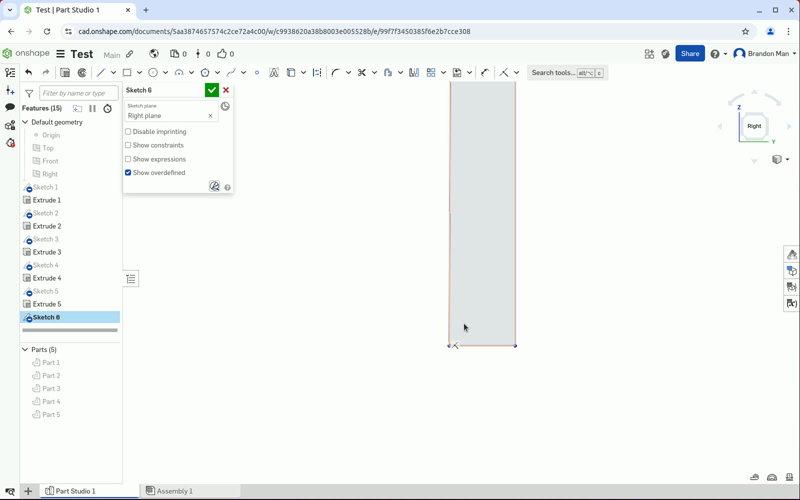
click(464, 323)
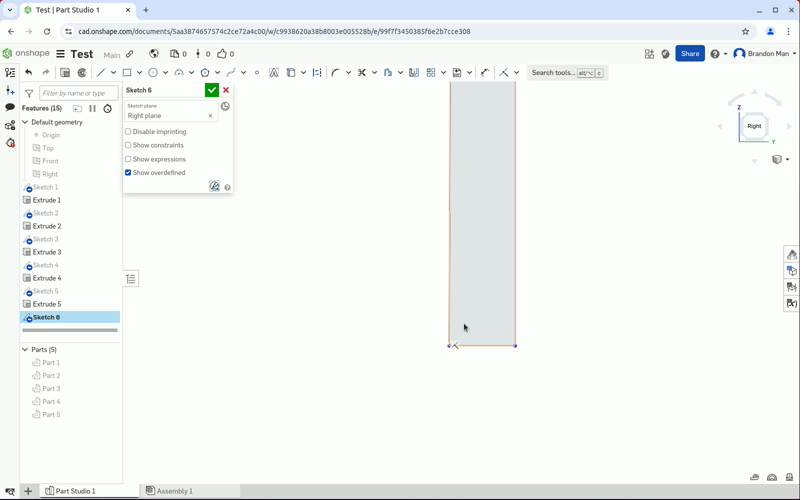
scroll(-6)
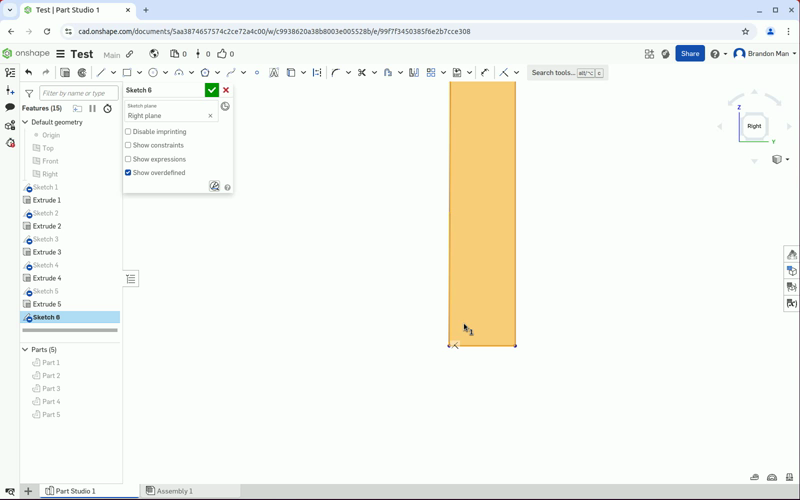
scroll(-6)
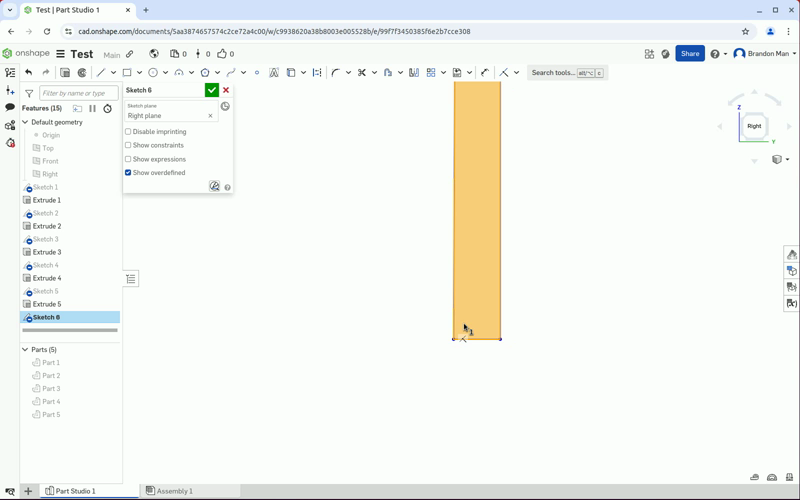
scroll(-6)
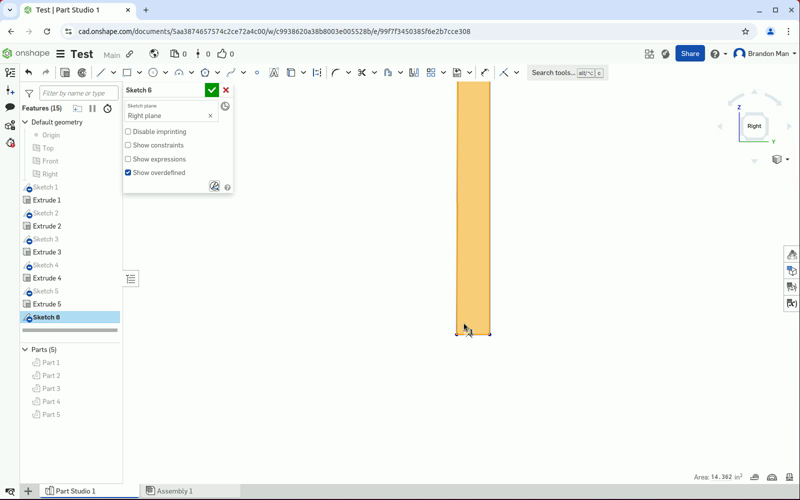
scroll(-6)
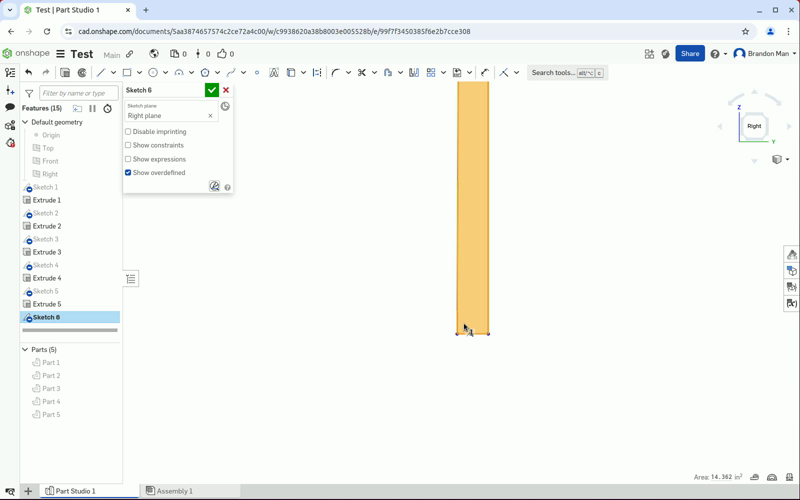
scroll(-6)
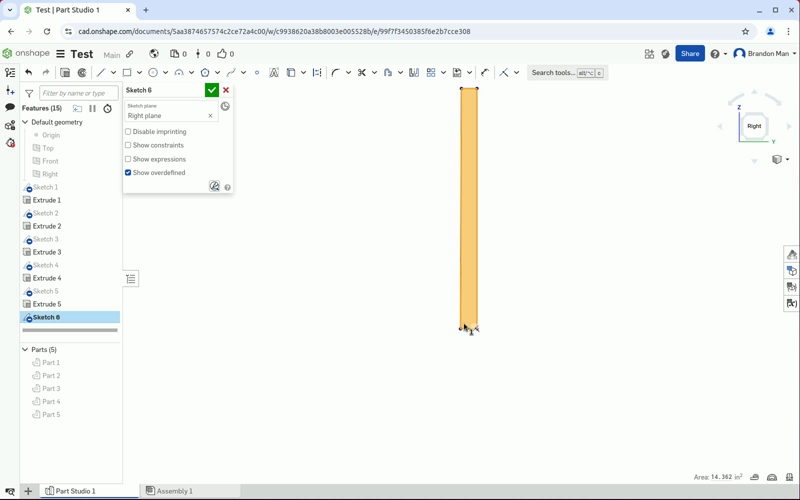
scroll(-6)
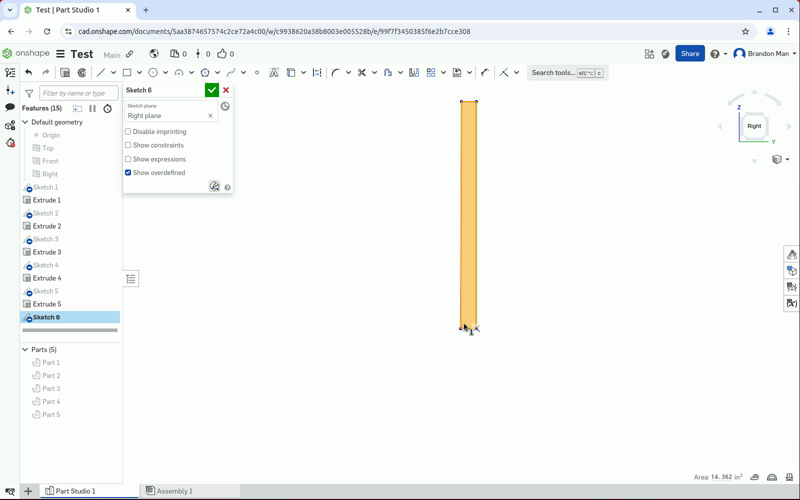
scroll(-6)
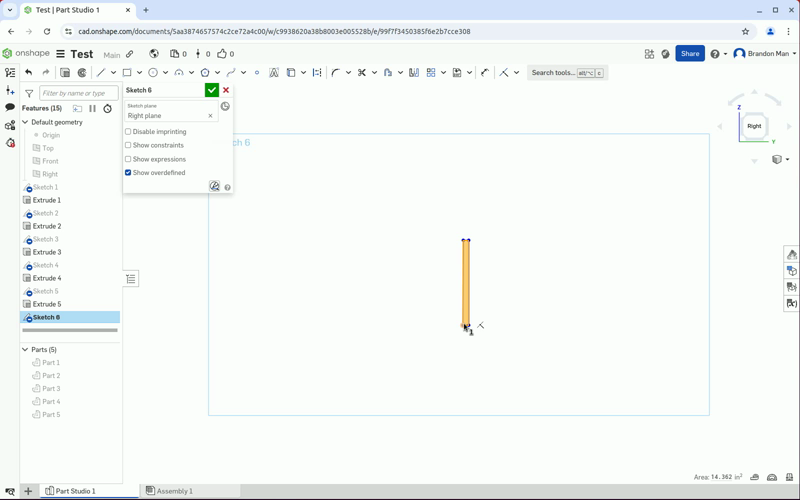
mouse_move(73, 352)
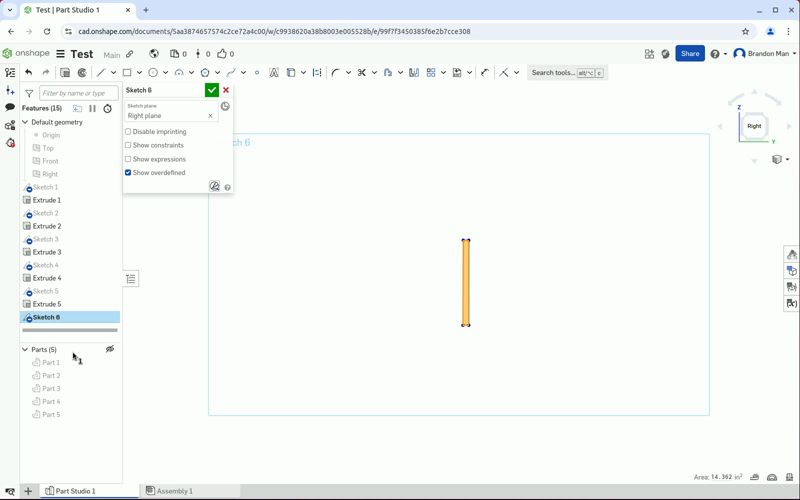
key(shift+y)
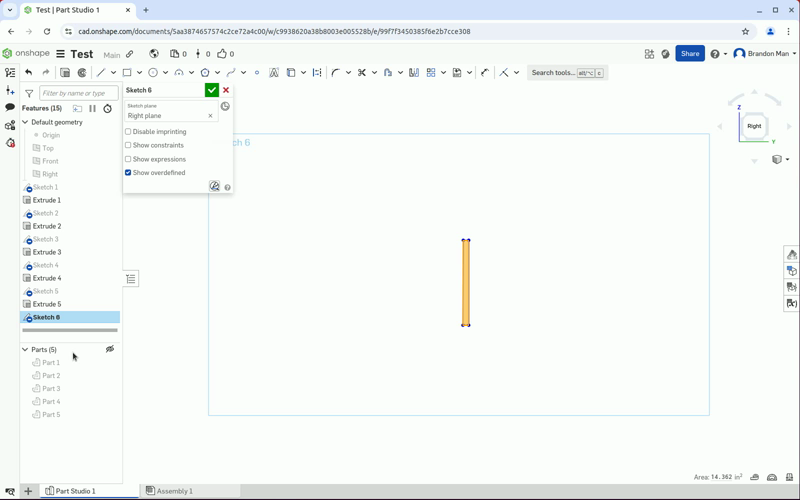
key(shift+e)
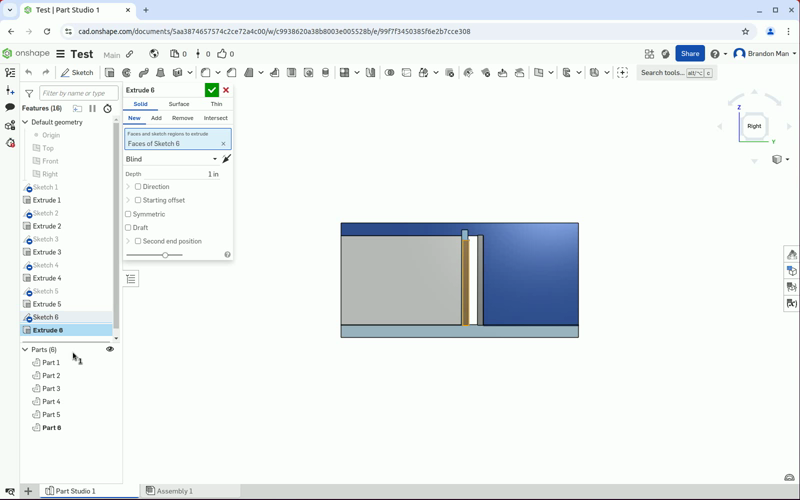
mouse_move(143, 106)
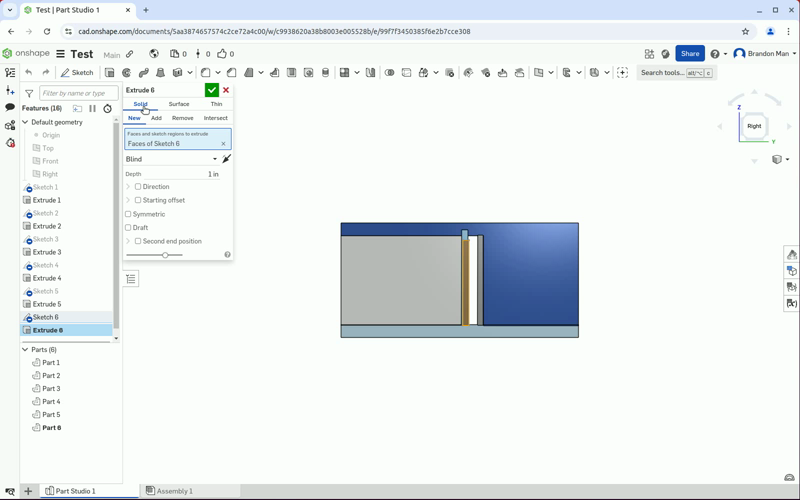
click(143, 106)
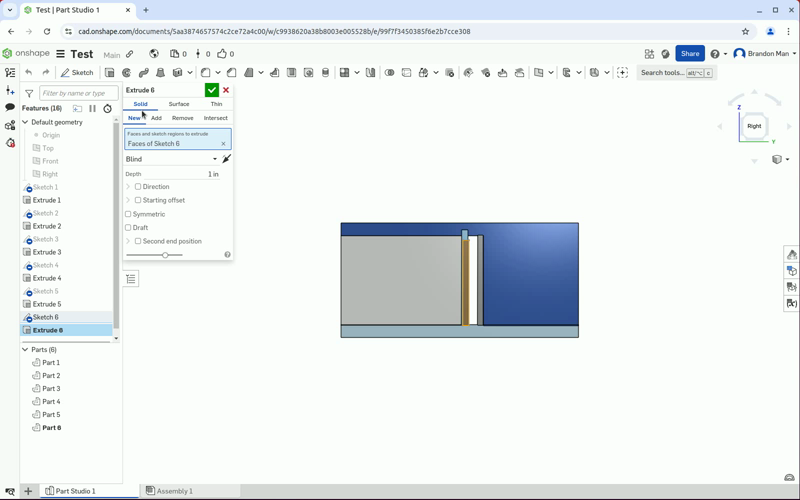
mouse_move(137, 120)
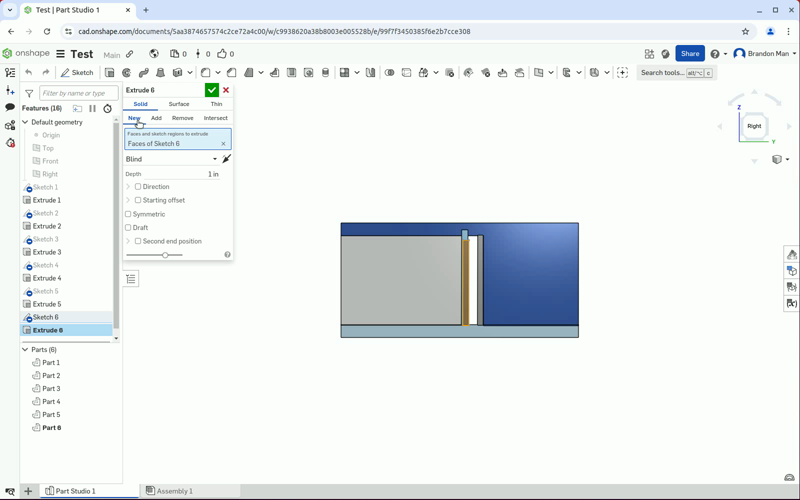
click(137, 120)
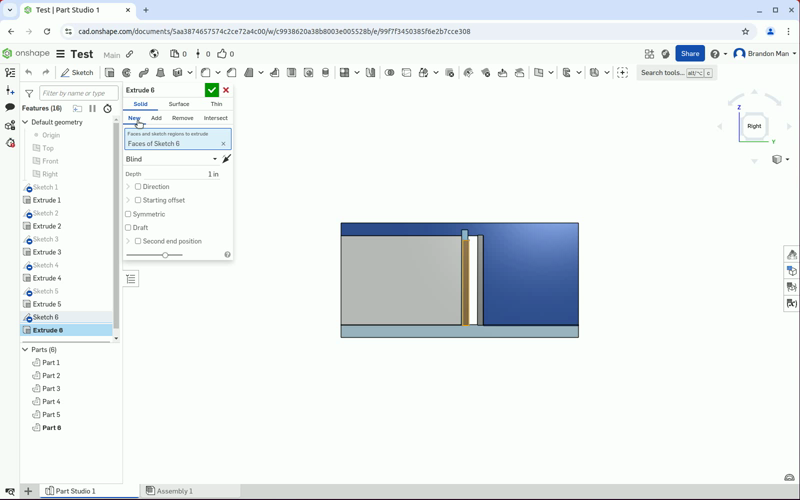
key(tab, 4)
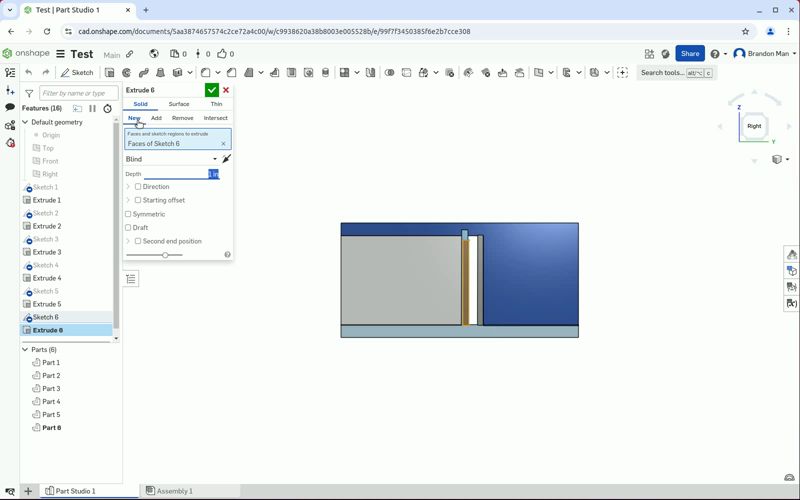
text(-1.685)
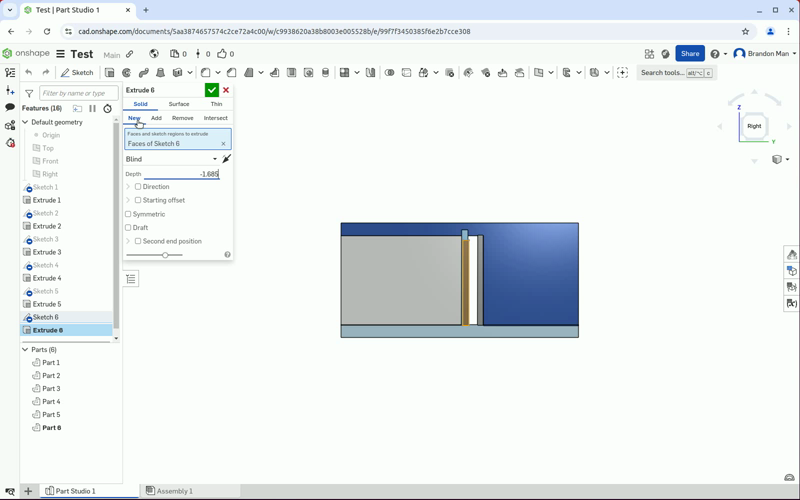
key(enter)
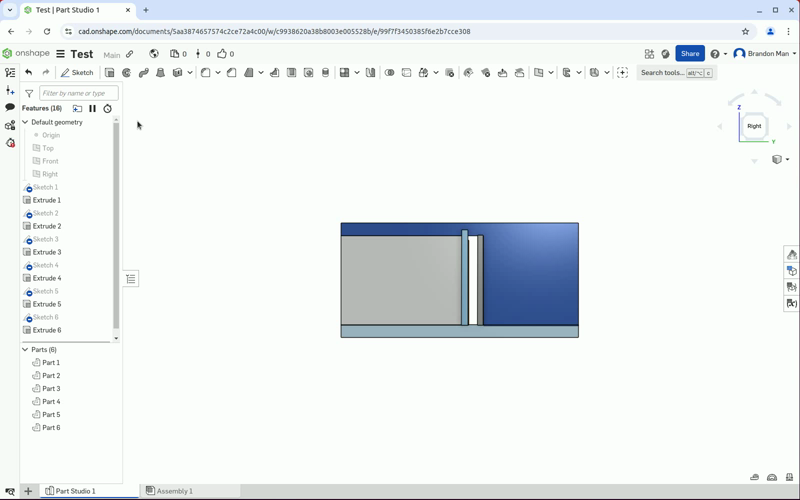
key(shift+h)
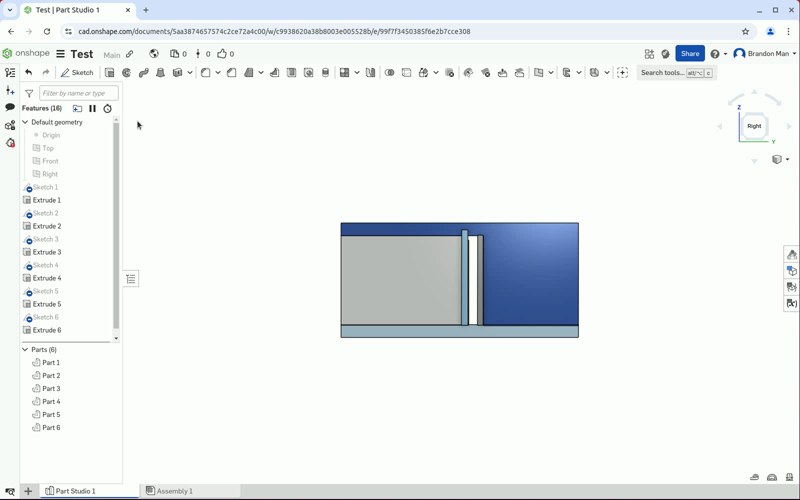
key(shift+h)
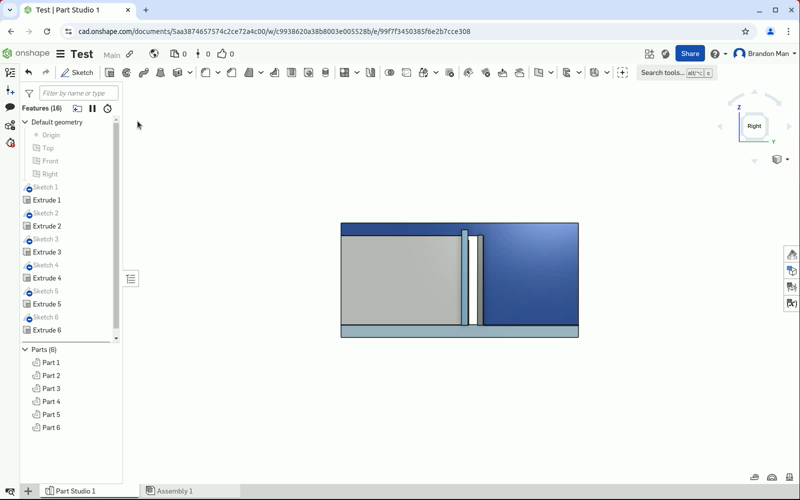
mouse_move(69, 189)
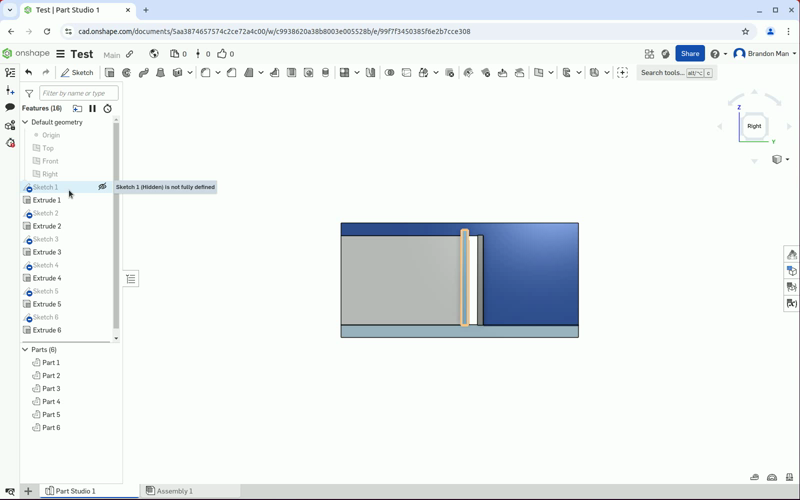
click(69, 189)
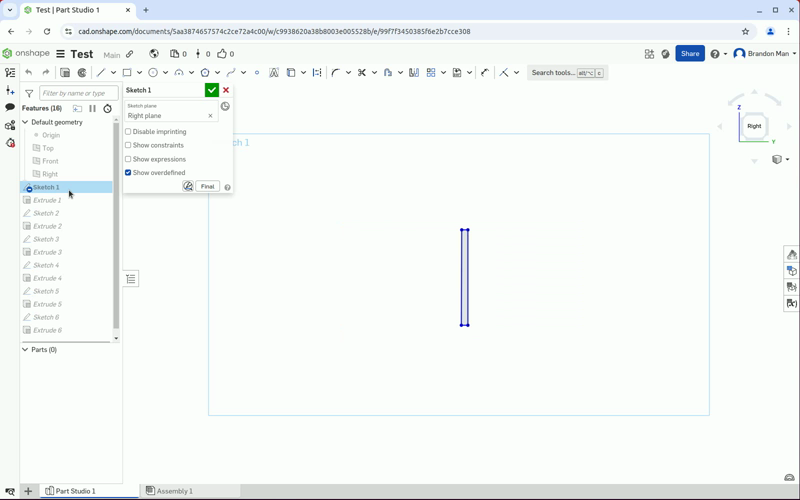
mouse_move(229, 92)
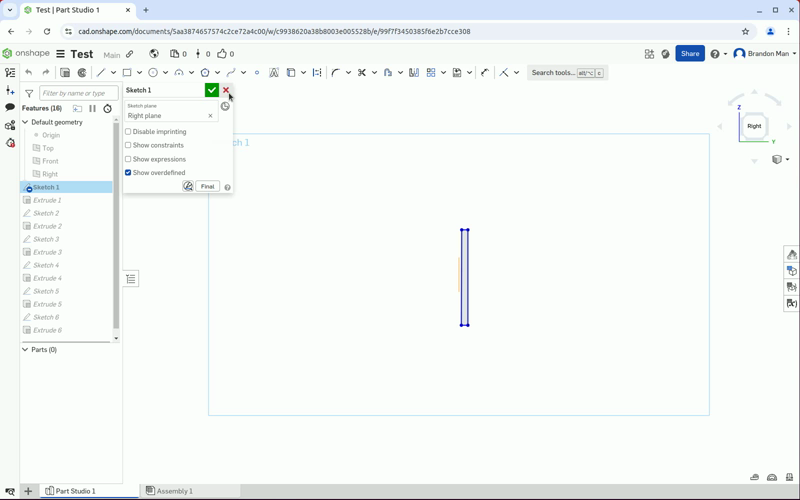
click(229, 92)
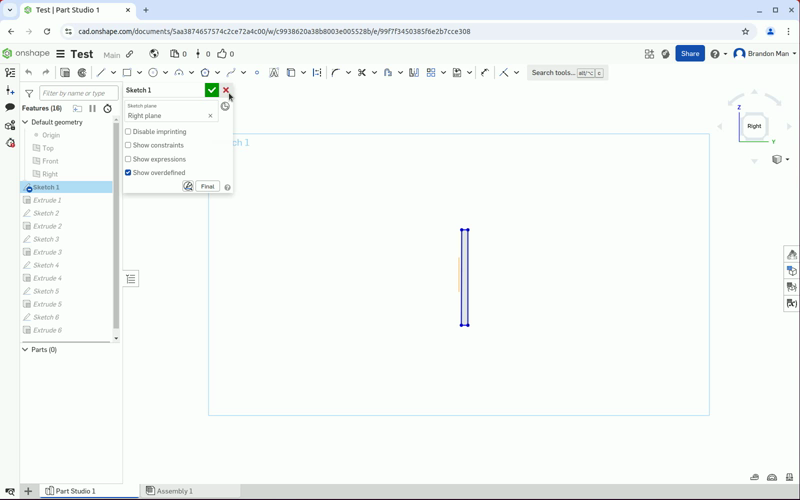
key(shift+s)
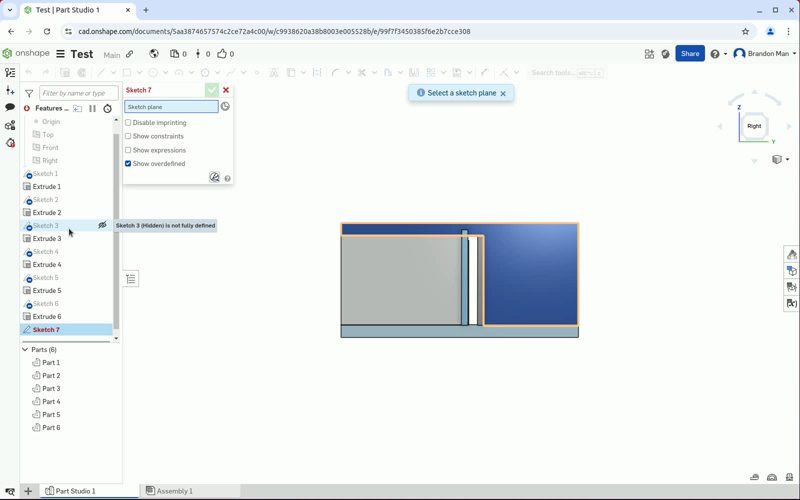
scroll(3)
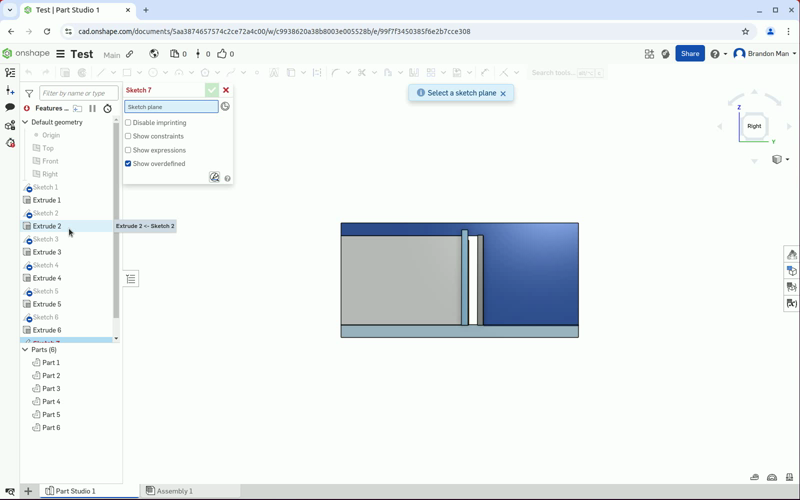
mouse_move(69, 176)
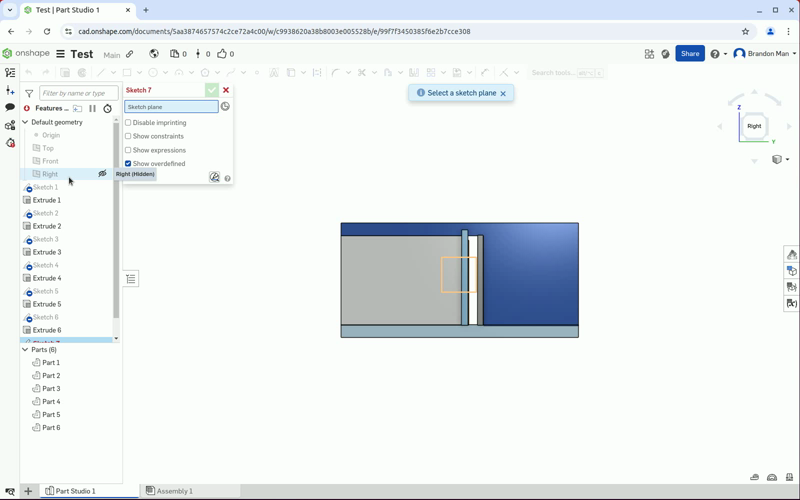
click(69, 176)
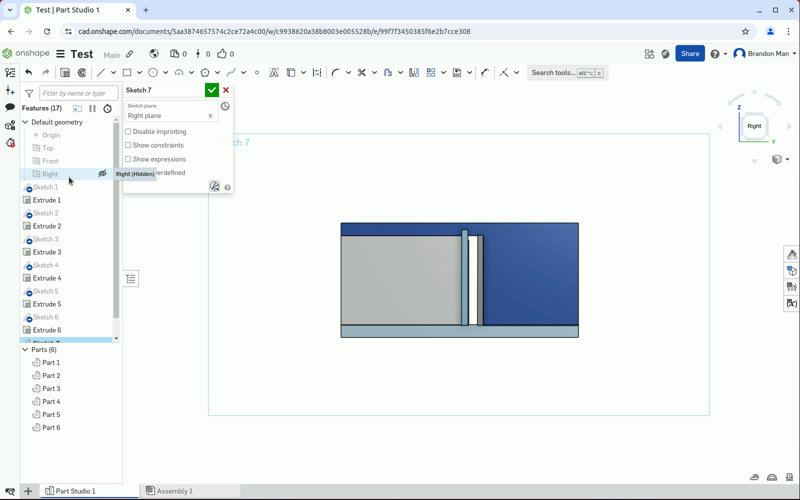
mouse_move(73, 352)
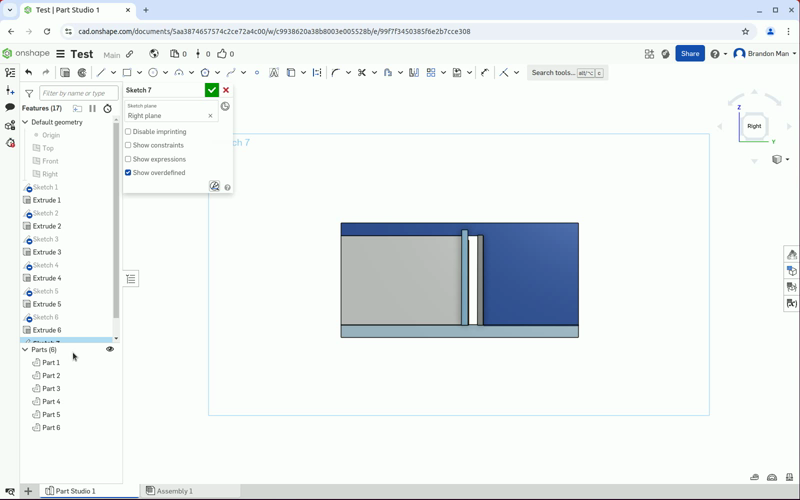
key(y)
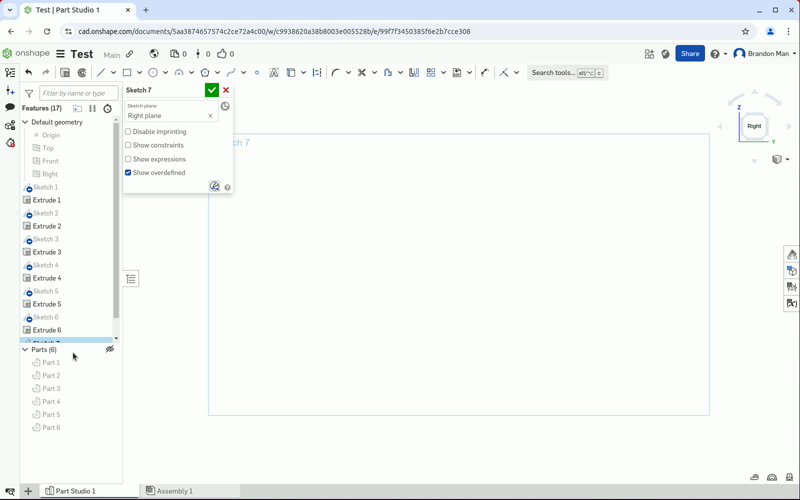
key(l)
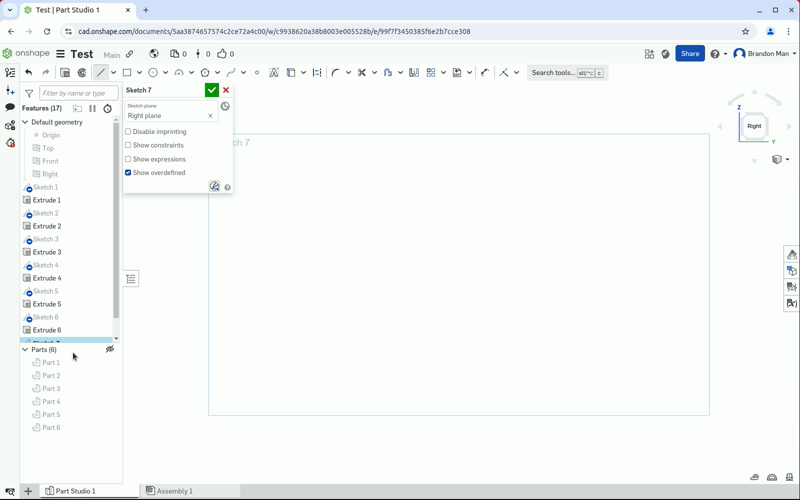
key_down(shift)
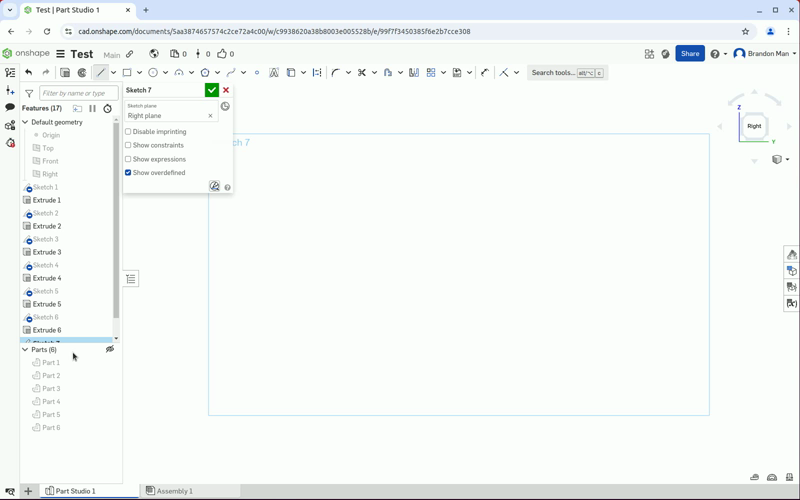
mouse_move(468, 325)
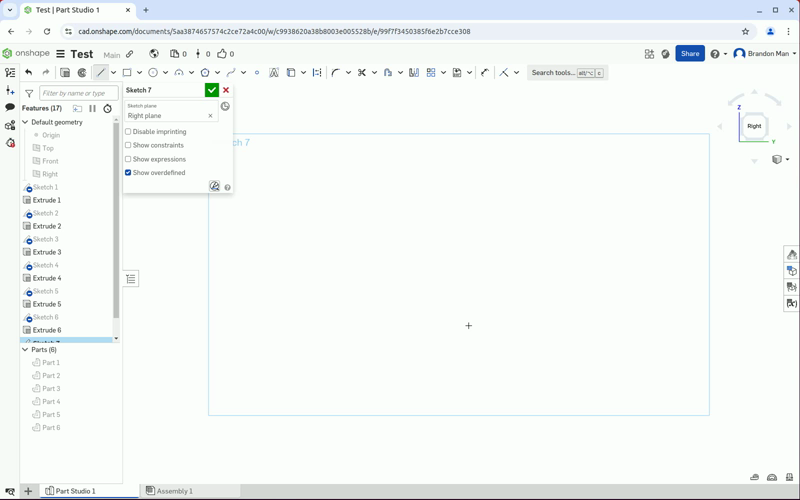
click(468, 325)
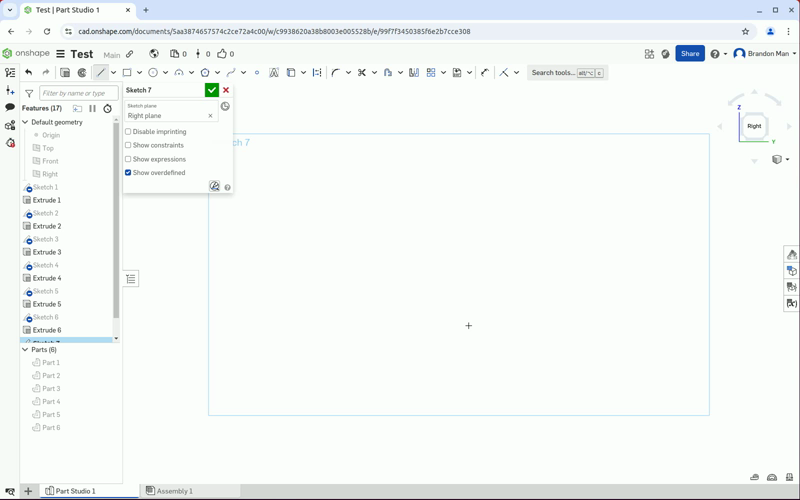
key_up(shift)
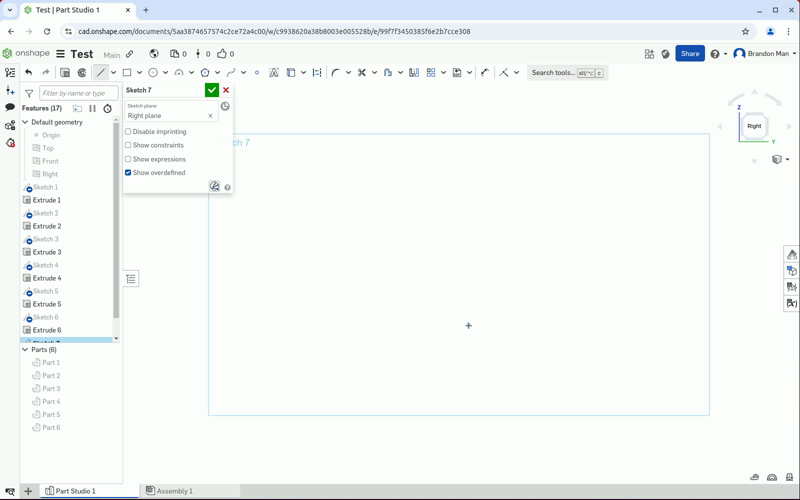
key_down(shift)
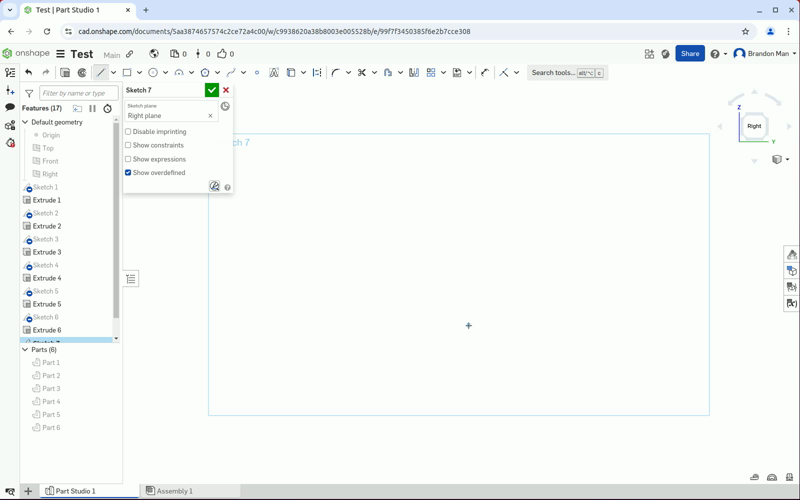
mouse_move(498, 325)
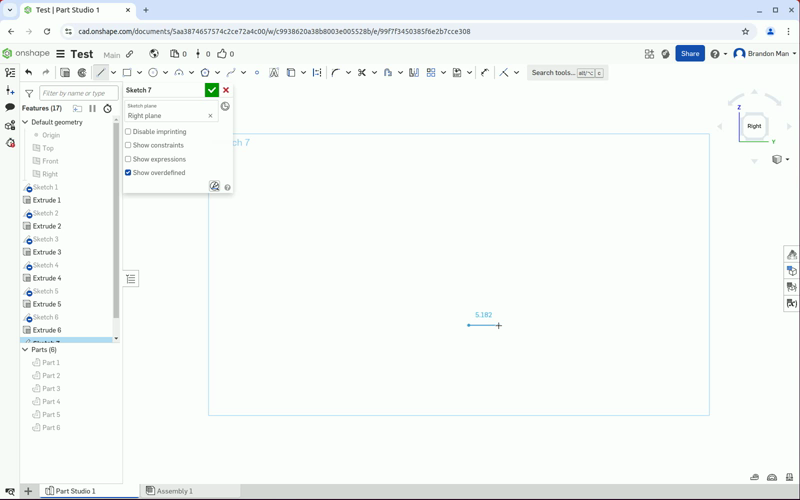
mouse_move(477, 325)
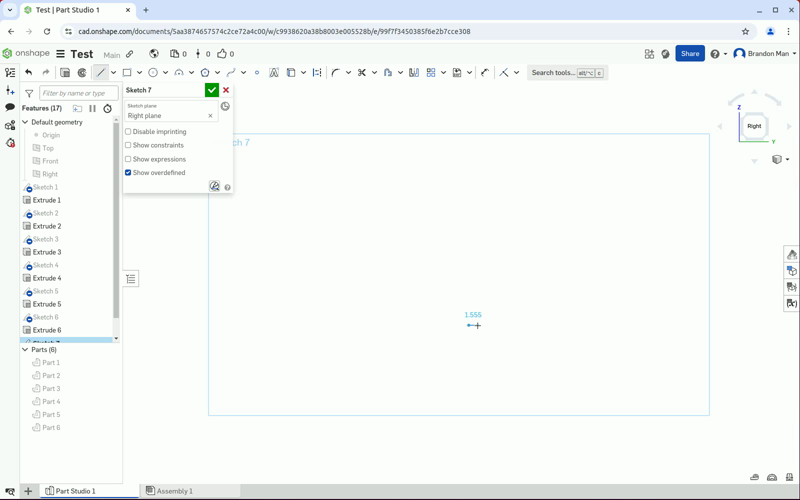
click(477, 325)
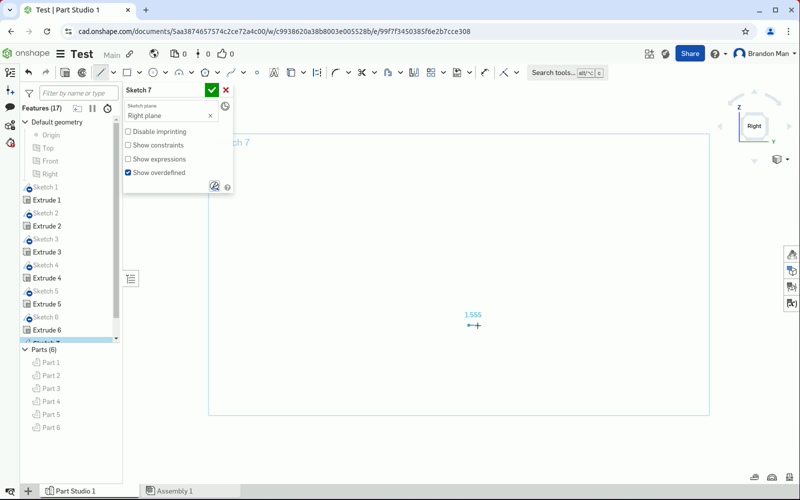
key_up(shift)
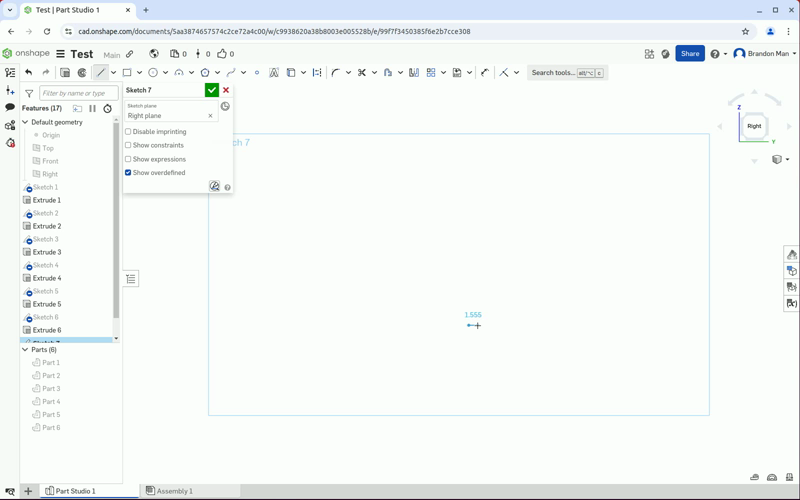
key_down(shift)
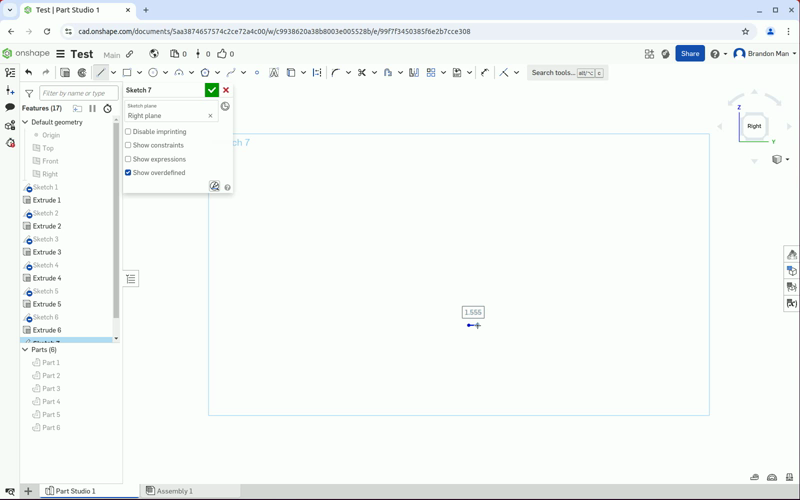
mouse_move(477, 240)
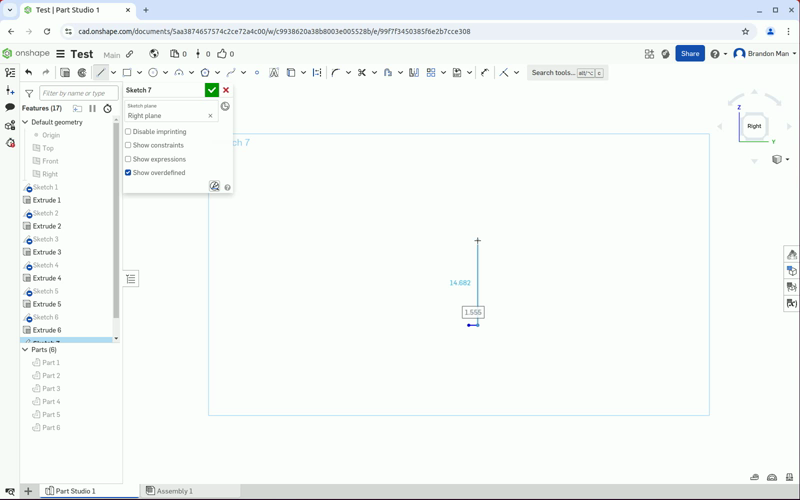
click(477, 240)
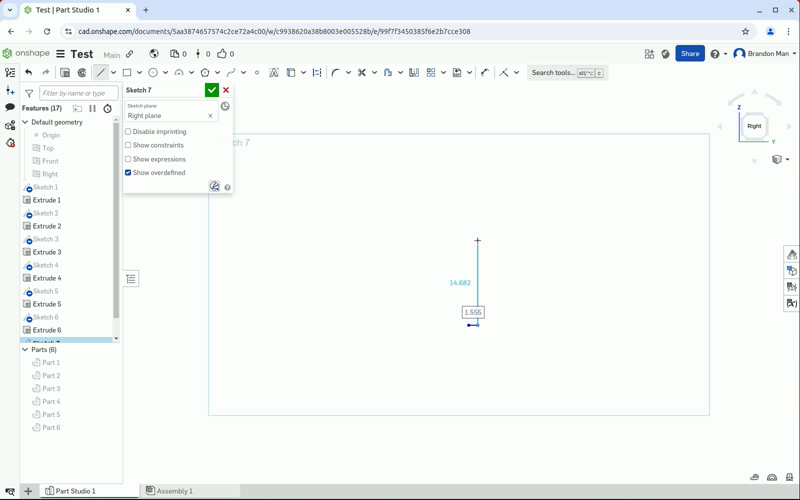
key_up(shift)
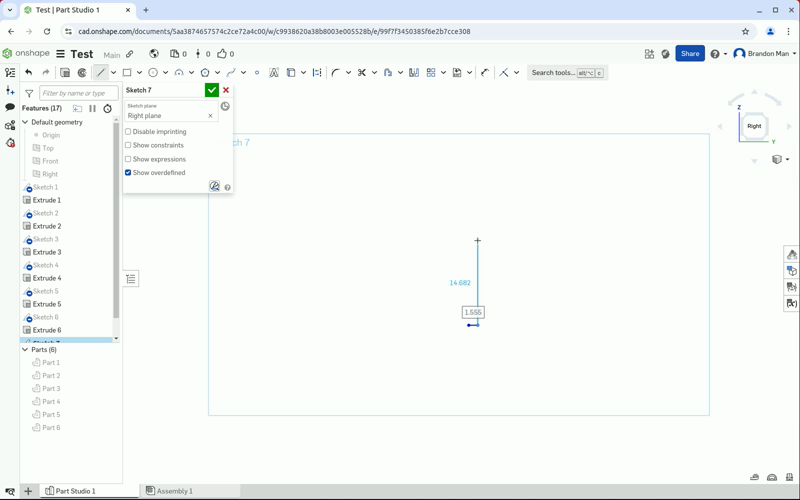
key_down(shift)
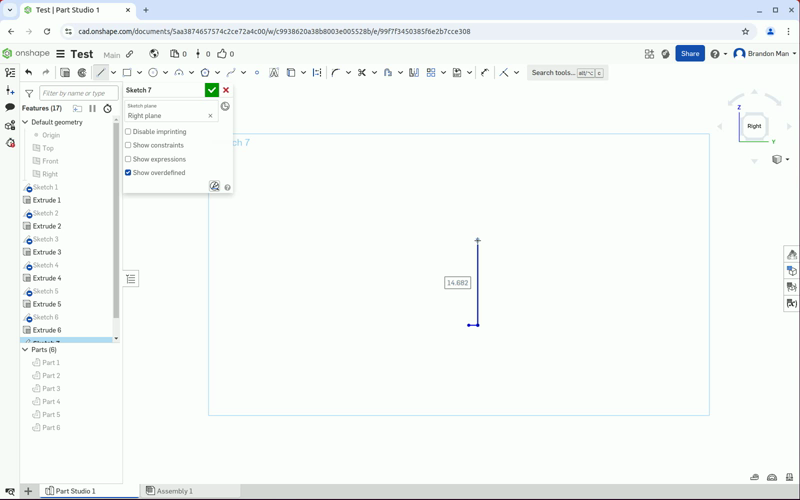
mouse_move(507, 240)
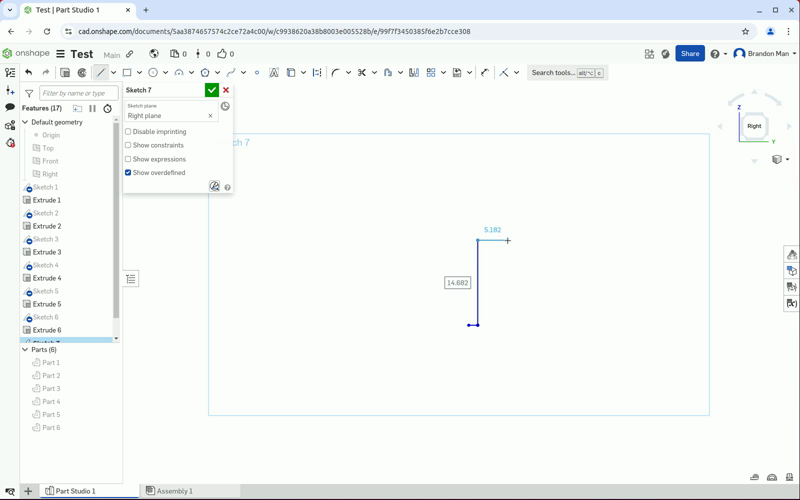
mouse_move(468, 240)
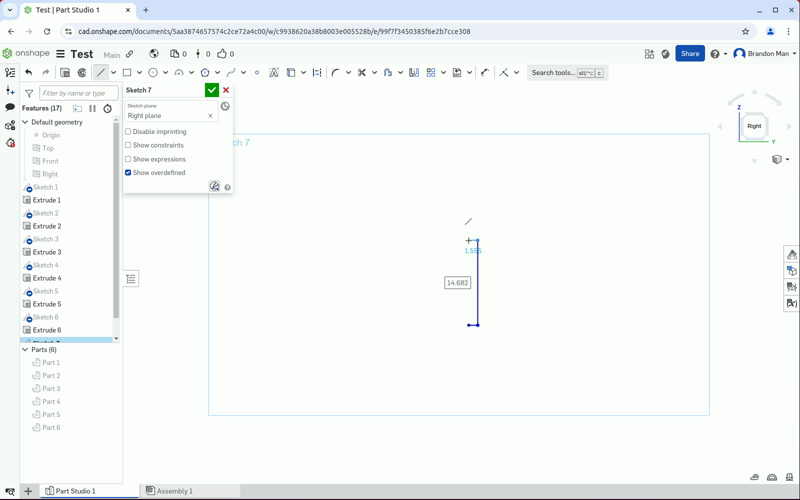
click(468, 240)
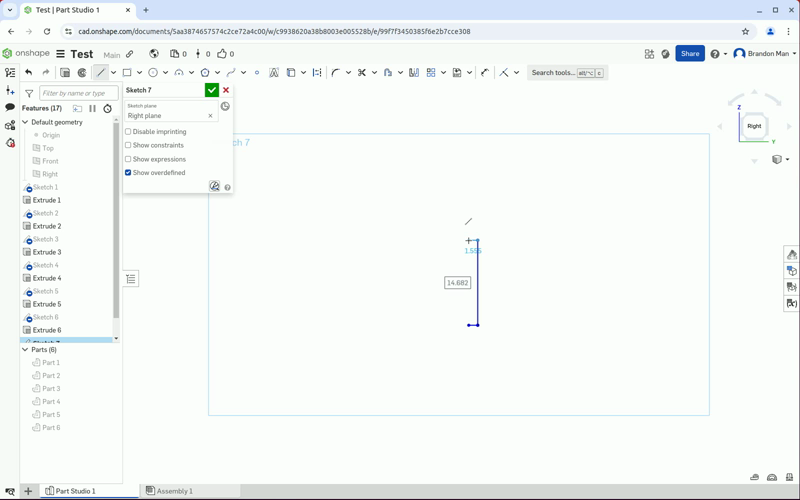
key_up(shift)
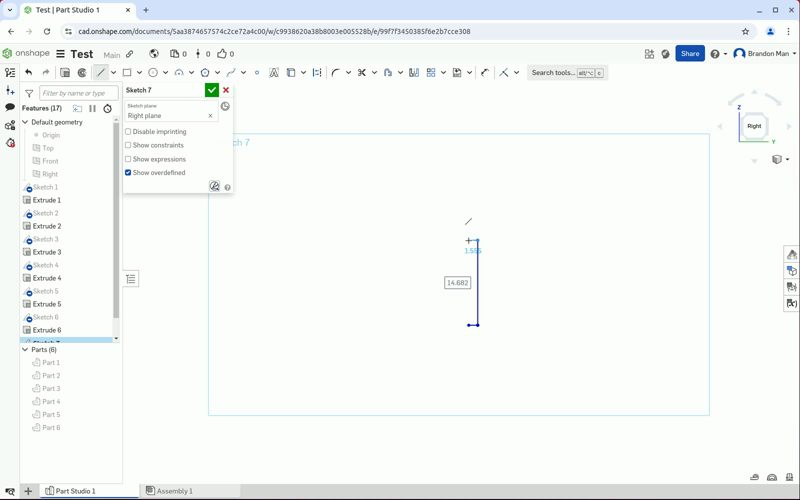
key_down(shift)
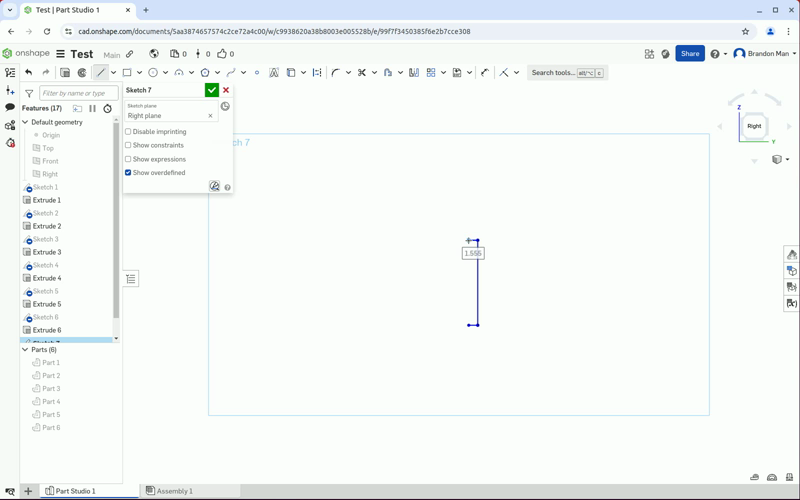
mouse_move(468, 325)
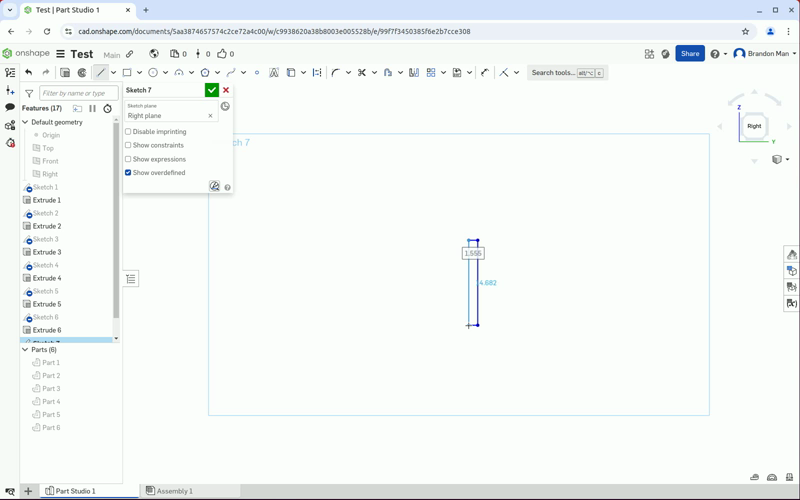
key_up(shift)
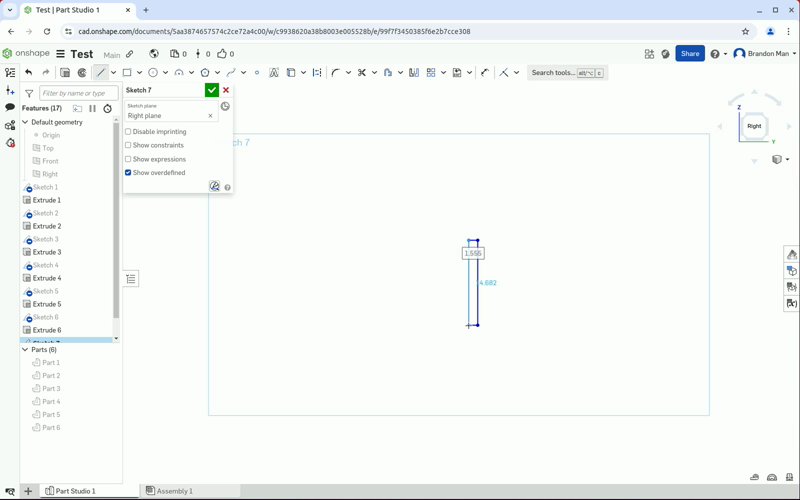
click(468, 325)
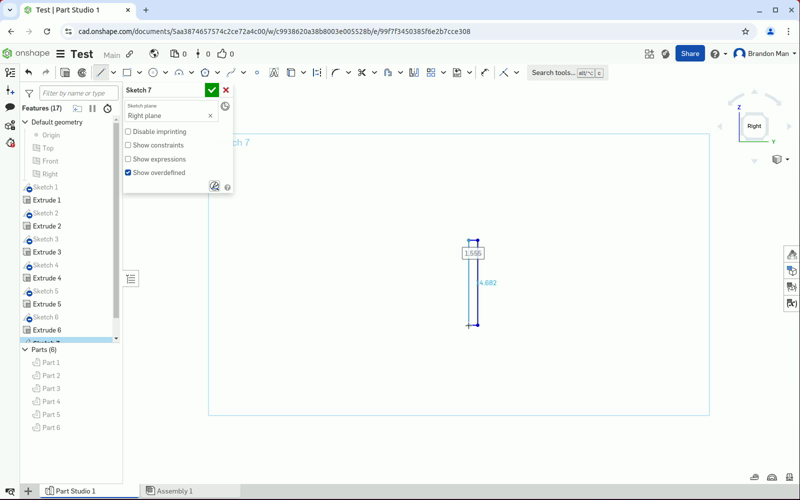
key(esc)
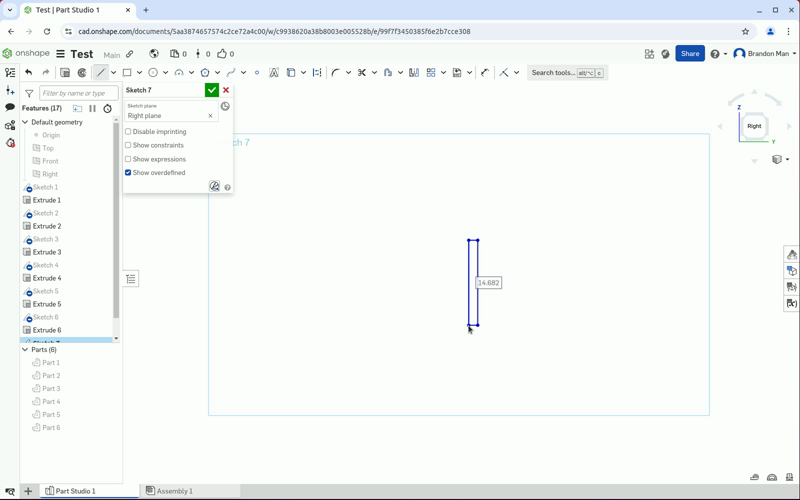
mouse_move(471, 313)
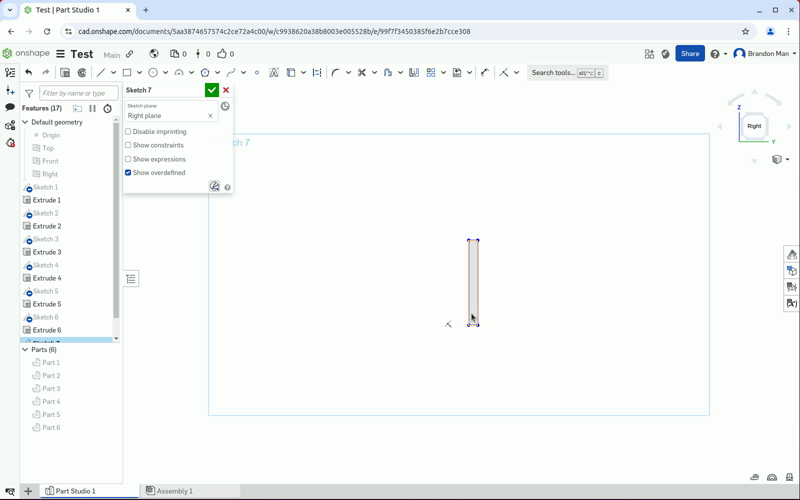
scroll(6)
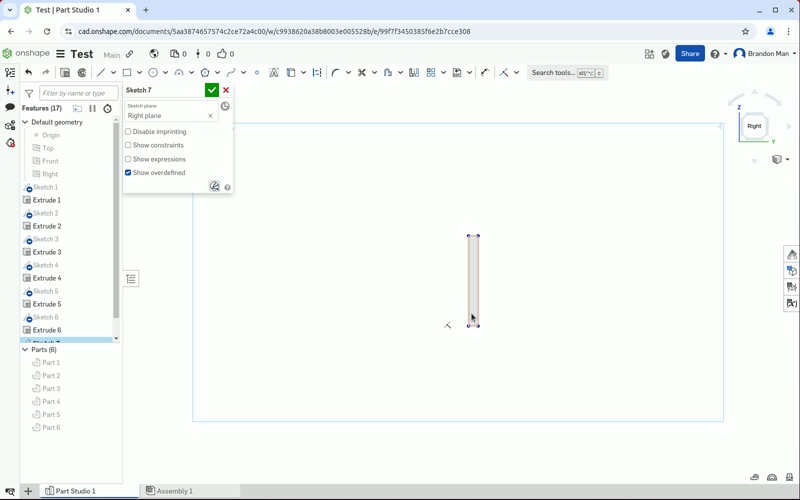
scroll(6)
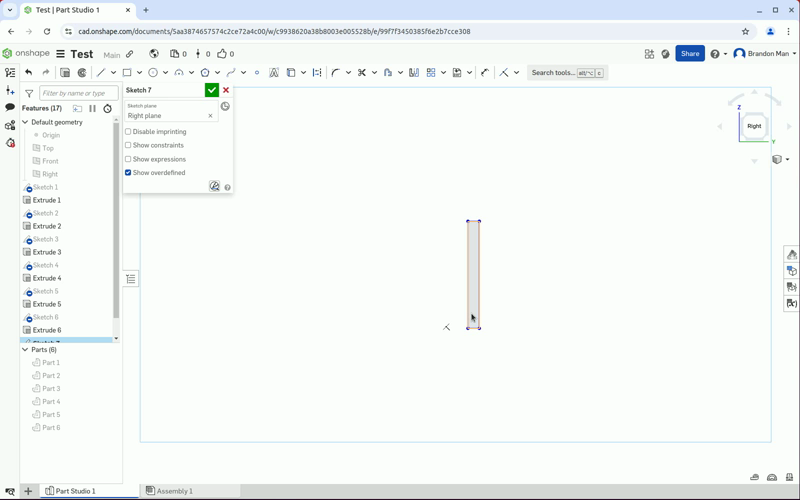
scroll(6)
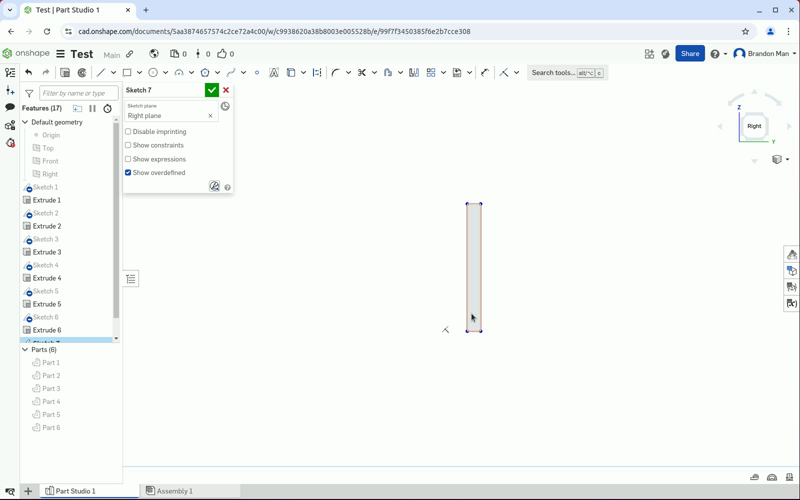
scroll(6)
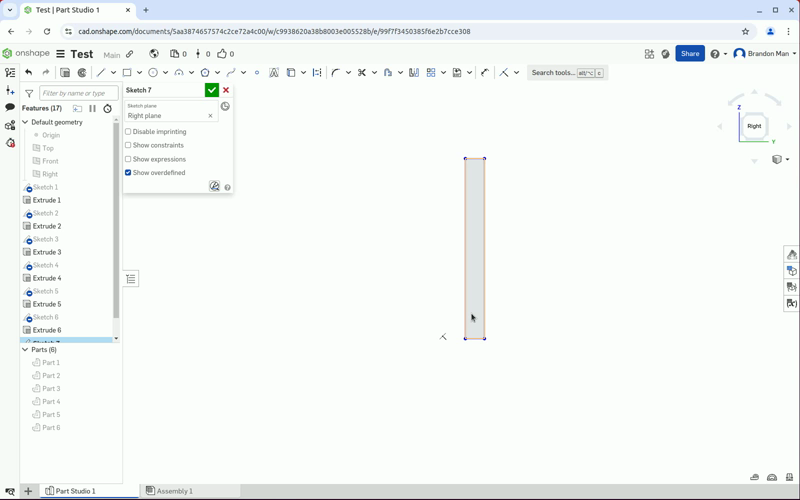
scroll(6)
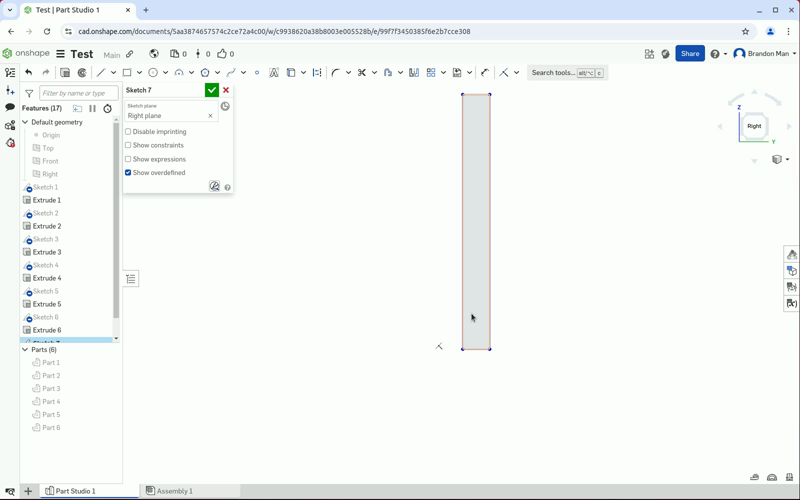
scroll(6)
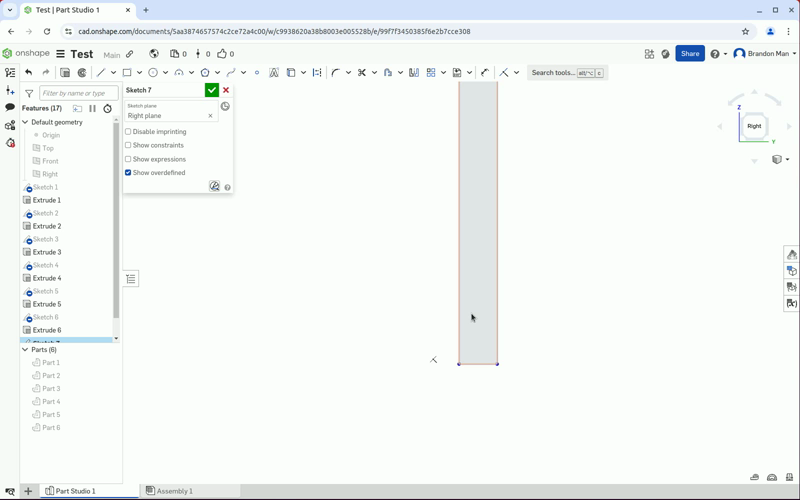
scroll(6)
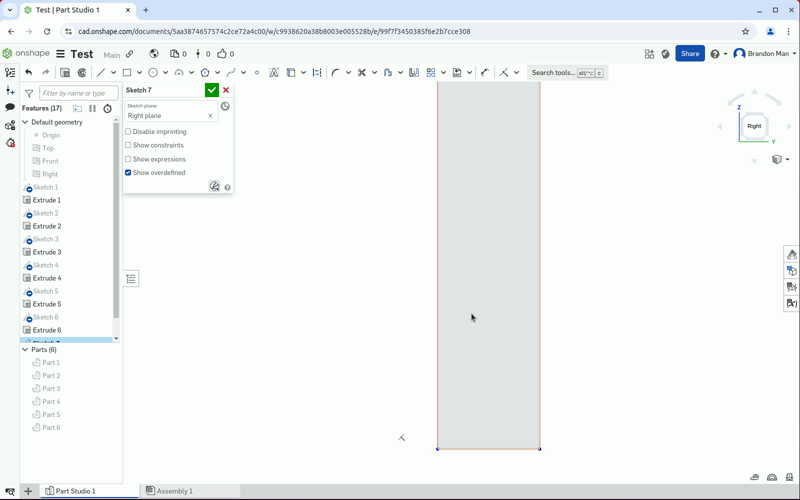
click(471, 313)
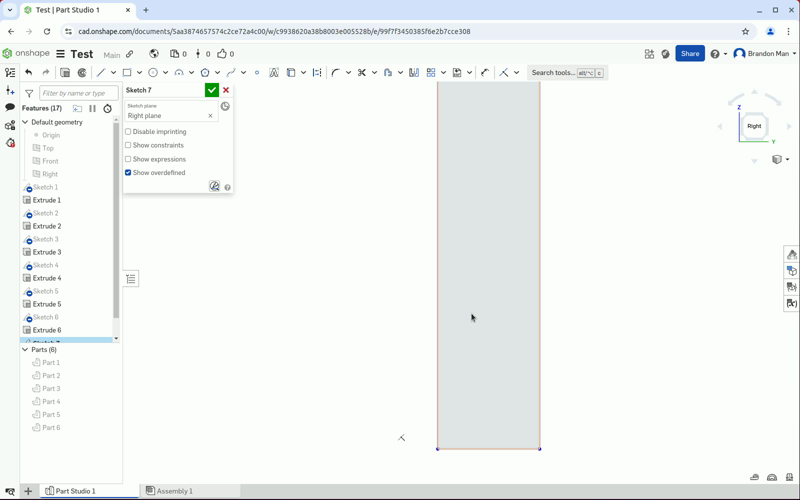
scroll(-6)
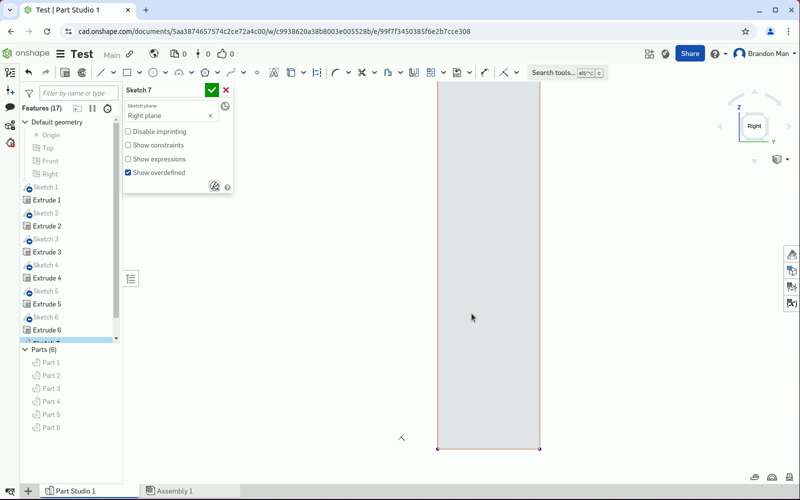
scroll(-6)
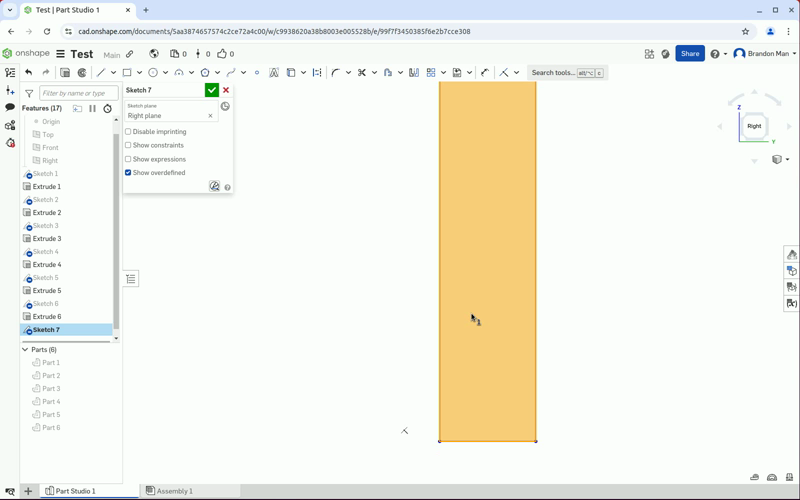
scroll(-6)
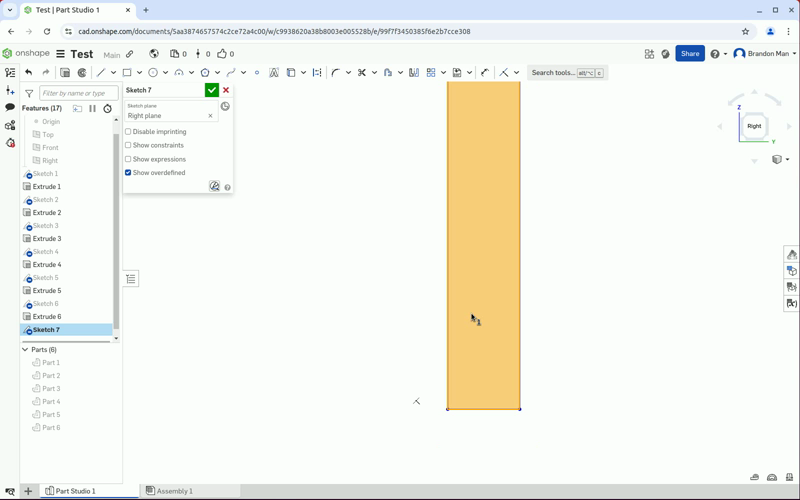
scroll(-6)
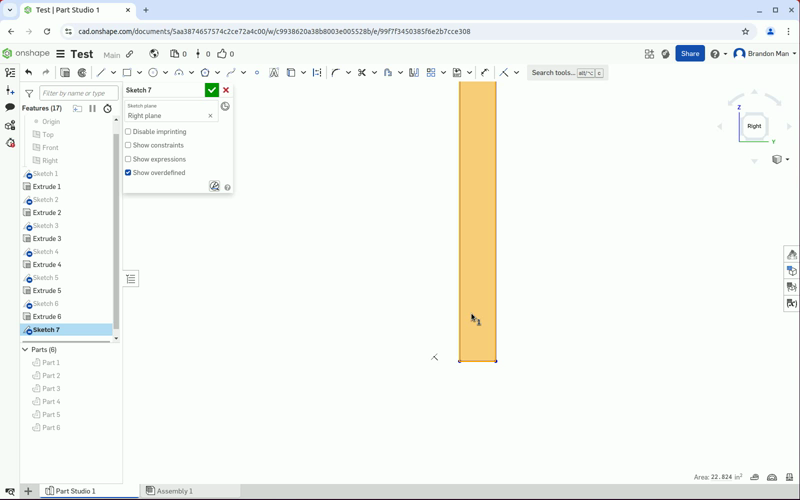
scroll(-6)
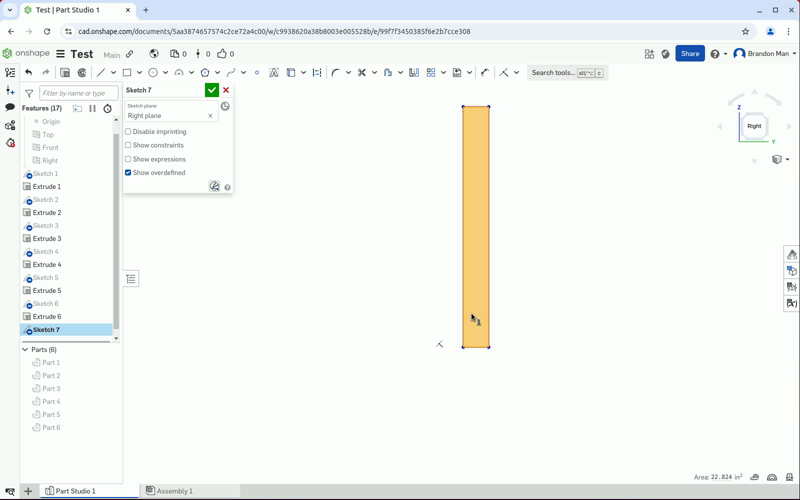
scroll(-6)
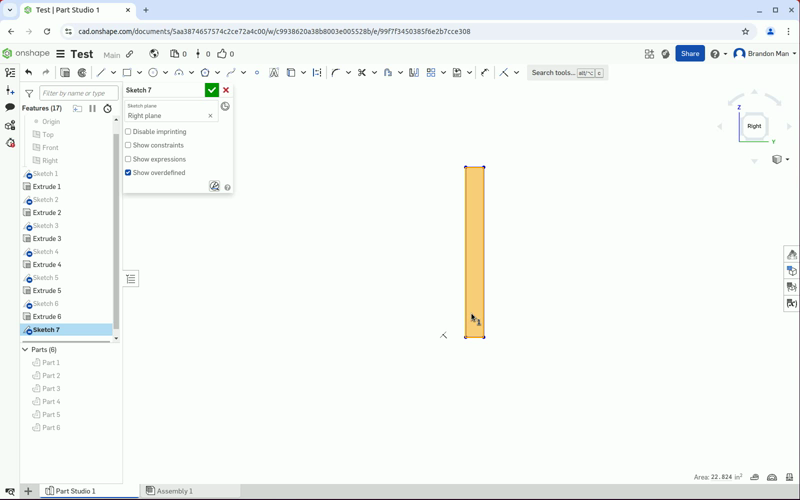
scroll(-6)
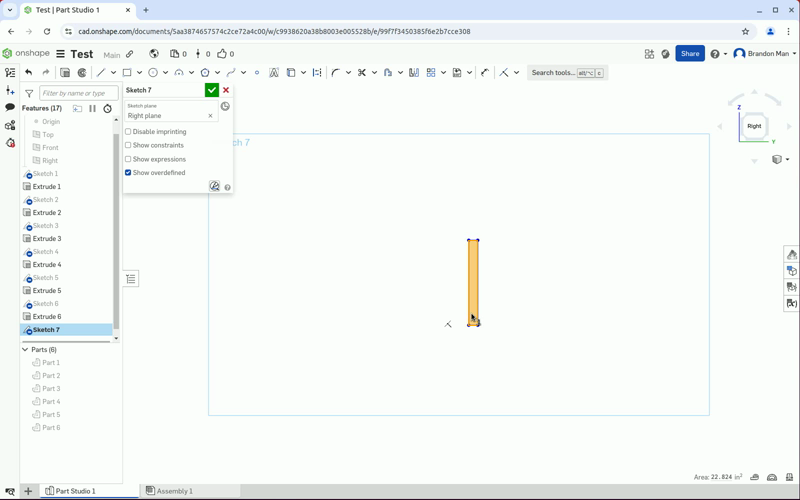
mouse_move(73, 352)
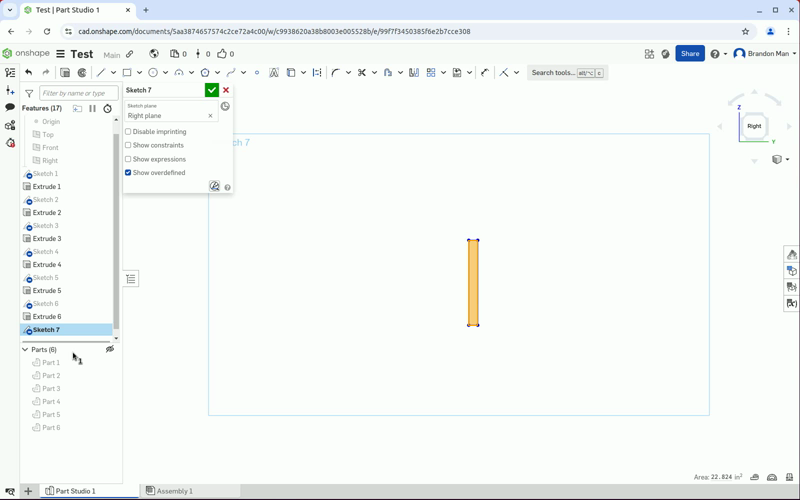
key(shift+y)
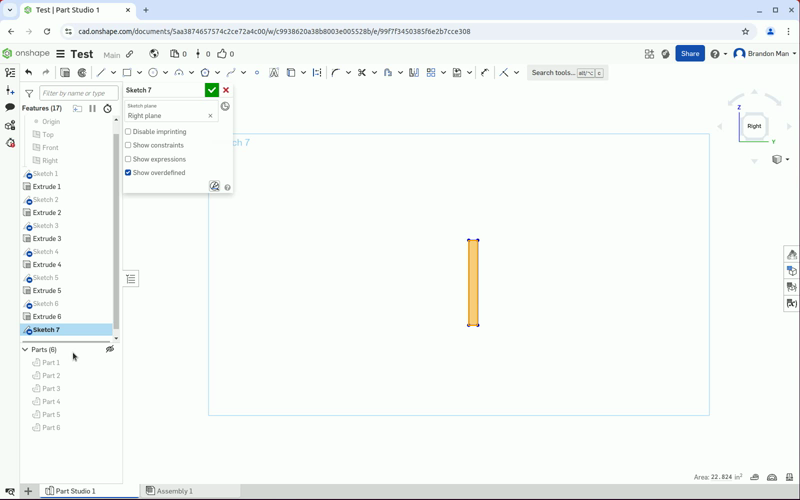
key(shift+e)
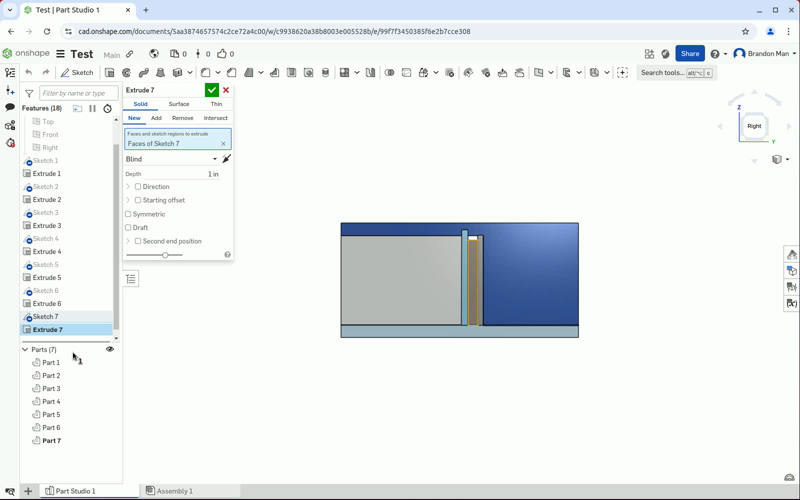
mouse_move(143, 106)
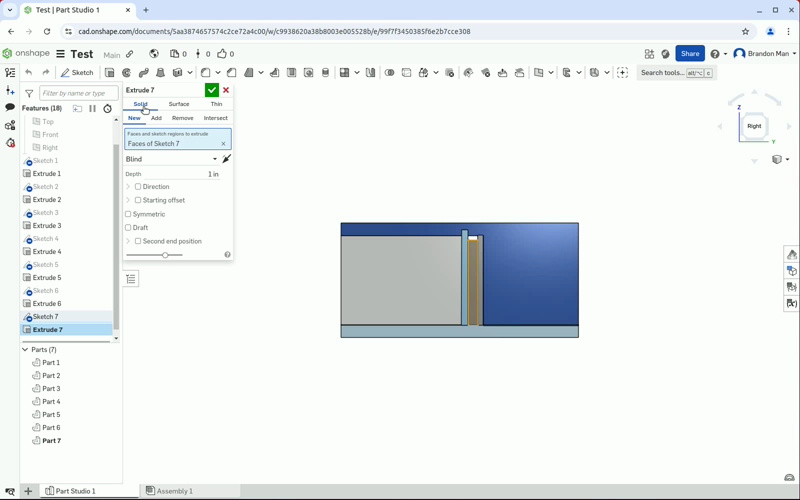
click(143, 106)
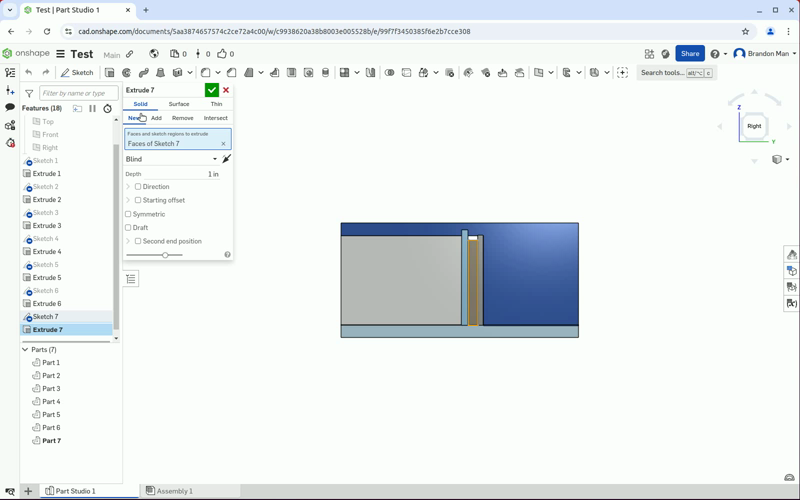
mouse_move(137, 120)
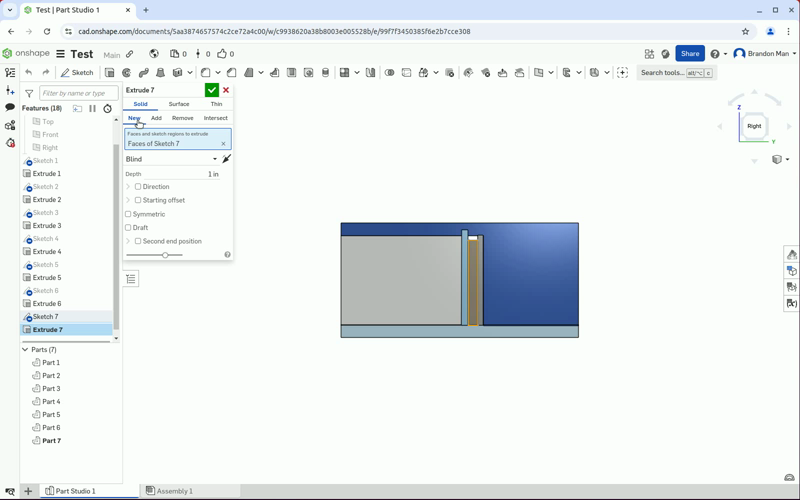
click(137, 120)
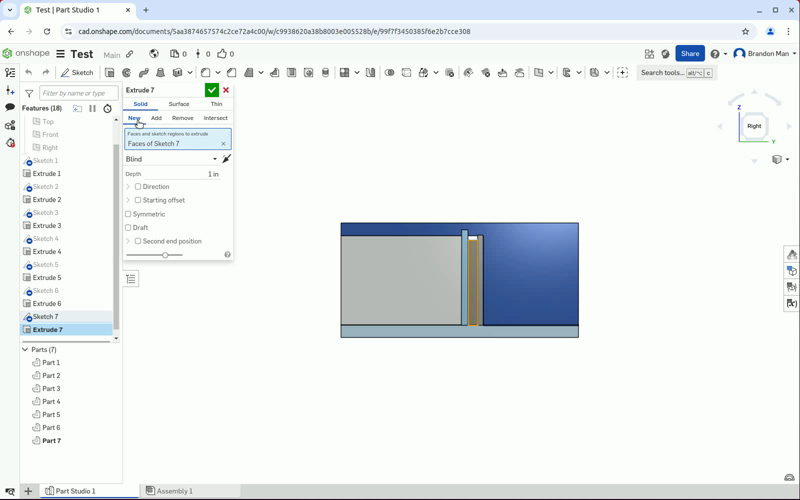
key(tab, 4)
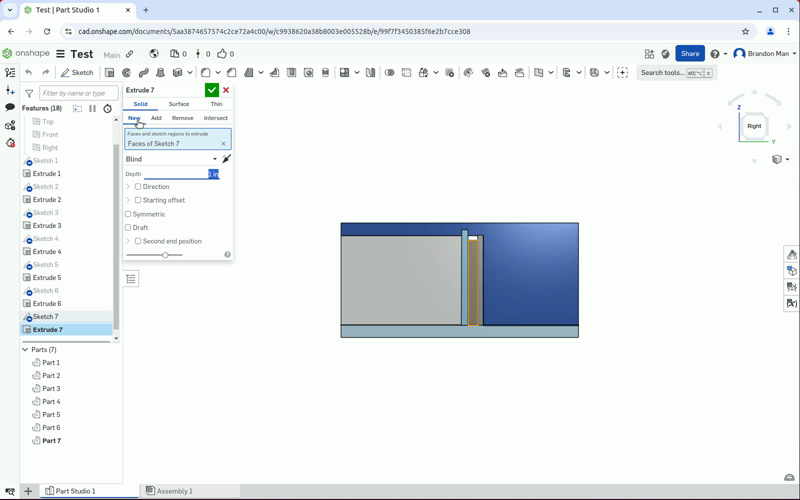
text(-1.685)
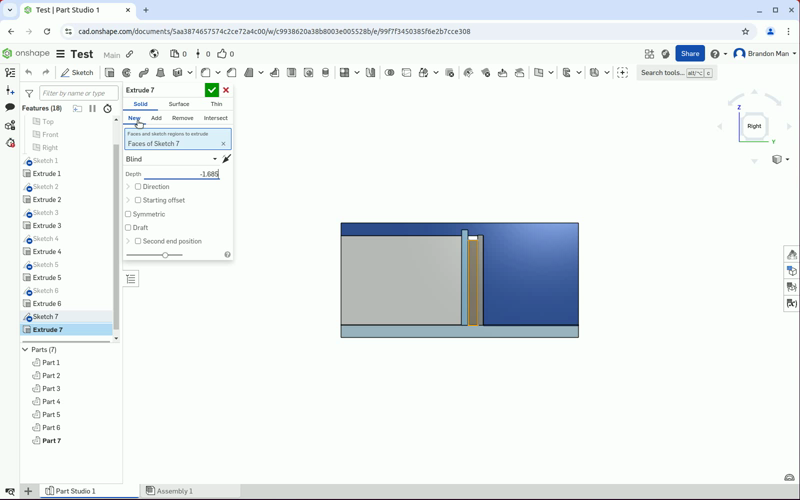
key(enter)
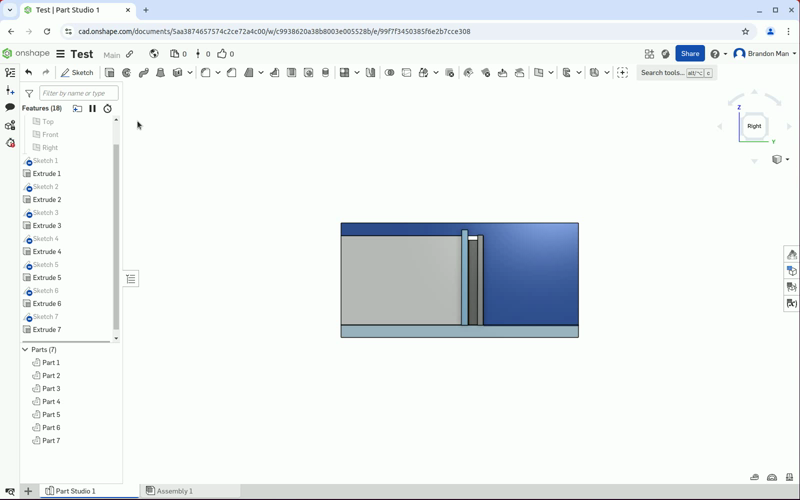
key(shift+h)
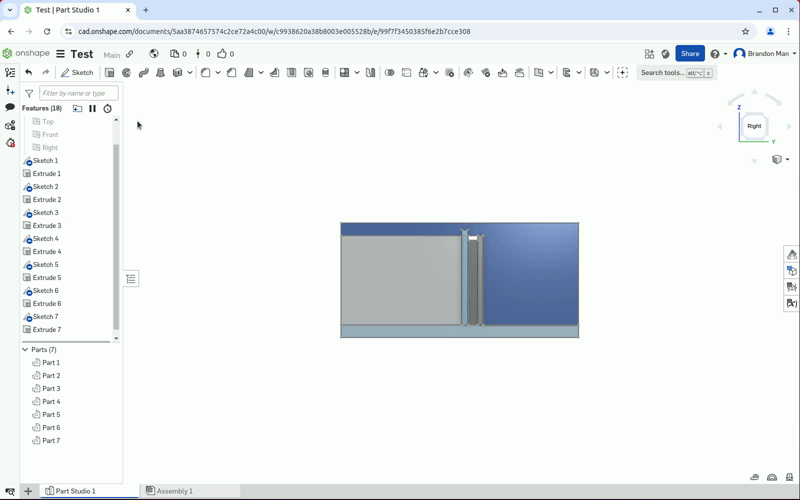
key(shift+h)
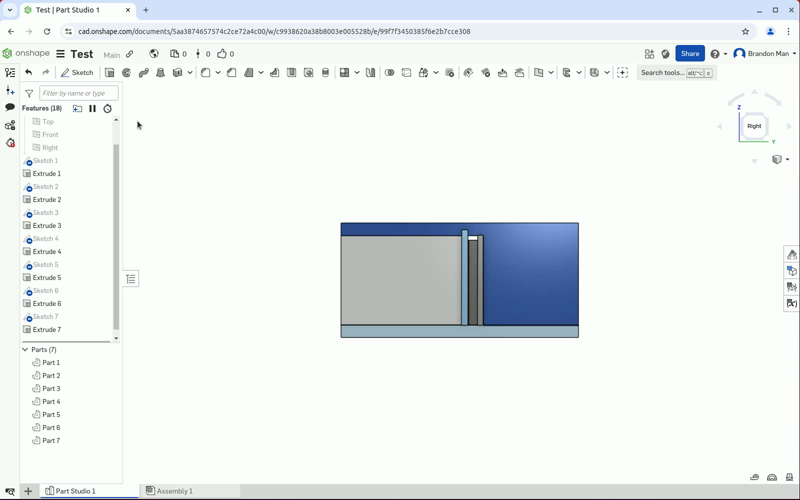
mouse_move(69, 163)
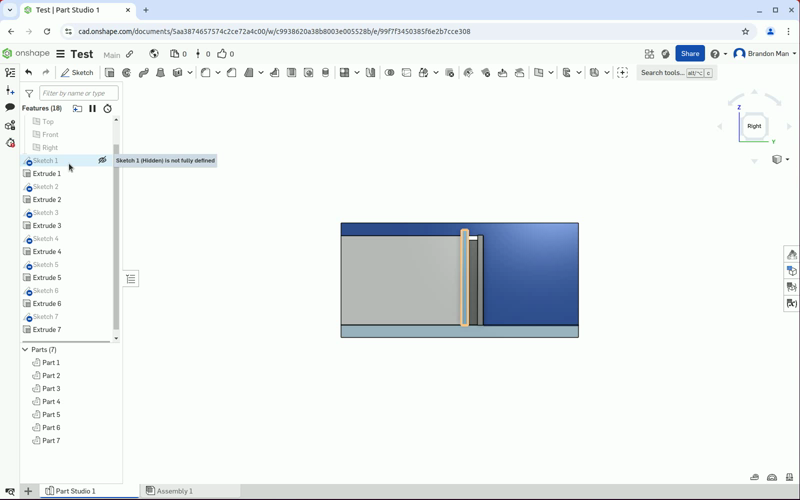
click(69, 163)
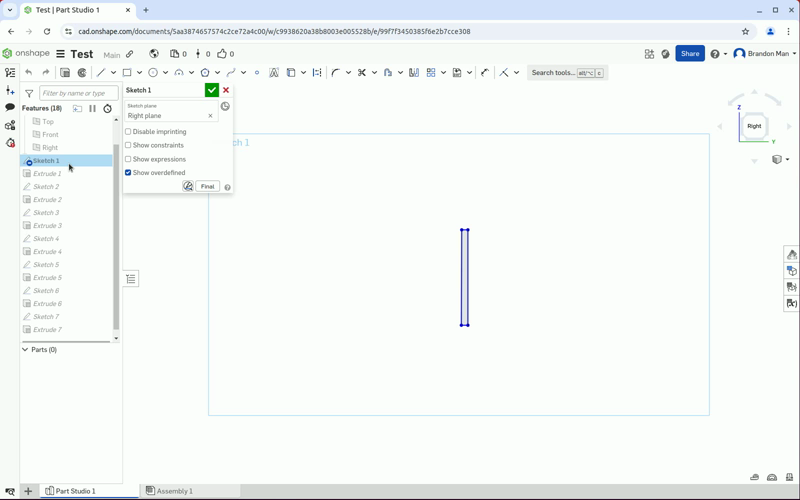
mouse_move(229, 92)
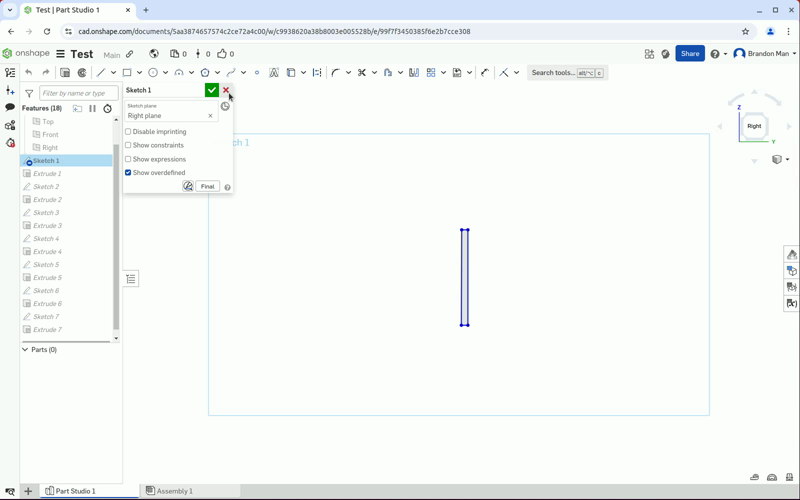
click(229, 92)
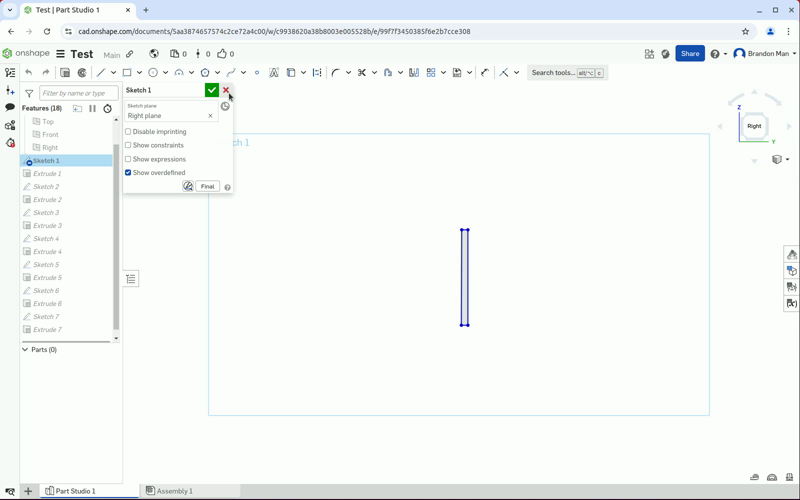
key(shift+s)
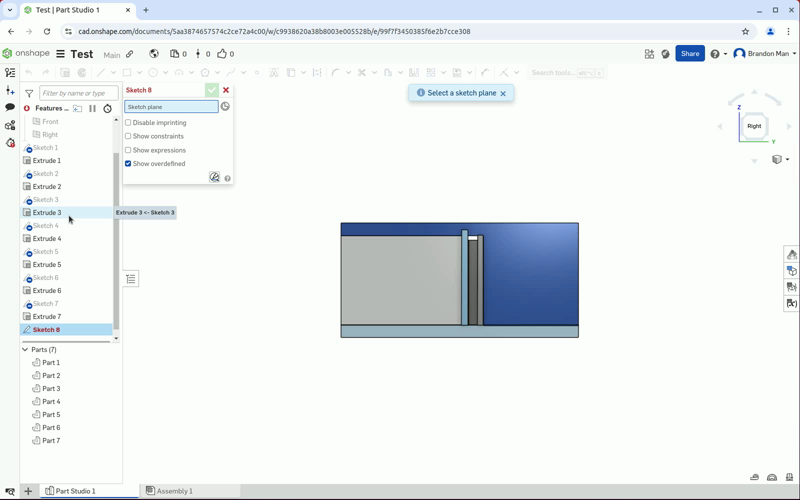
scroll(3)
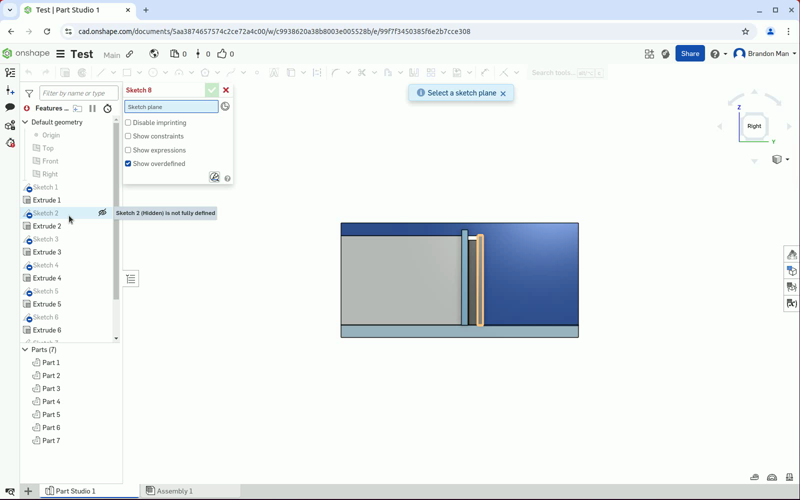
mouse_move(69, 176)
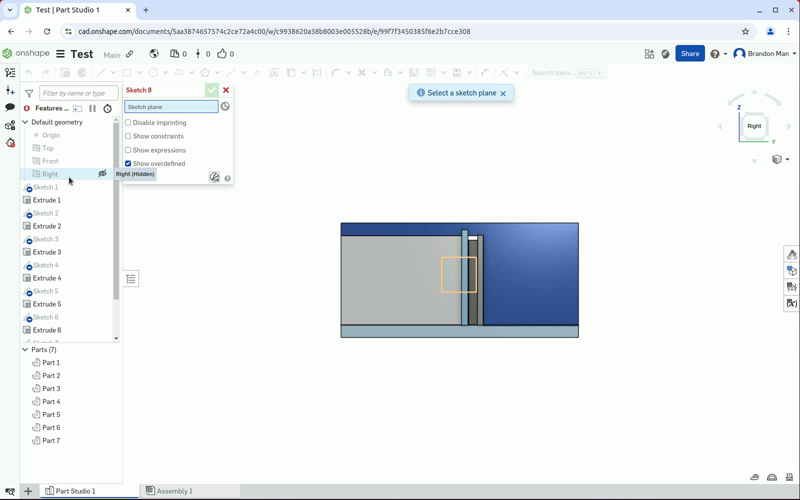
click(69, 176)
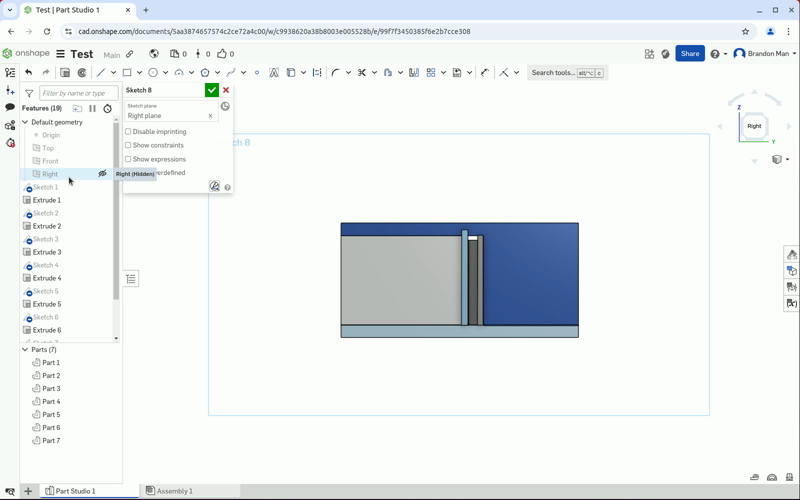
mouse_move(73, 352)
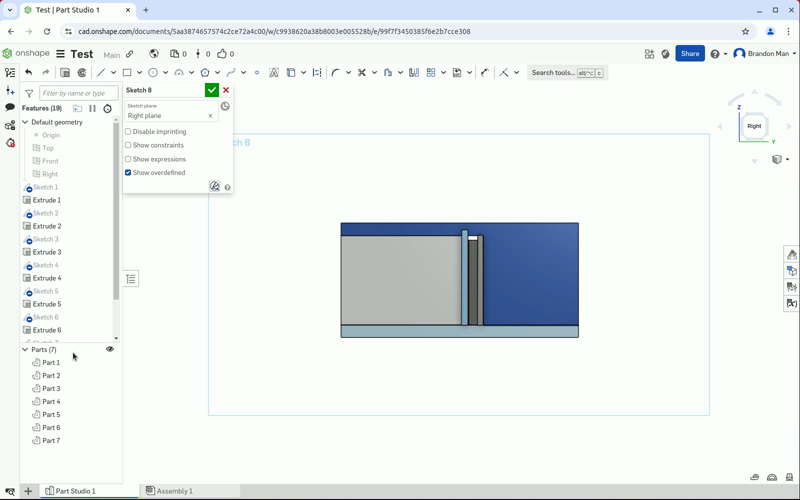
key(y)
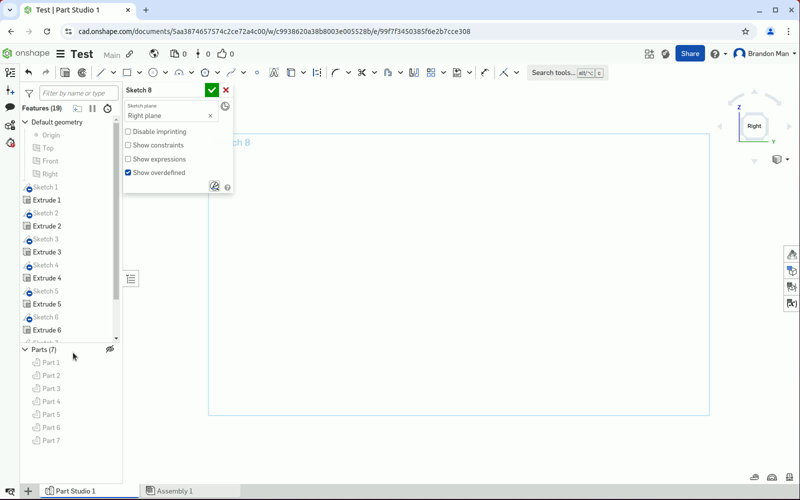
key(l)
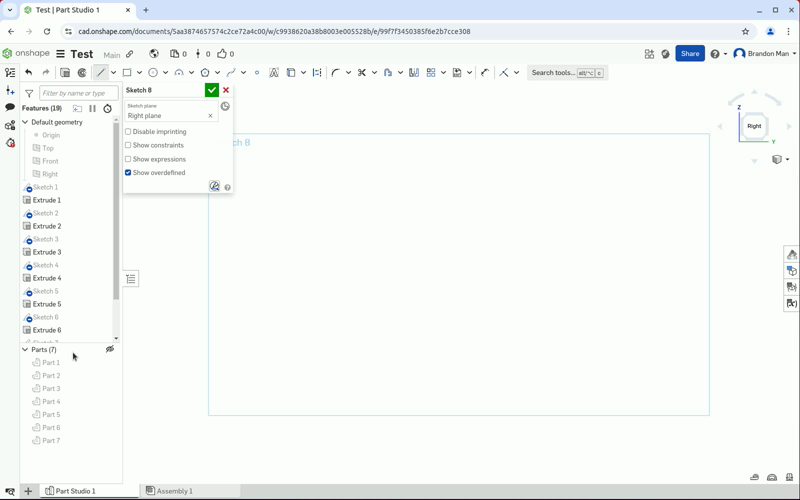
key_down(shift)
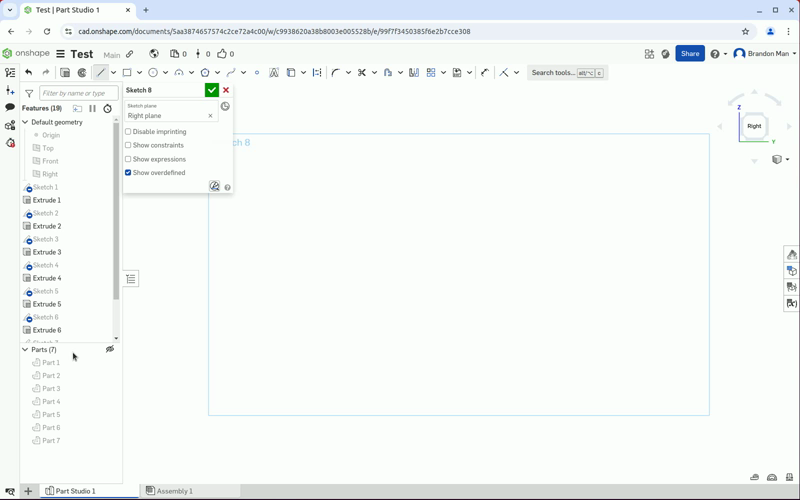
mouse_move(477, 325)
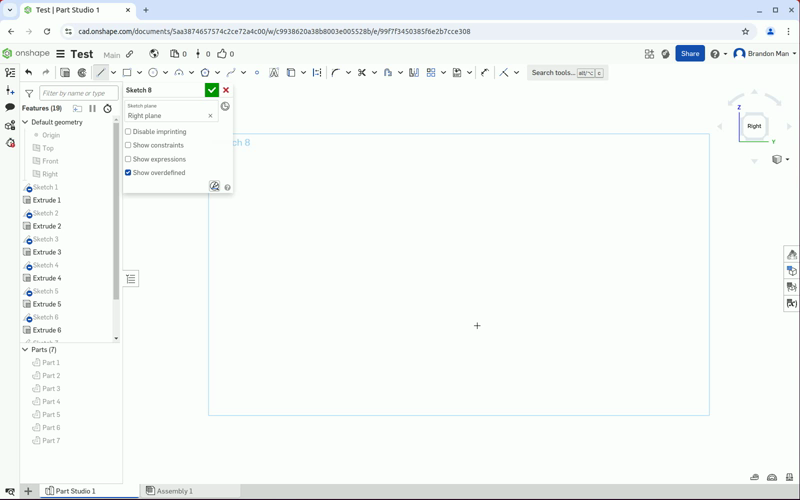
click(477, 325)
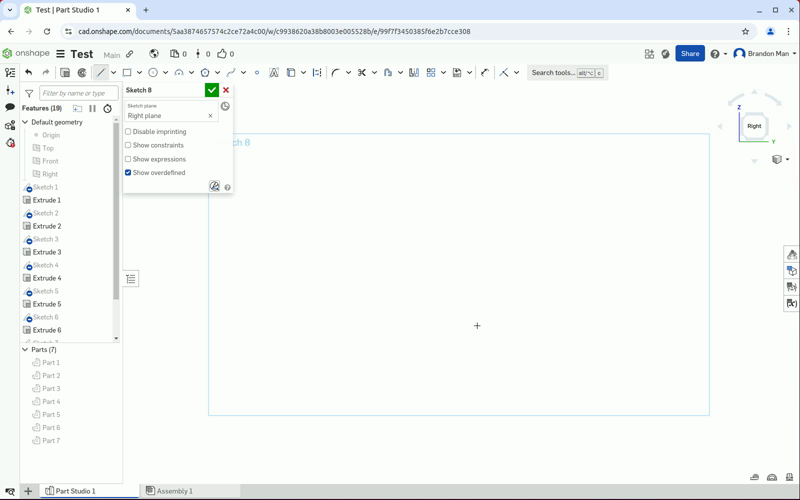
key_up(shift)
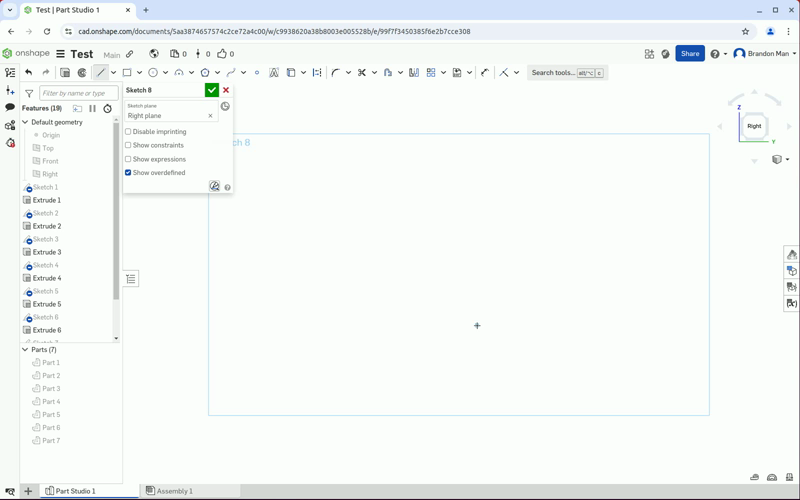
key_down(shift)
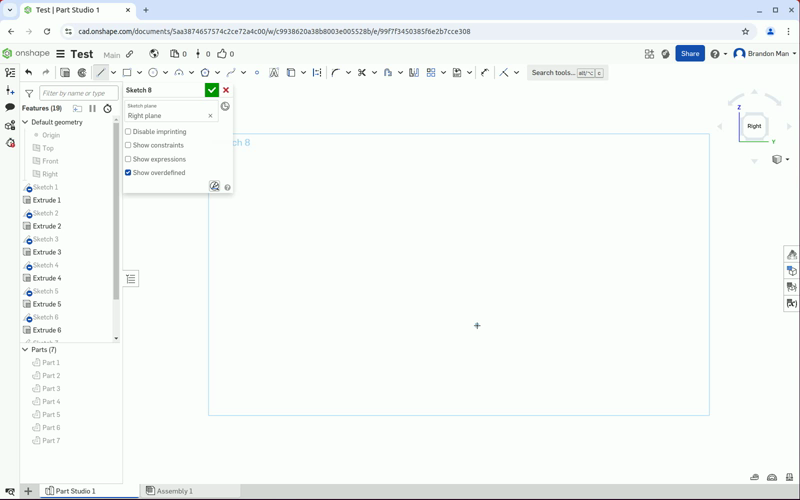
mouse_move(507, 325)
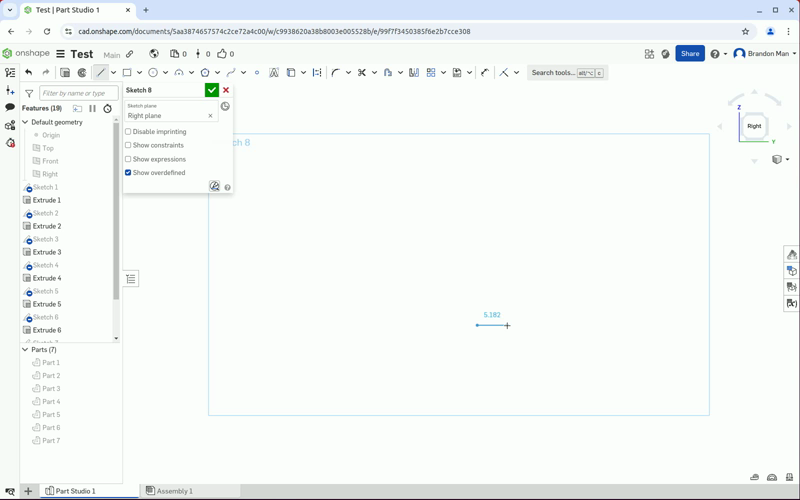
mouse_move(482, 325)
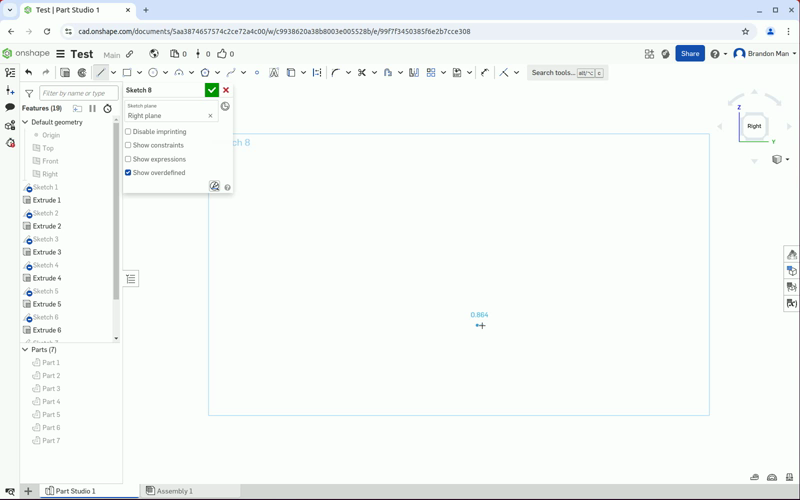
scroll(6)
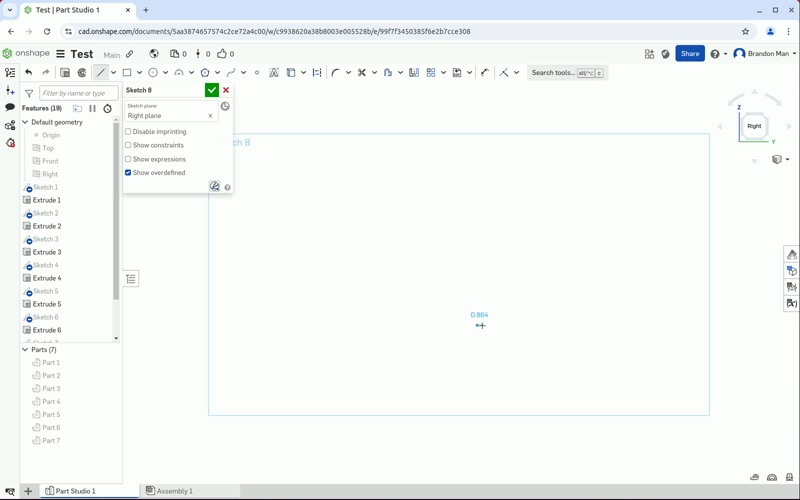
scroll(6)
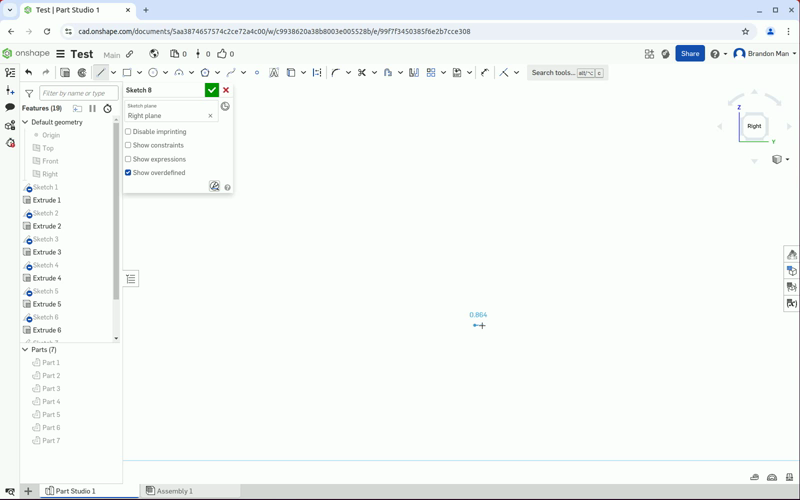
scroll(6)
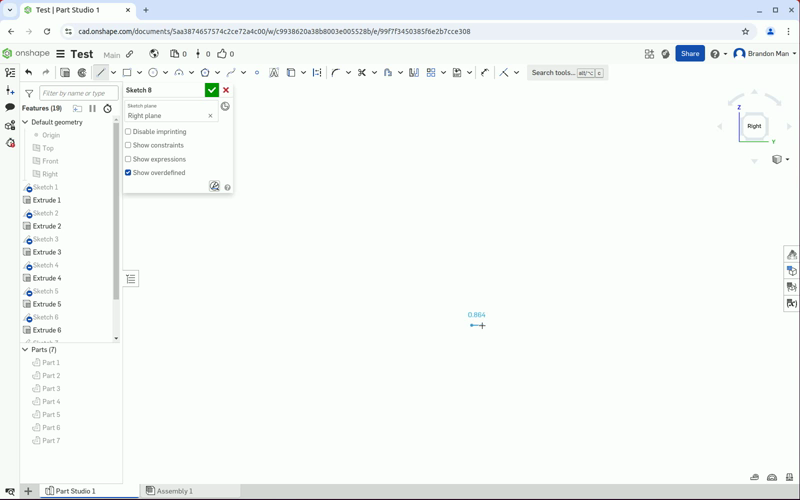
scroll(6)
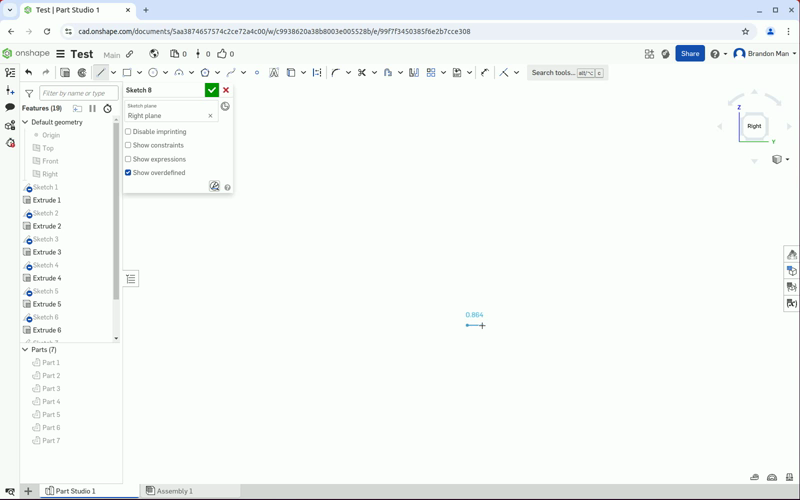
scroll(6)
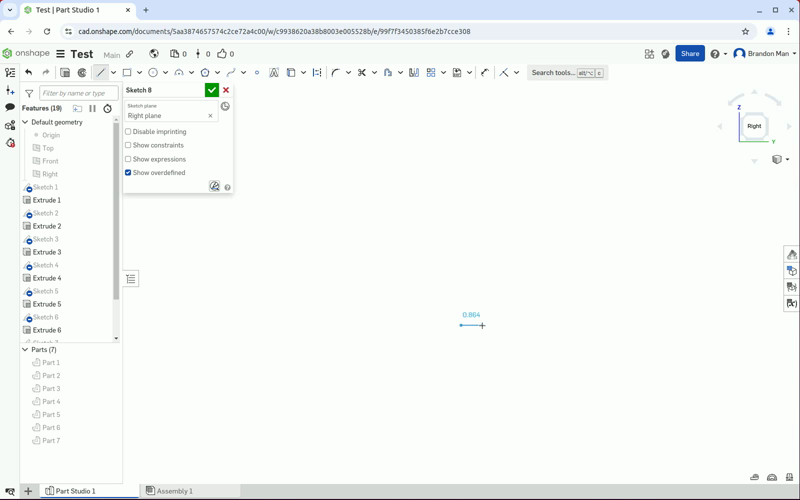
scroll(6)
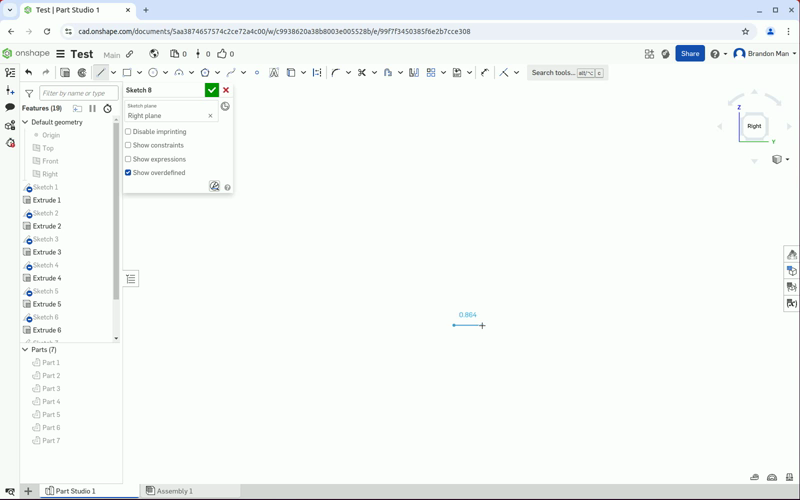
scroll(6)
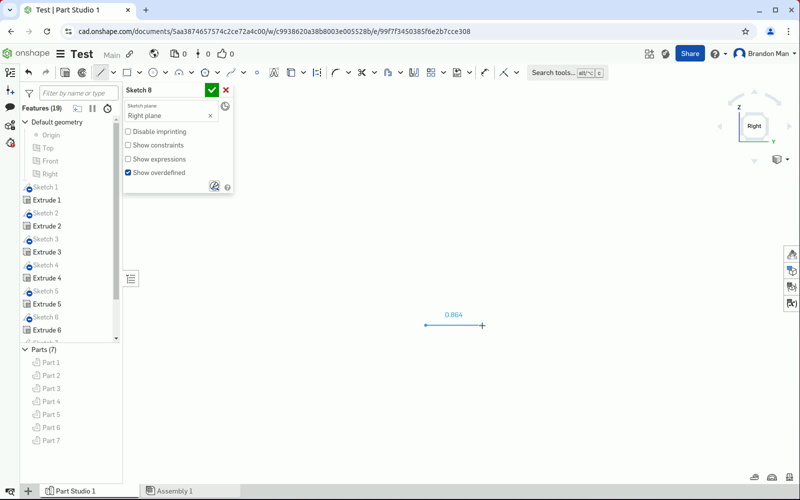
click(482, 325)
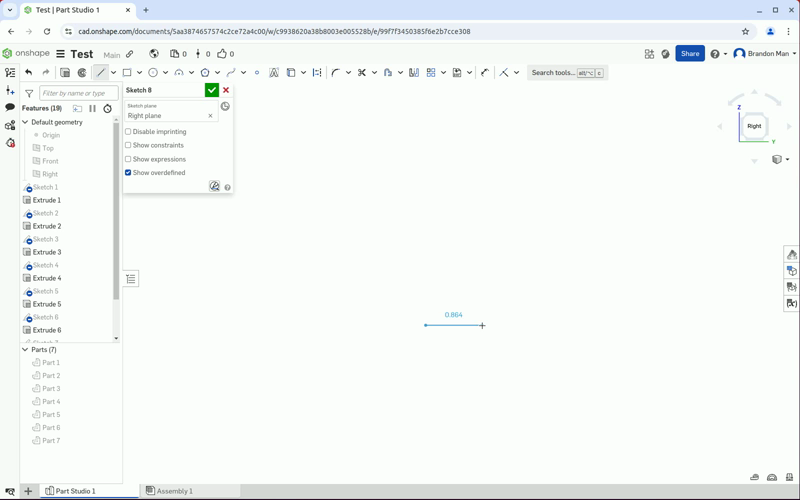
scroll(-6)
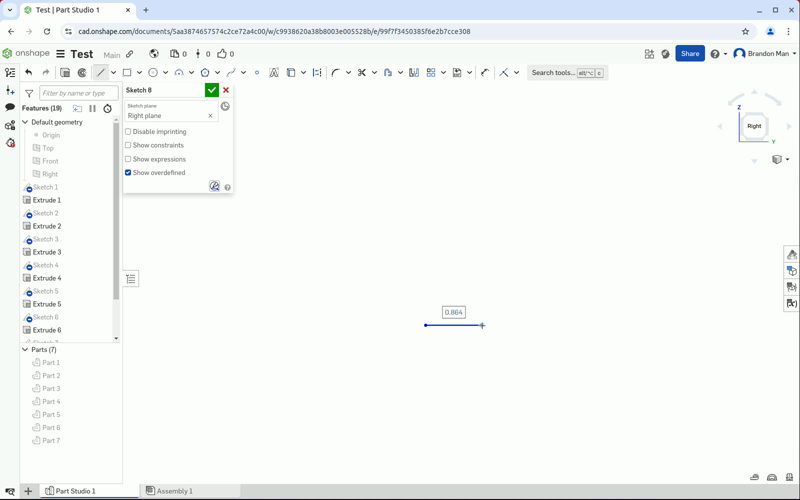
scroll(-6)
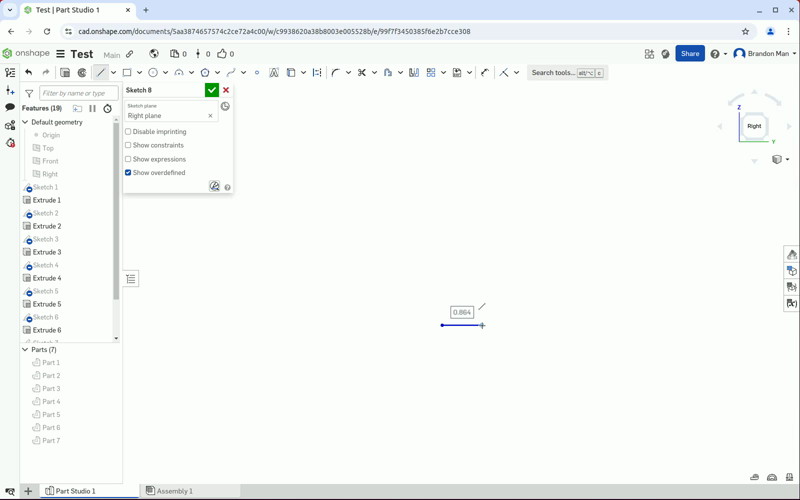
scroll(-6)
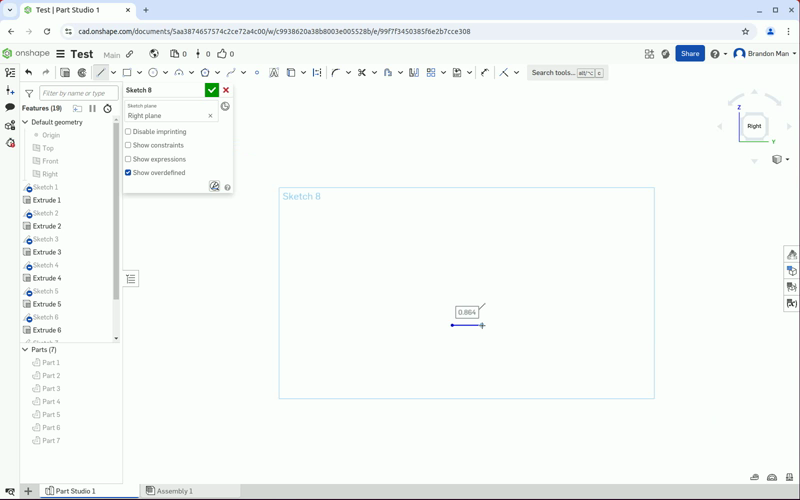
scroll(-6)
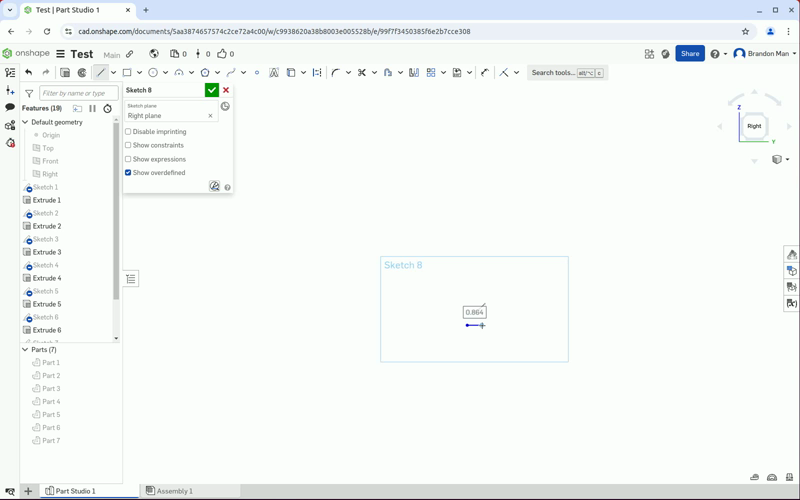
scroll(-6)
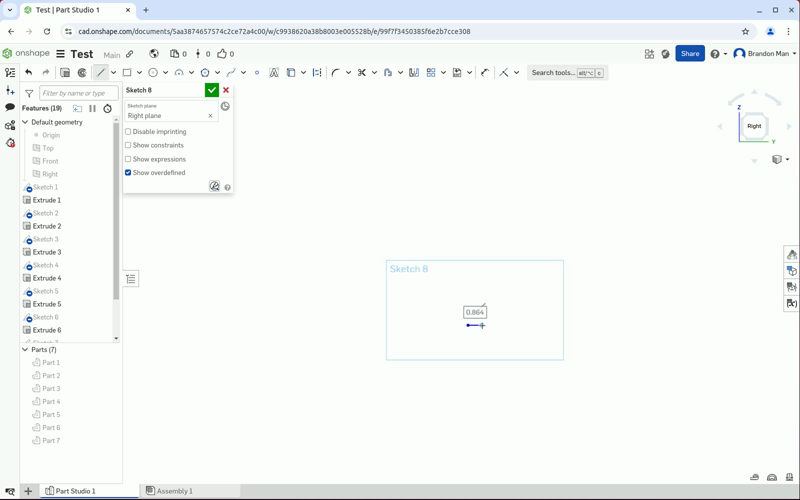
scroll(-6)
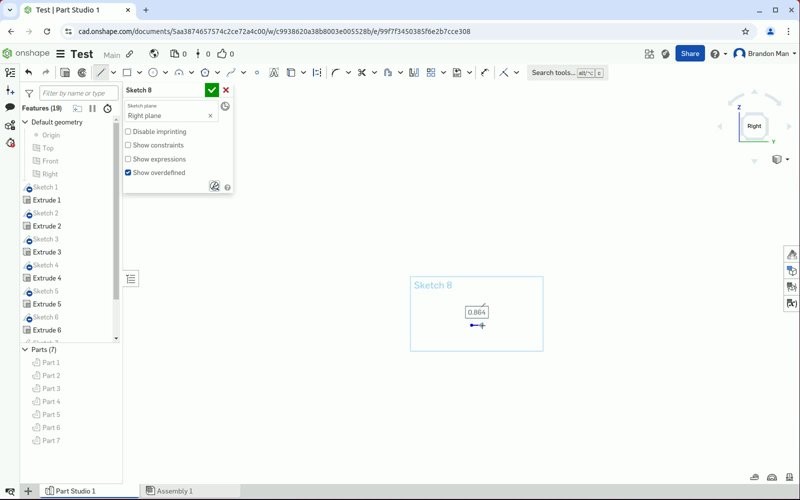
scroll(-6)
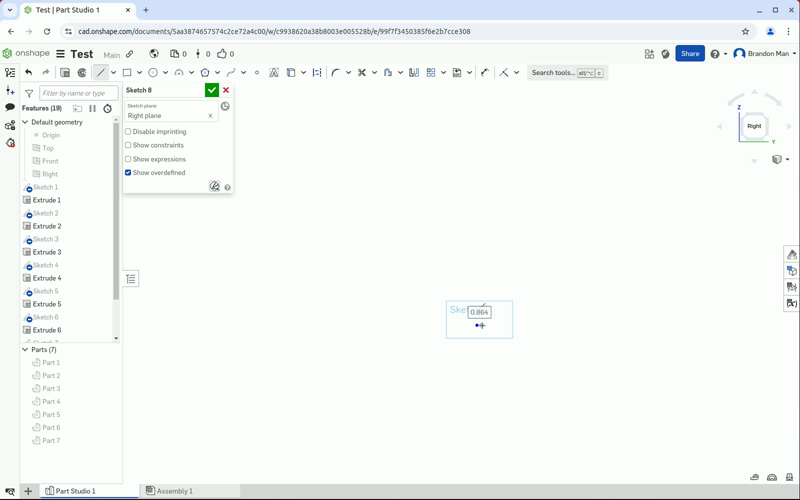
key_up(shift)
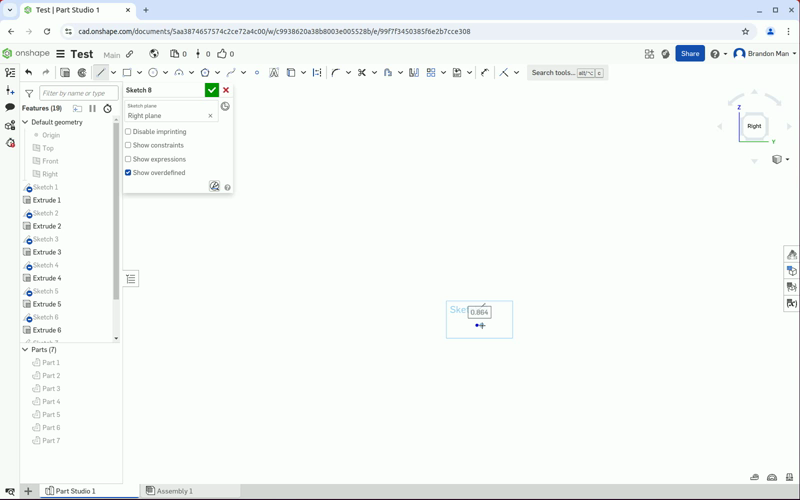
key_down(shift)
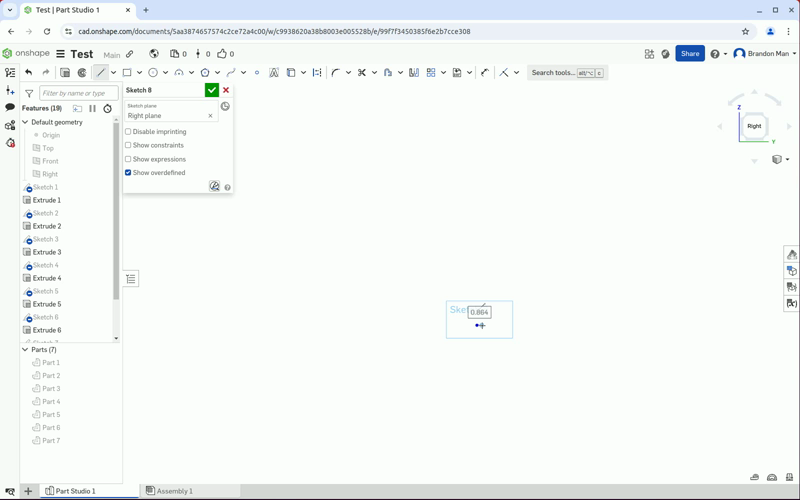
mouse_move(482, 240)
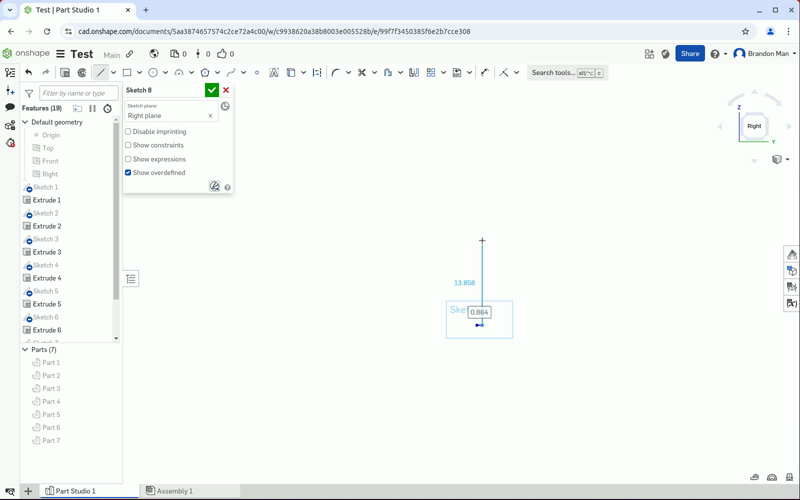
click(482, 240)
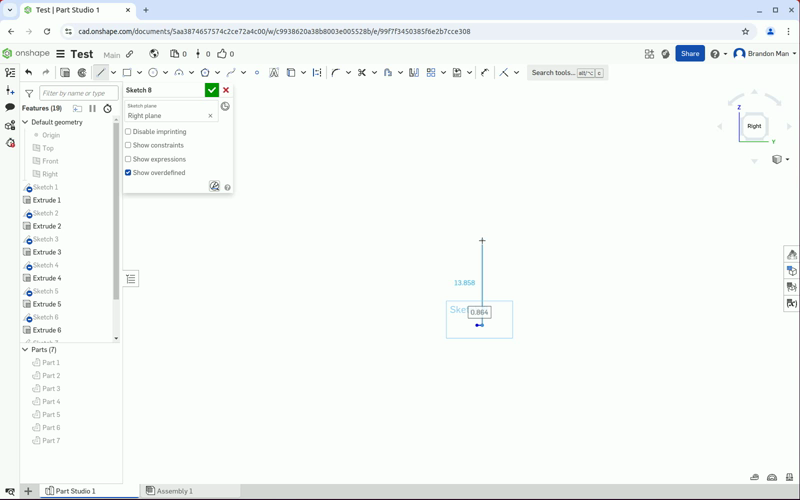
key_up(shift)
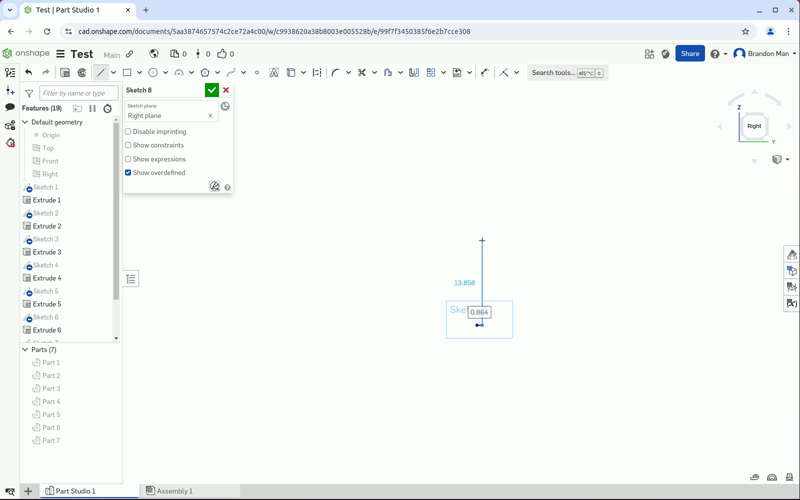
key_down(shift)
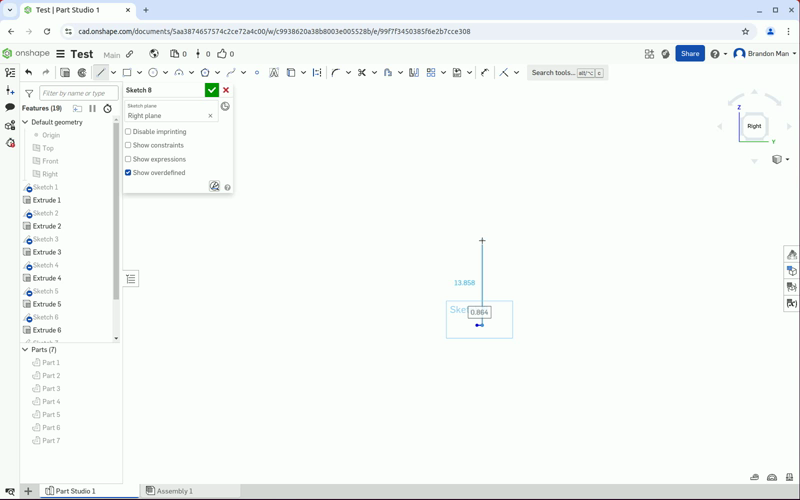
mouse_move(512, 240)
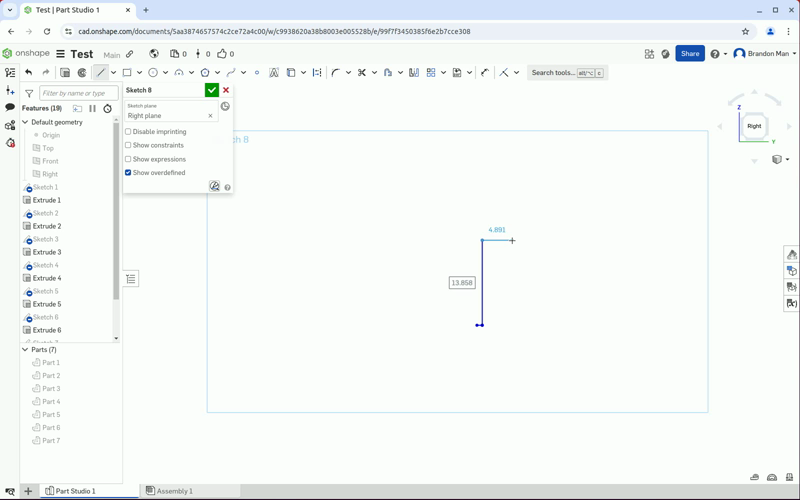
mouse_move(477, 240)
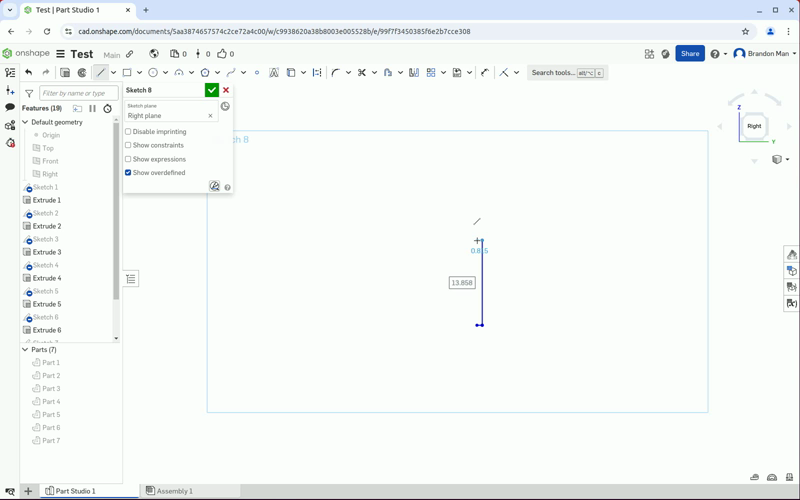
scroll(6)
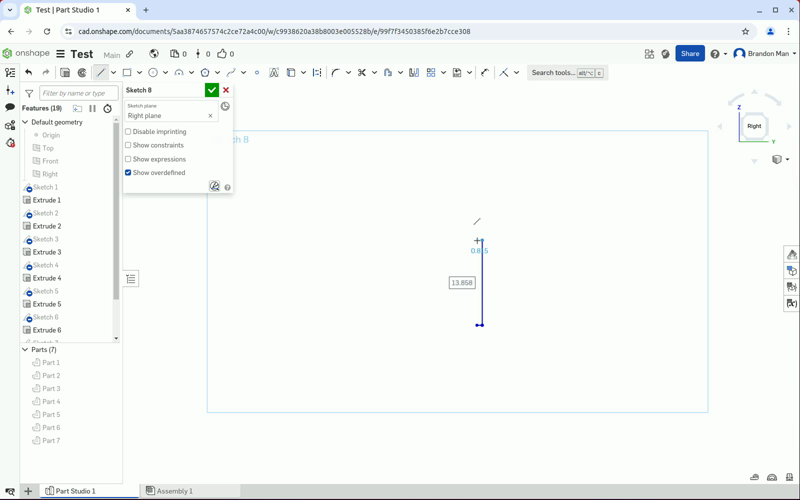
scroll(6)
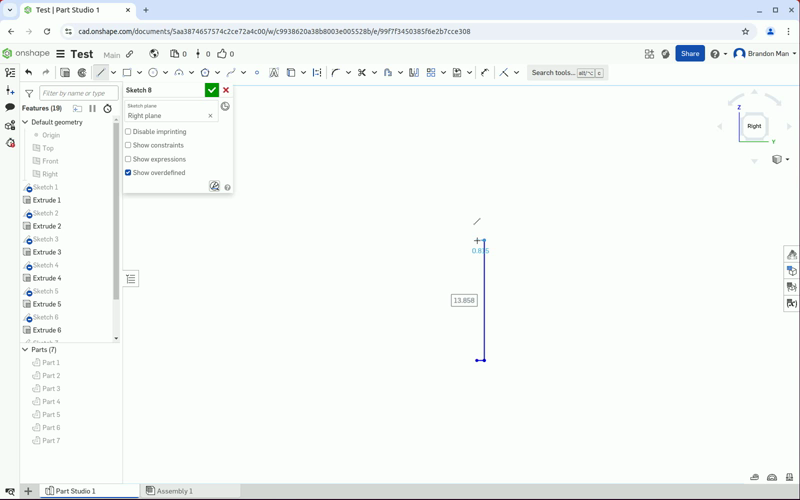
scroll(6)
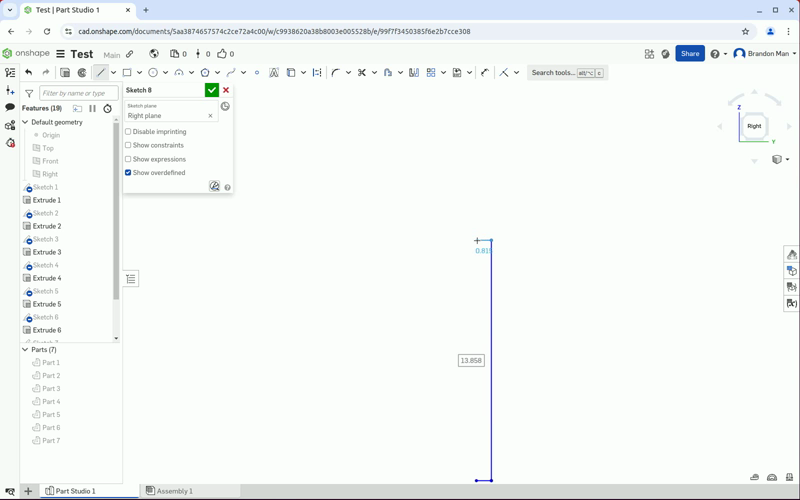
scroll(6)
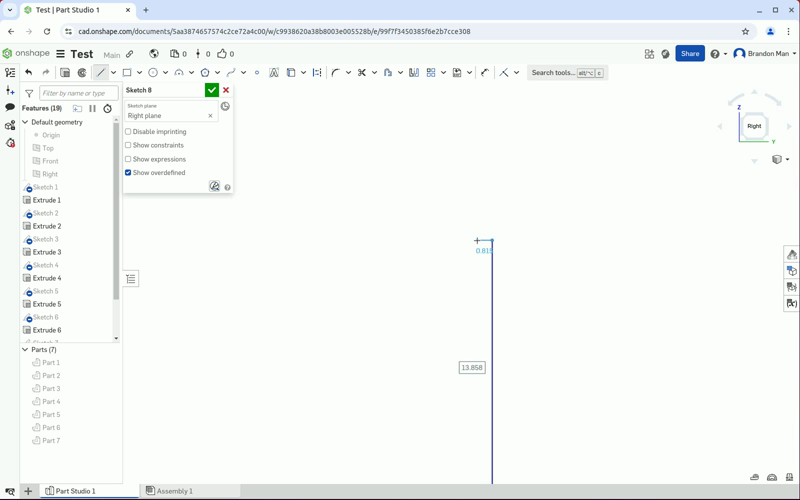
scroll(6)
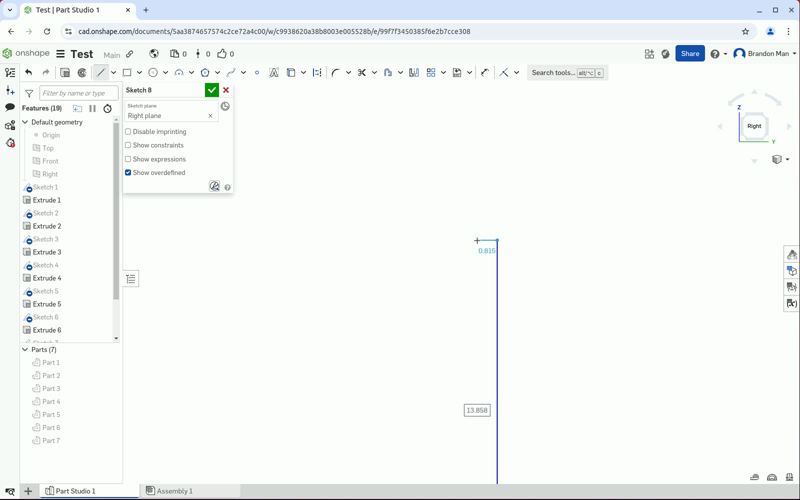
scroll(6)
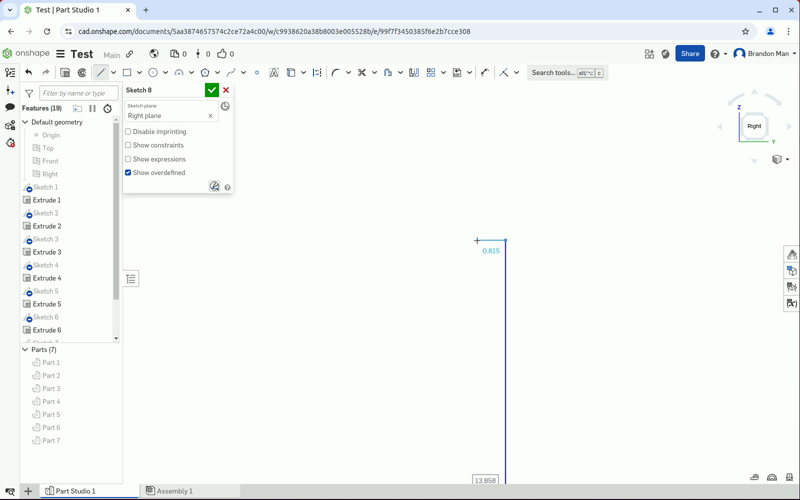
scroll(6)
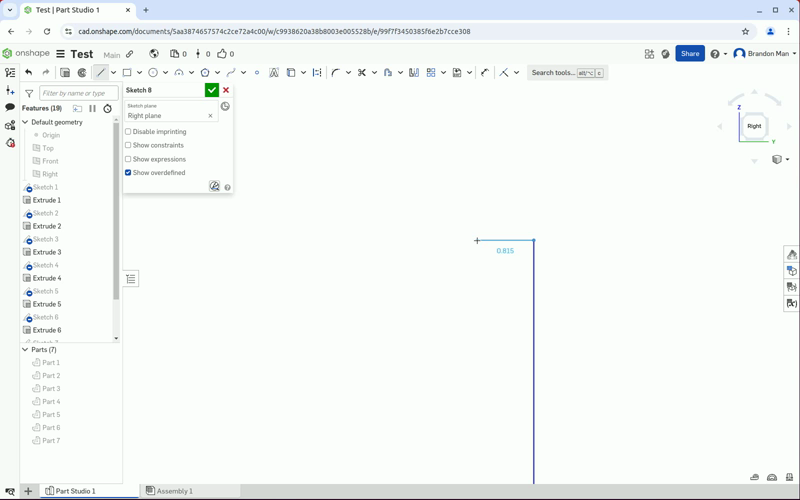
click(477, 240)
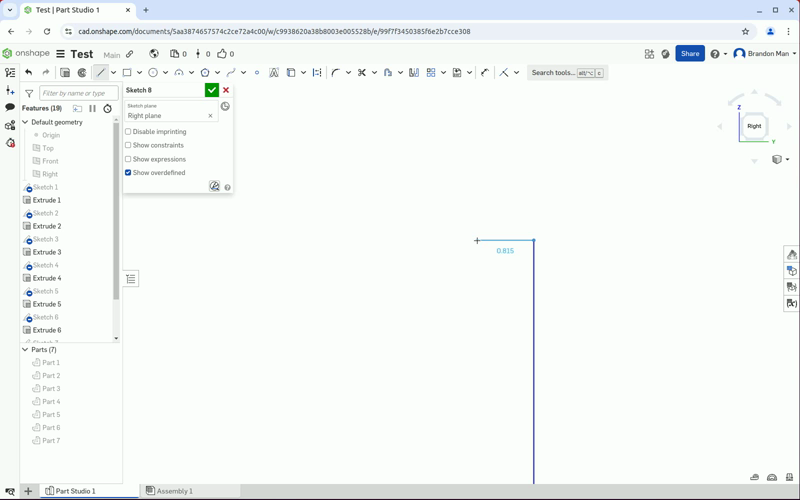
scroll(-6)
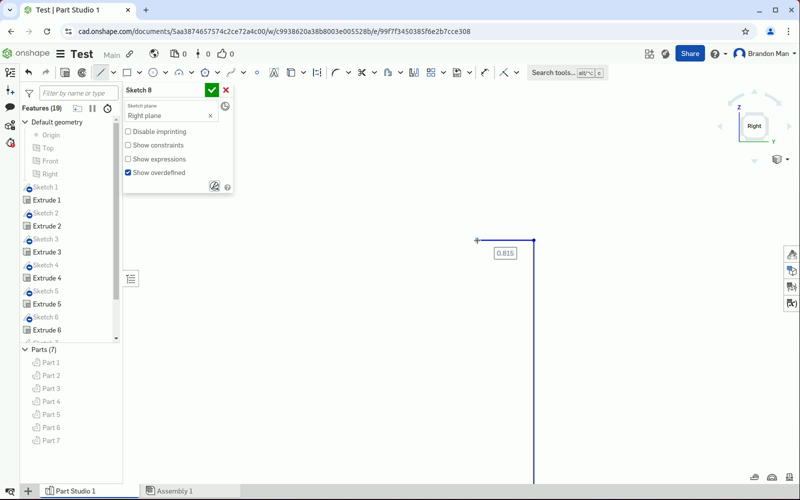
scroll(-6)
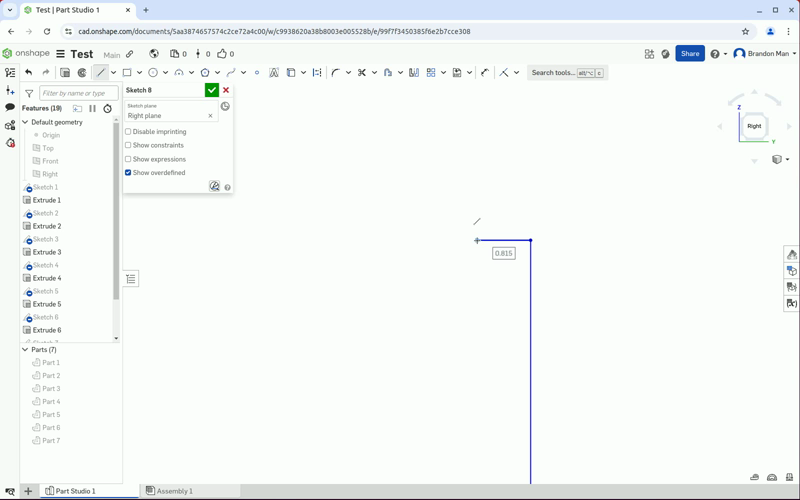
scroll(-6)
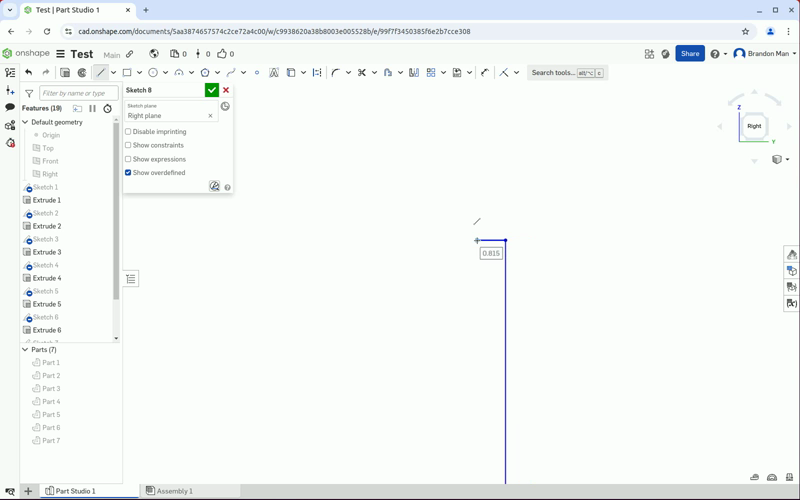
scroll(-6)
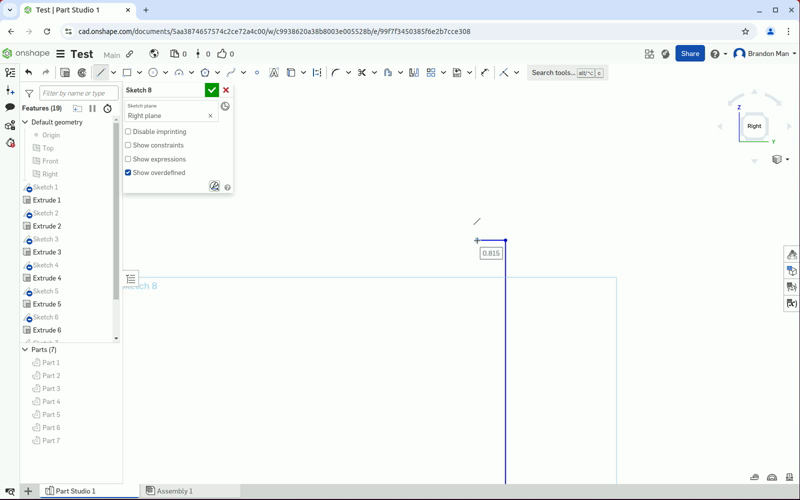
scroll(-6)
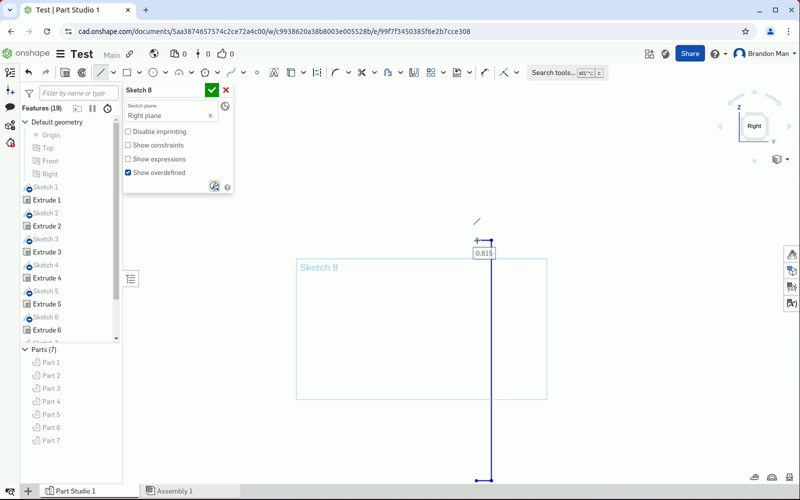
scroll(-6)
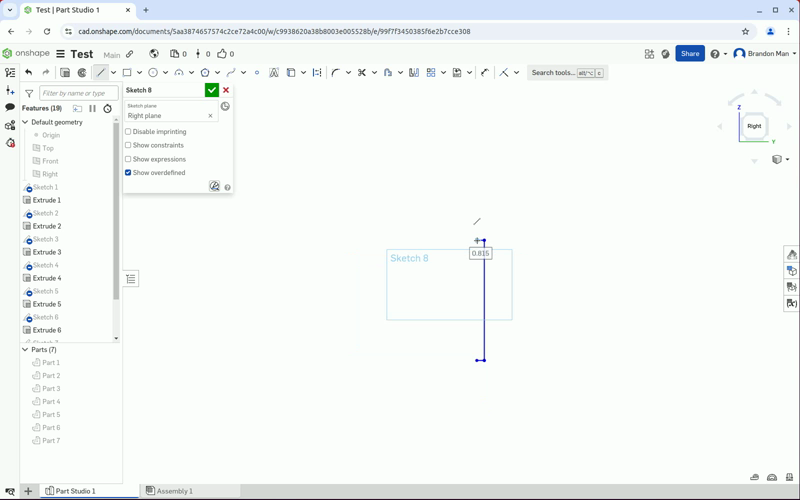
scroll(-6)
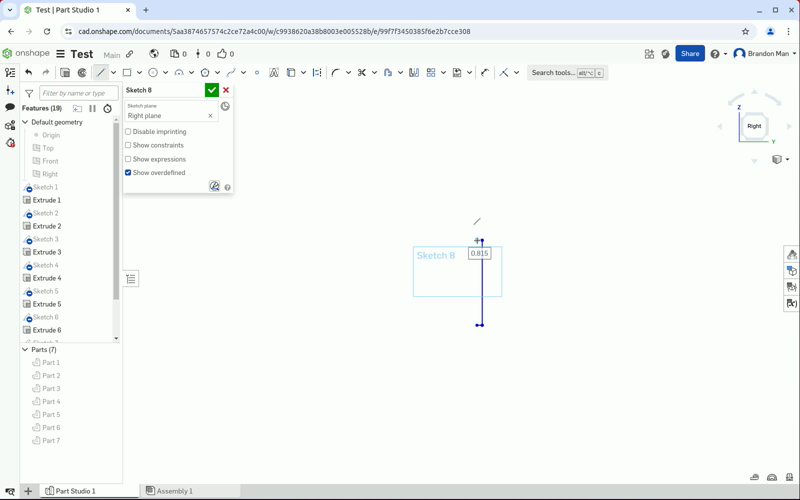
key_up(shift)
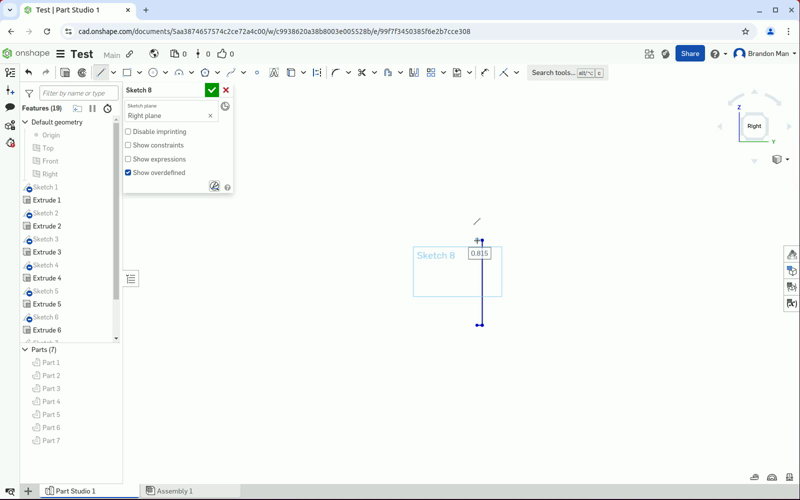
key_down(shift)
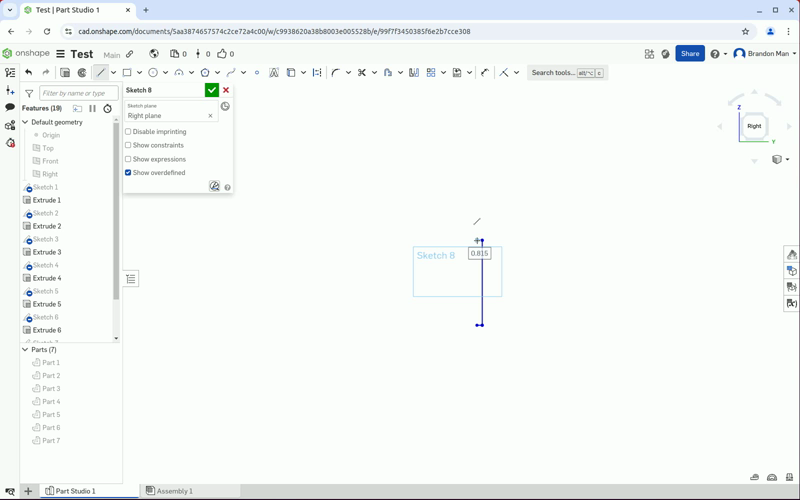
mouse_move(477, 325)
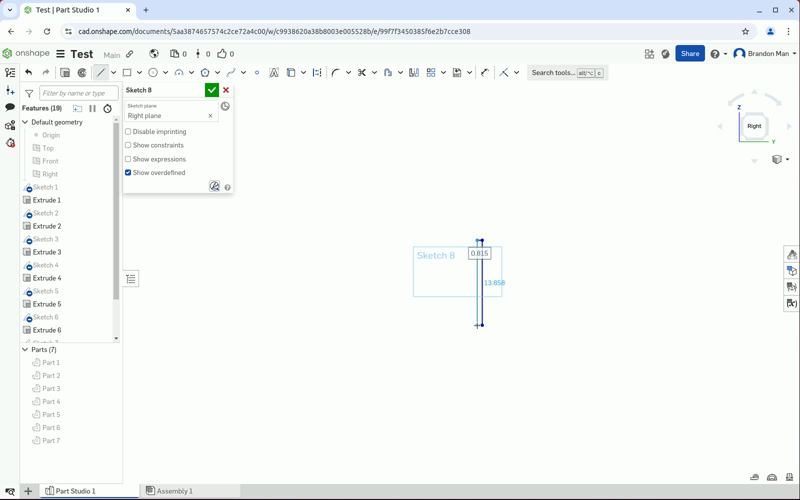
key_up(shift)
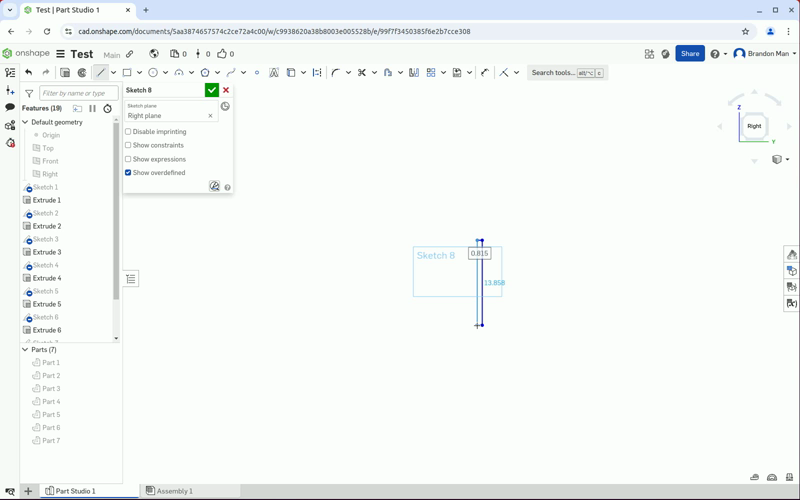
click(477, 325)
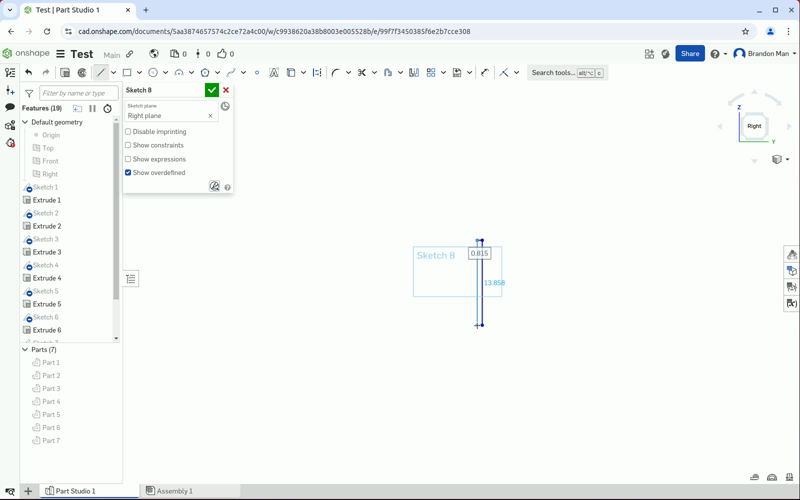
key(esc)
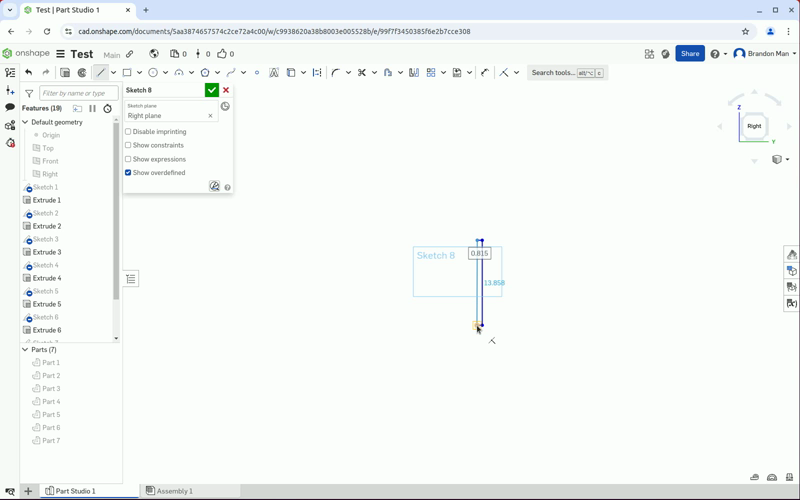
mouse_move(477, 283)
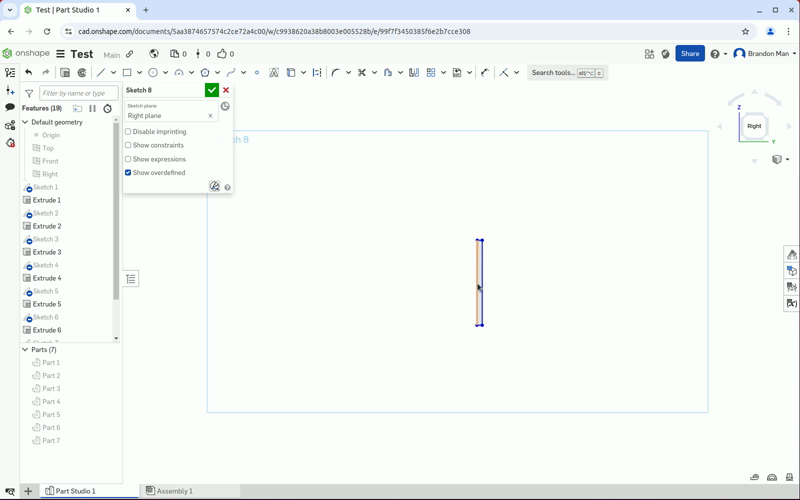
scroll(6)
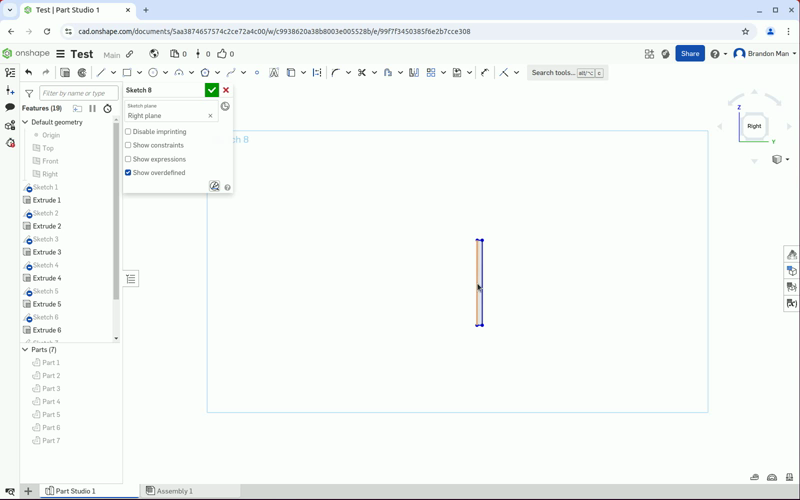
scroll(6)
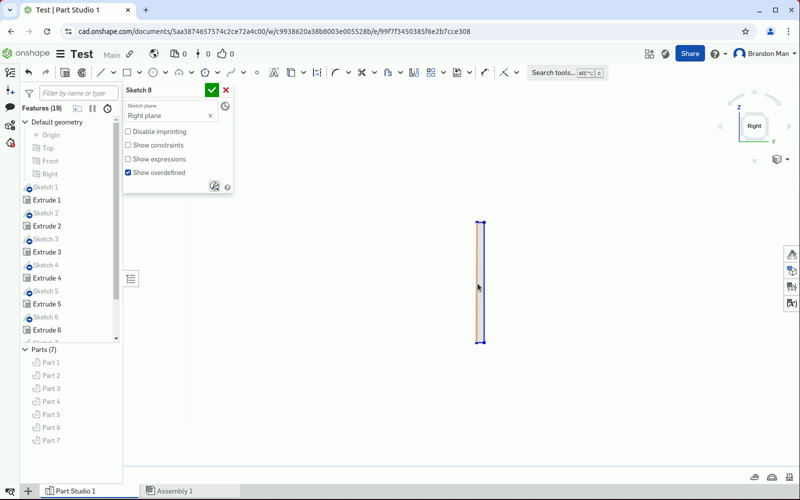
scroll(6)
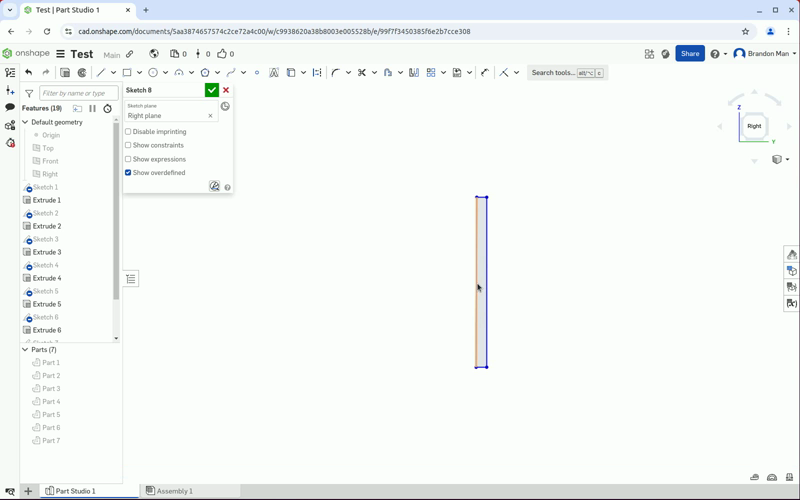
scroll(6)
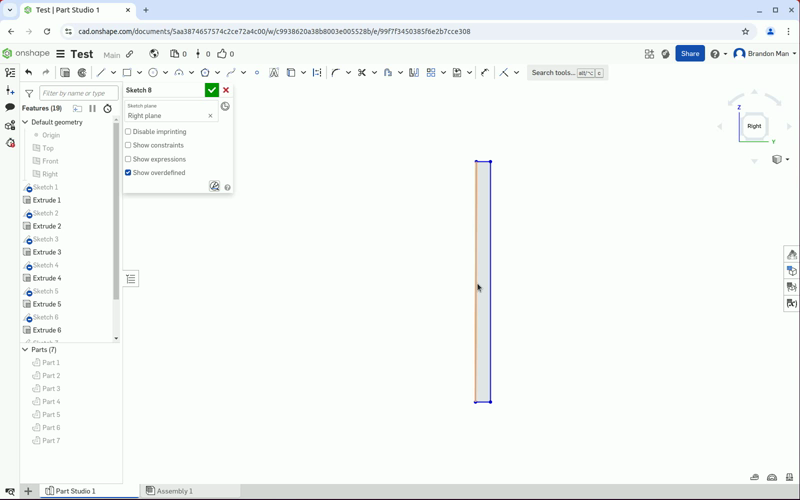
scroll(6)
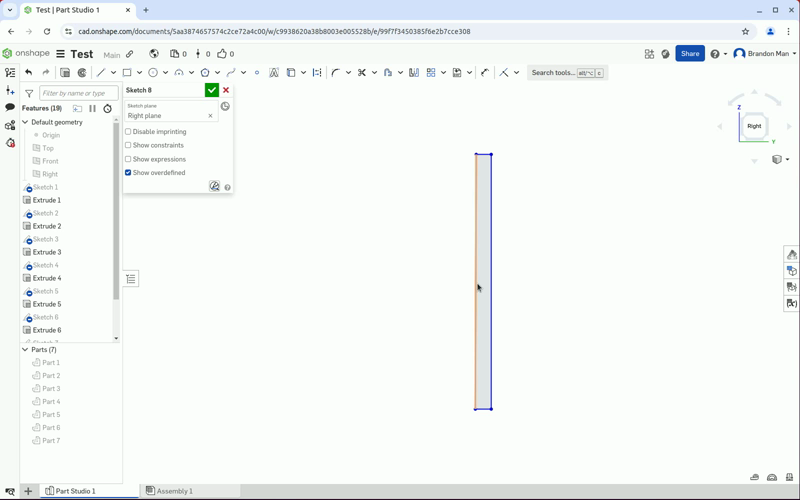
scroll(6)
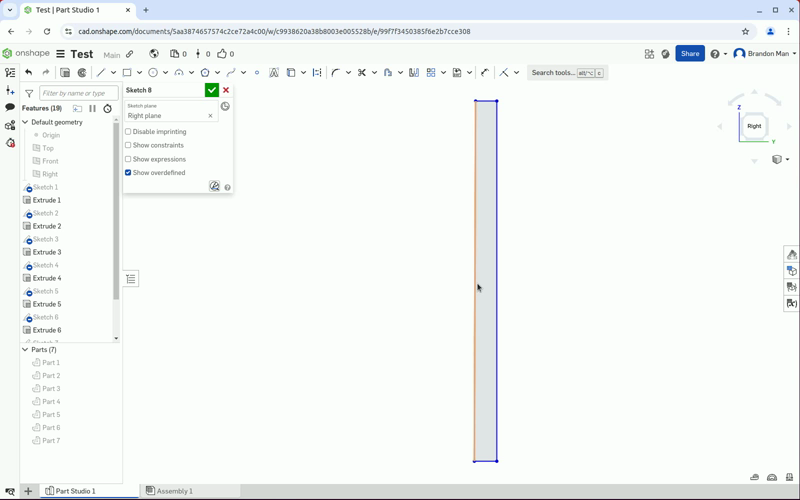
scroll(6)
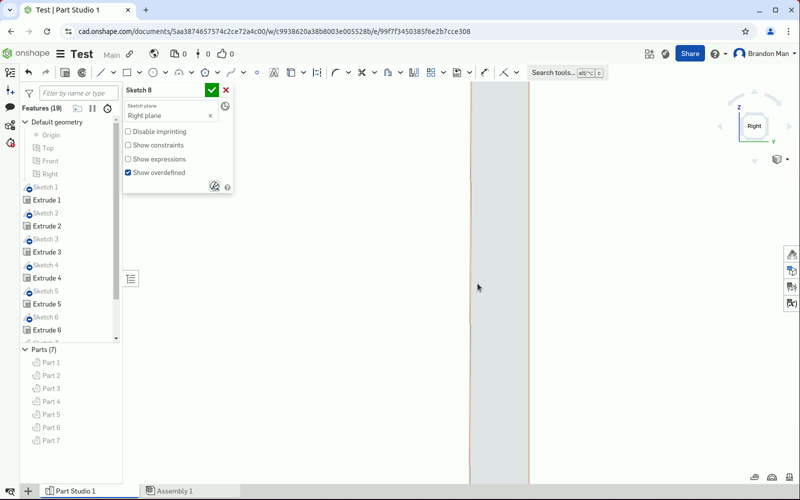
click(477, 283)
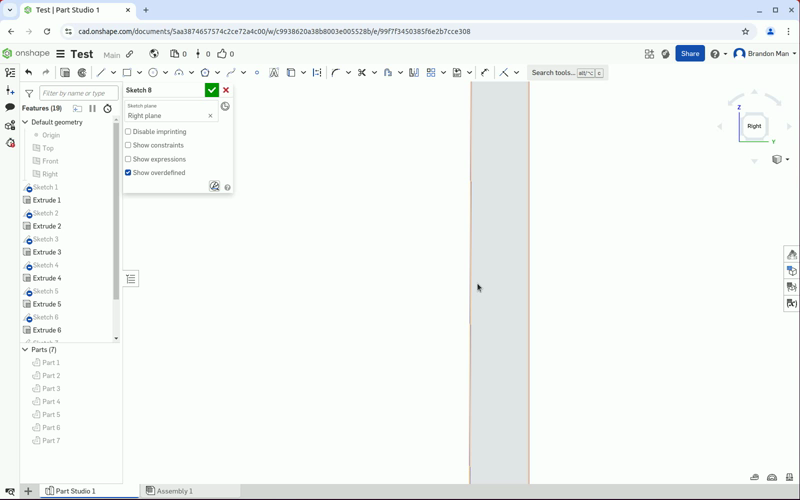
scroll(-6)
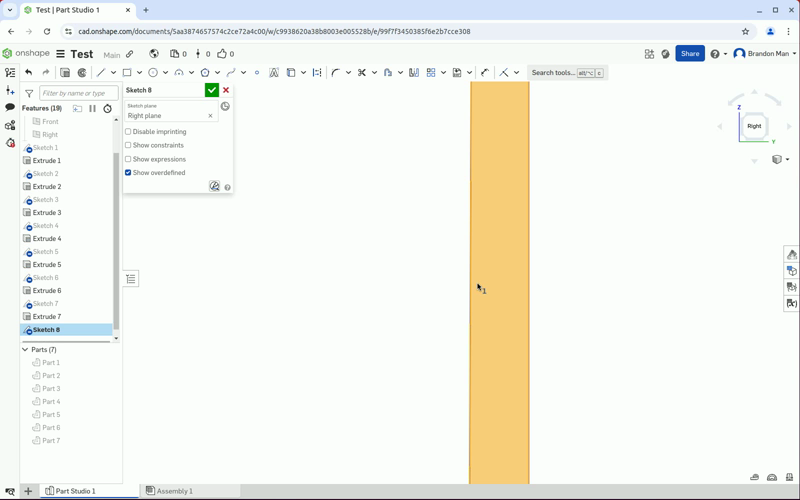
scroll(-6)
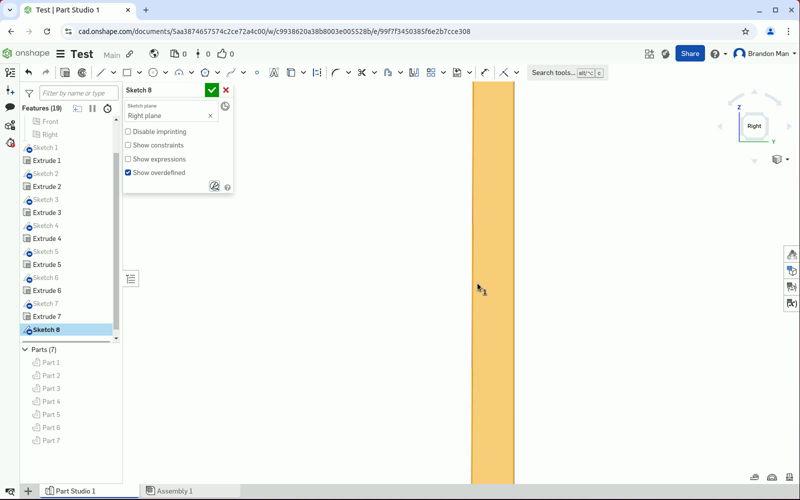
scroll(-6)
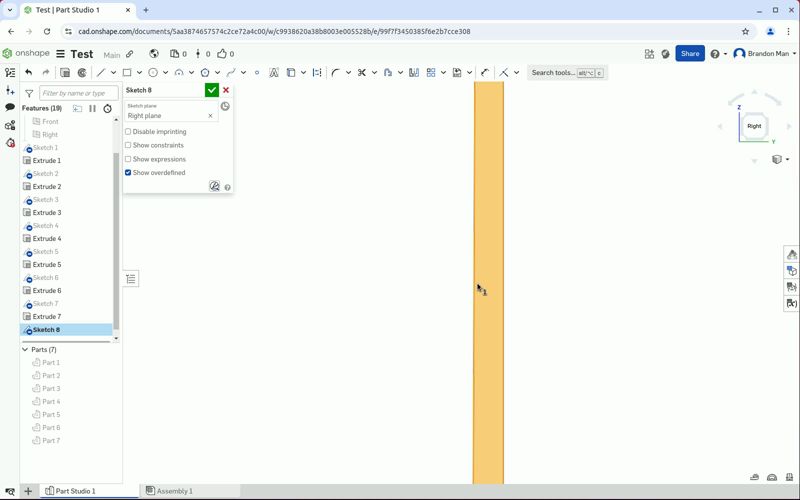
scroll(-6)
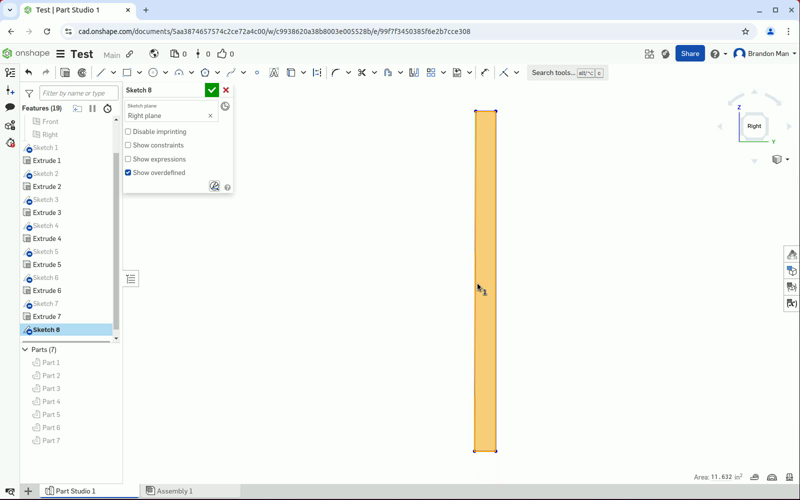
scroll(-6)
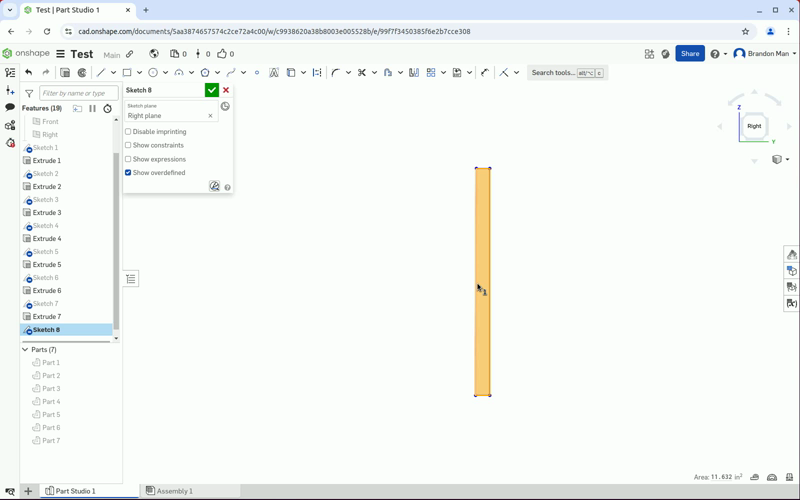
scroll(-6)
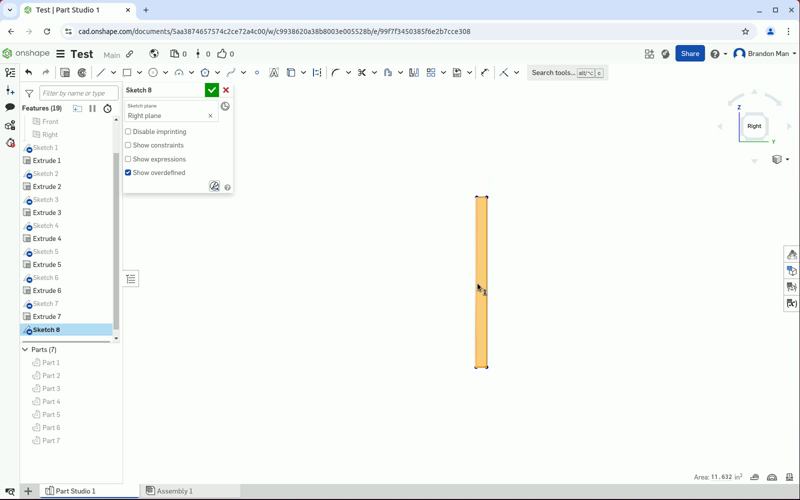
scroll(-6)
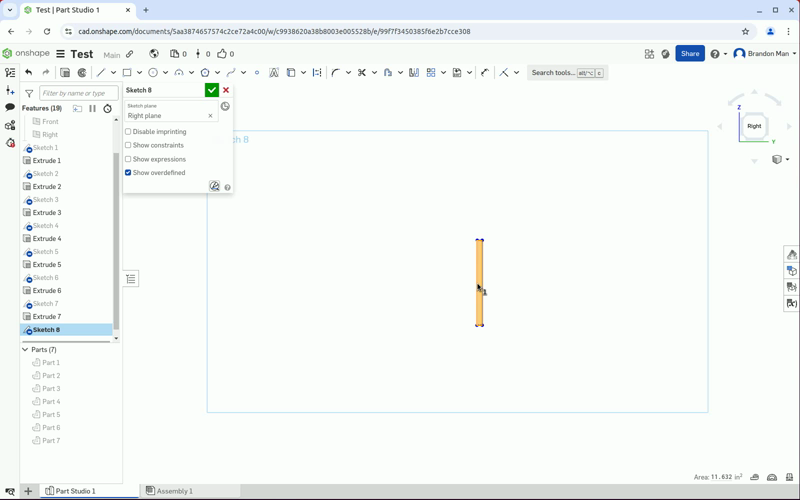
mouse_move(73, 352)
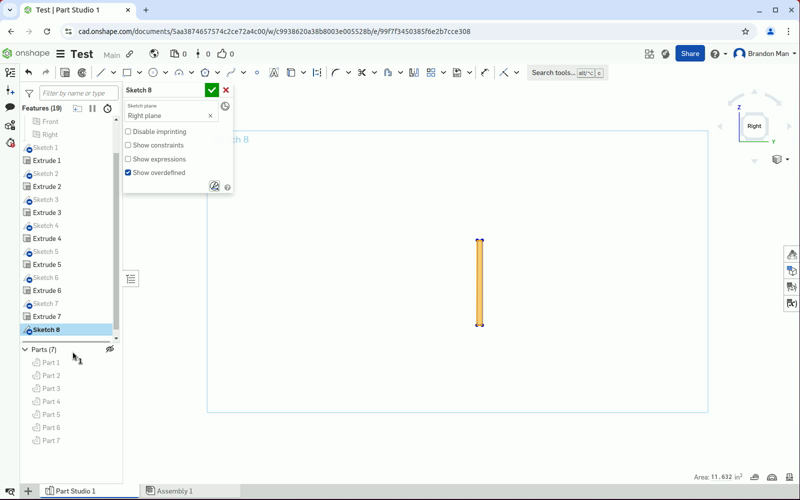
key(shift+y)
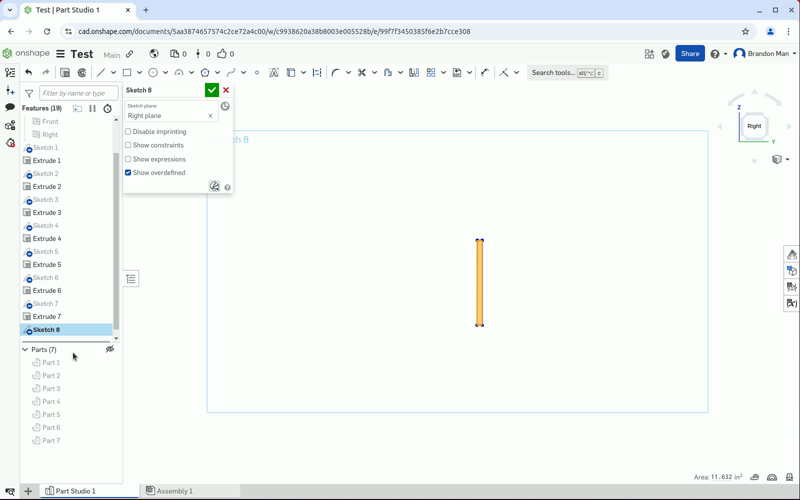
key(shift+e)
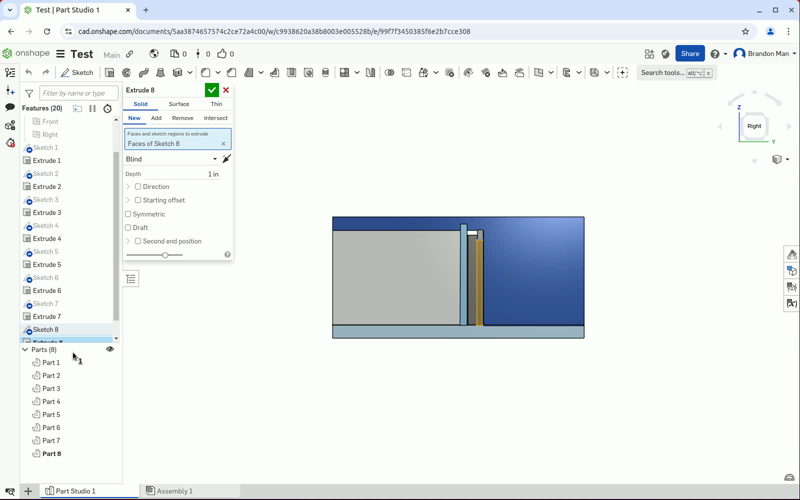
mouse_move(143, 106)
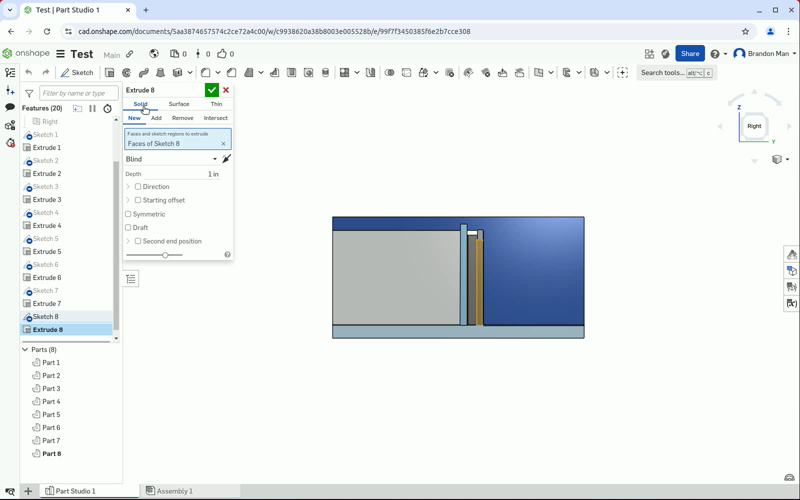
click(143, 106)
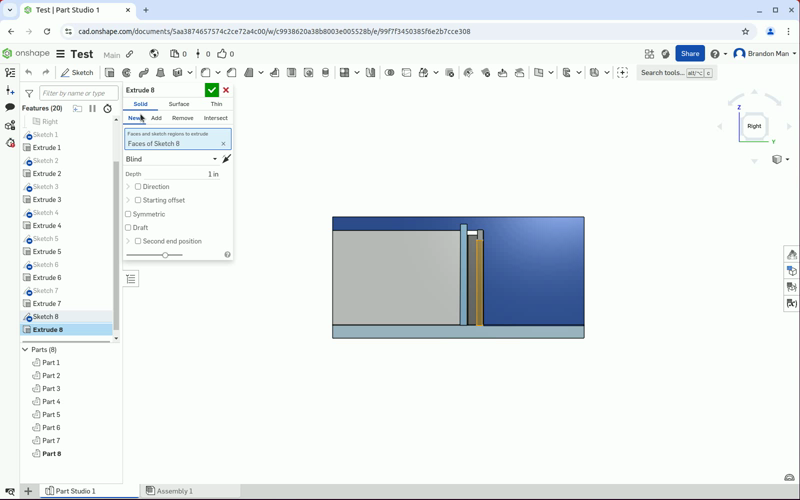
mouse_move(137, 120)
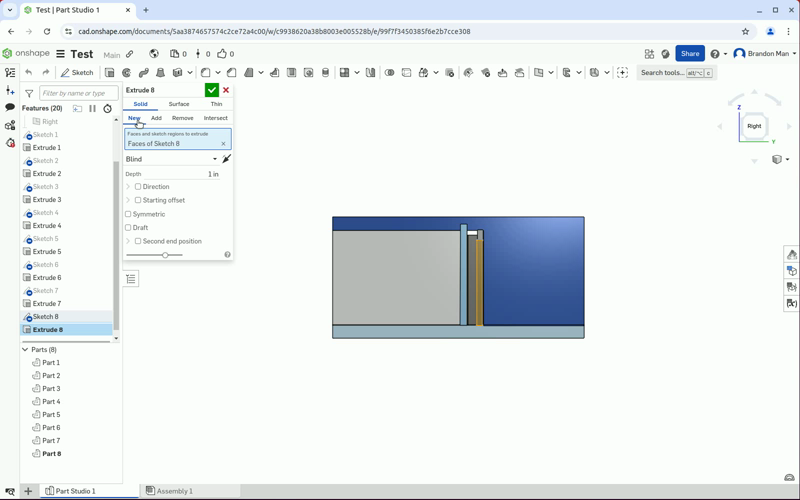
click(137, 120)
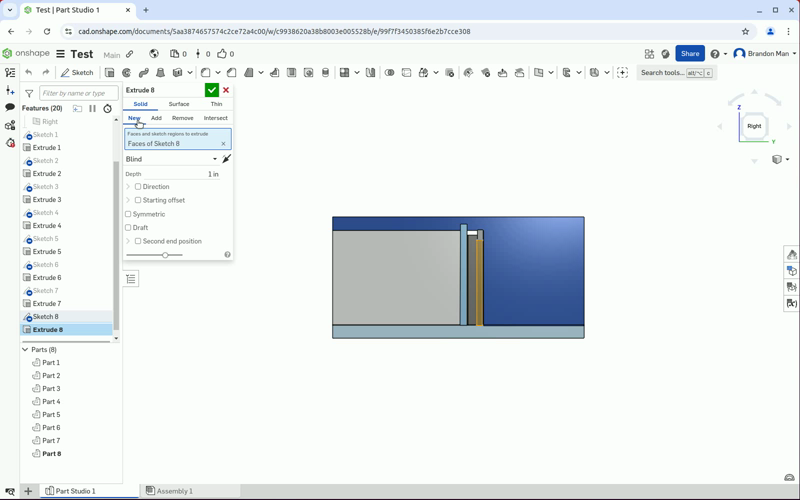
key(tab, 4)
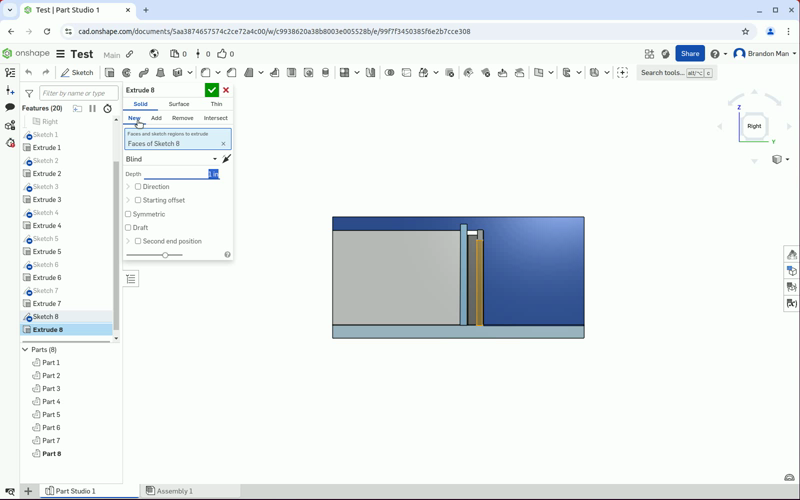
text(-1.685)
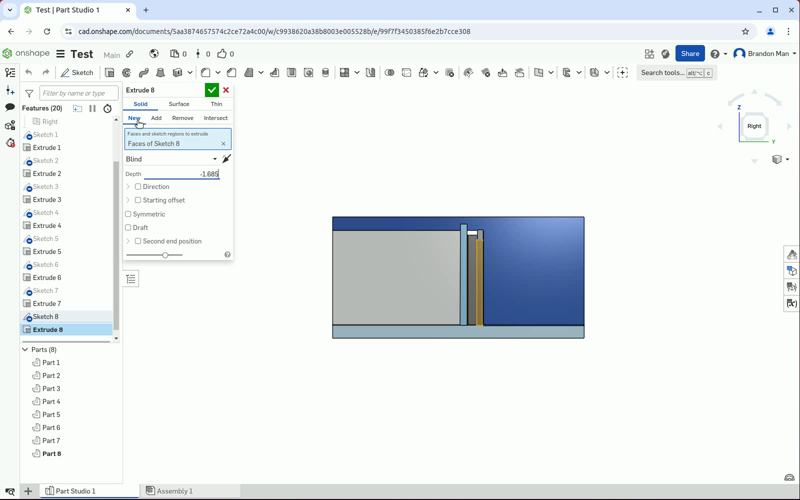
key(enter)
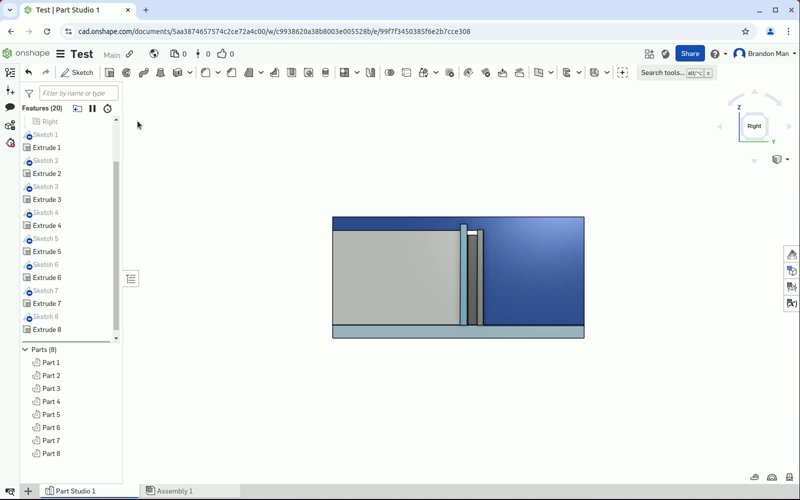
key(shift+h)
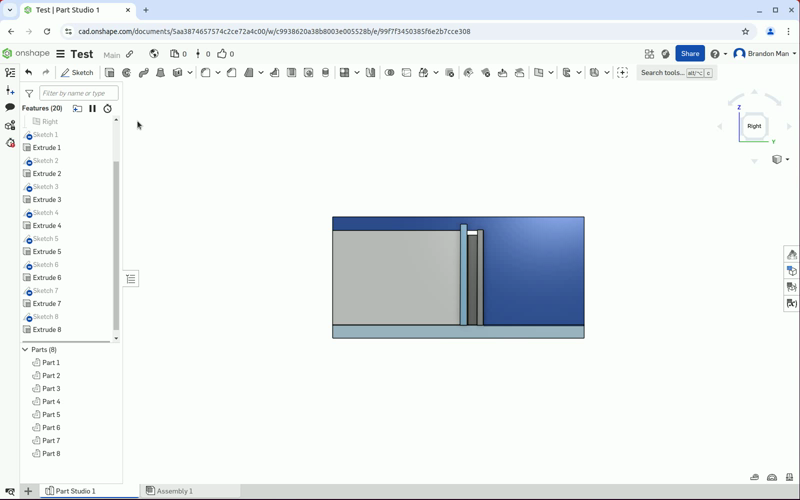
key(shift+h)
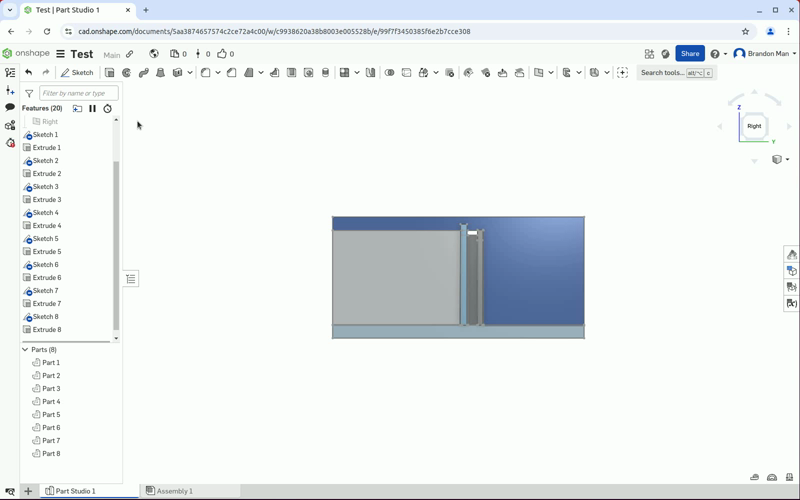
key(shift+7)
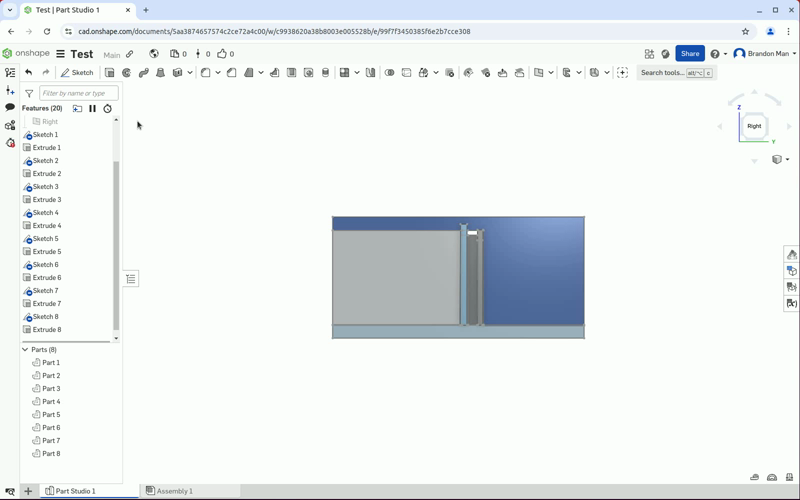
key(right, 2)
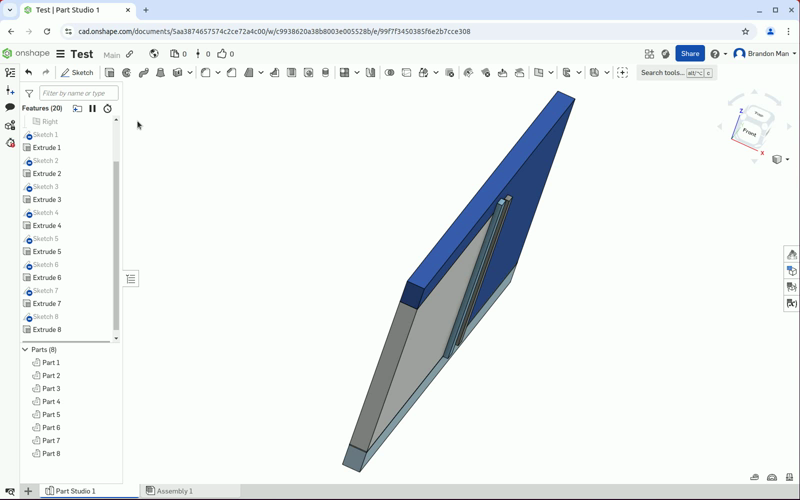
key(down, 2)
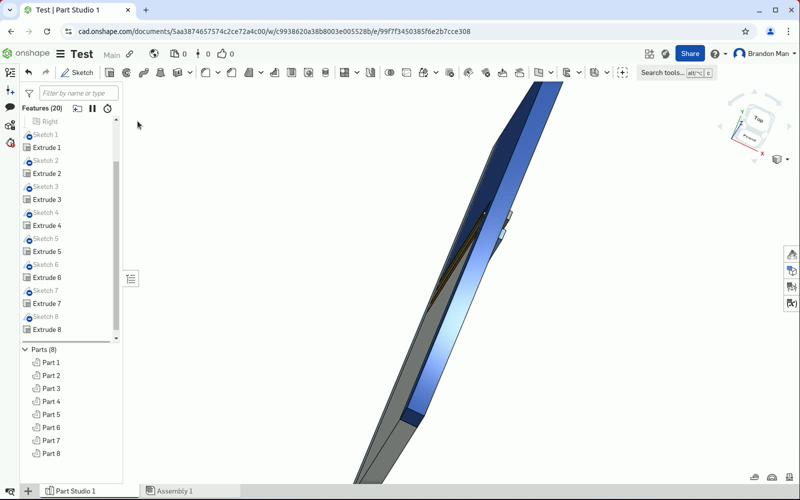
key(up, 2)
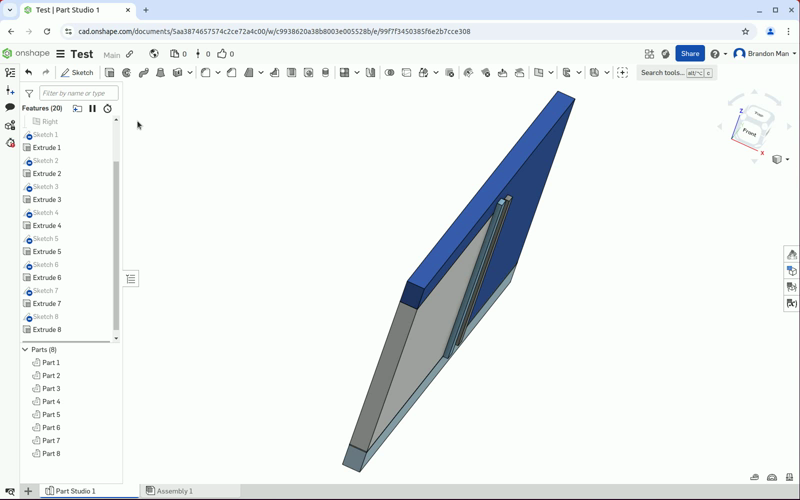
key(left, 2)
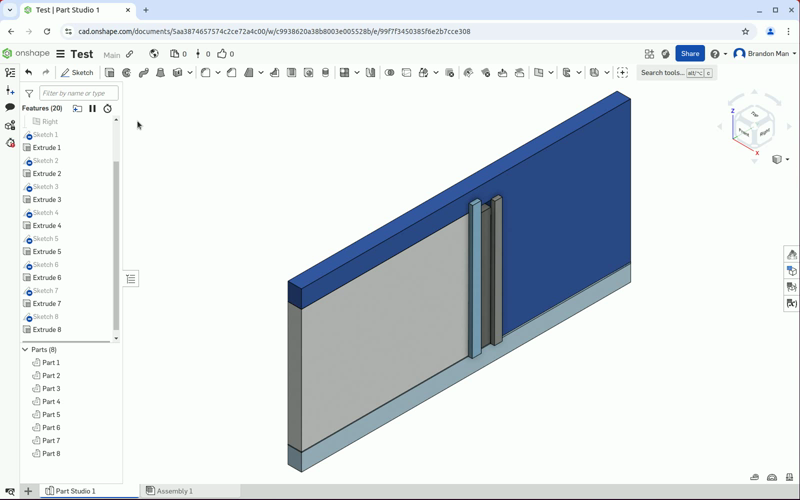
mouse_move(69, 137)
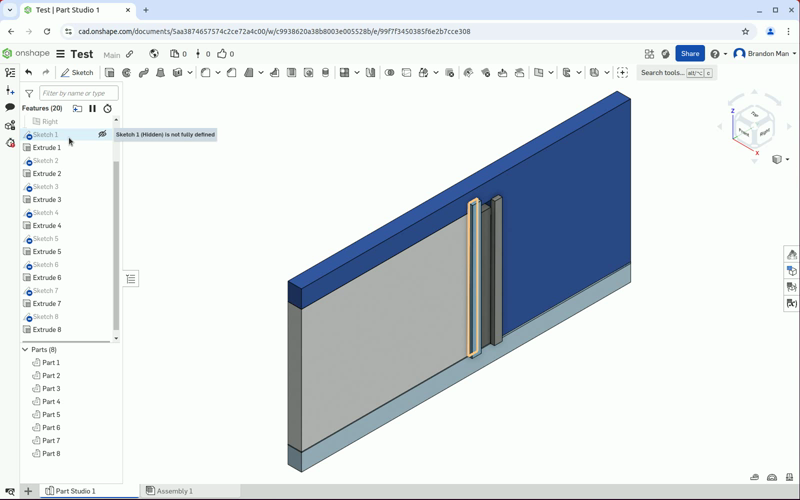
click(69, 137)